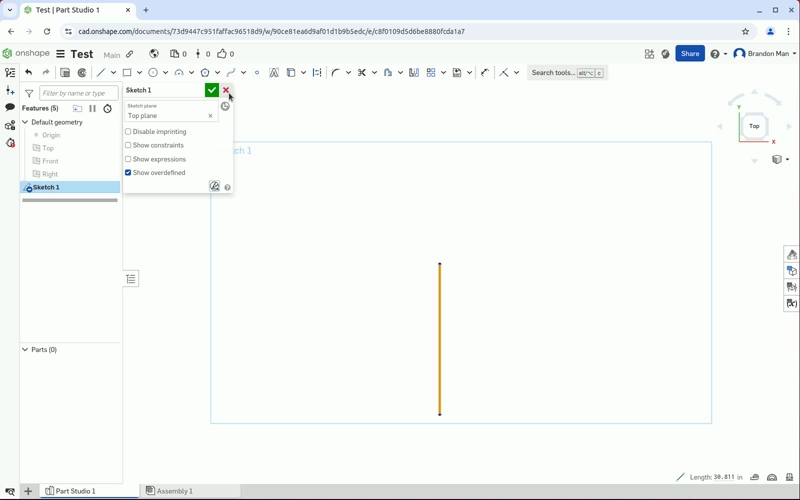
key(shift+h)
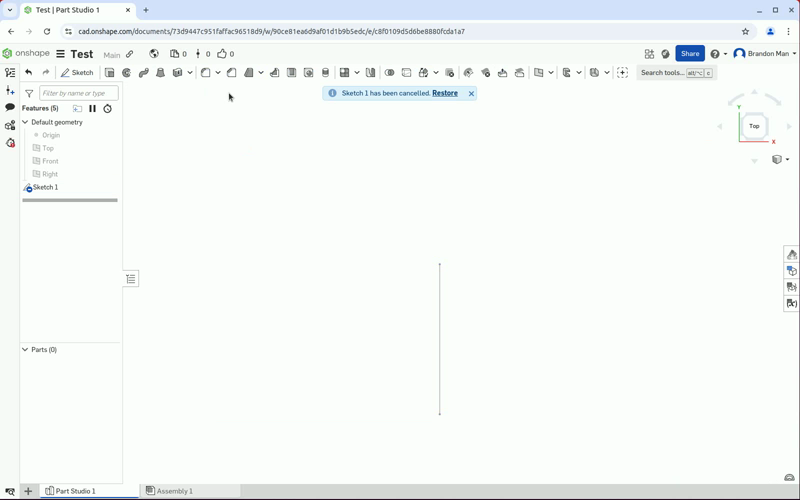
key(shift+s)
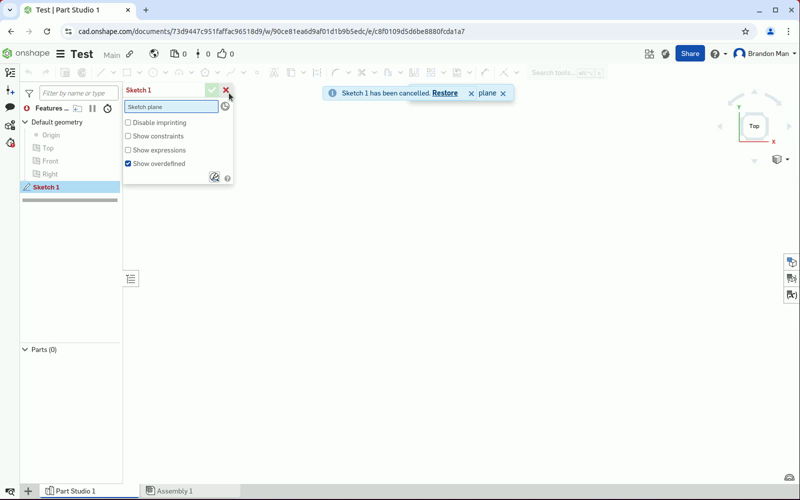
mouse_move(73, 150)
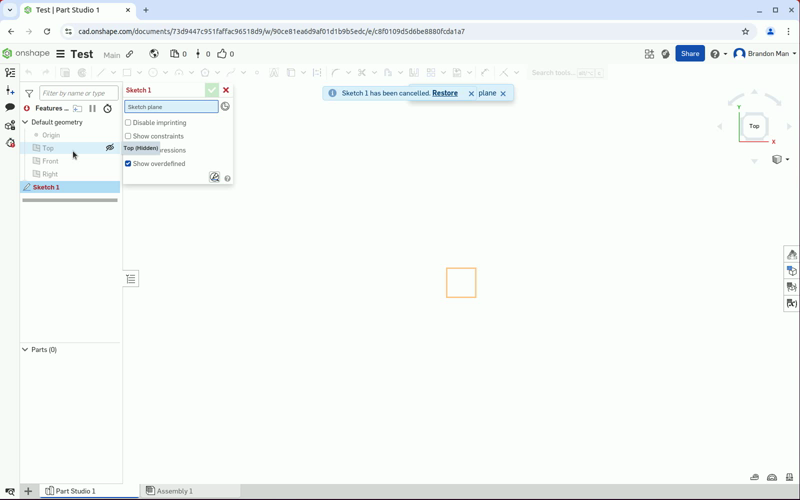
click(73, 150)
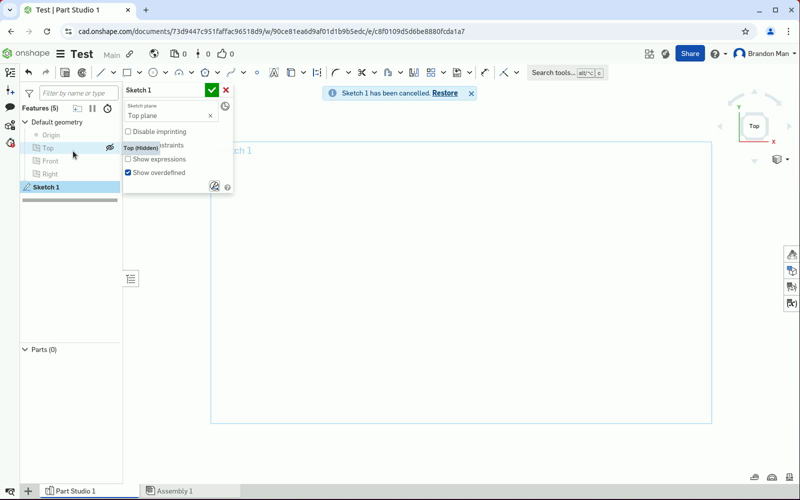
mouse_move(73, 352)
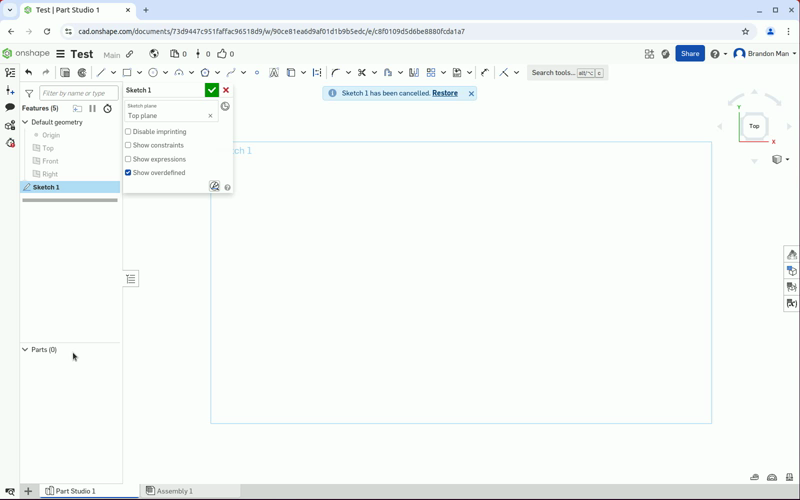
key(y)
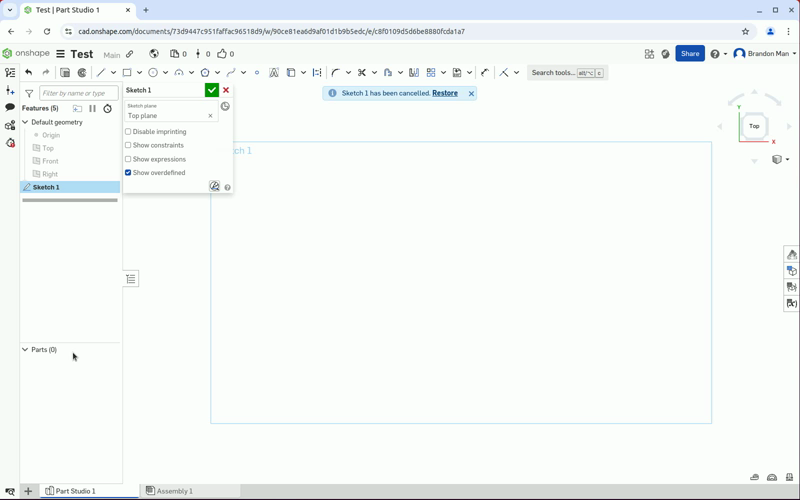
key(l)
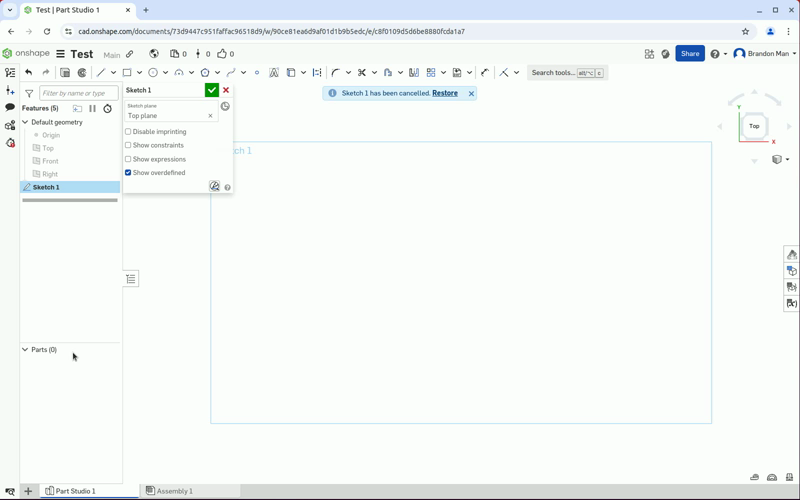
key_down(shift)
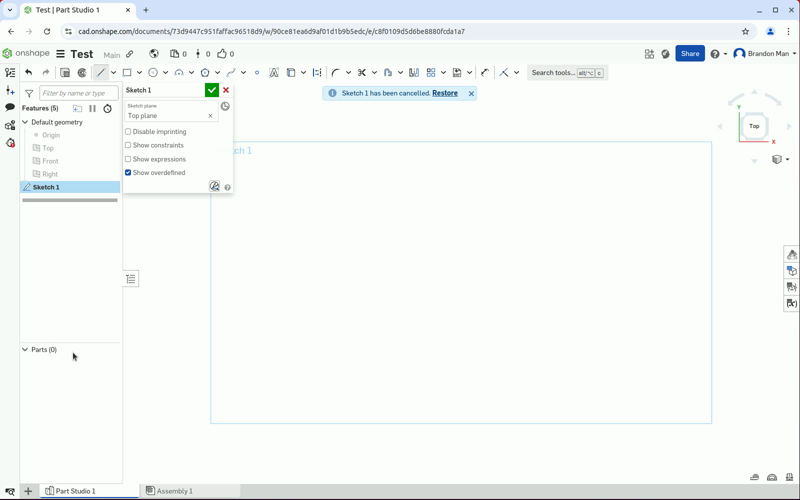
mouse_move(364, 351)
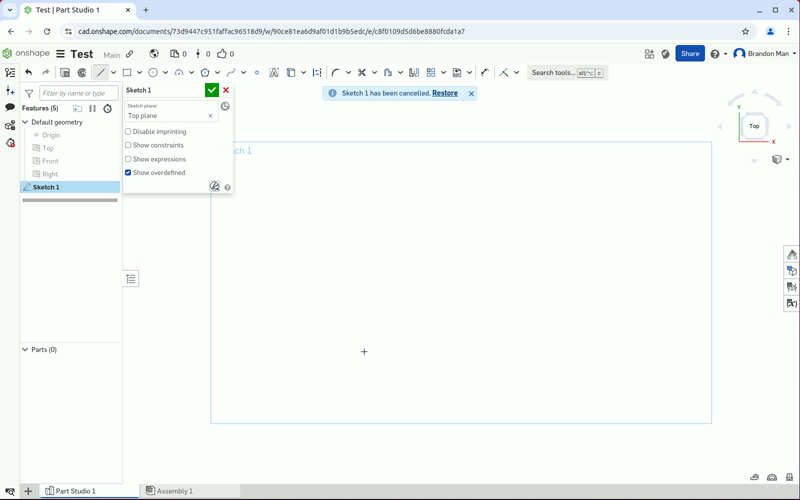
click(364, 351)
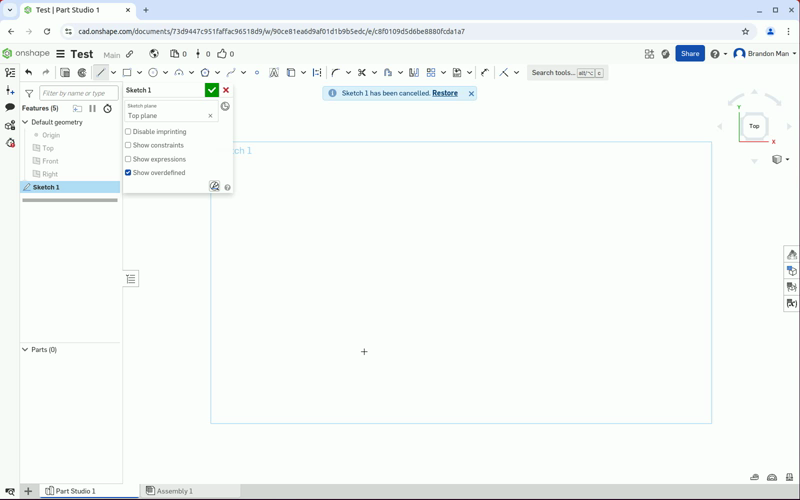
key_up(shift)
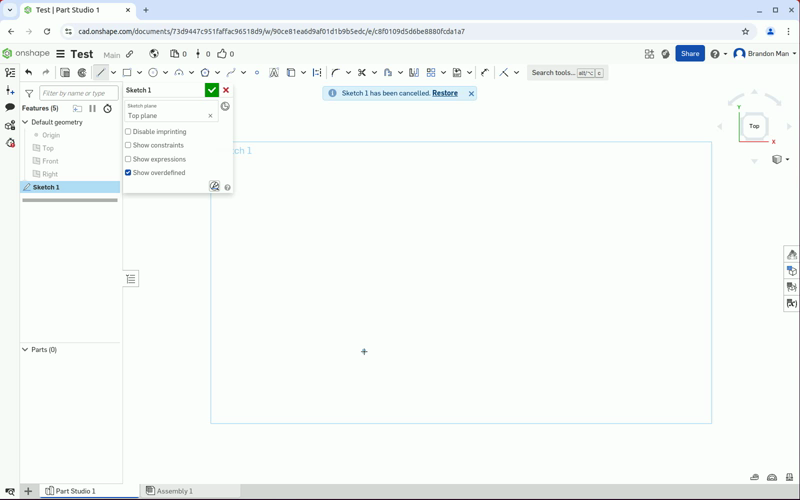
key_down(shift)
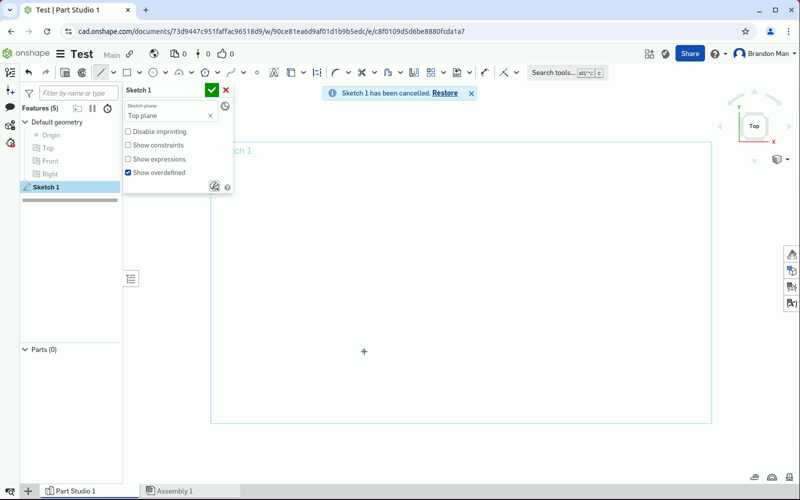
mouse_move(459, 351)
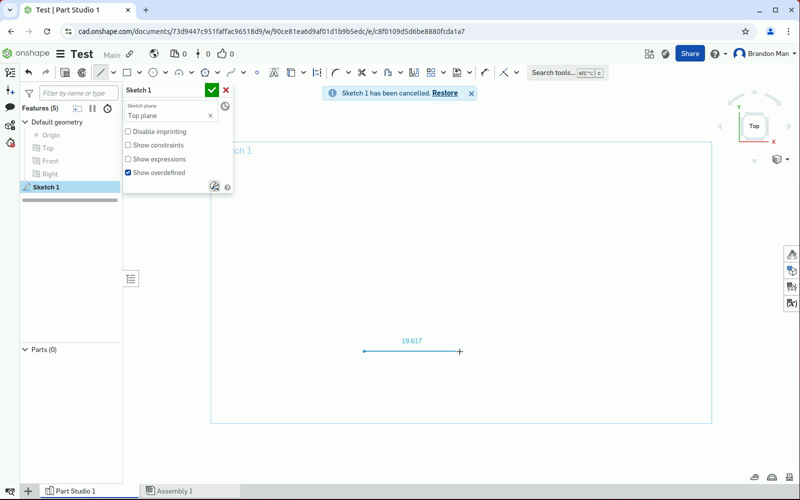
click(459, 351)
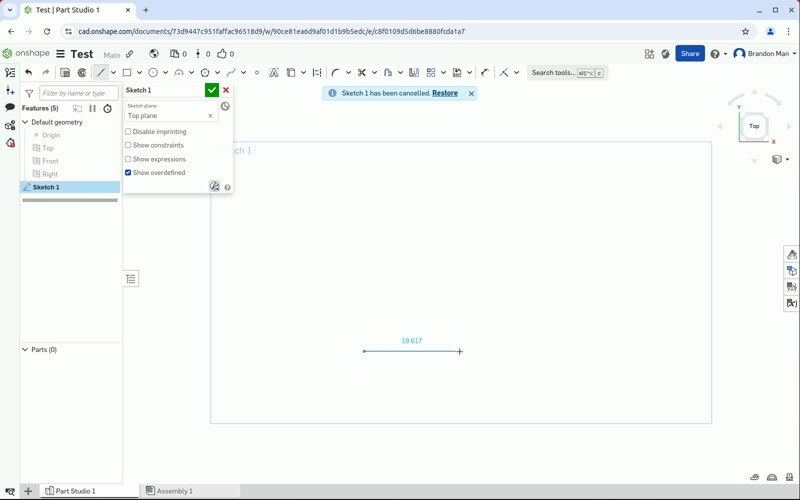
key_up(shift)
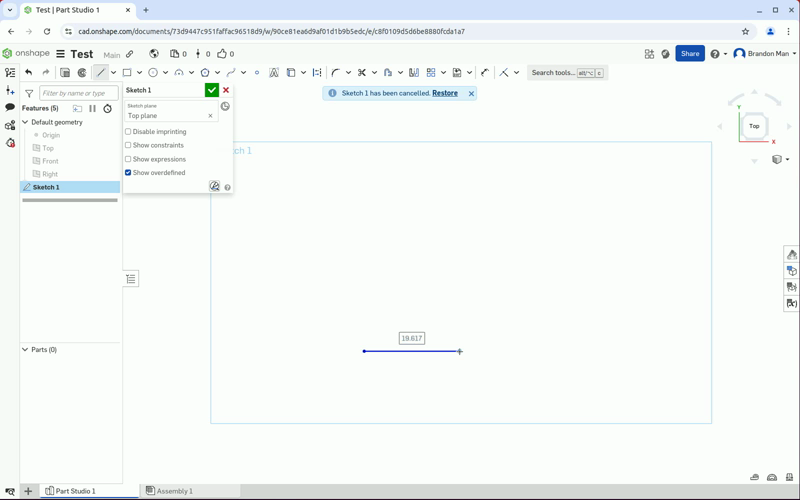
key(esc)
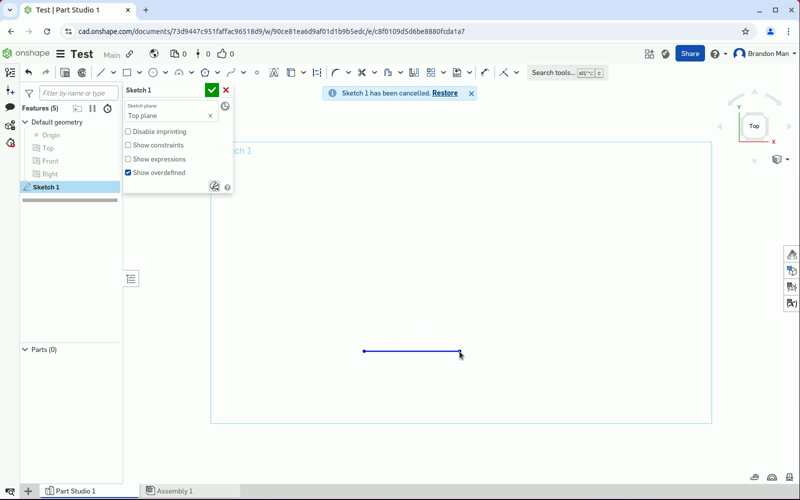
key(a)
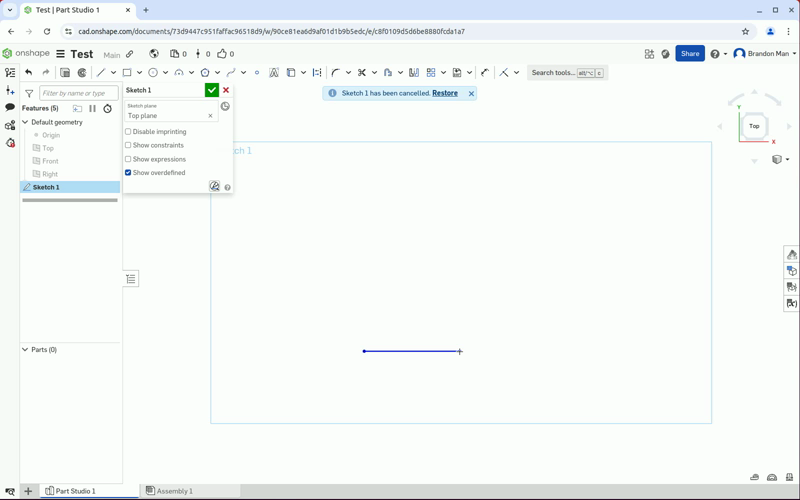
mouse_move(459, 351)
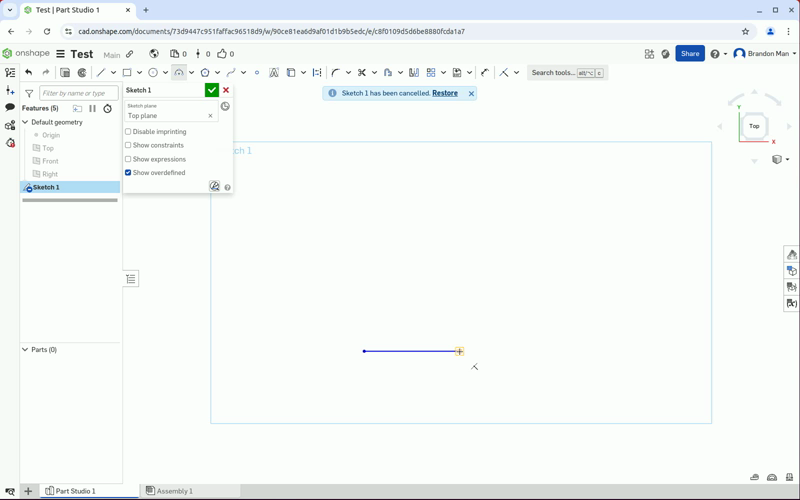
click(459, 351)
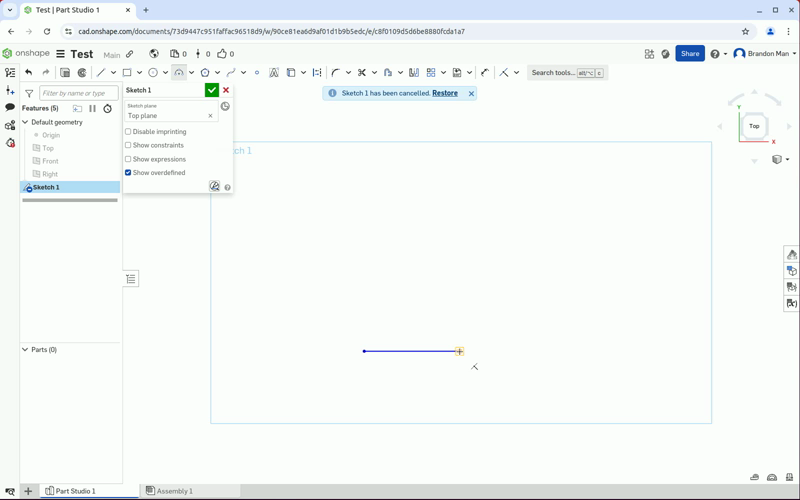
key_down(shift)
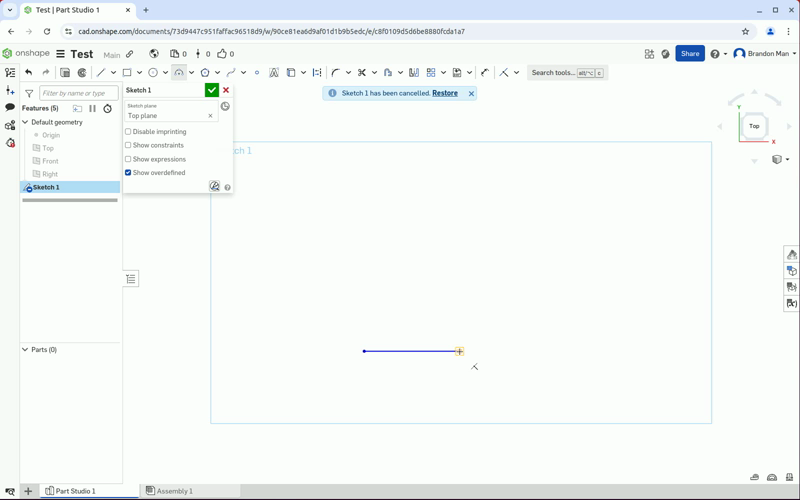
mouse_move(459, 216)
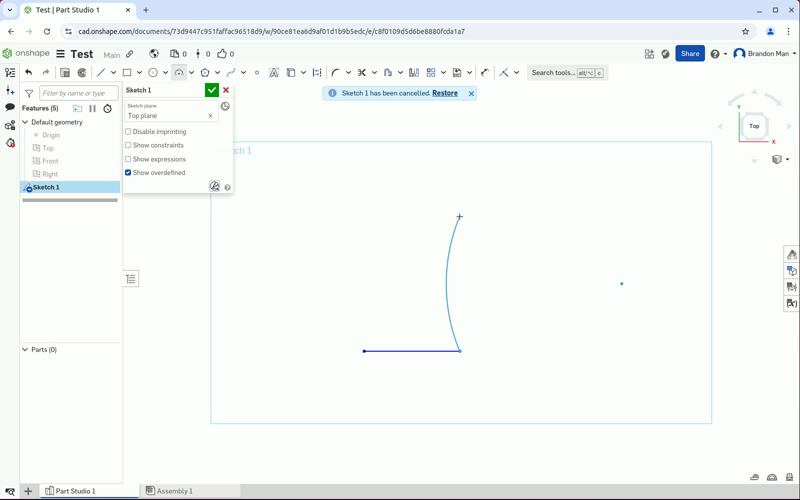
click(459, 216)
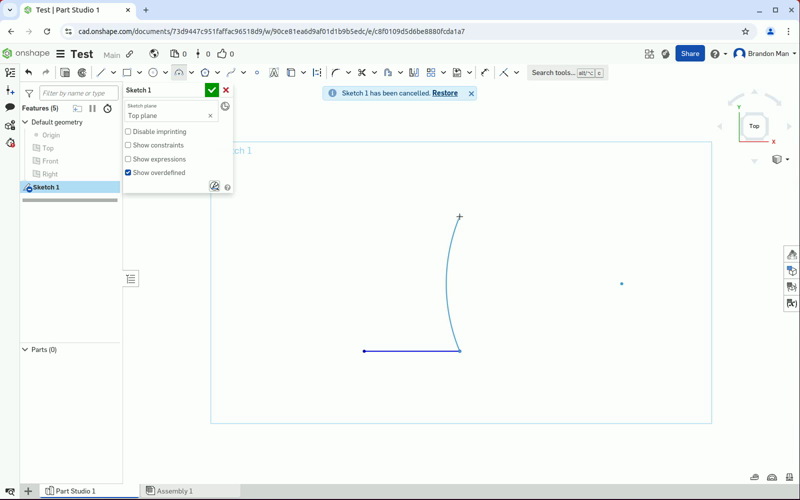
mouse_move(392, 283)
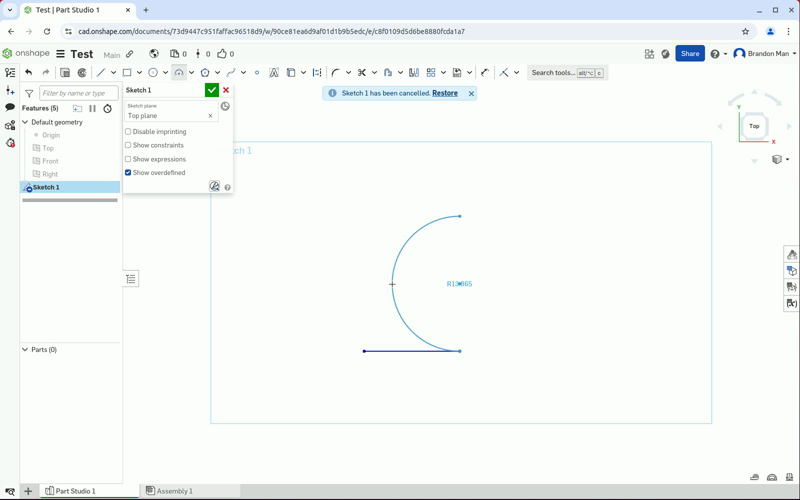
click(392, 283)
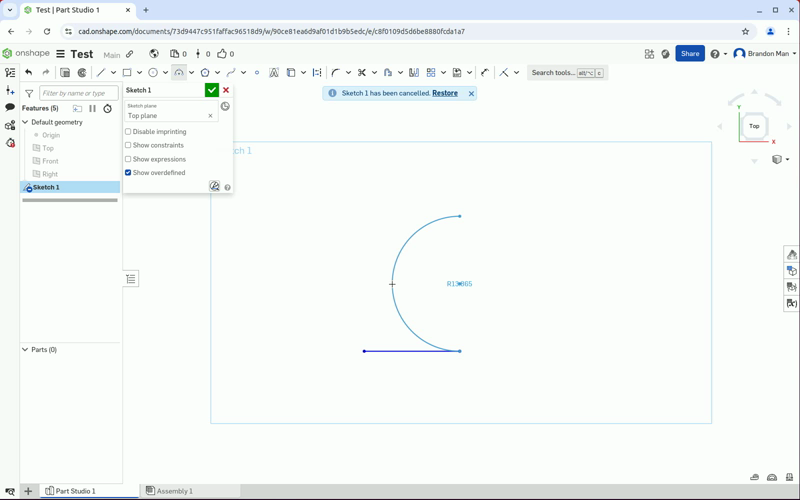
key_up(shift)
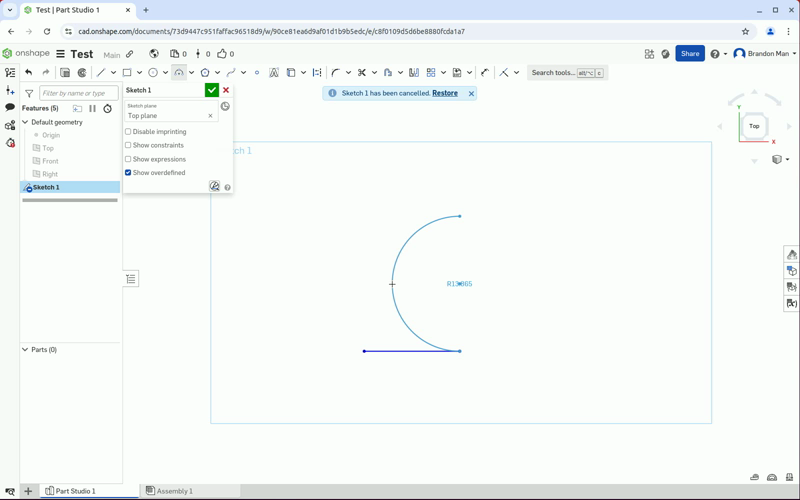
key(esc)
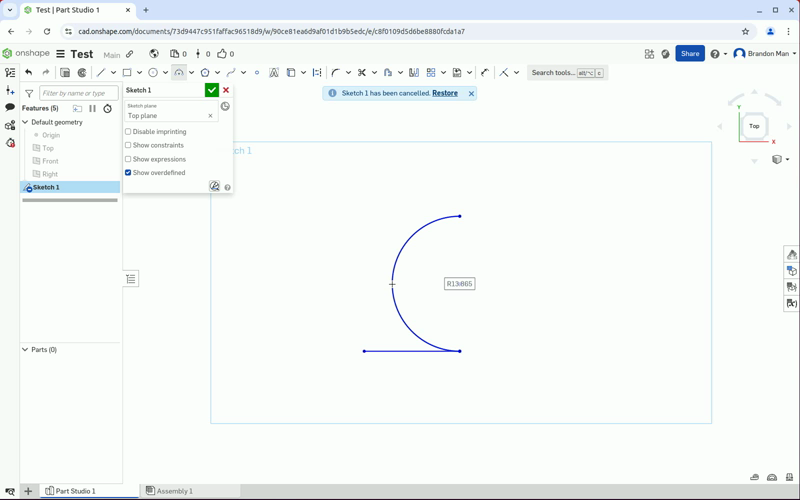
key(l)
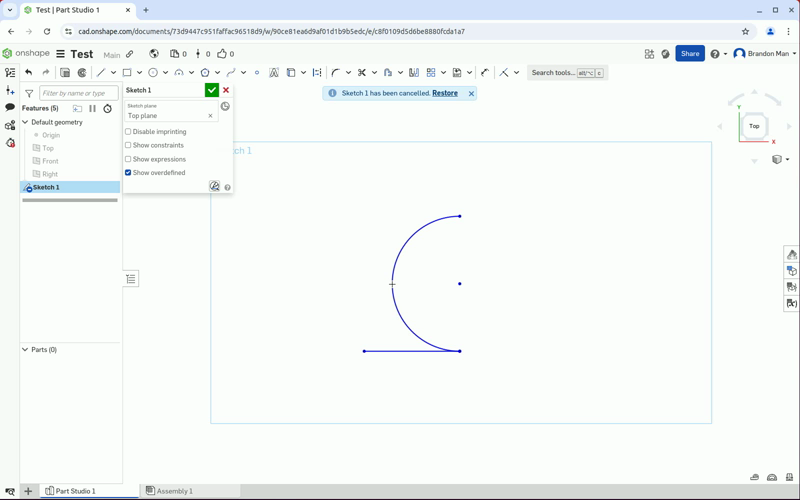
mouse_move(459, 216)
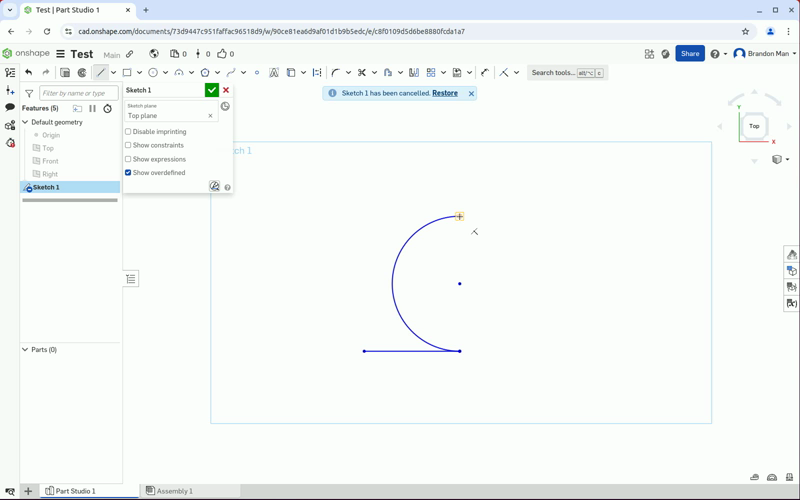
click(459, 216)
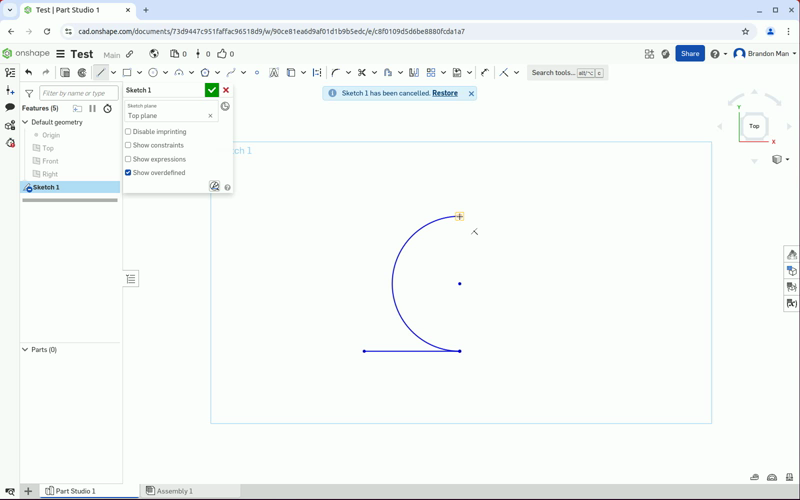
key_down(shift)
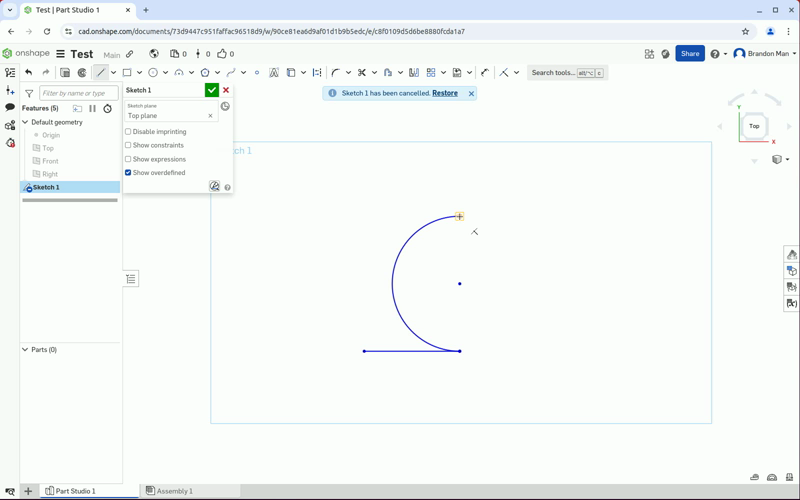
mouse_move(364, 216)
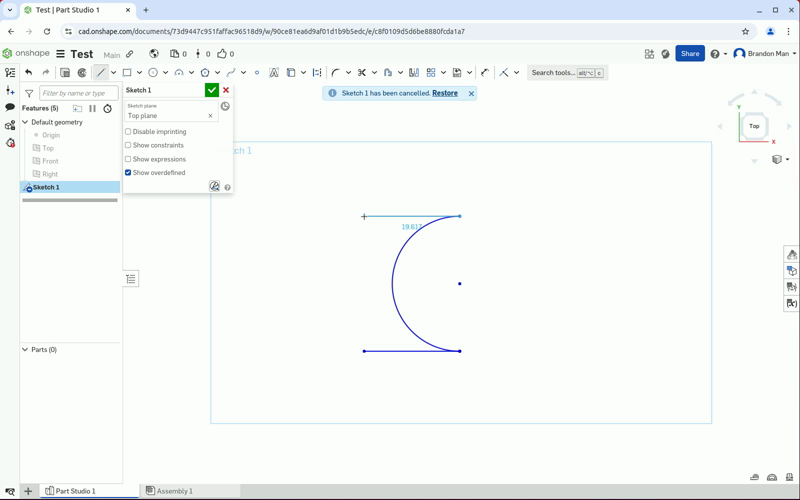
click(364, 216)
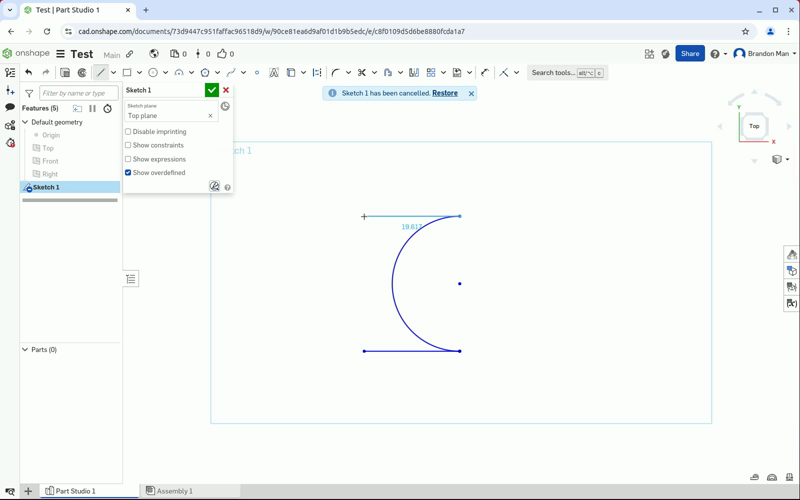
key_up(shift)
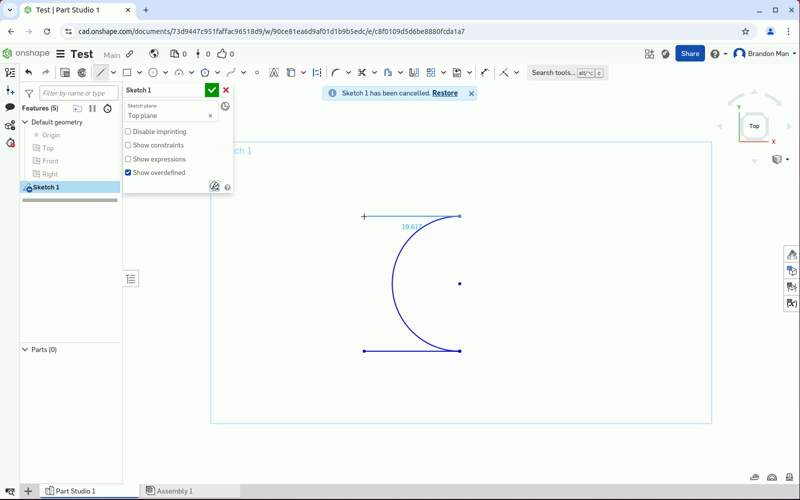
key(esc)
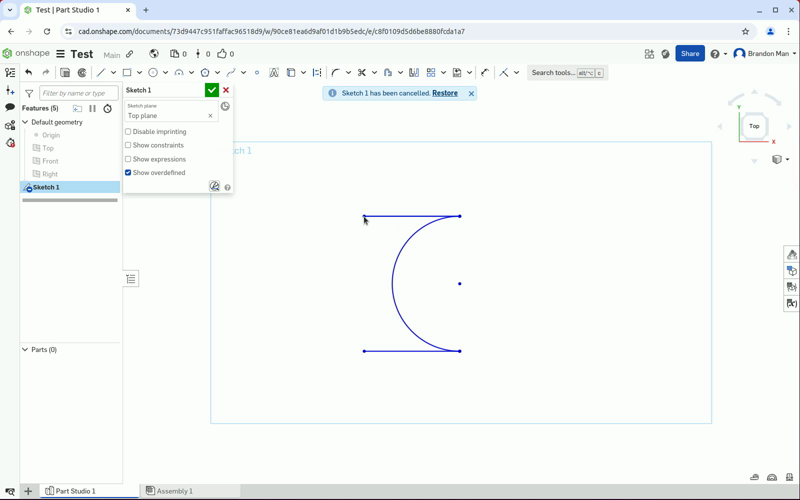
key(a)
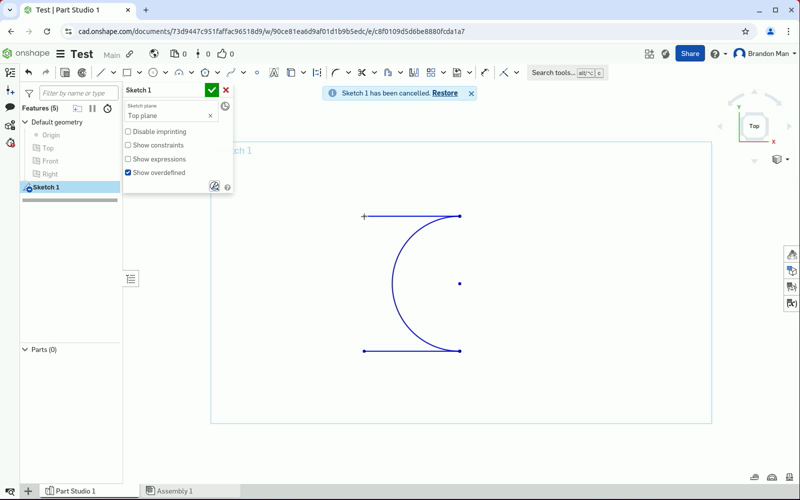
mouse_move(364, 216)
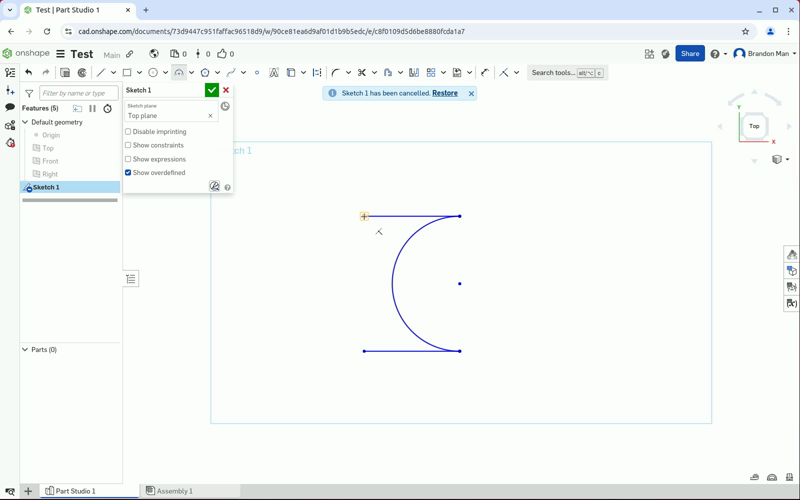
click(364, 216)
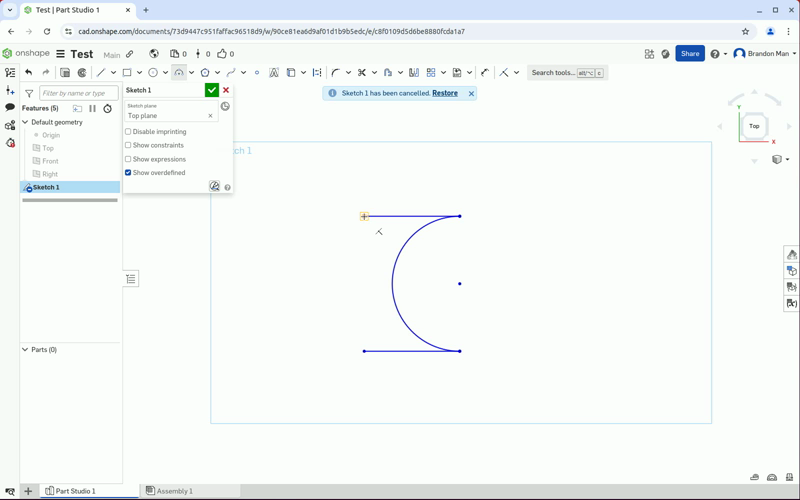
key_down(shift)
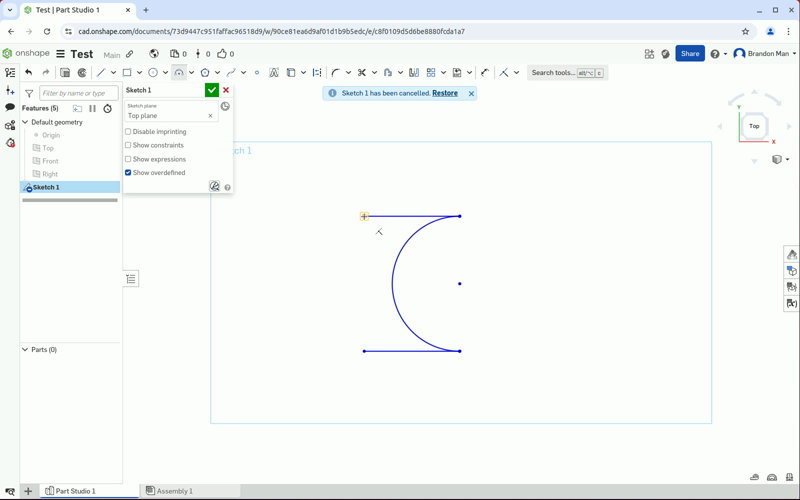
mouse_move(364, 250)
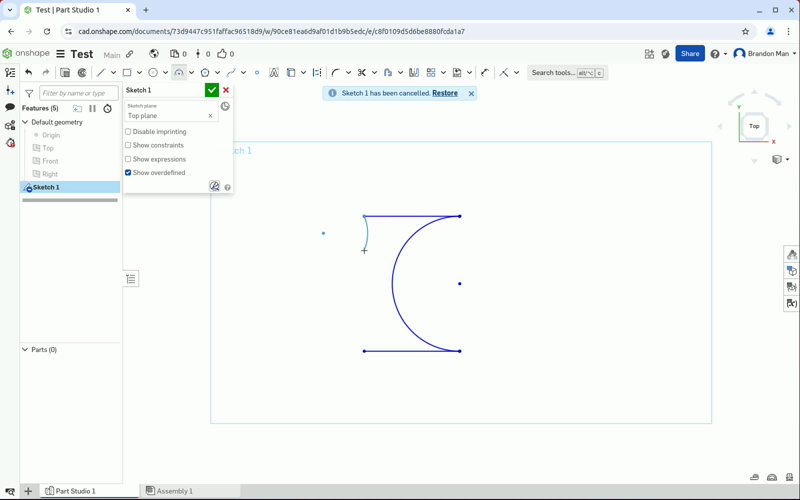
click(364, 250)
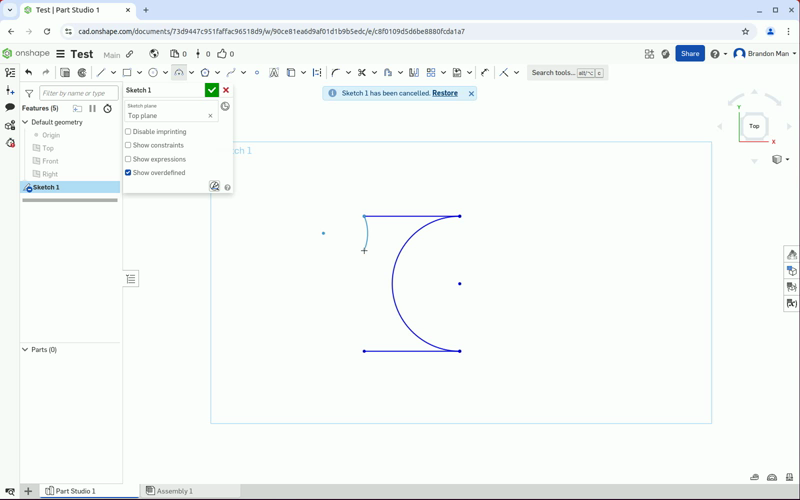
mouse_move(347, 233)
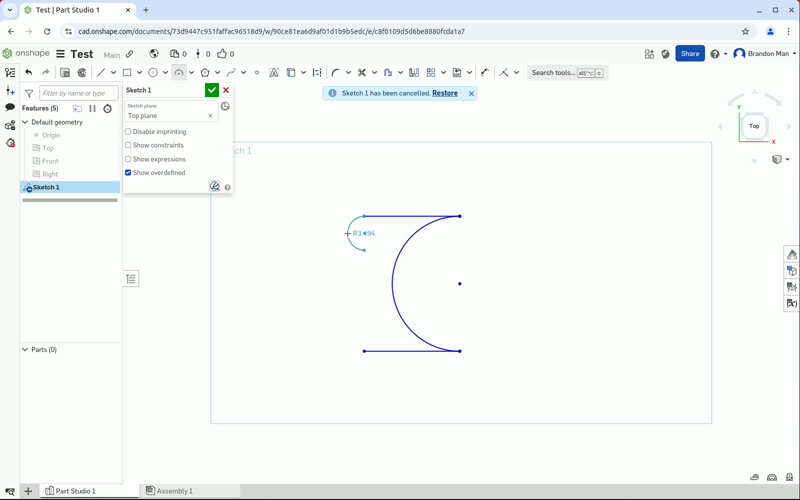
click(347, 233)
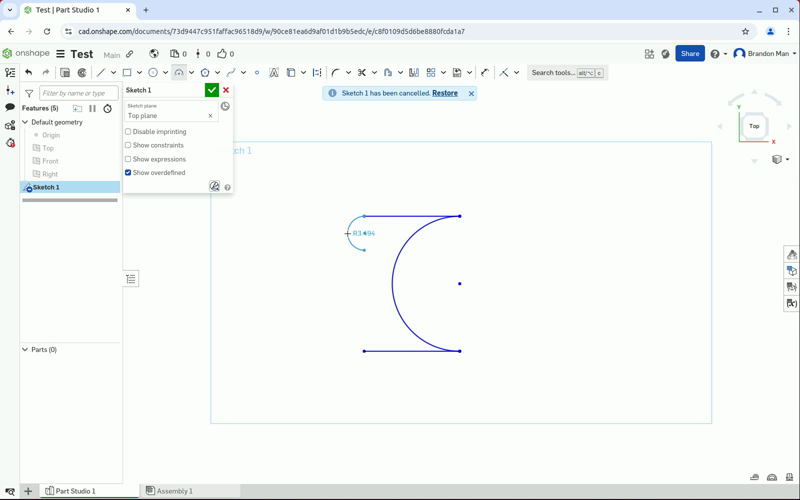
key_up(shift)
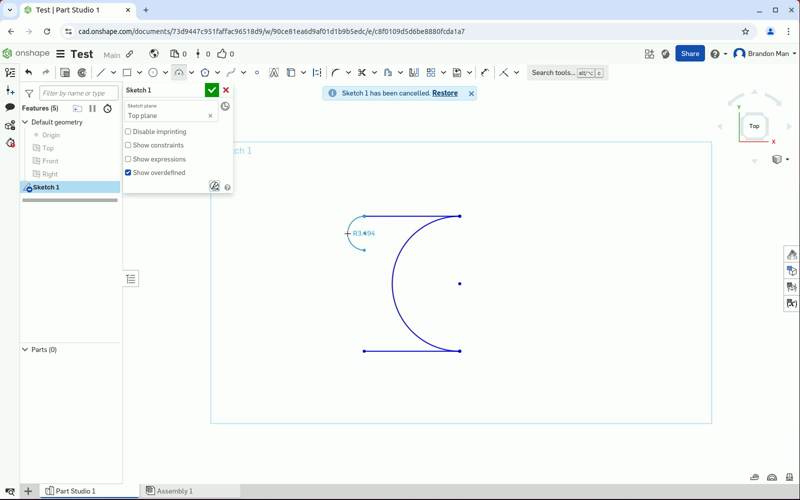
key(esc)
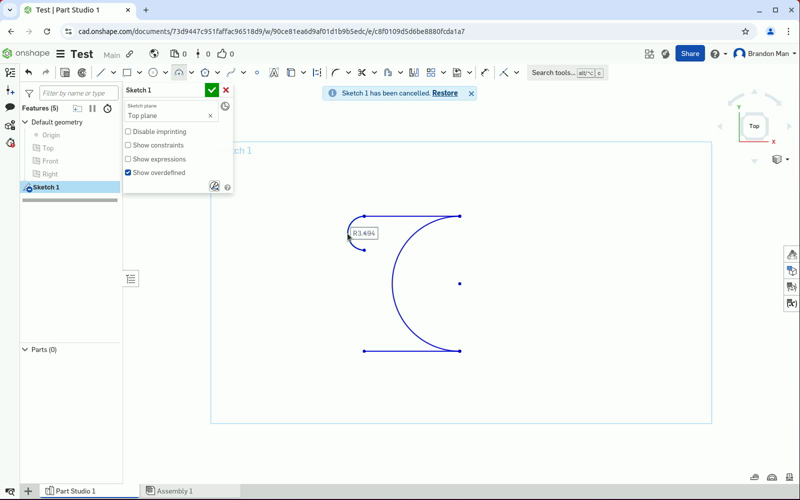
key(l)
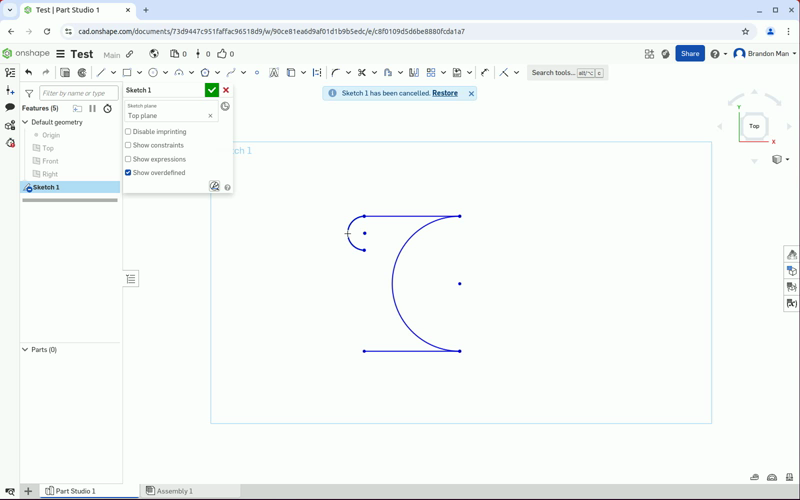
mouse_move(364, 250)
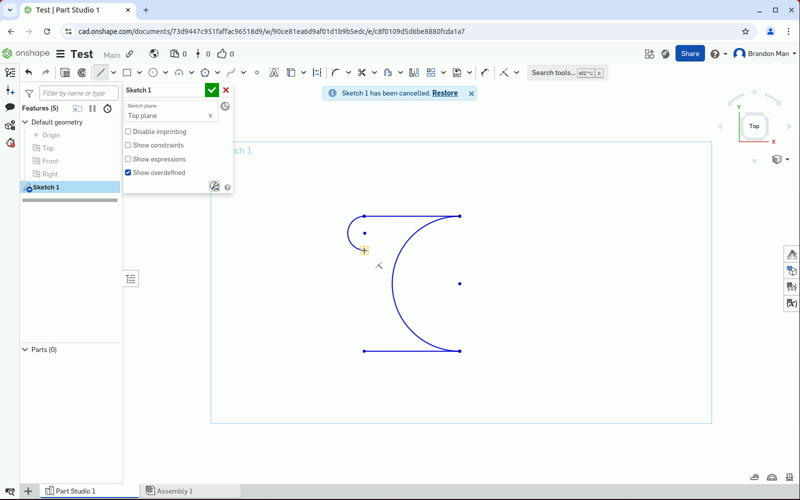
click(364, 250)
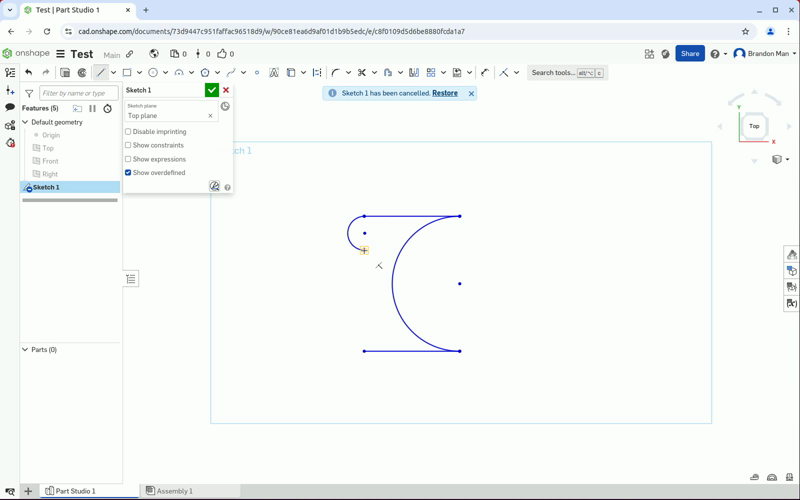
key_down(shift)
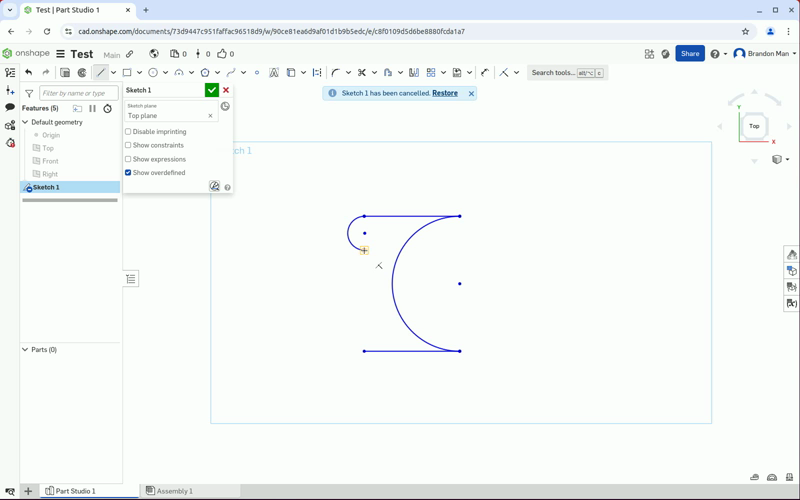
mouse_move(394, 250)
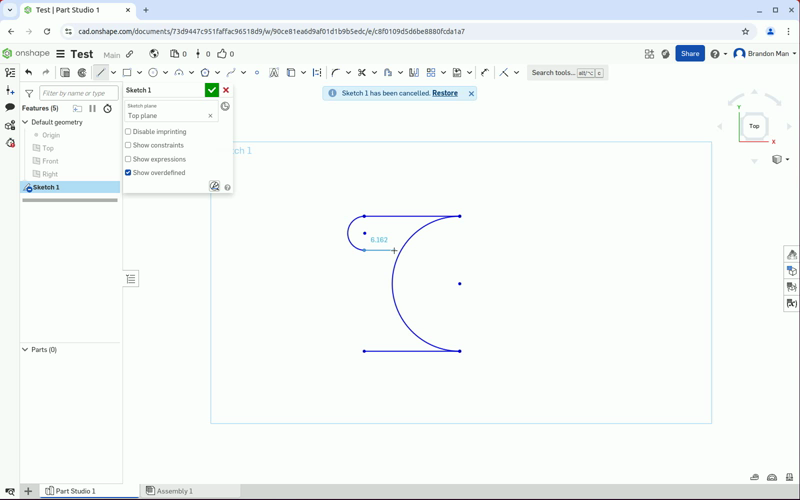
mouse_move(381, 250)
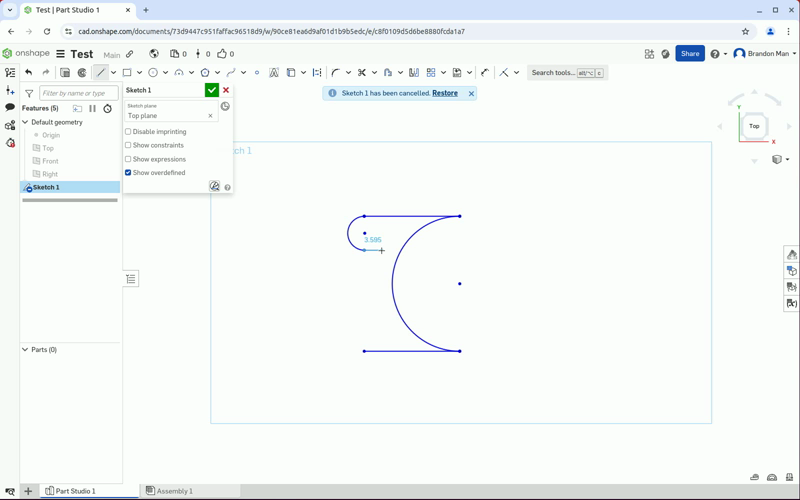
click(381, 250)
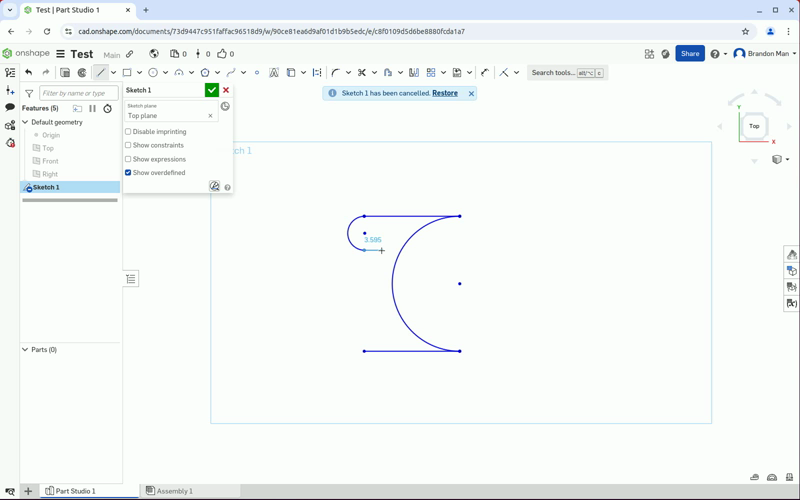
key_up(shift)
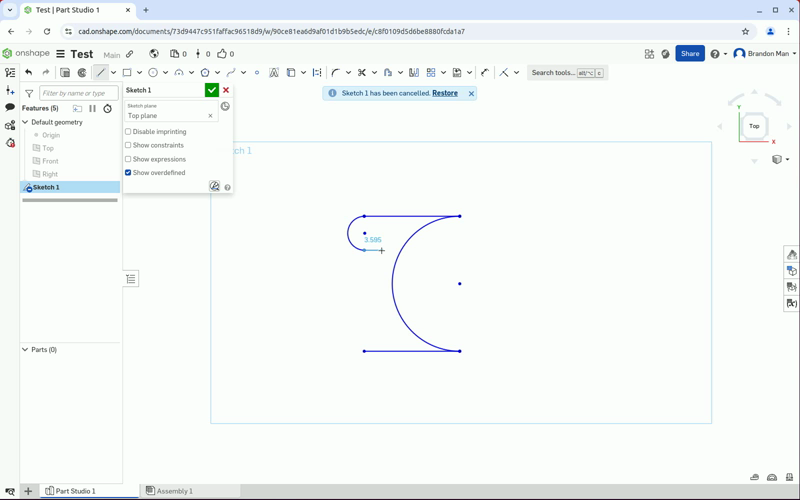
key_down(shift)
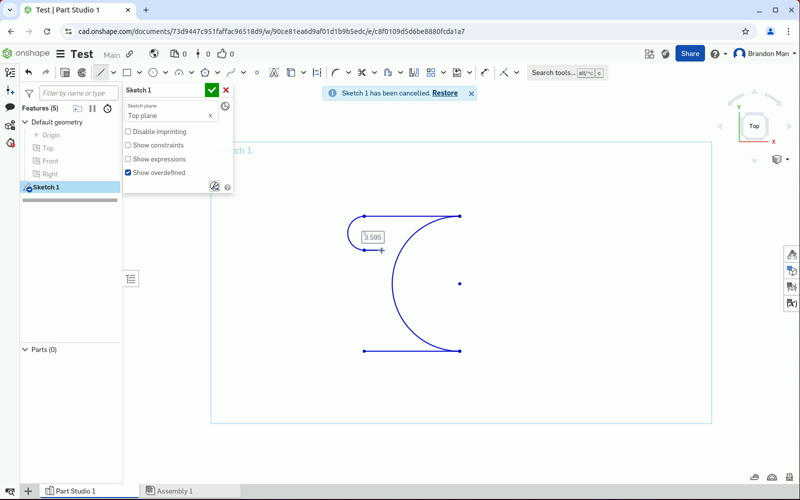
mouse_move(381, 316)
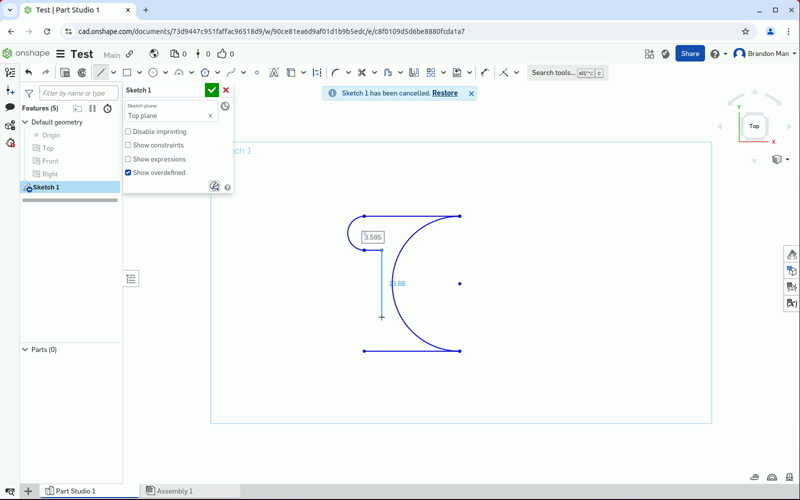
click(381, 316)
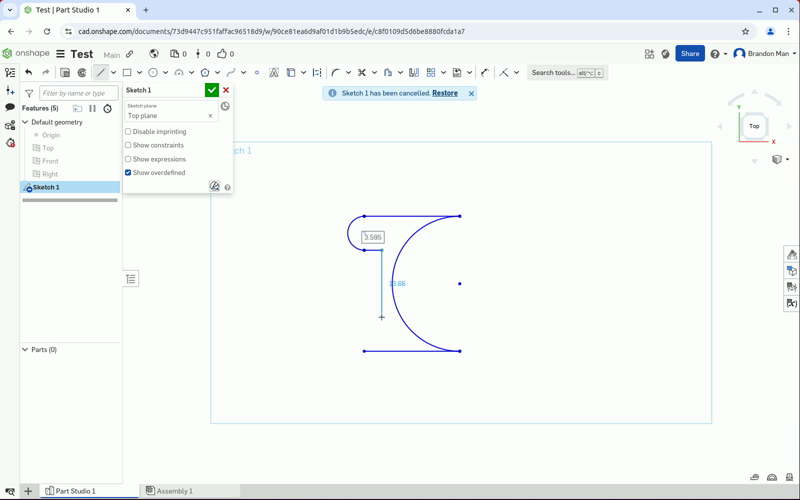
key_up(shift)
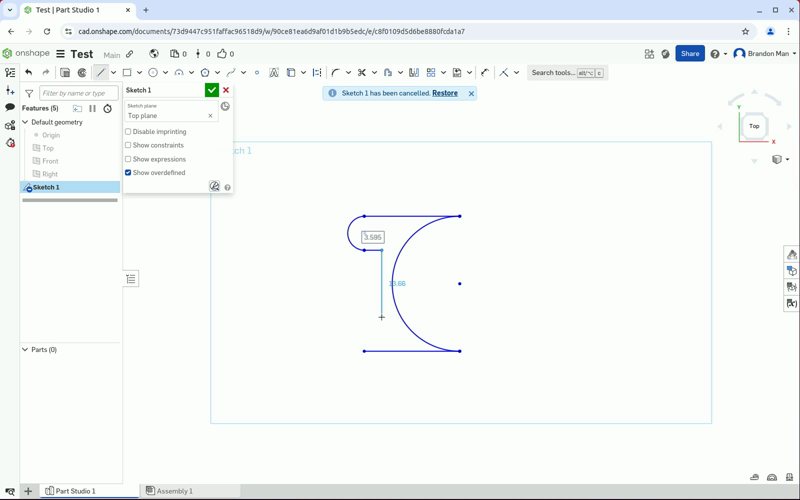
key_down(shift)
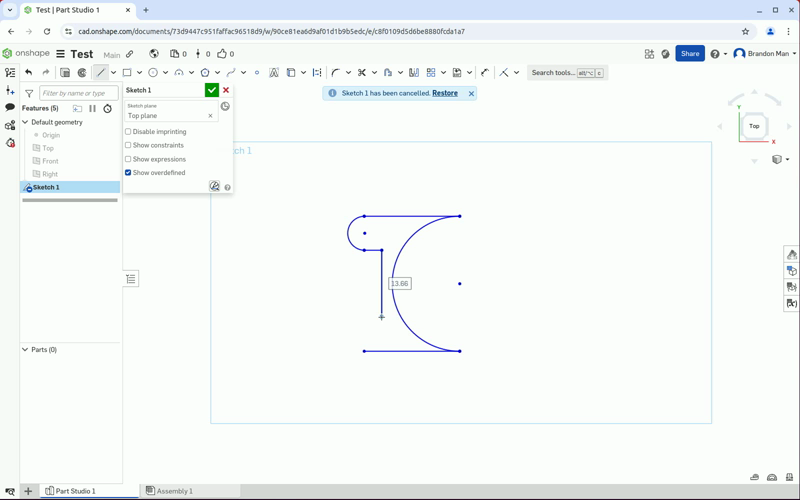
mouse_move(411, 316)
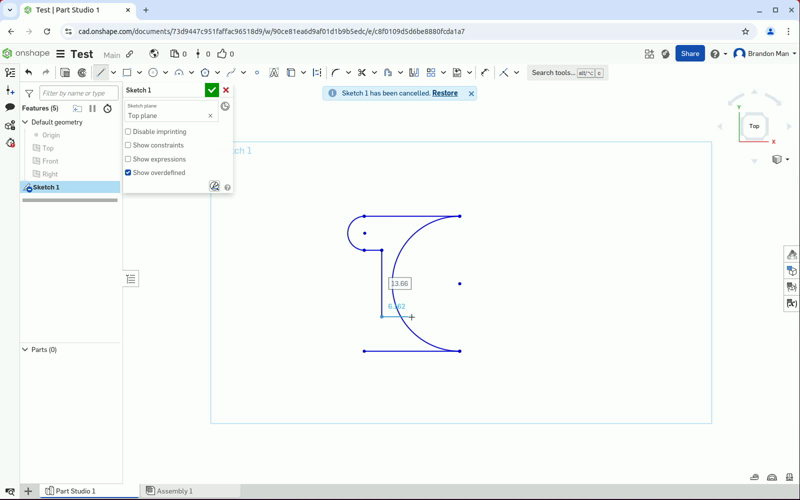
mouse_move(364, 316)
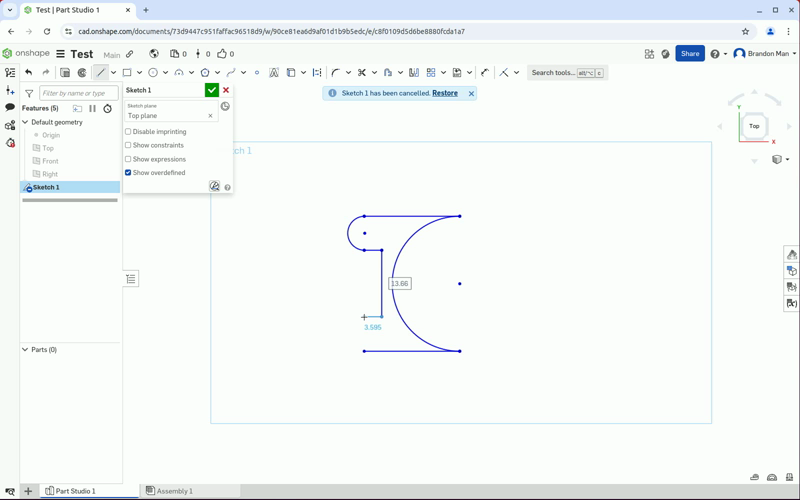
click(364, 316)
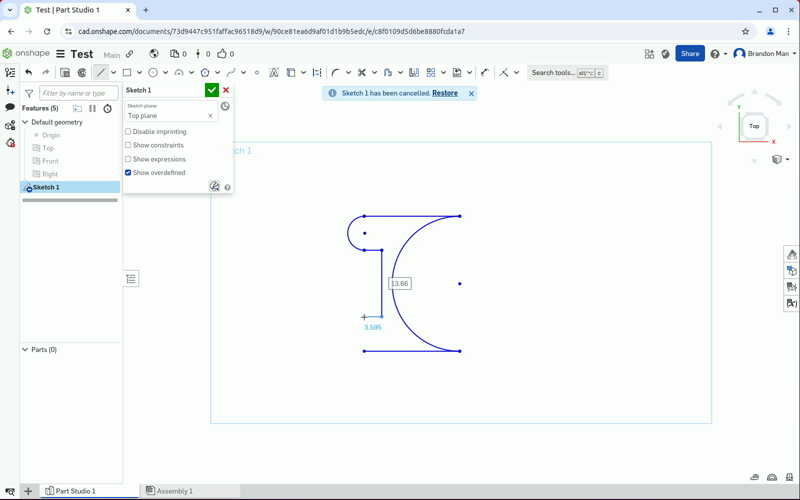
key_up(shift)
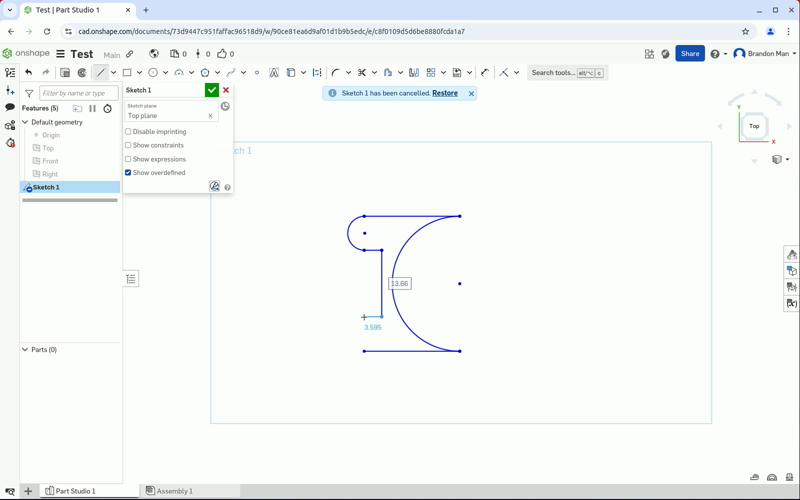
key(esc)
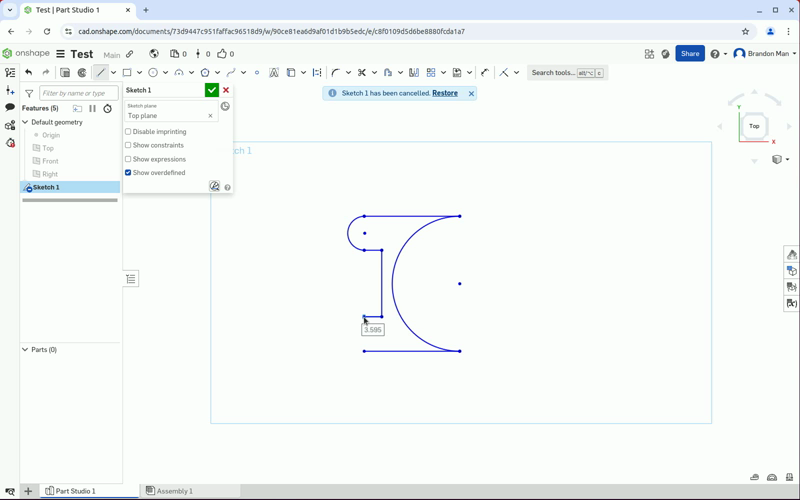
key(a)
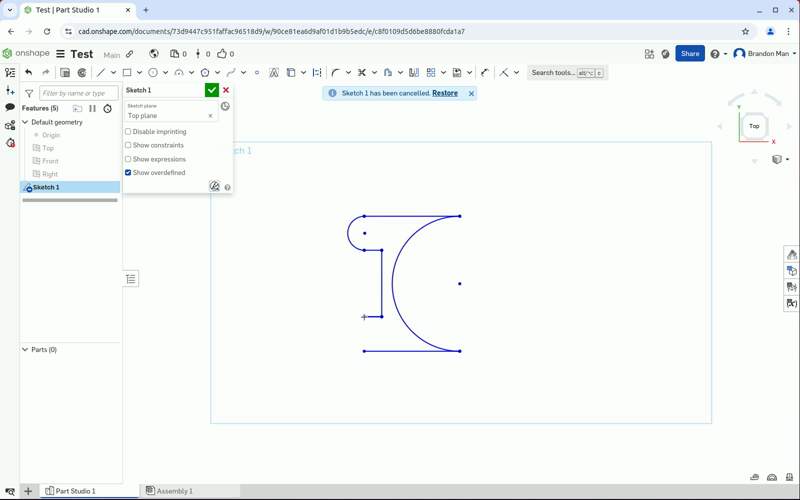
mouse_move(364, 316)
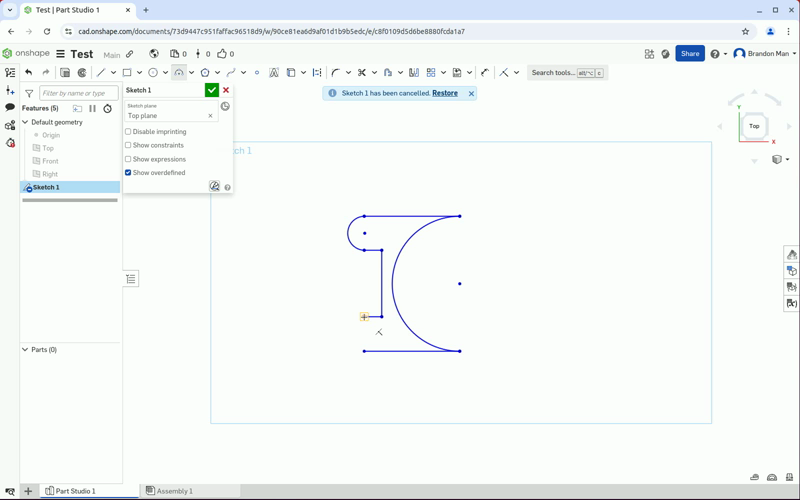
click(364, 316)
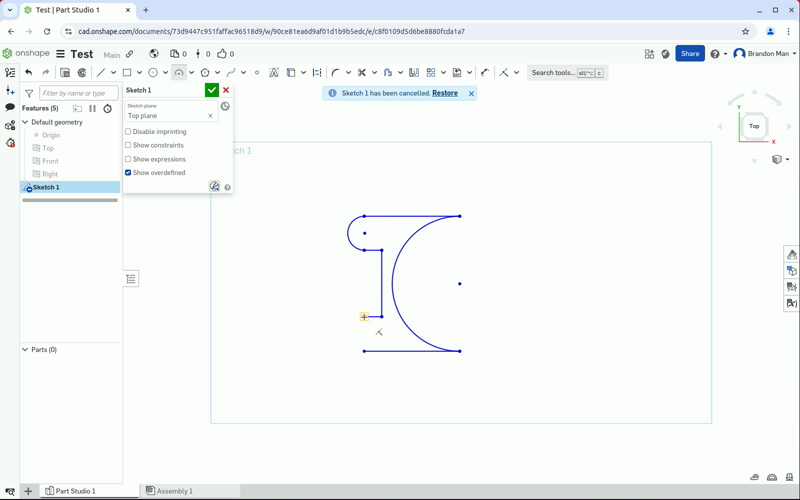
mouse_move(364, 351)
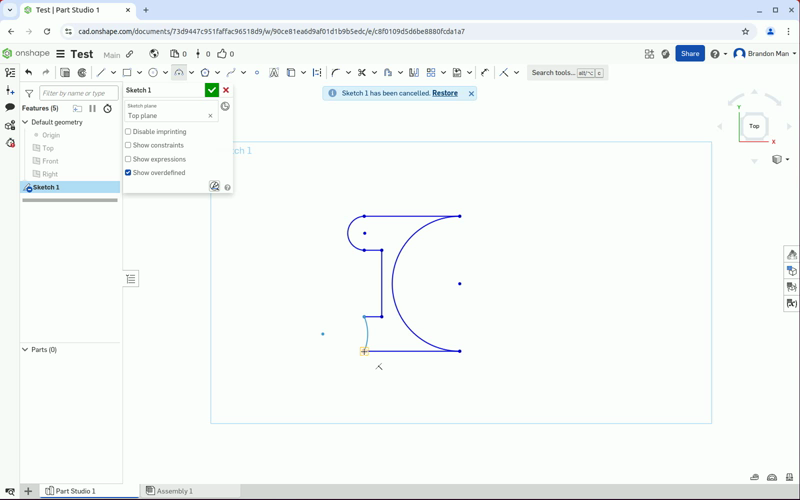
click(364, 351)
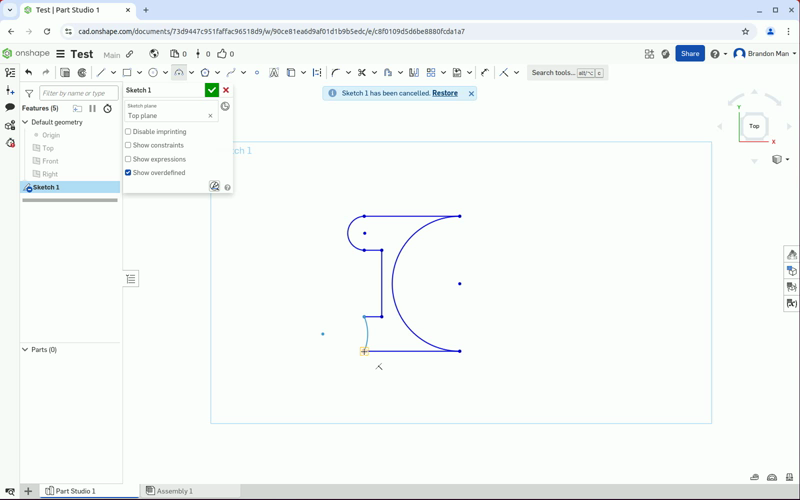
key_down(shift)
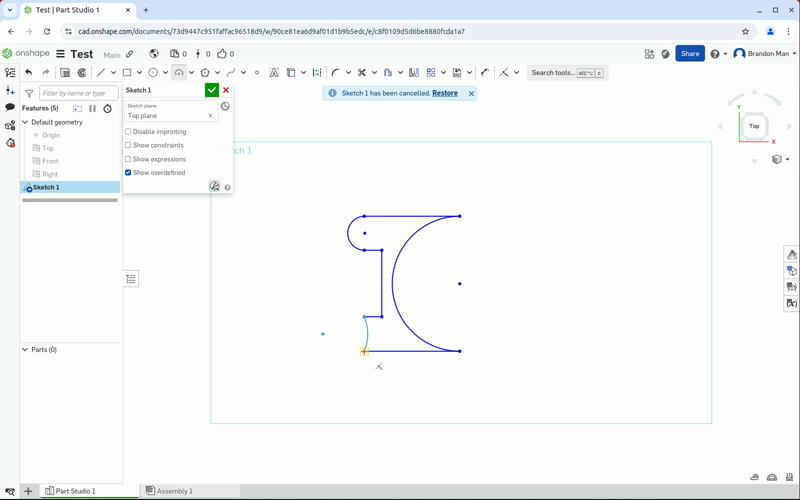
mouse_move(347, 333)
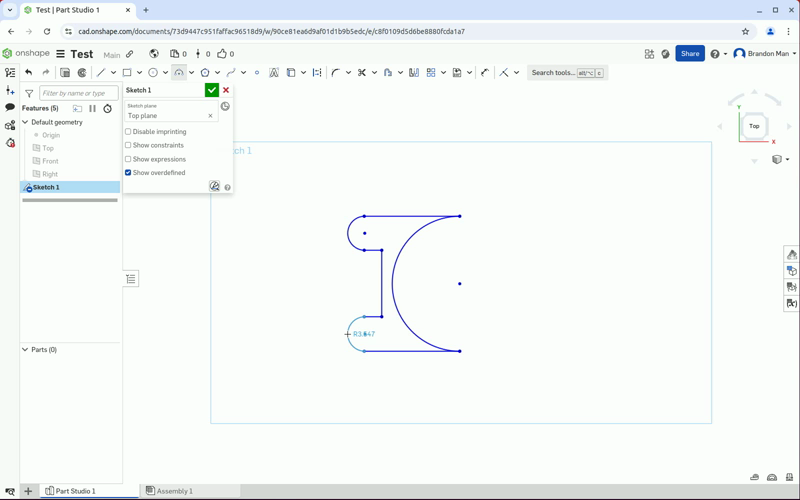
click(347, 333)
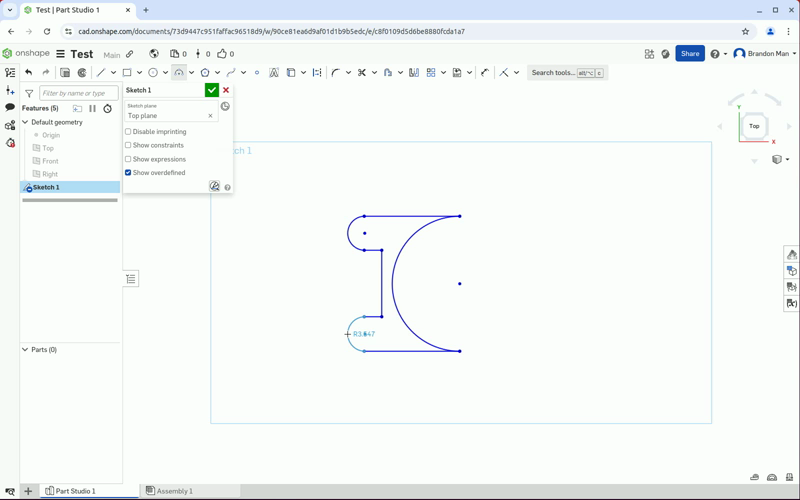
key_up(shift)
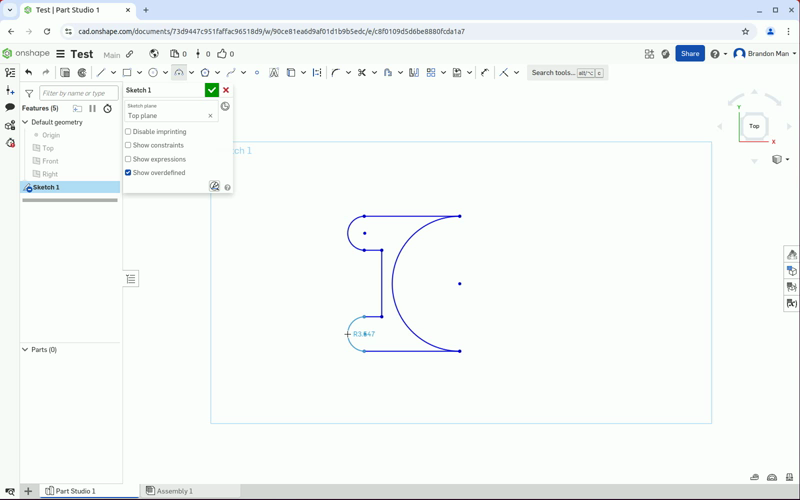
key(esc)
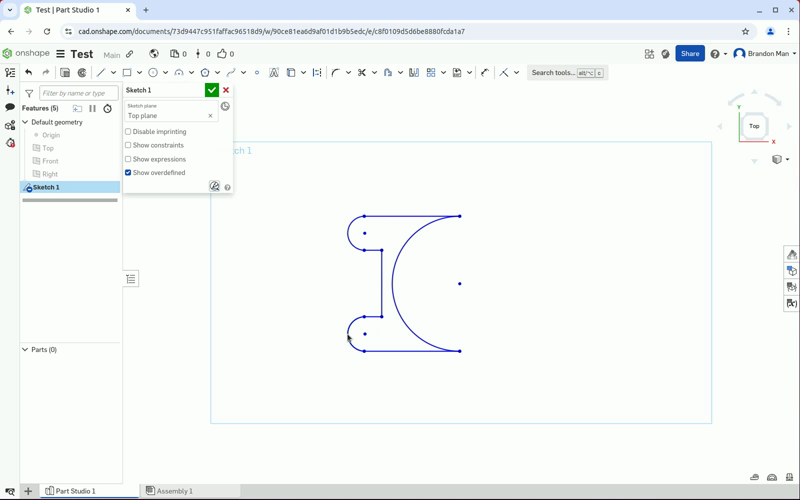
key(c)
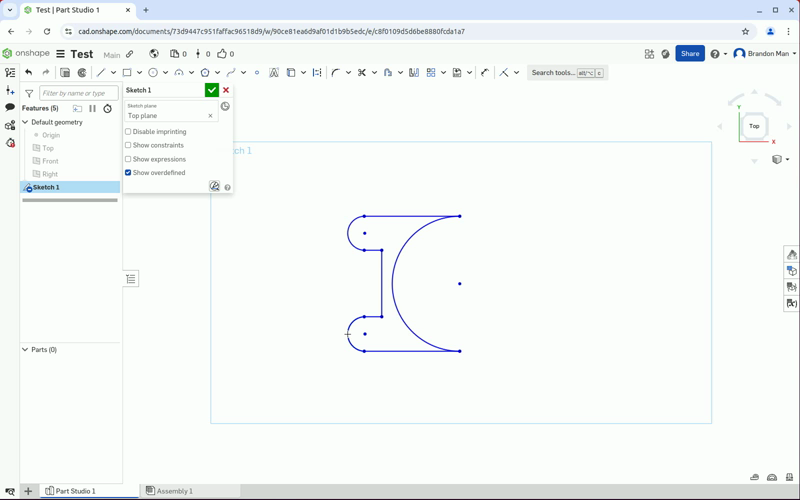
key_down(shift)
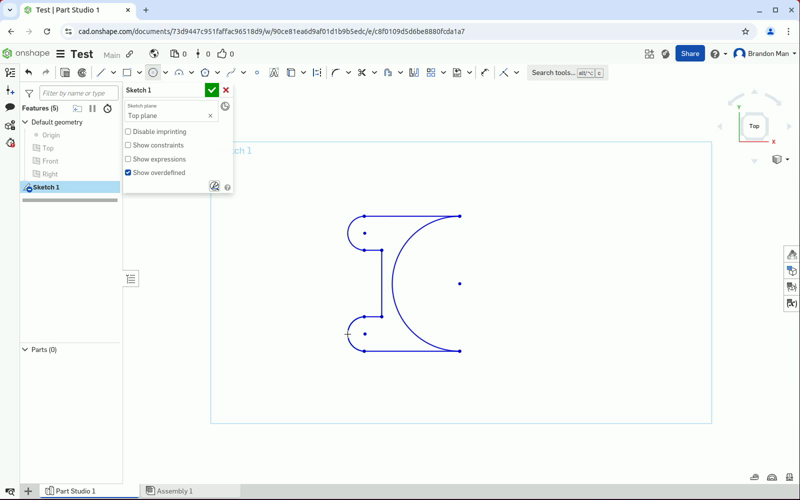
mouse_move(364, 333)
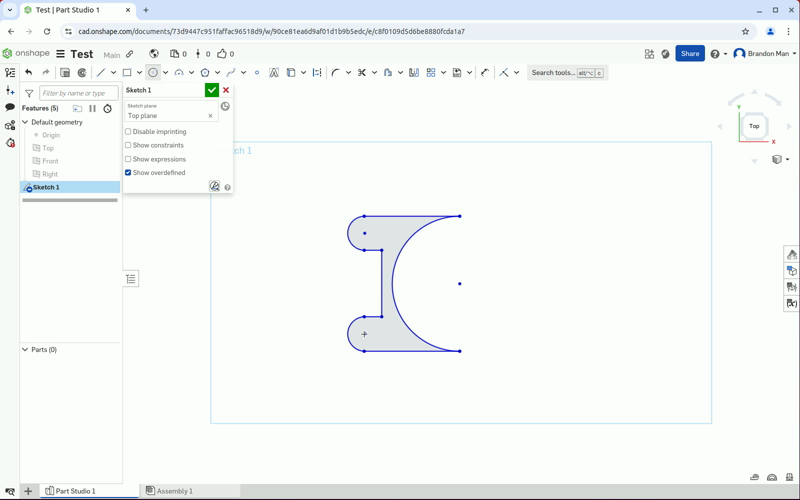
click(364, 333)
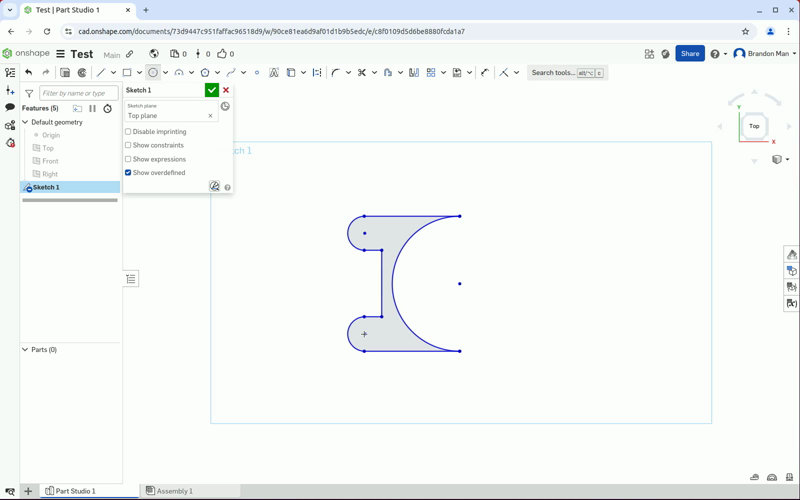
key_up(shift)
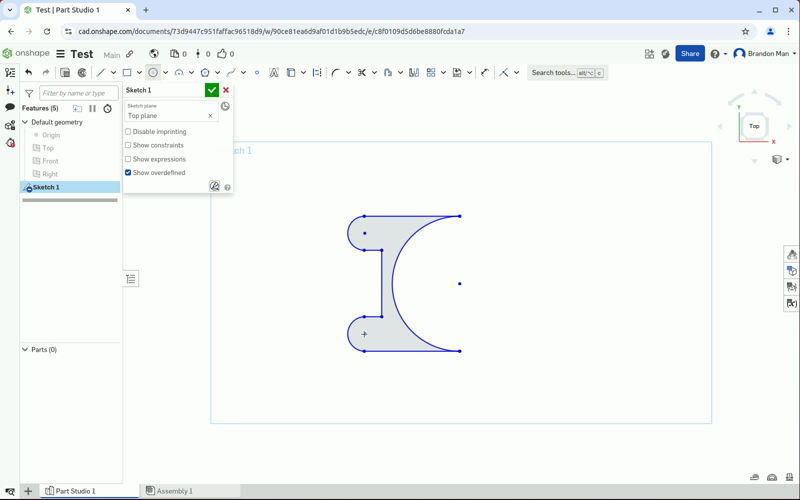
mouse_move(372, 333)
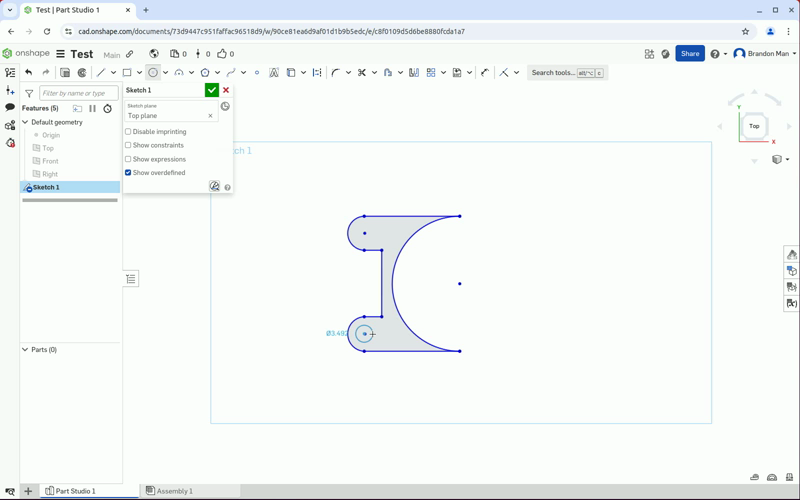
click(372, 333)
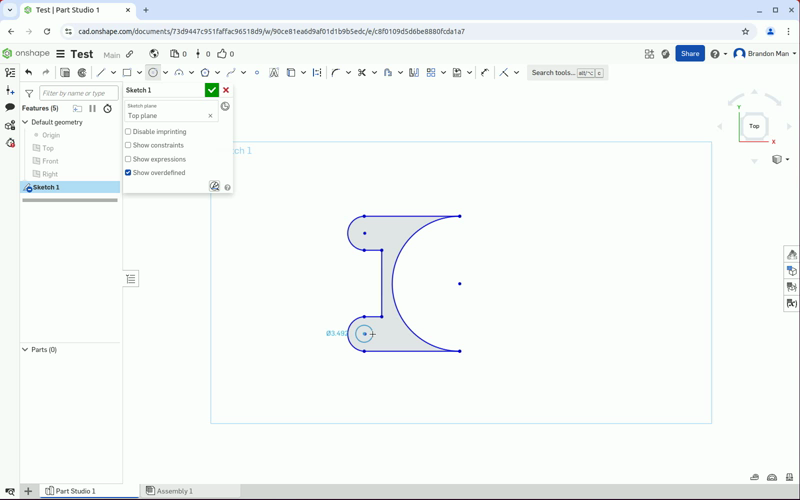
key(esc)
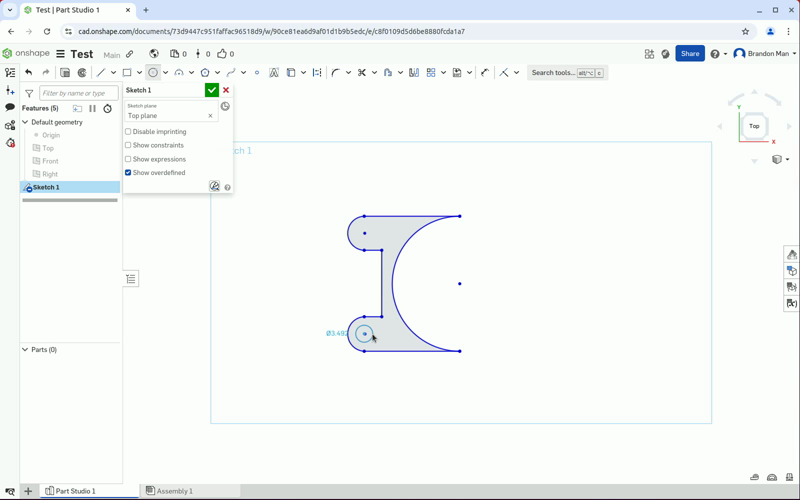
key(c)
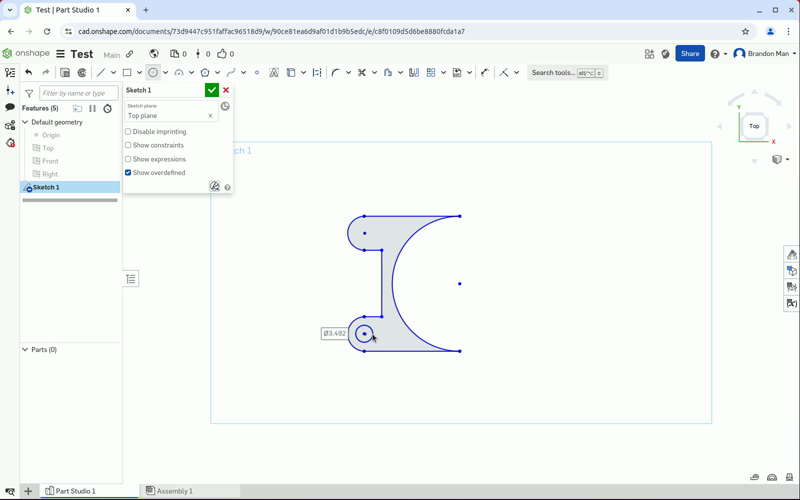
key_down(shift)
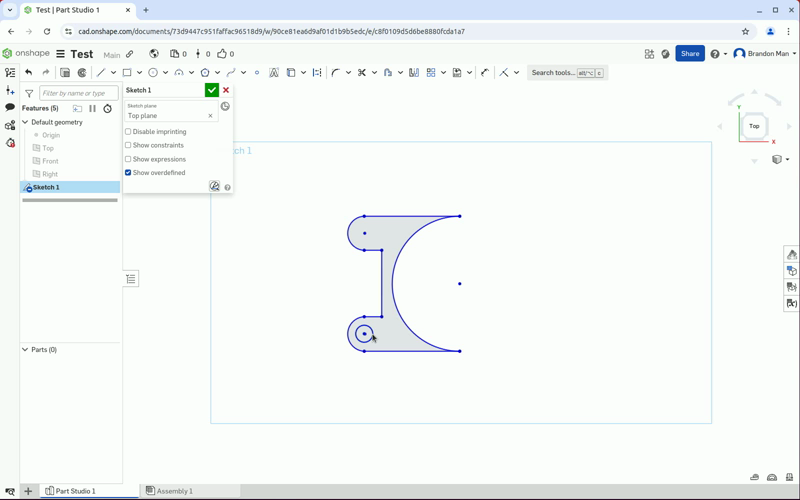
mouse_move(364, 233)
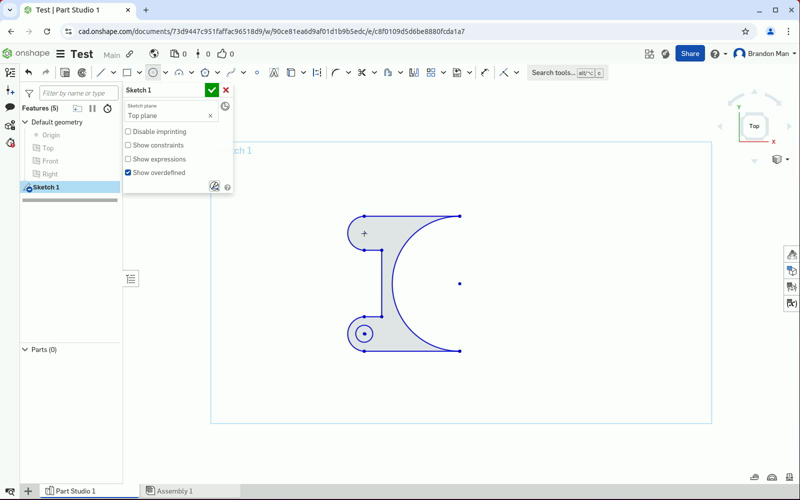
click(364, 233)
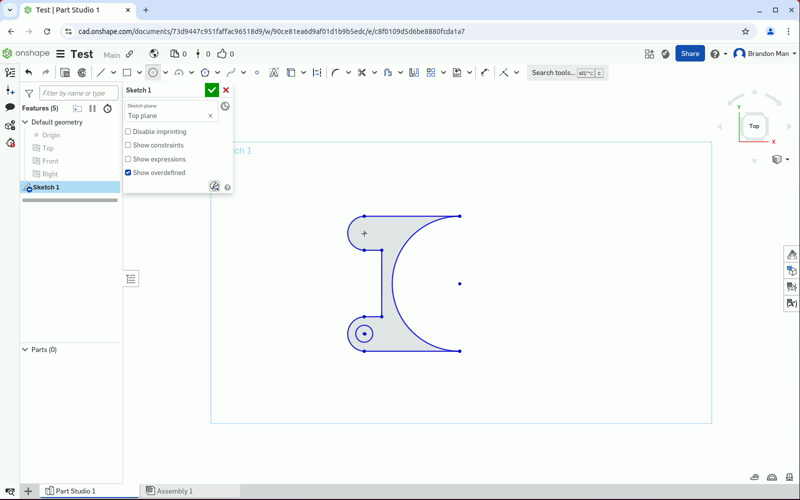
key_up(shift)
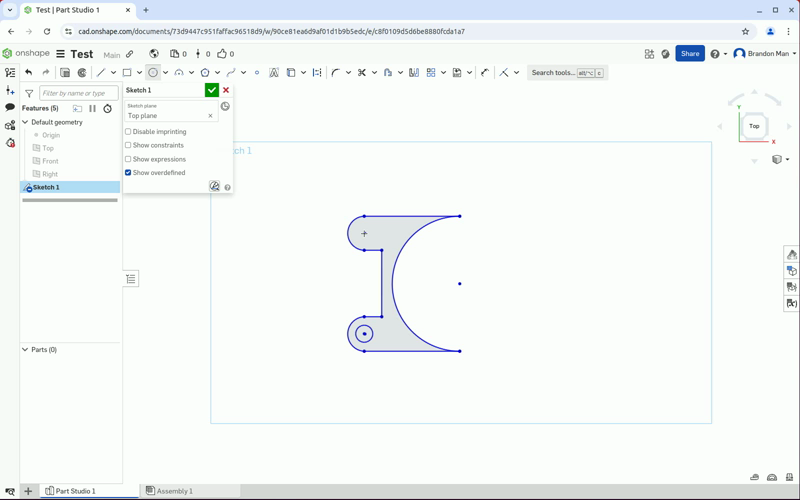
mouse_move(372, 233)
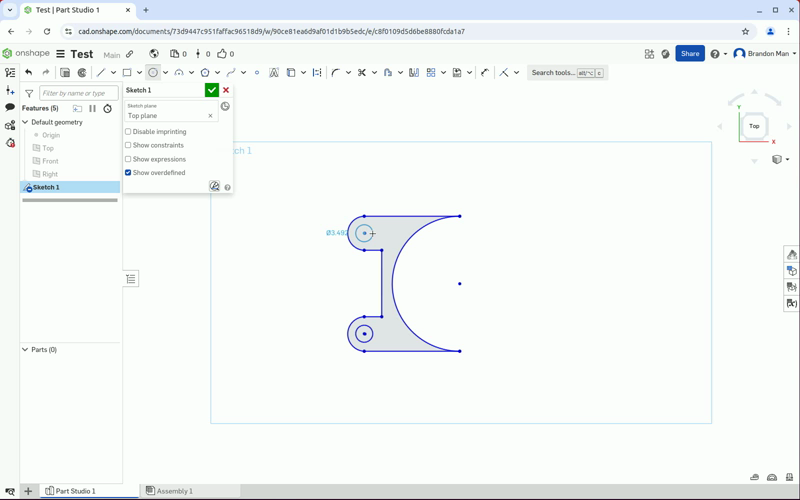
click(372, 233)
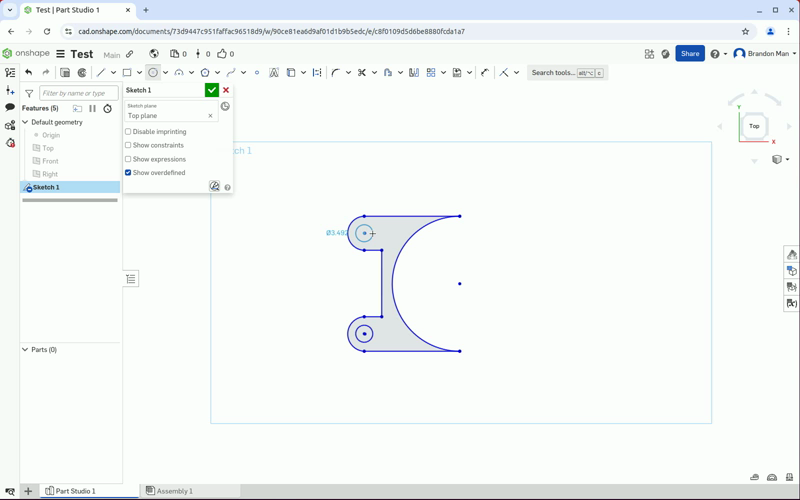
key(esc)
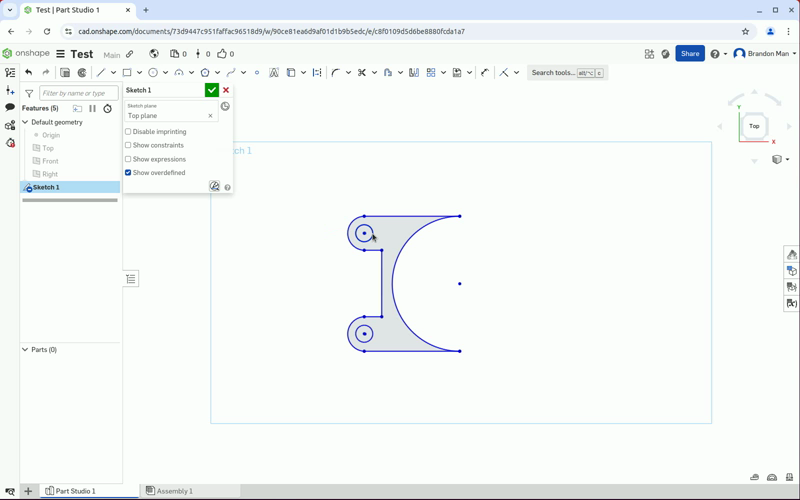
mouse_move(421, 317)
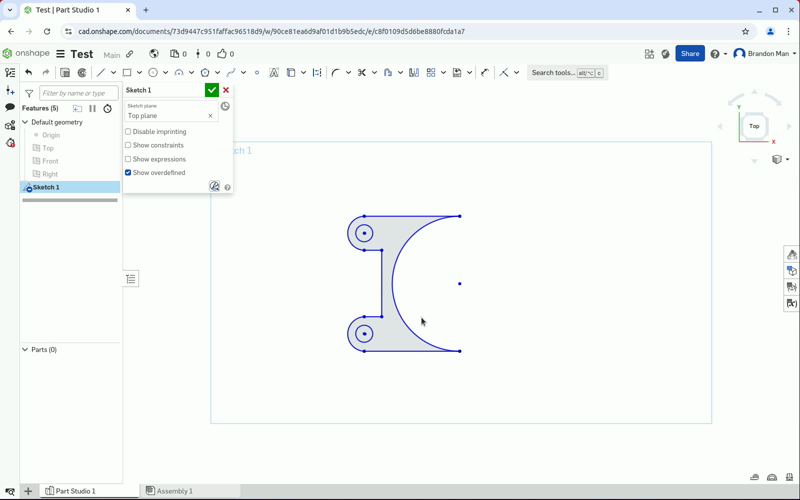
click(421, 317)
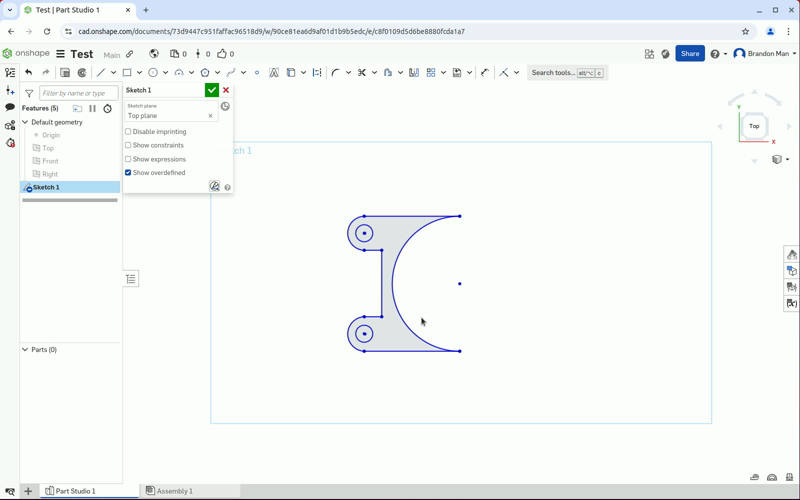
mouse_move(73, 352)
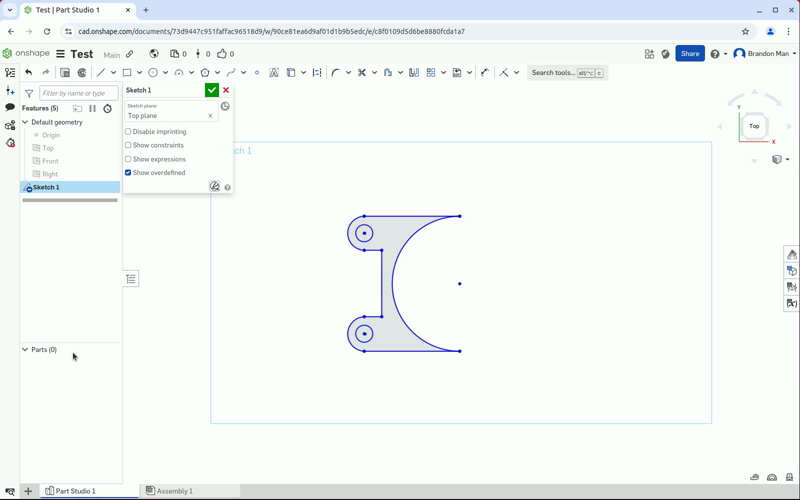
key(shift+y)
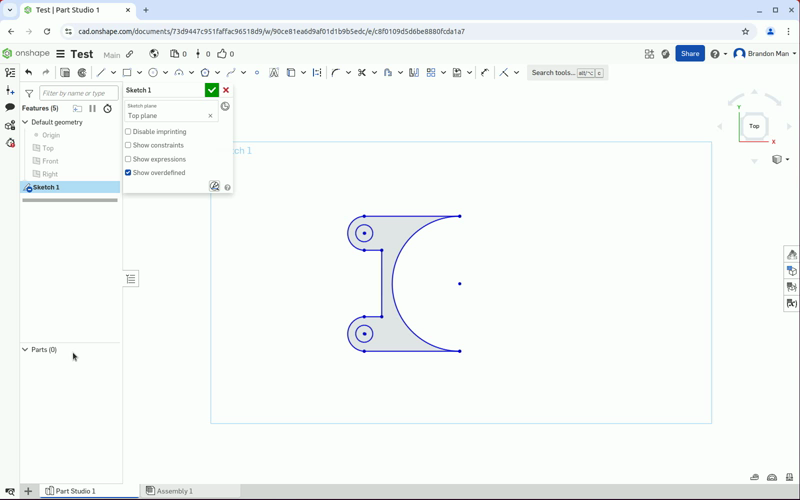
key(shift+e)
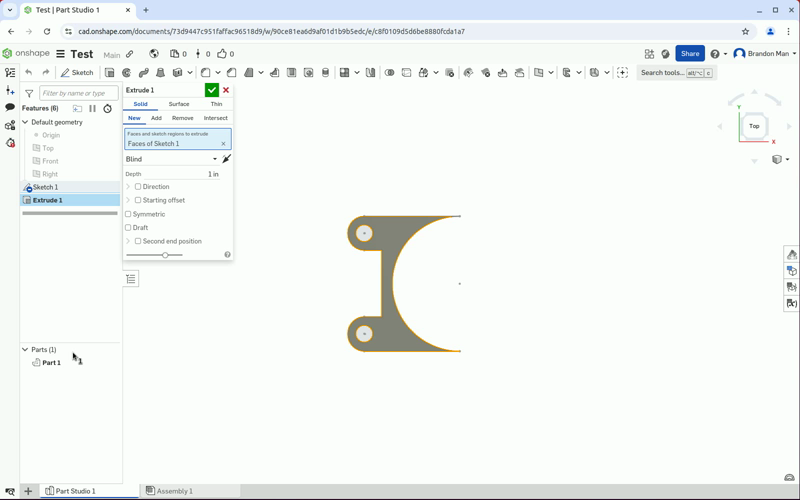
mouse_move(143, 106)
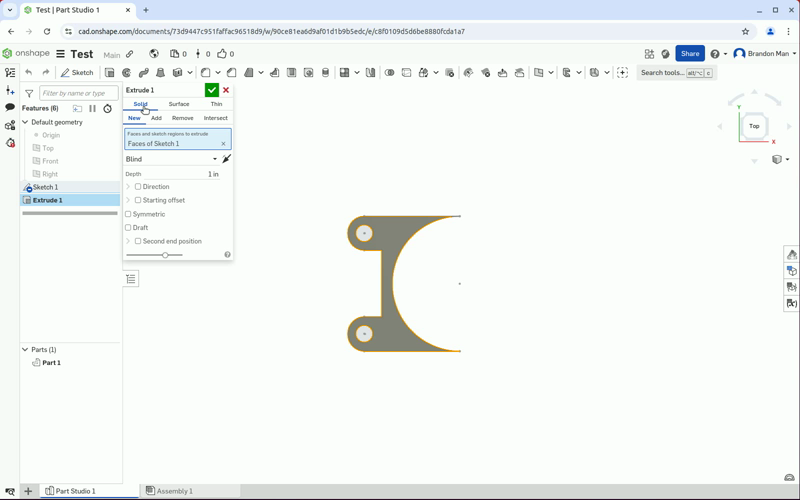
click(143, 106)
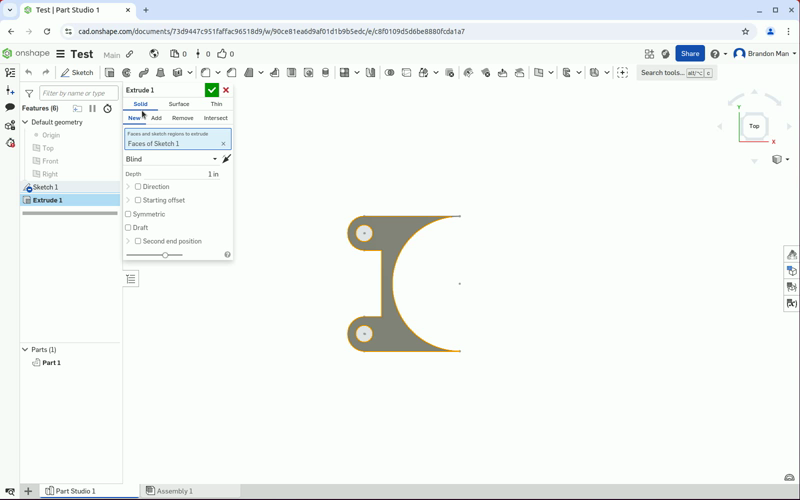
mouse_move(137, 120)
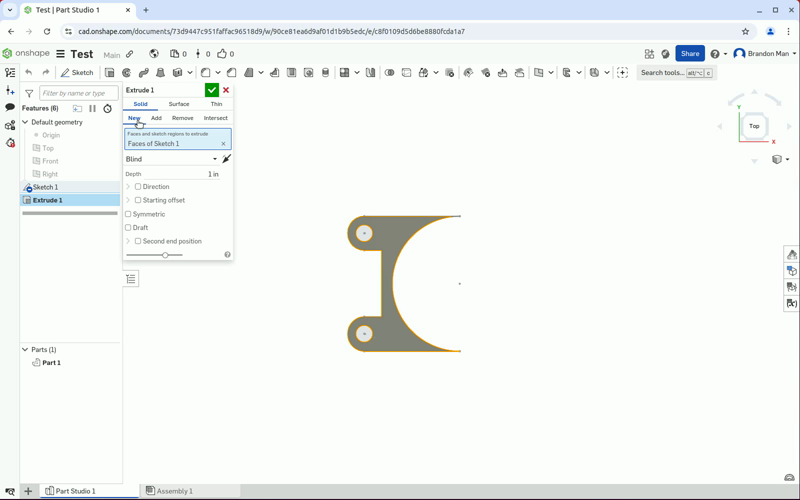
click(137, 120)
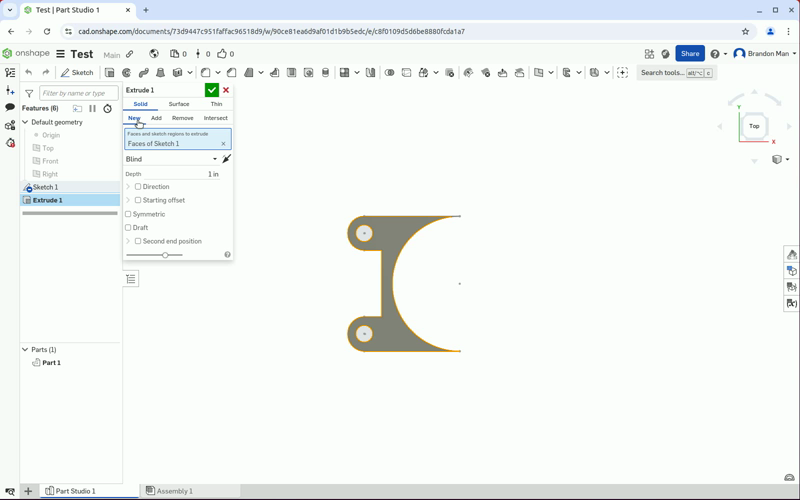
key(tab, 4)
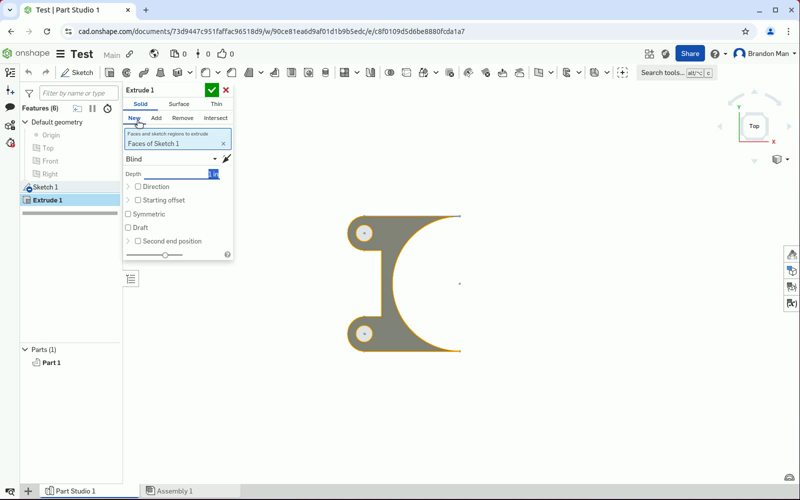
text(3.37)
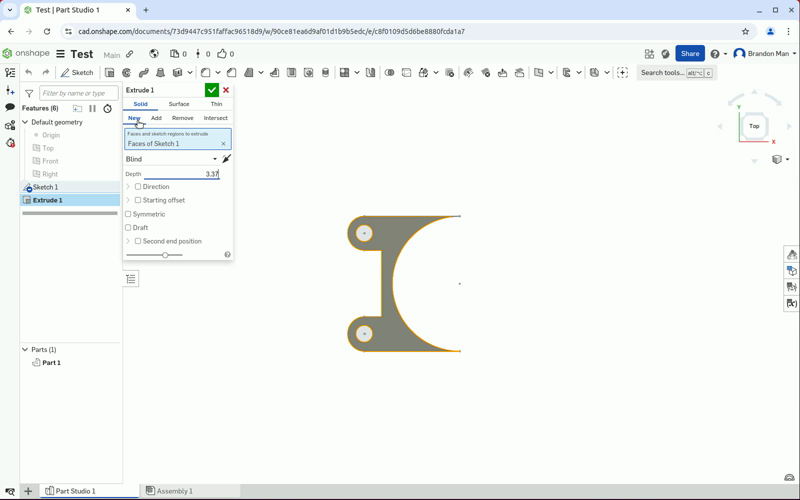
key(enter)
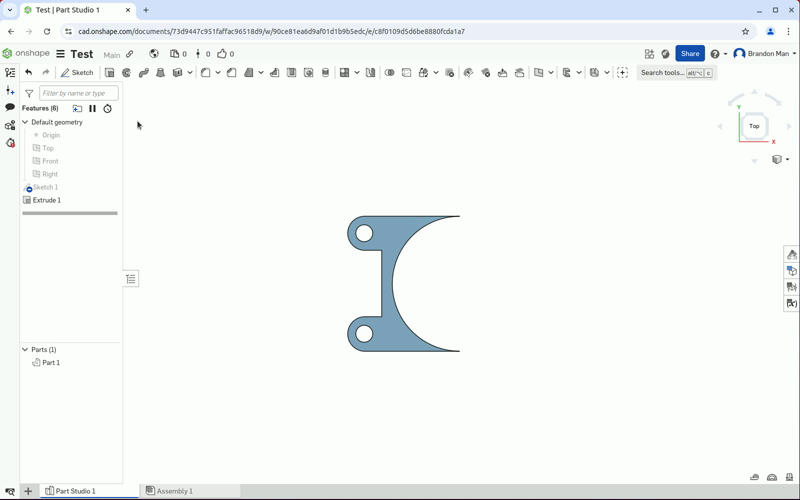
key(shift+h)
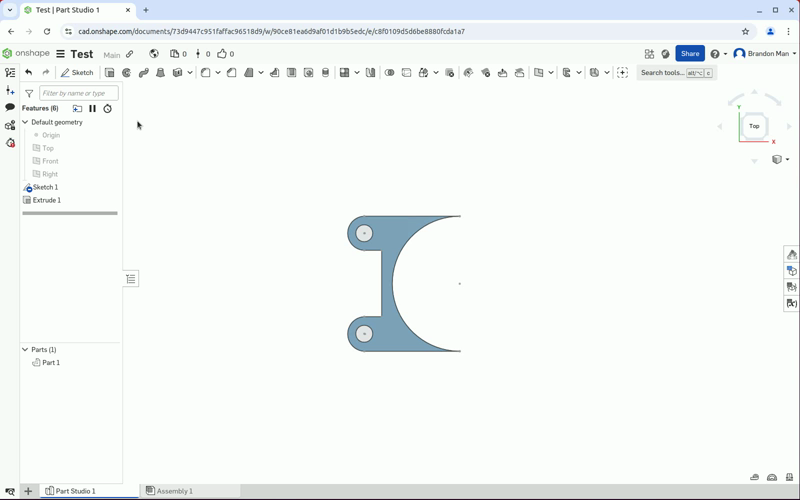
key(shift+h)
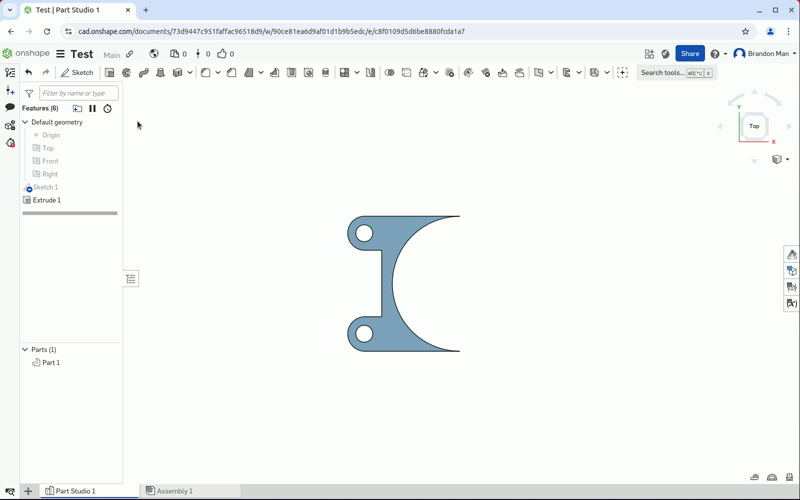
mouse_move(73, 189)
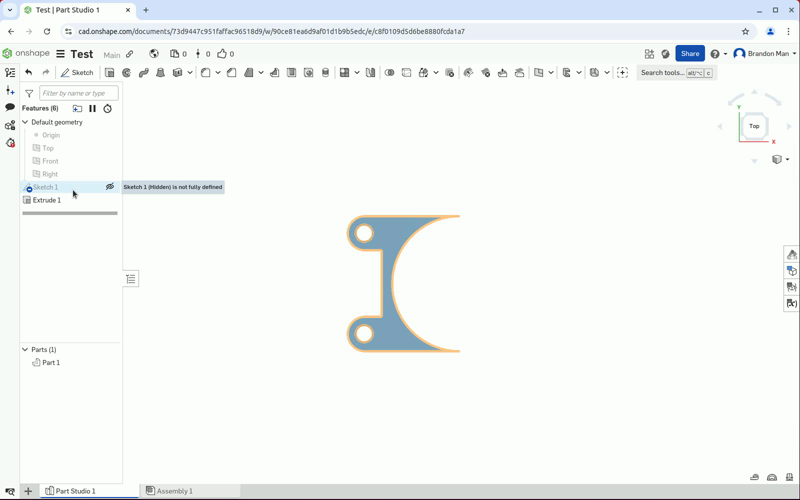
click(73, 189)
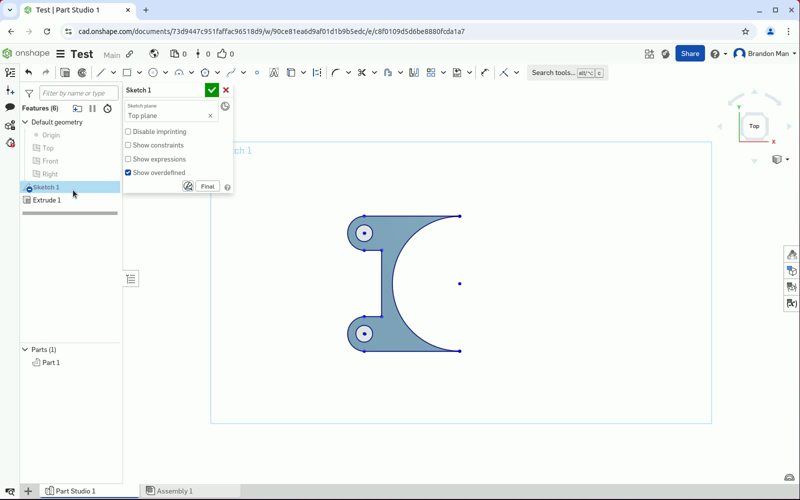
mouse_move(229, 92)
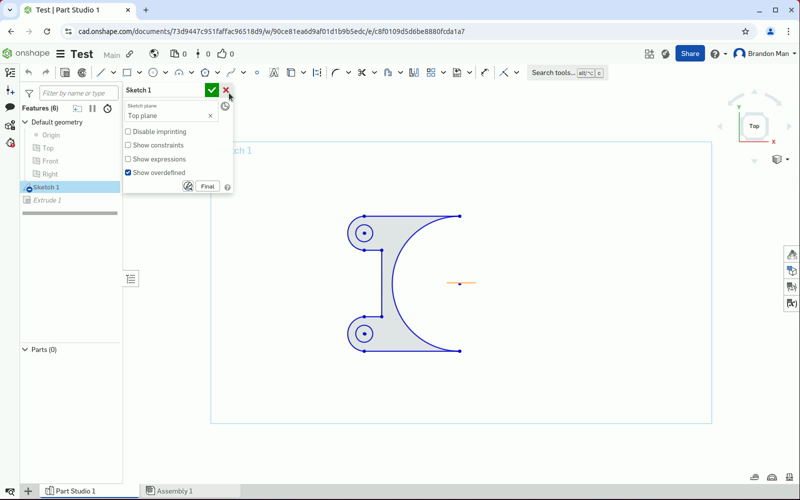
click(229, 92)
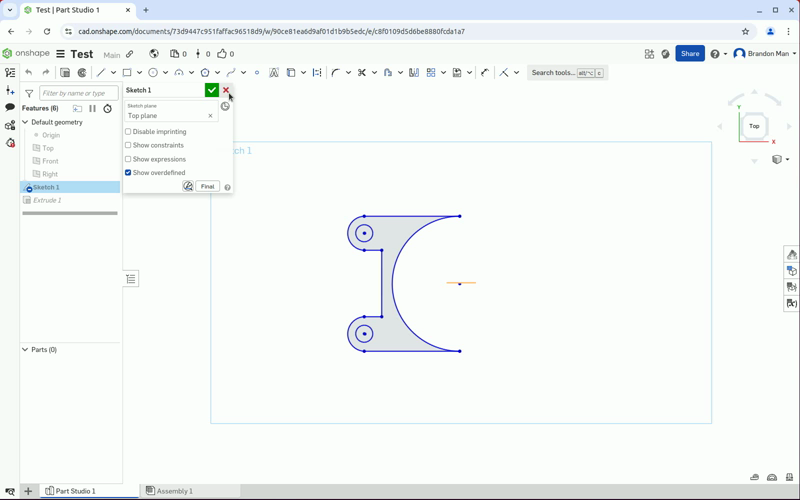
key(shift+s)
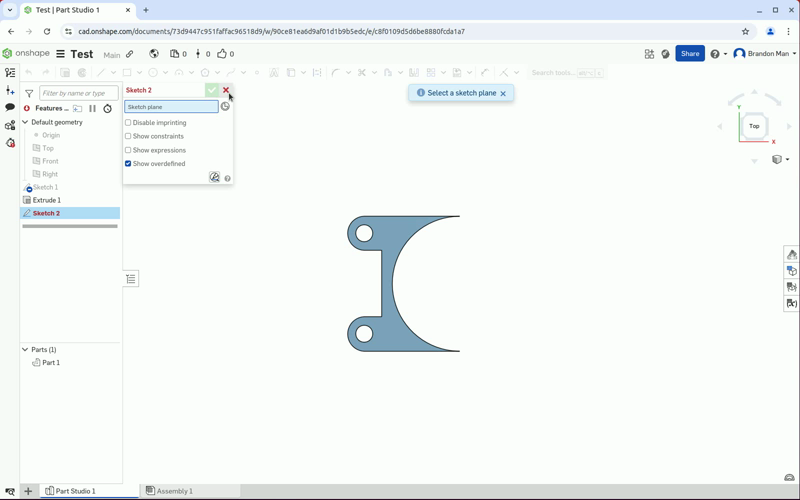
mouse_move(73, 150)
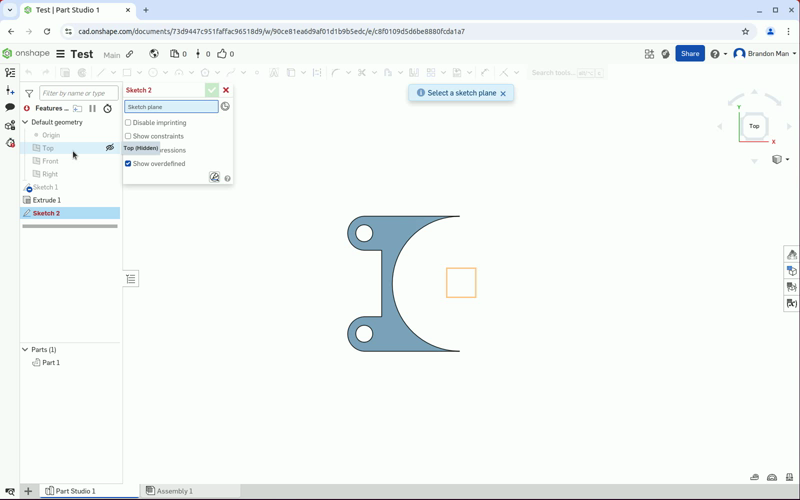
click(73, 150)
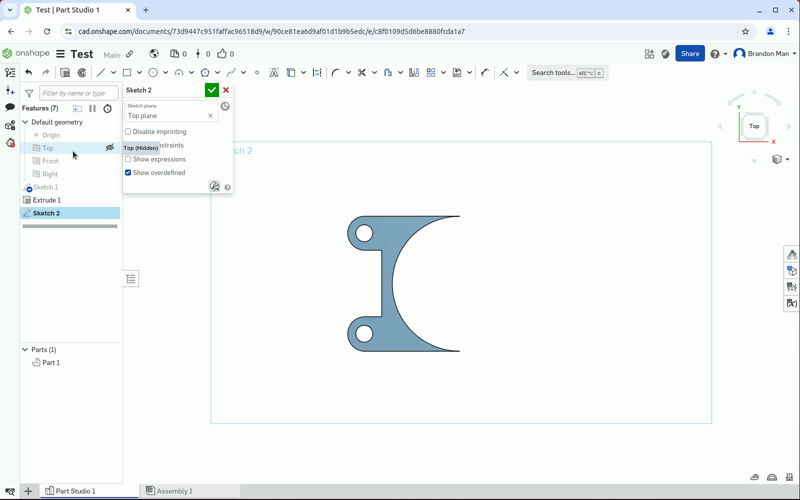
mouse_move(73, 352)
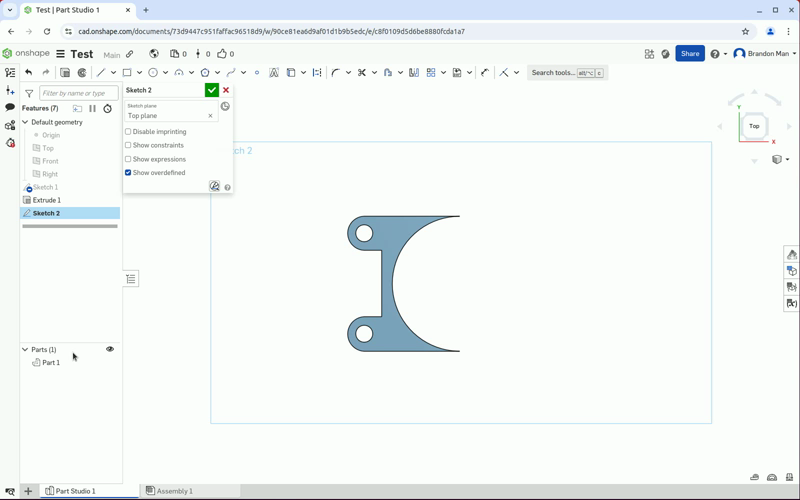
key(y)
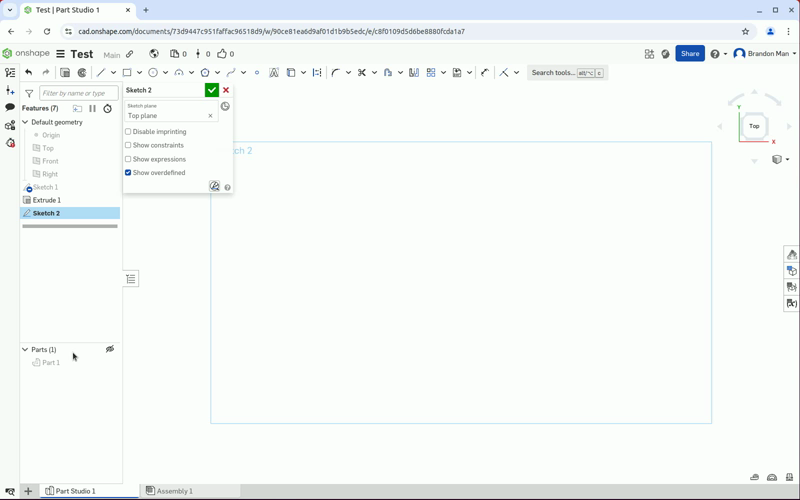
key(l)
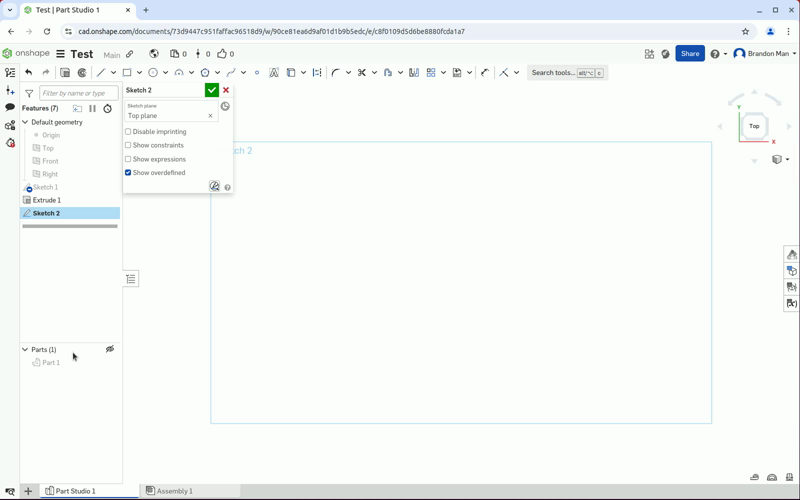
key_down(shift)
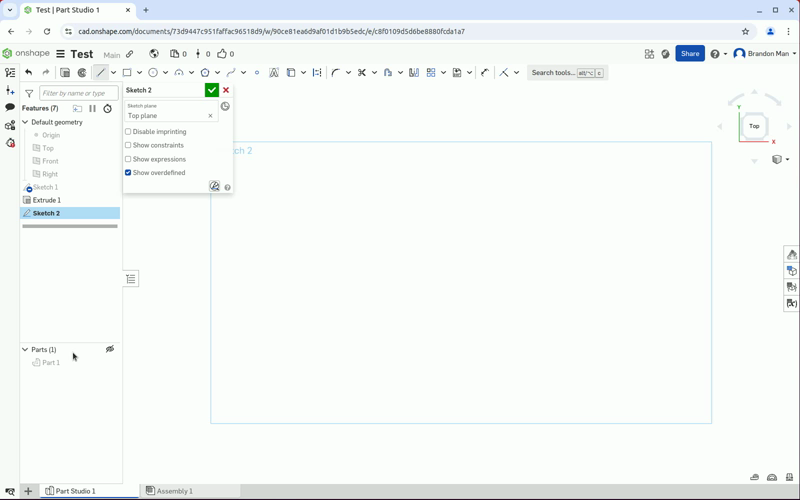
mouse_move(460, 351)
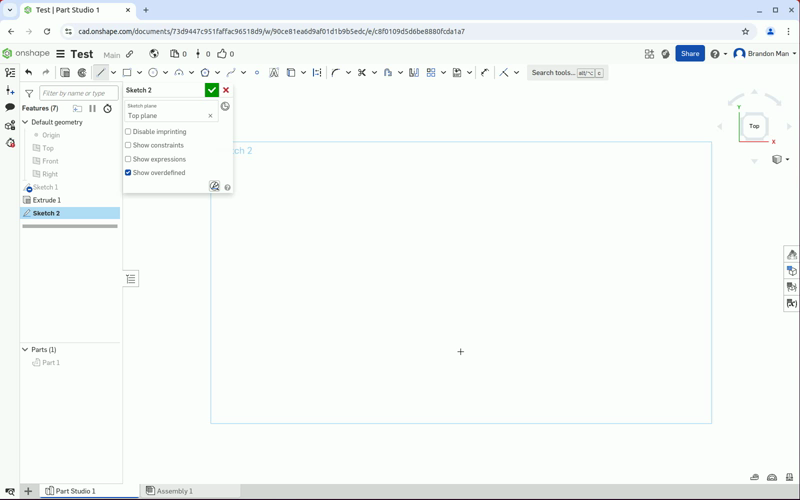
click(460, 351)
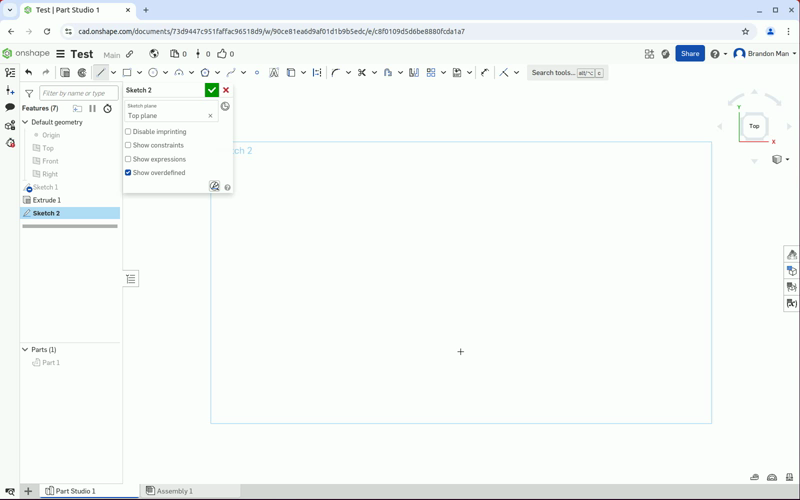
key_up(shift)
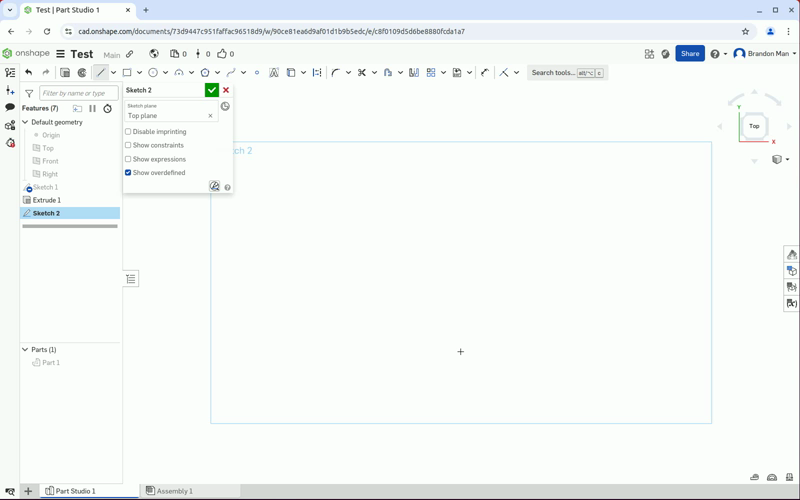
key_down(shift)
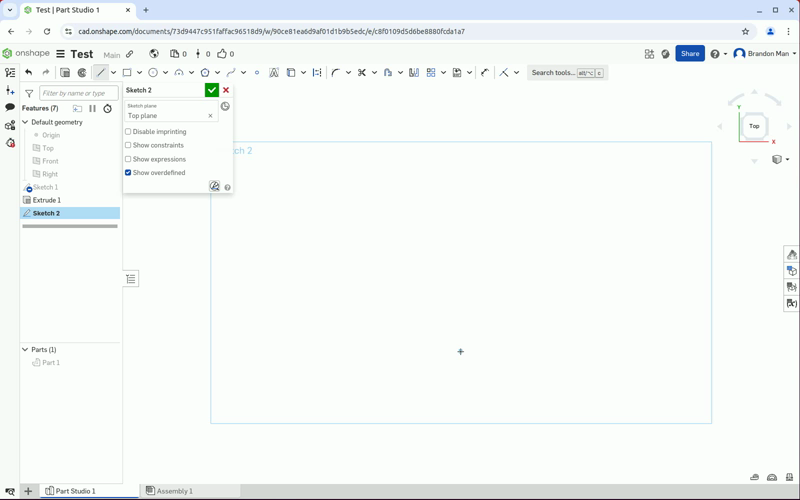
mouse_move(555, 351)
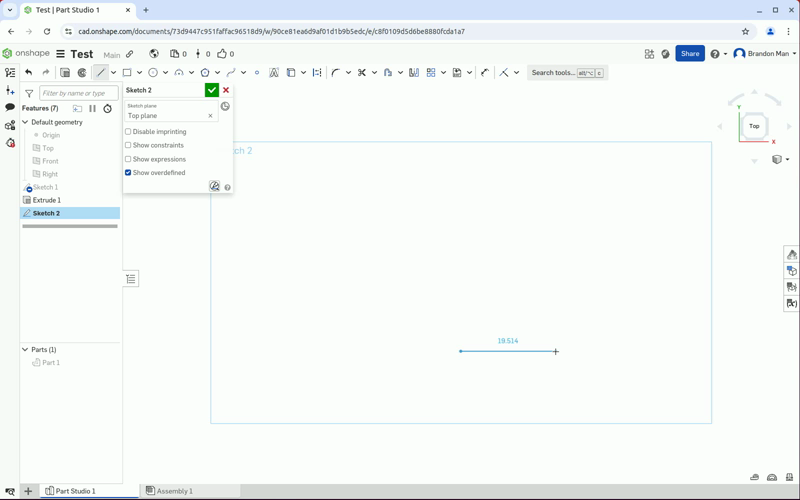
click(555, 351)
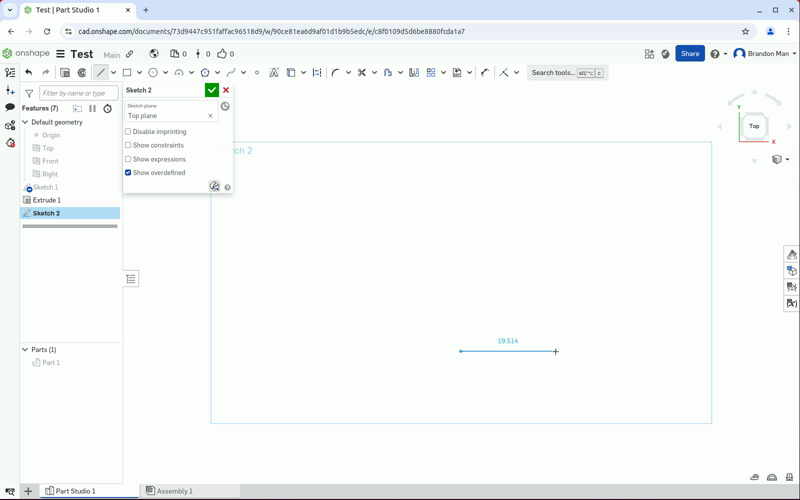
key_up(shift)
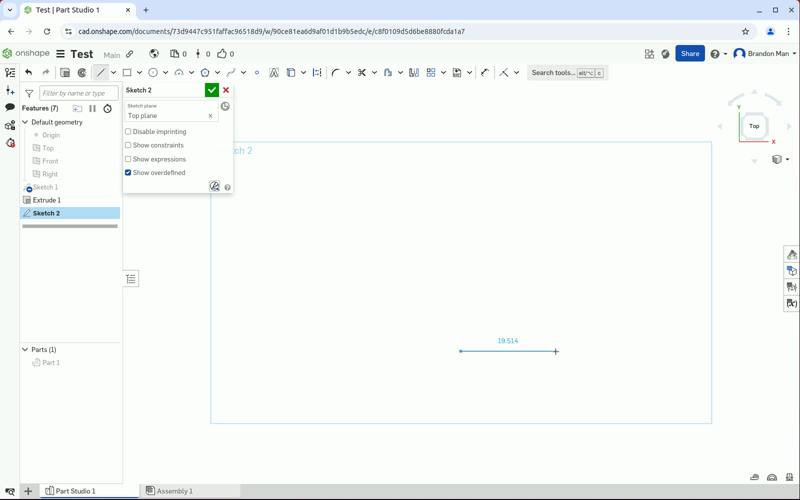
key(esc)
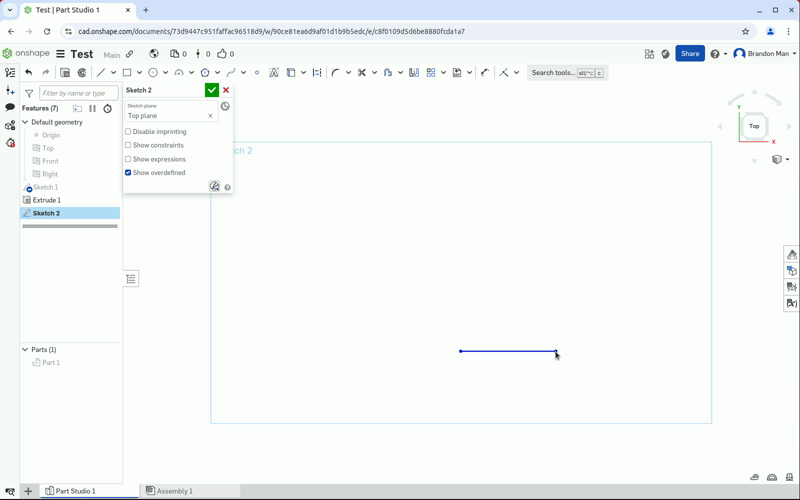
key(a)
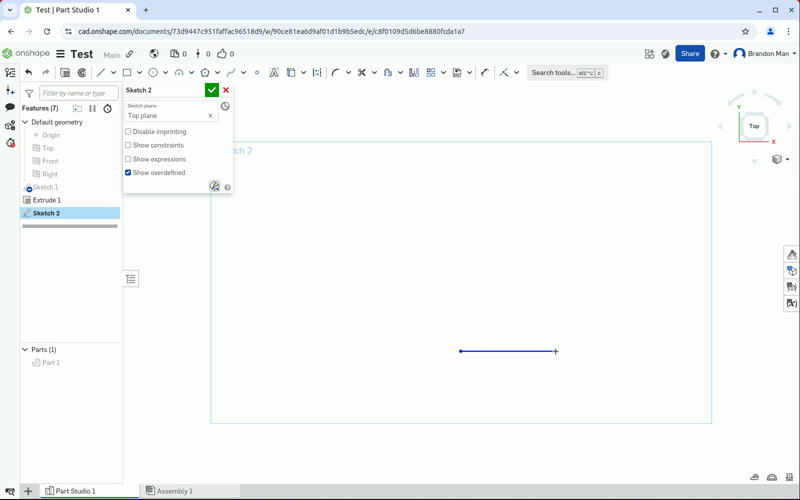
mouse_move(555, 351)
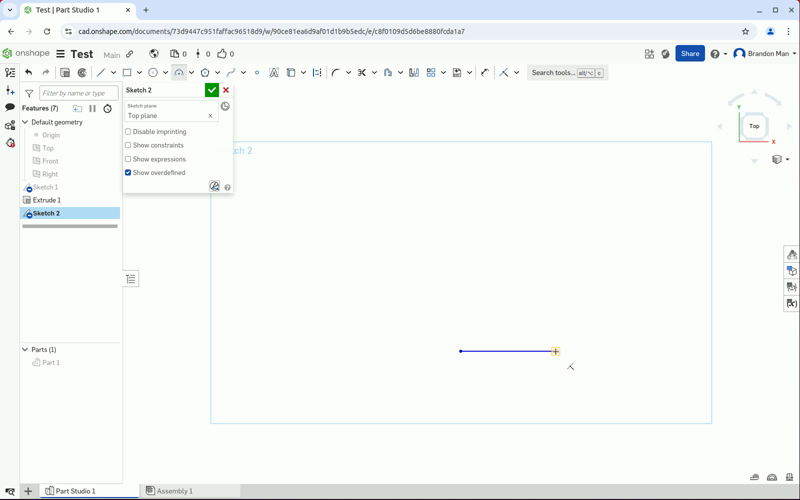
click(555, 351)
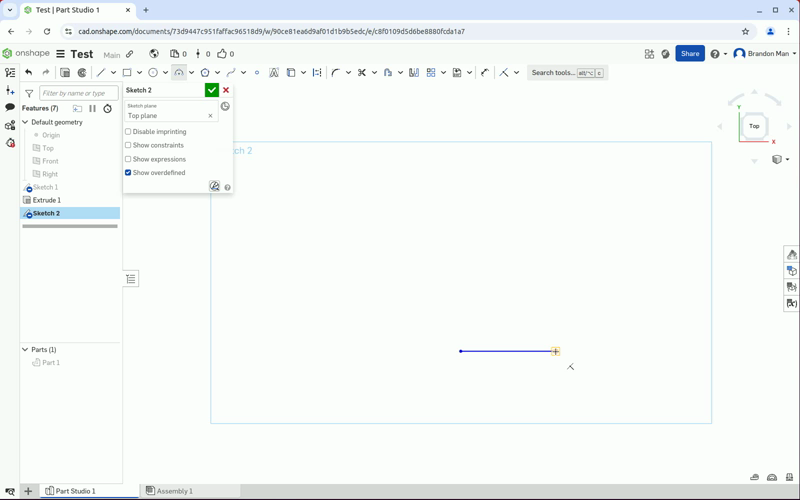
key_down(shift)
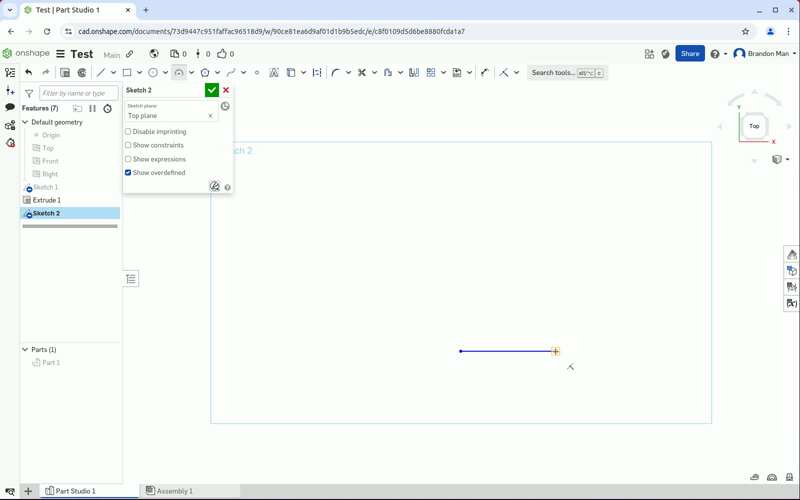
mouse_move(555, 316)
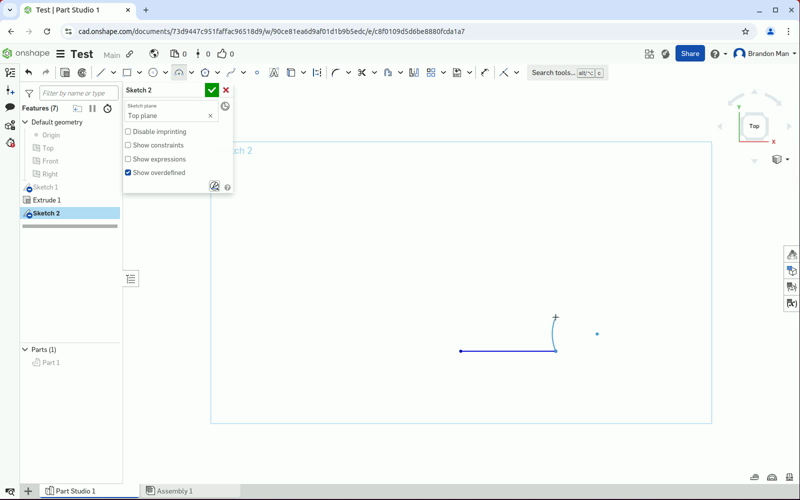
click(555, 316)
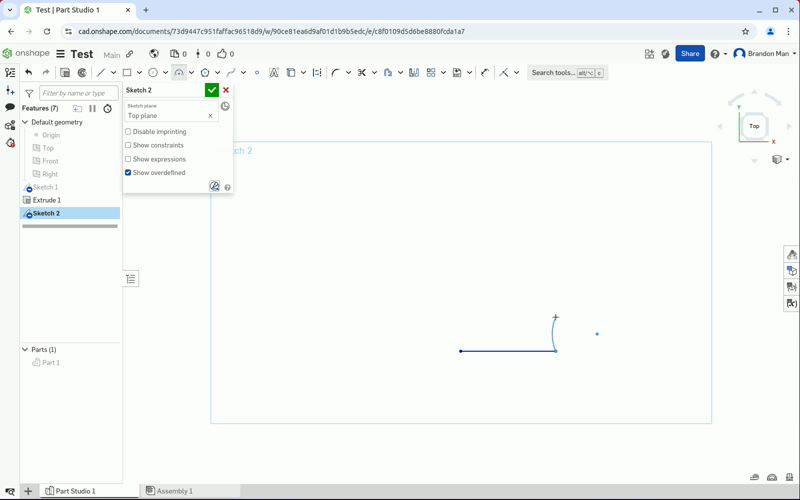
mouse_move(572, 333)
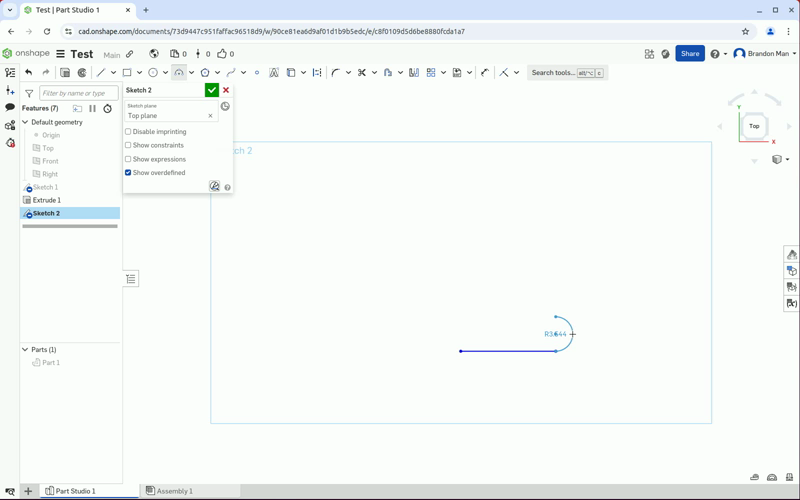
click(572, 333)
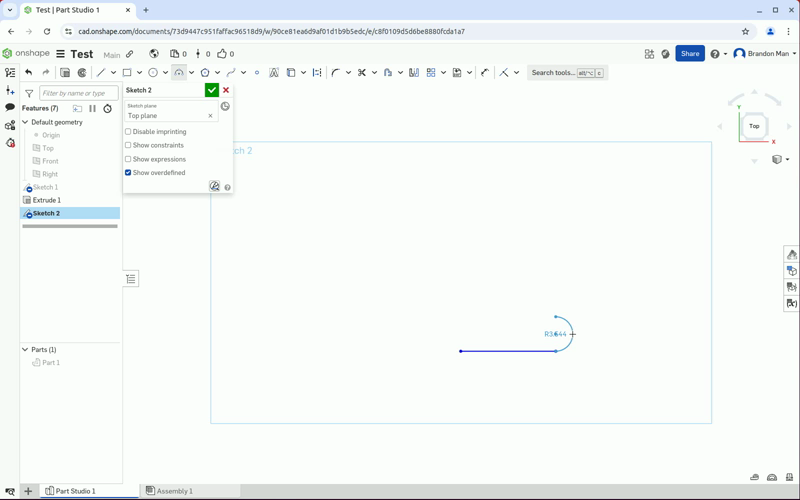
key_up(shift)
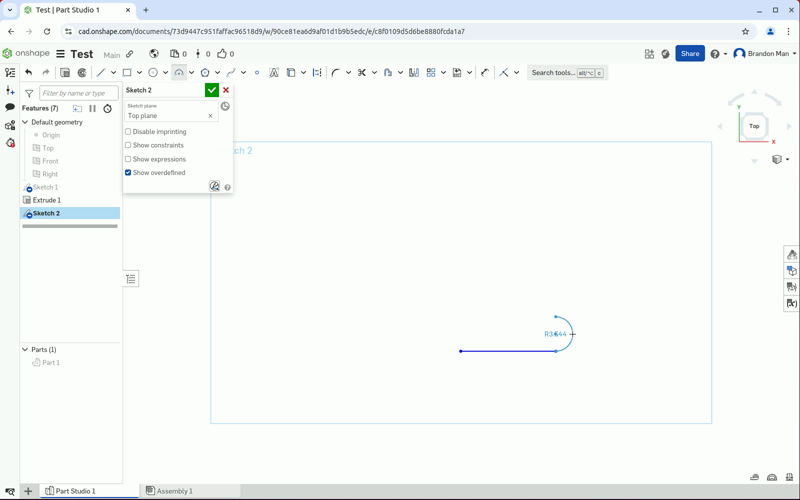
key(esc)
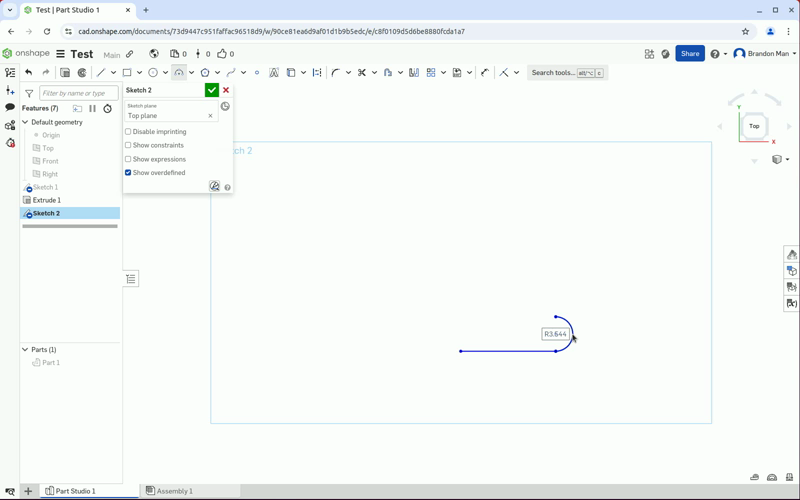
key(l)
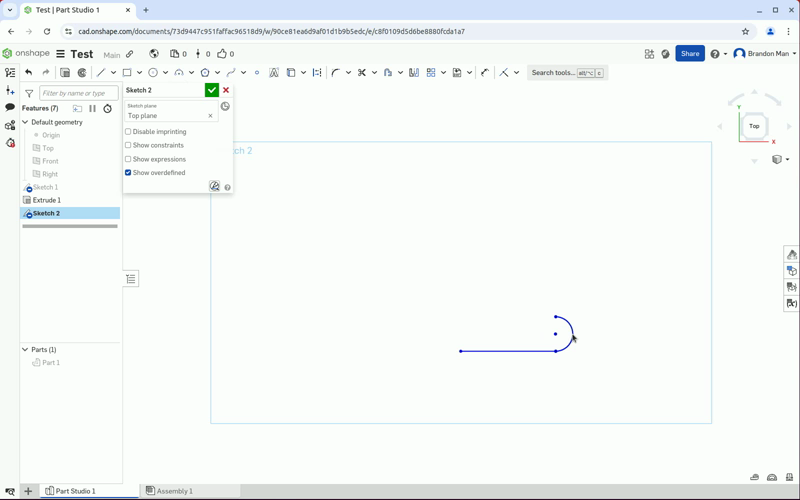
mouse_move(555, 316)
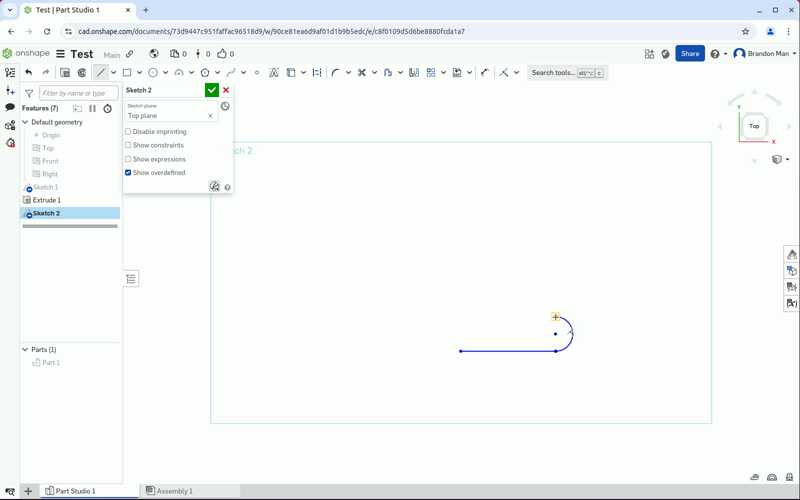
click(555, 316)
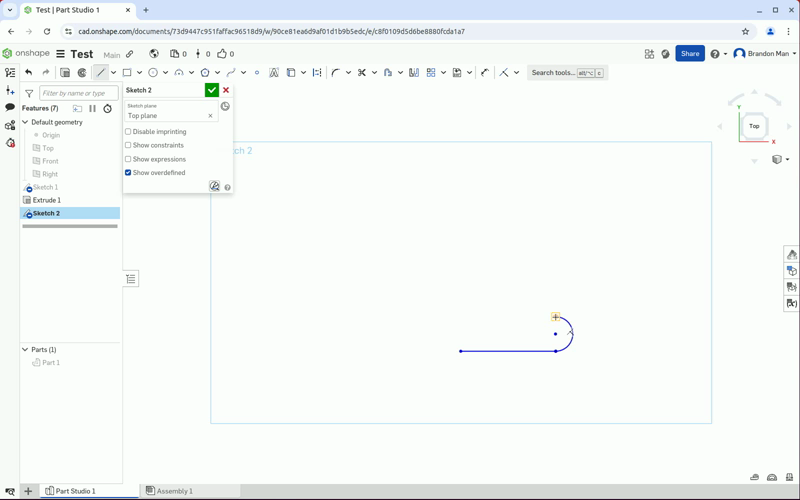
key_down(shift)
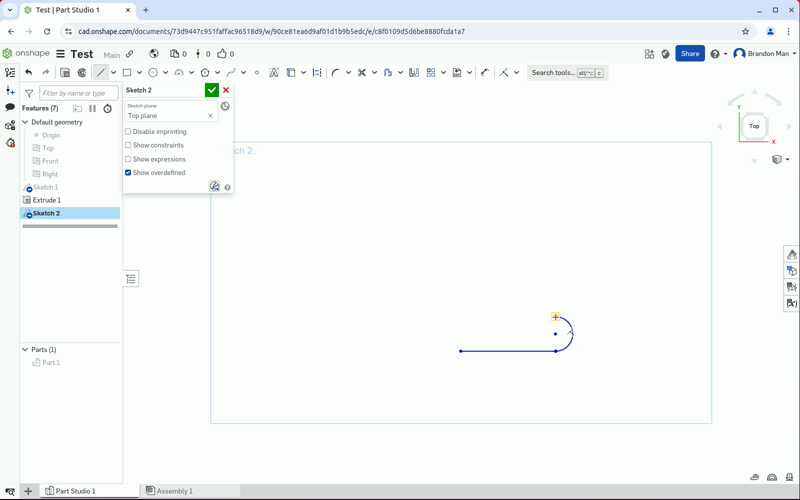
mouse_move(585, 316)
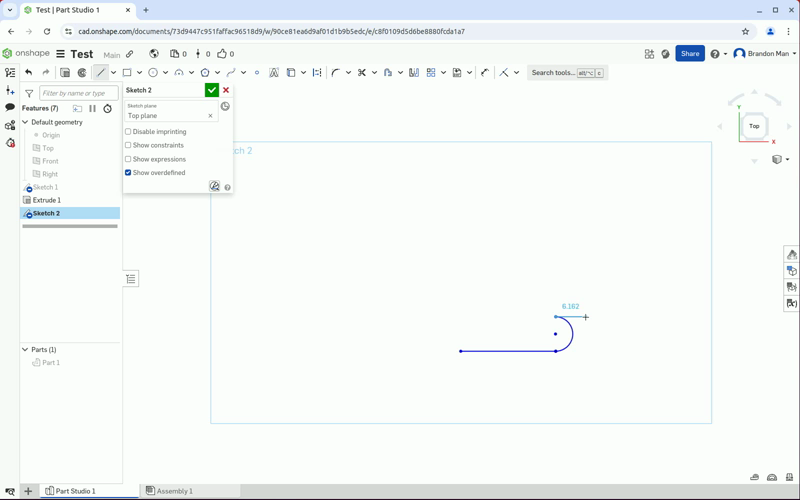
mouse_move(538, 316)
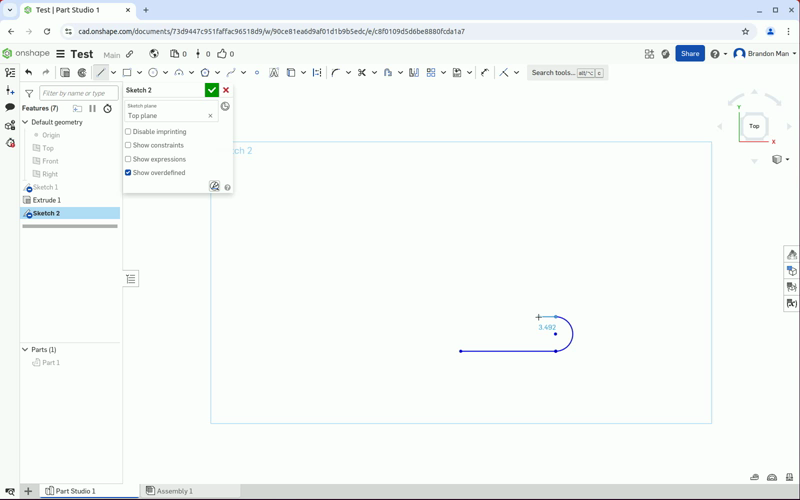
click(538, 316)
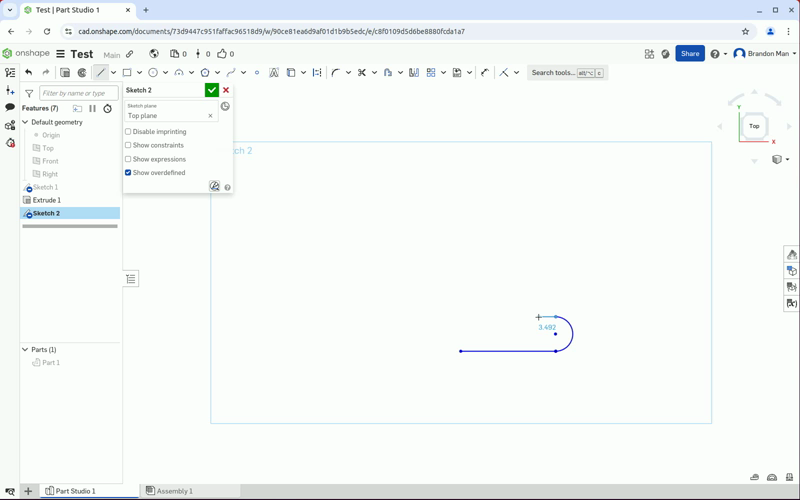
key_up(shift)
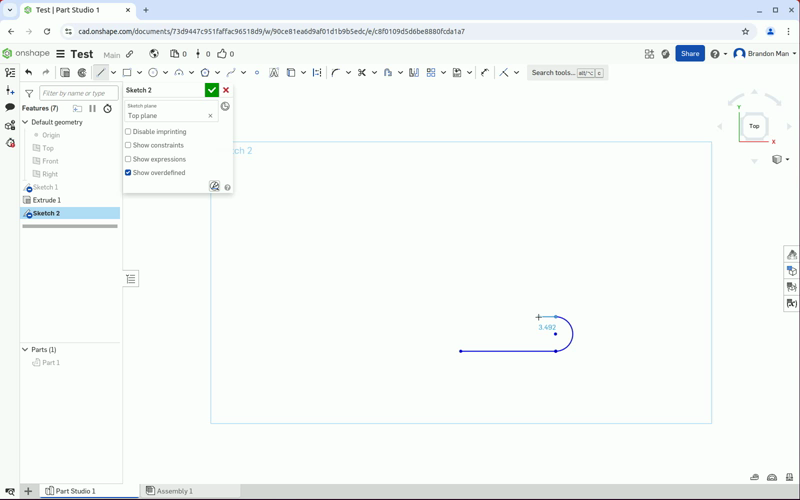
key_down(shift)
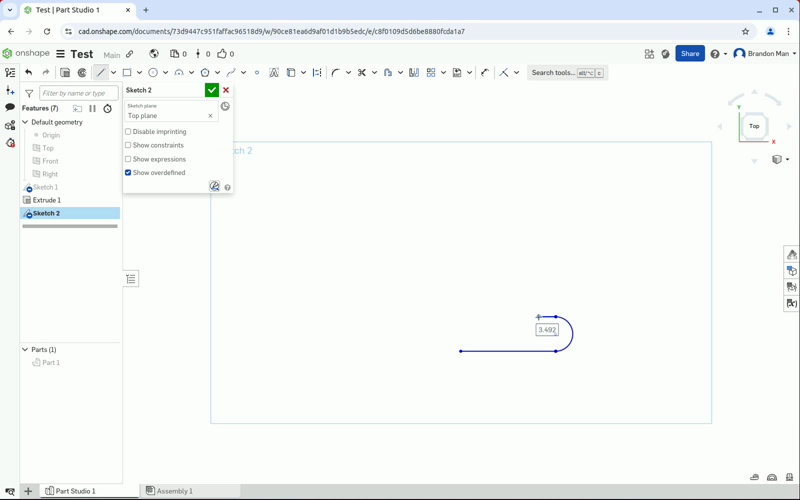
mouse_move(538, 250)
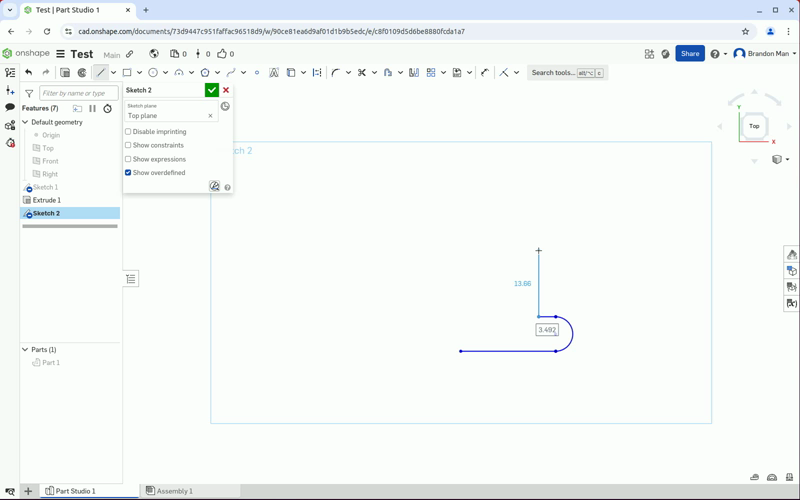
click(538, 250)
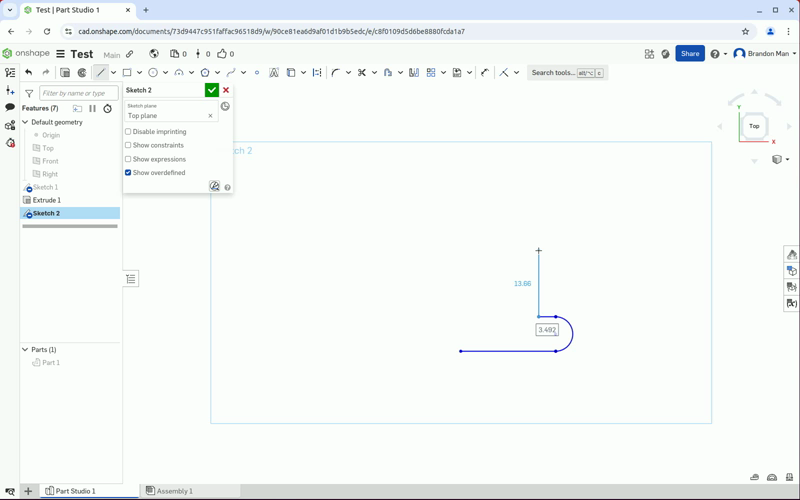
key_up(shift)
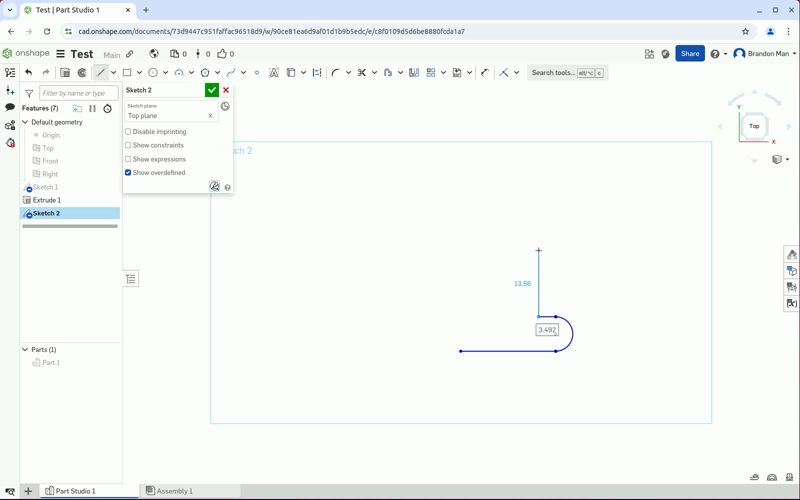
key_down(shift)
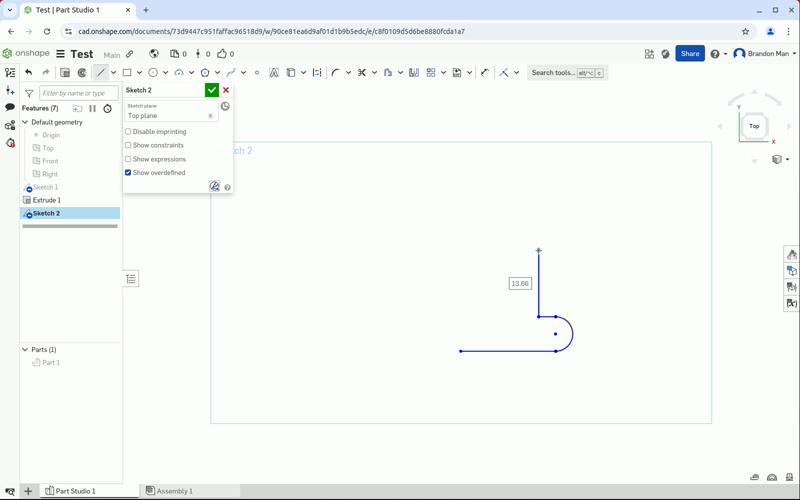
mouse_move(568, 250)
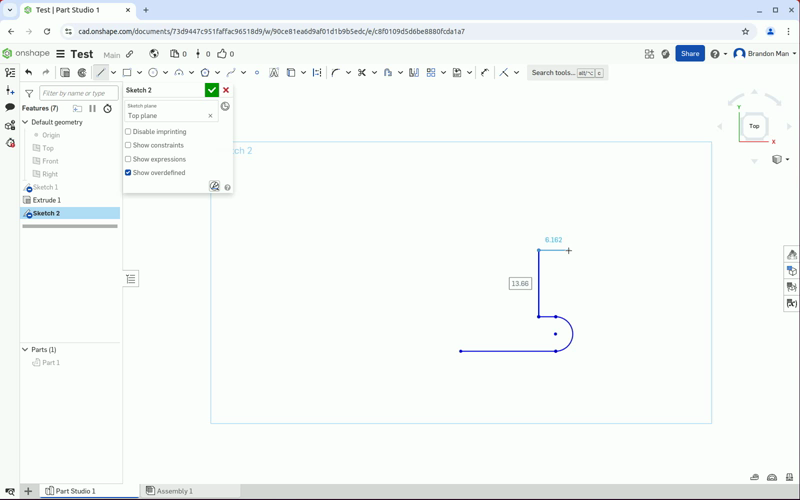
mouse_move(555, 250)
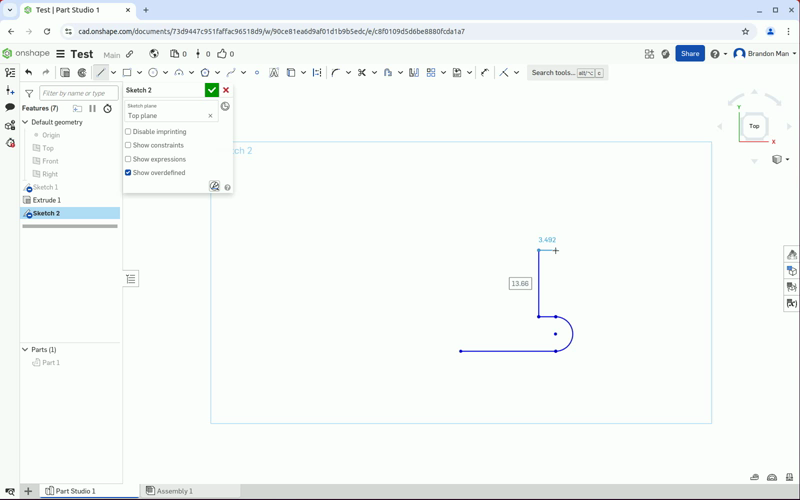
click(555, 250)
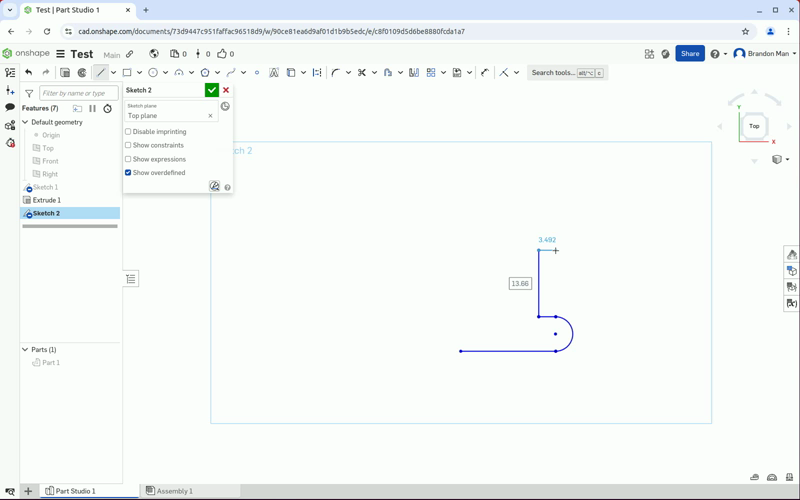
key_up(shift)
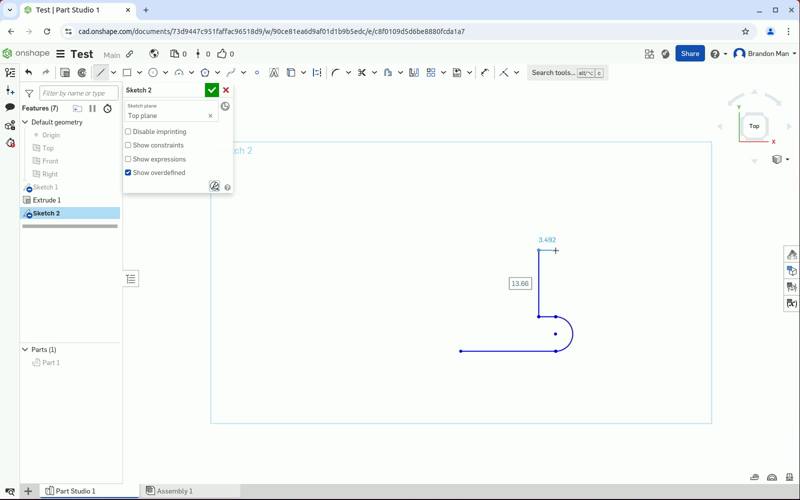
key(esc)
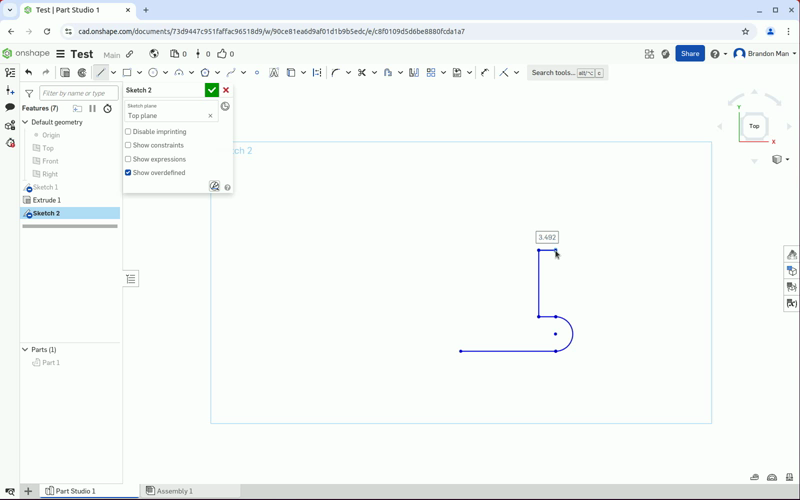
key(a)
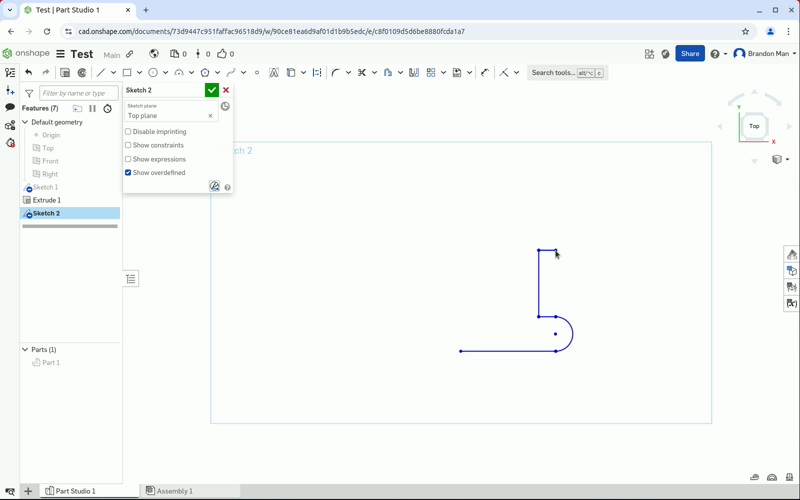
mouse_move(555, 250)
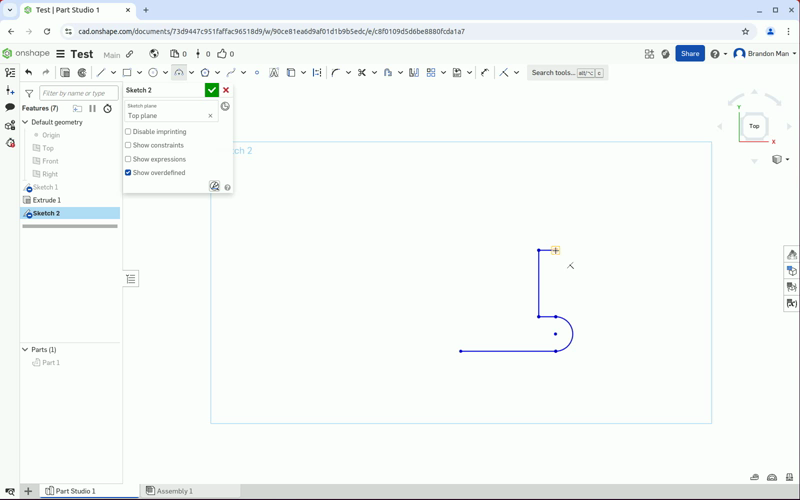
click(555, 250)
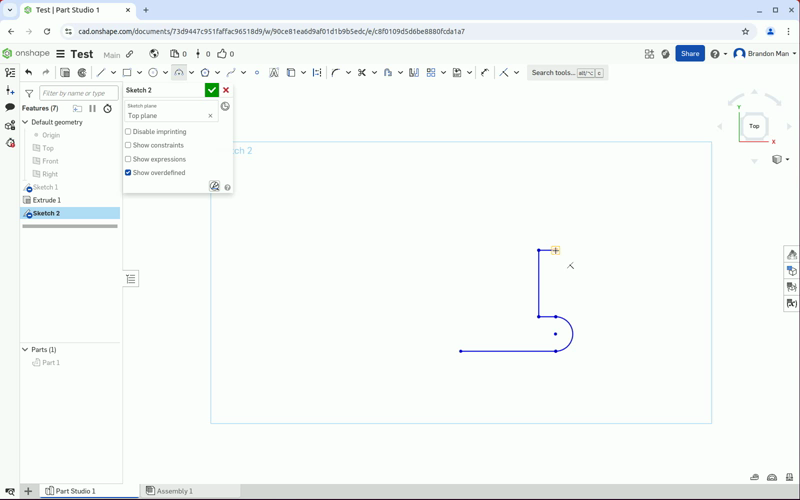
key_down(shift)
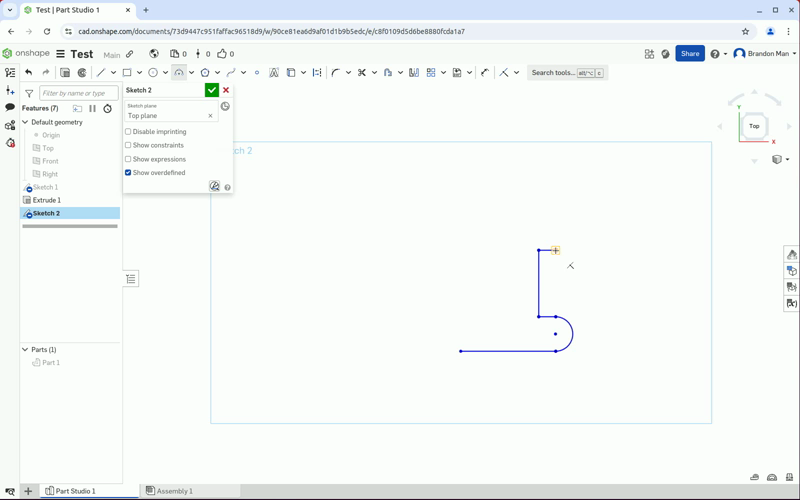
mouse_move(555, 216)
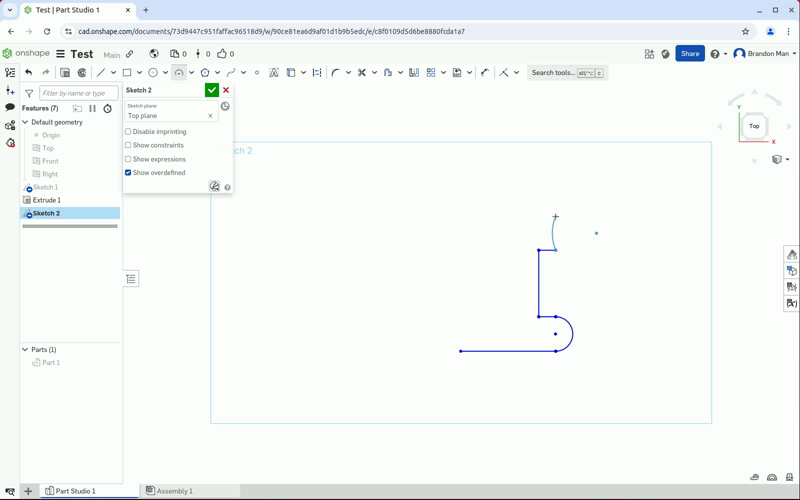
click(555, 216)
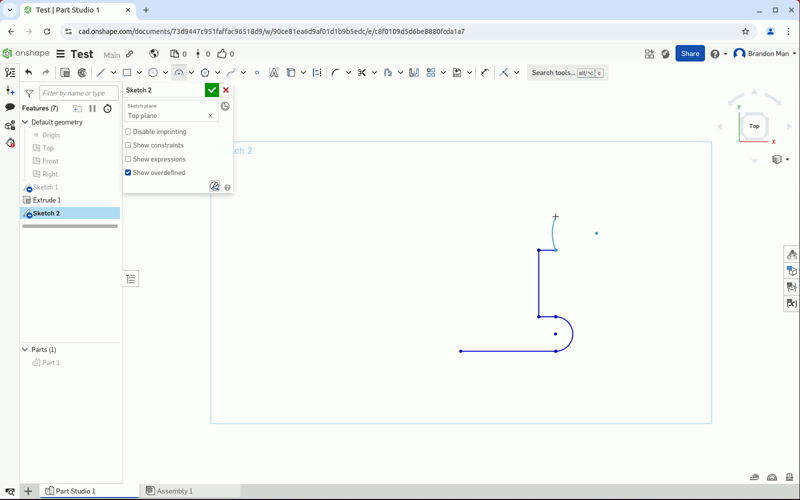
mouse_move(572, 233)
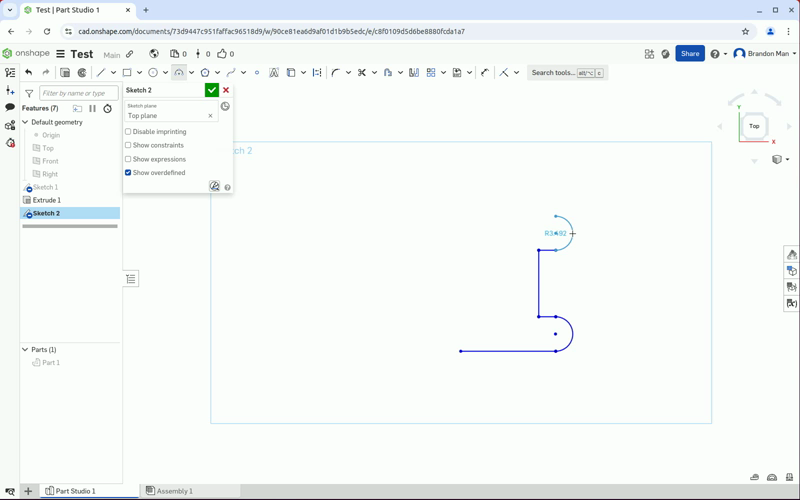
click(572, 233)
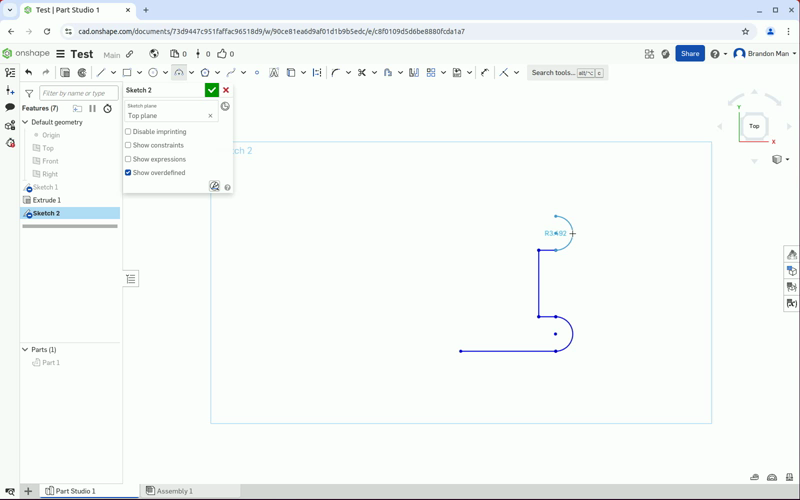
key_up(shift)
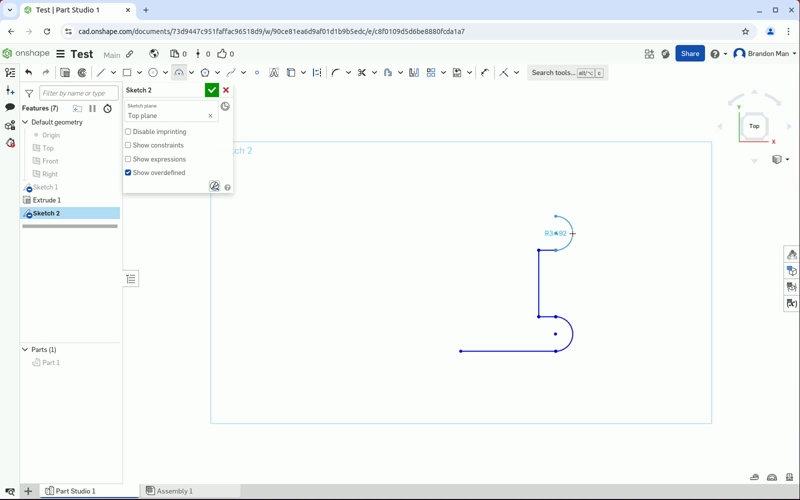
key(esc)
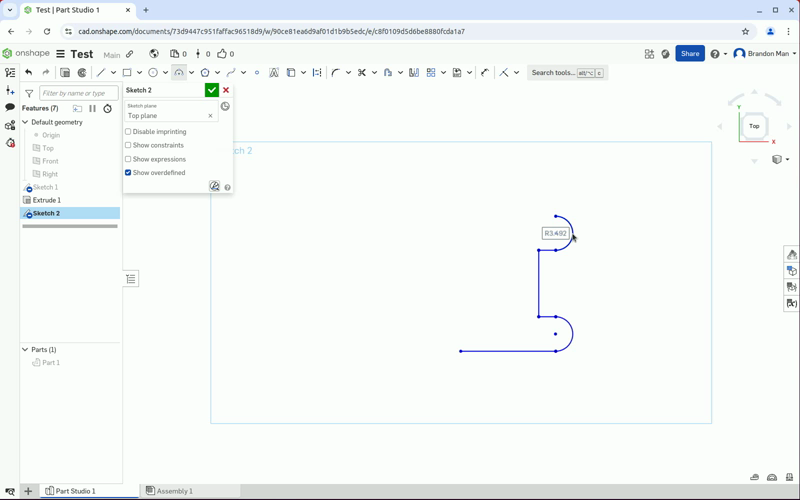
key(l)
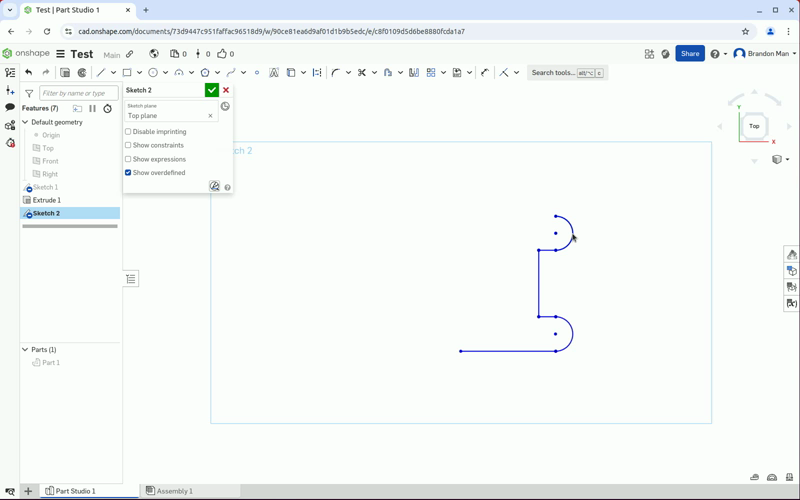
mouse_move(555, 216)
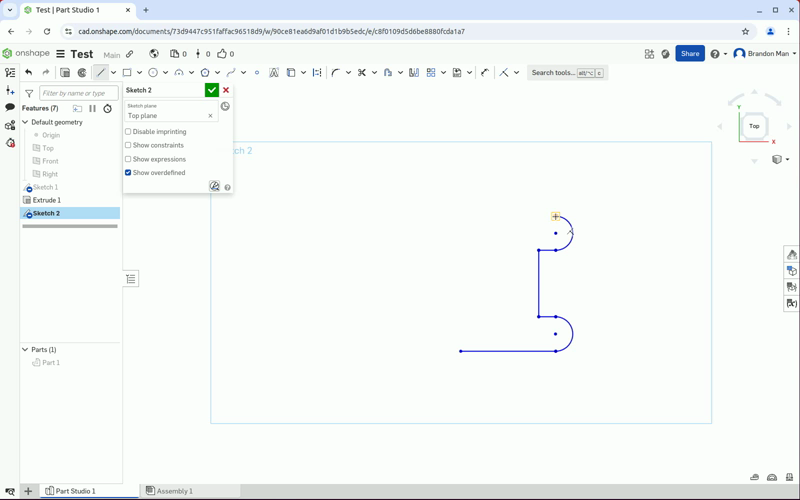
click(555, 216)
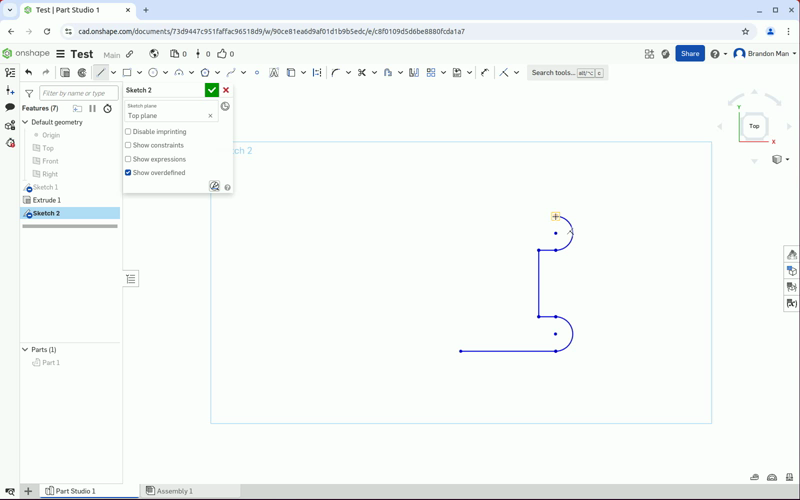
key_down(shift)
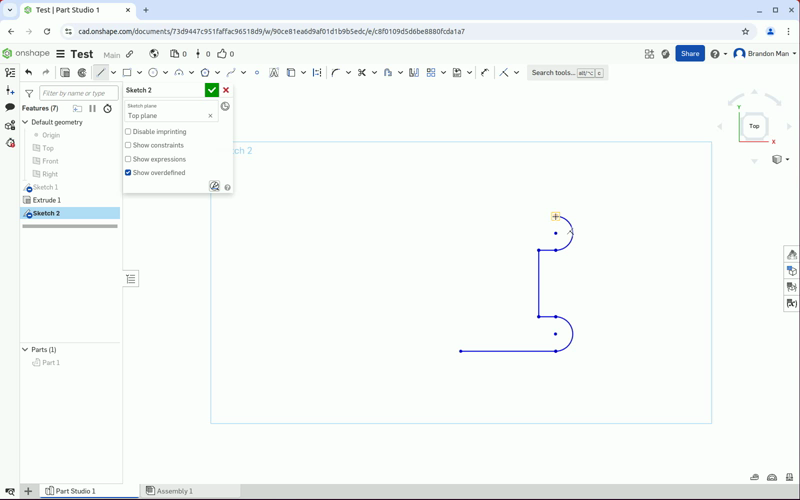
mouse_move(460, 216)
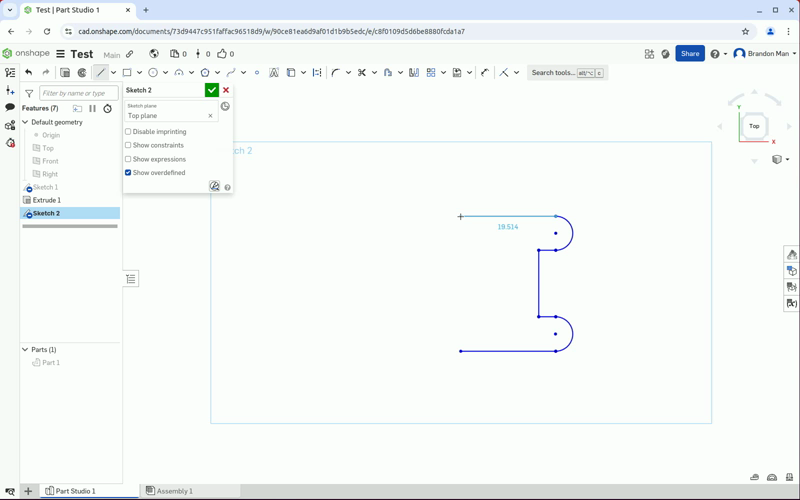
click(460, 216)
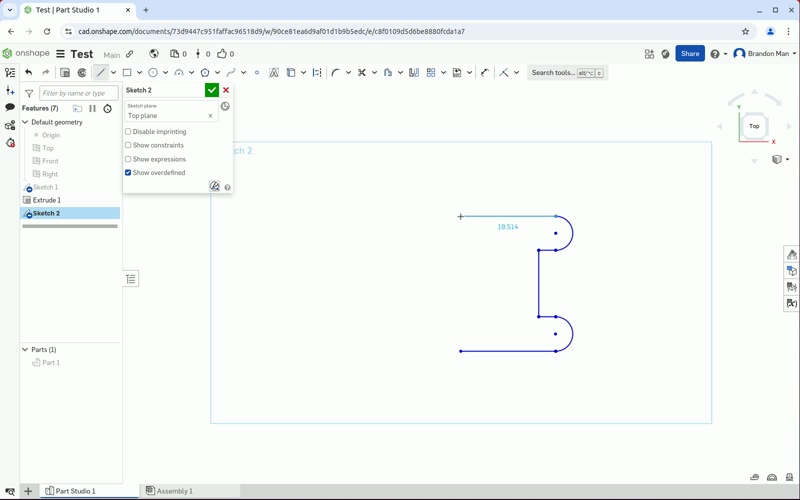
key_up(shift)
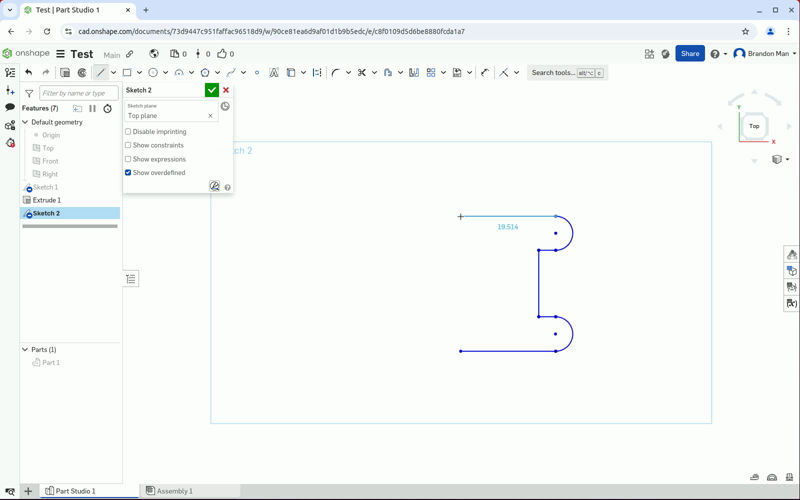
key(esc)
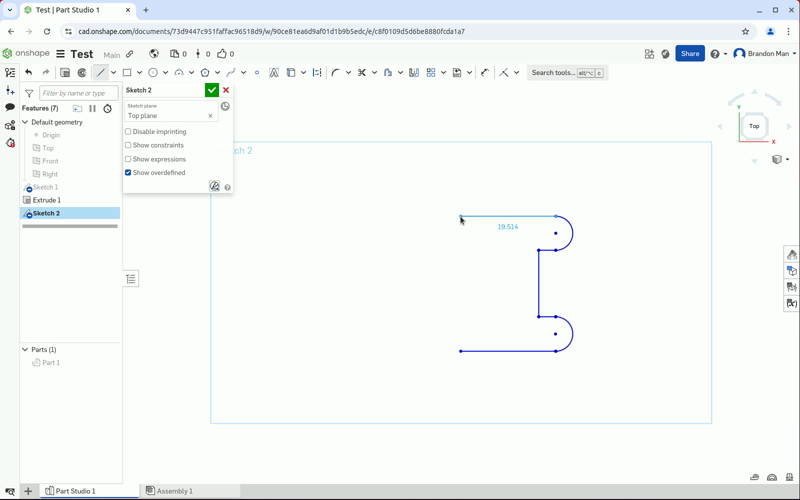
key(a)
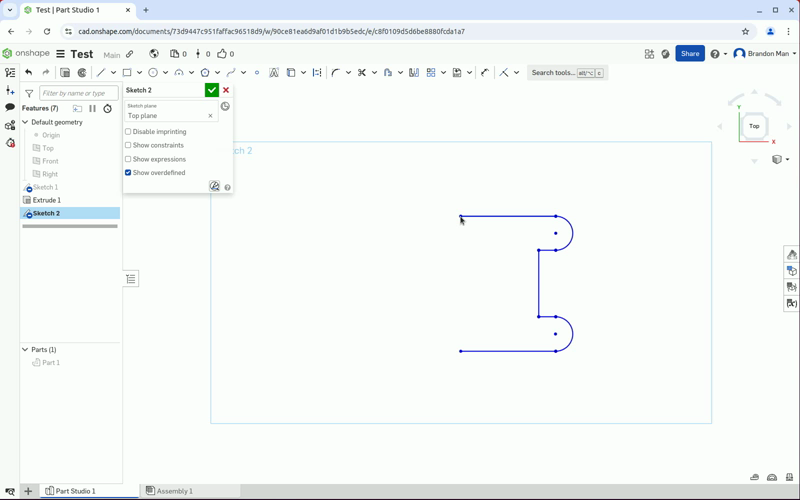
mouse_move(460, 216)
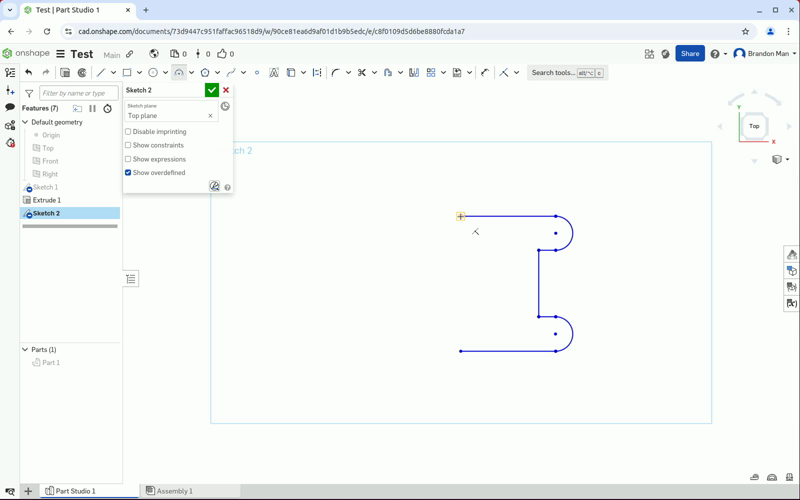
click(460, 216)
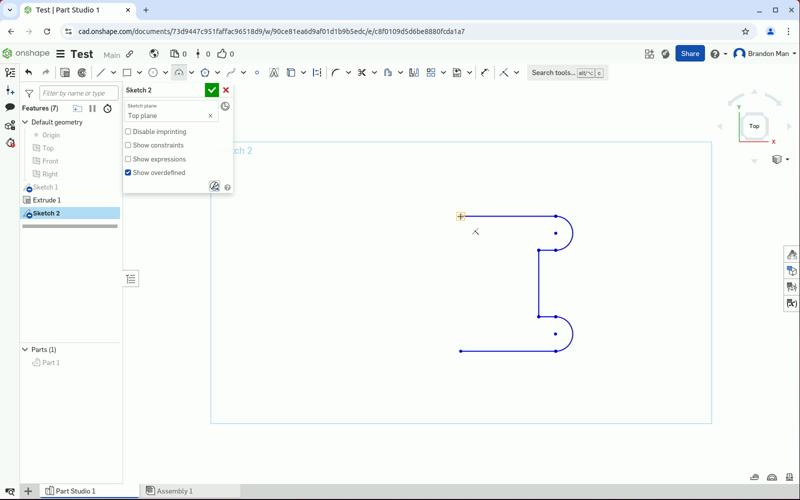
mouse_move(460, 351)
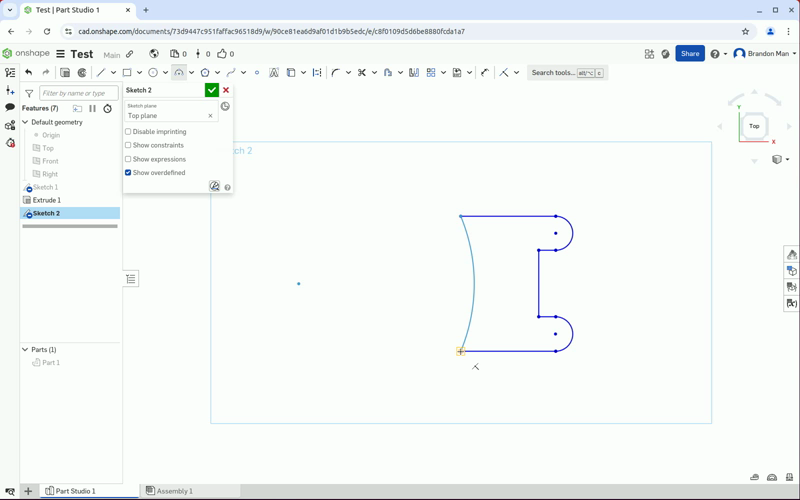
click(460, 351)
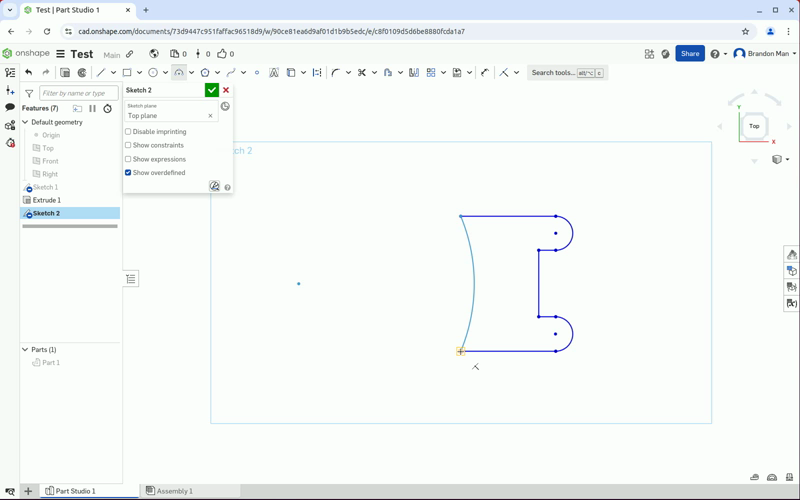
key_down(shift)
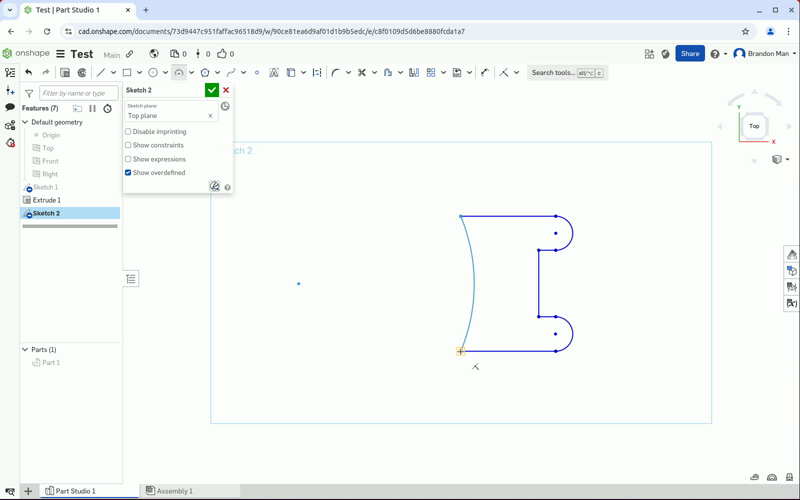
mouse_move(528, 283)
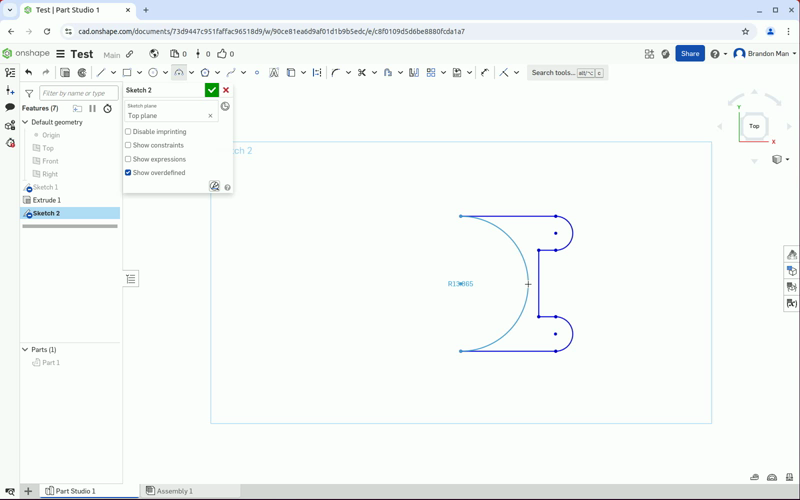
click(528, 283)
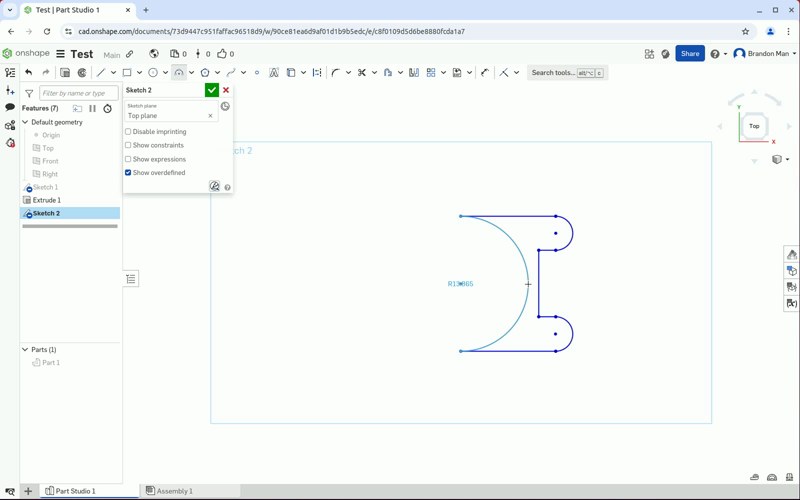
key_up(shift)
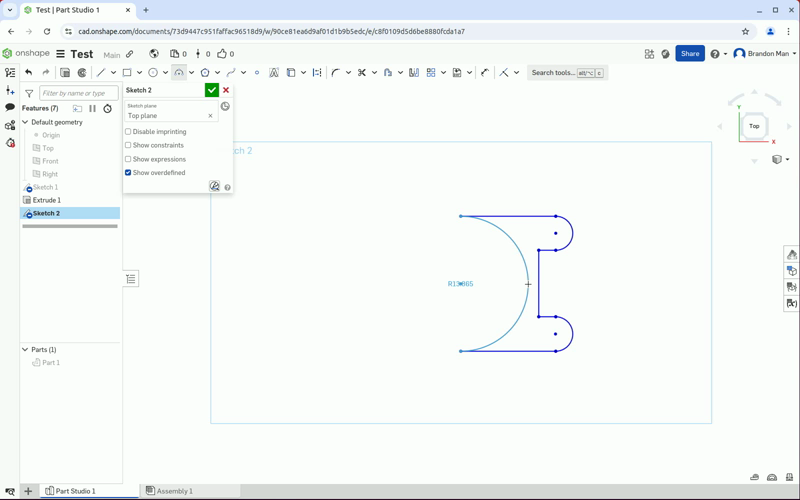
key(esc)
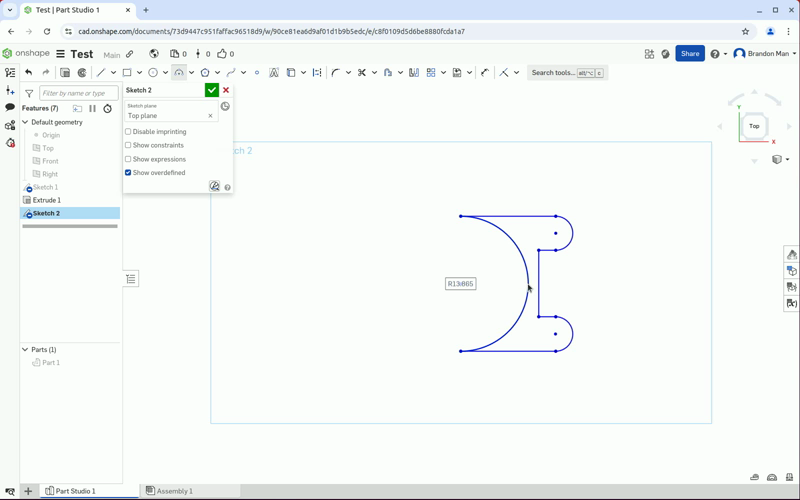
key(c)
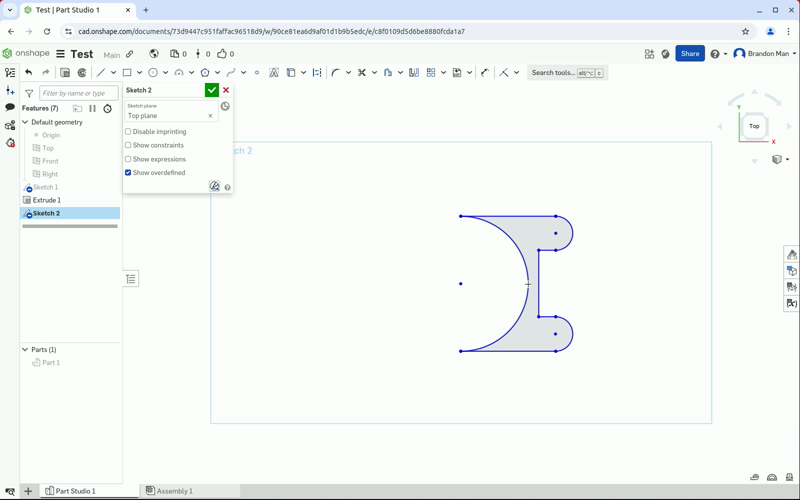
key_down(shift)
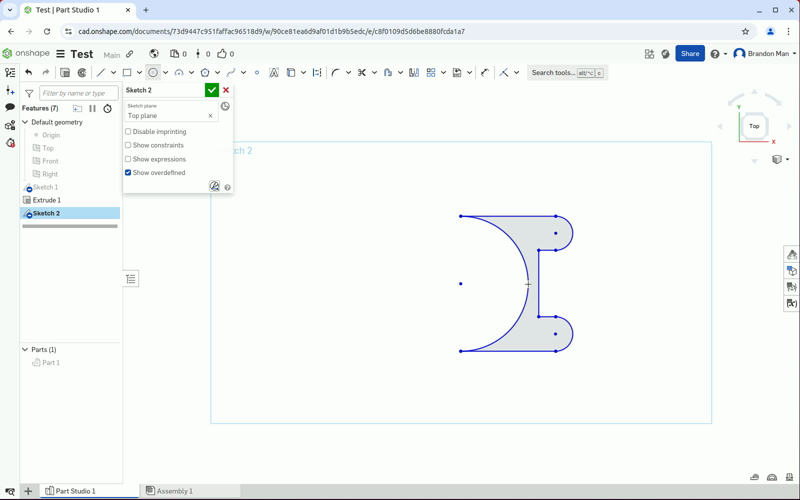
mouse_move(555, 333)
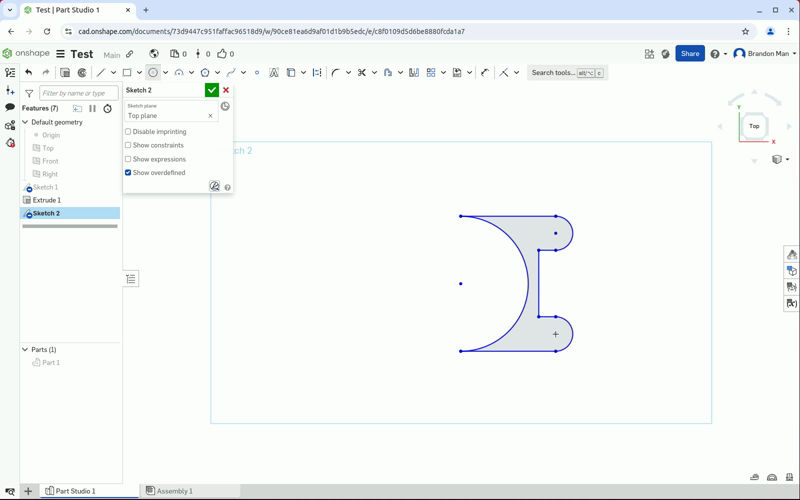
click(555, 333)
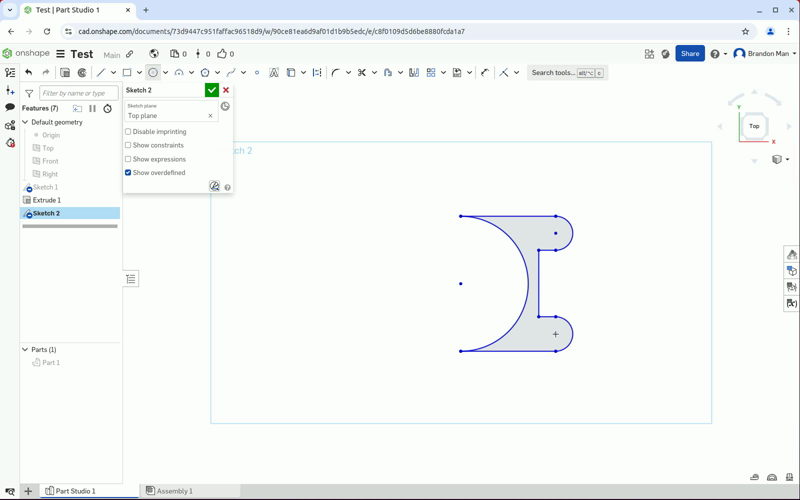
key_up(shift)
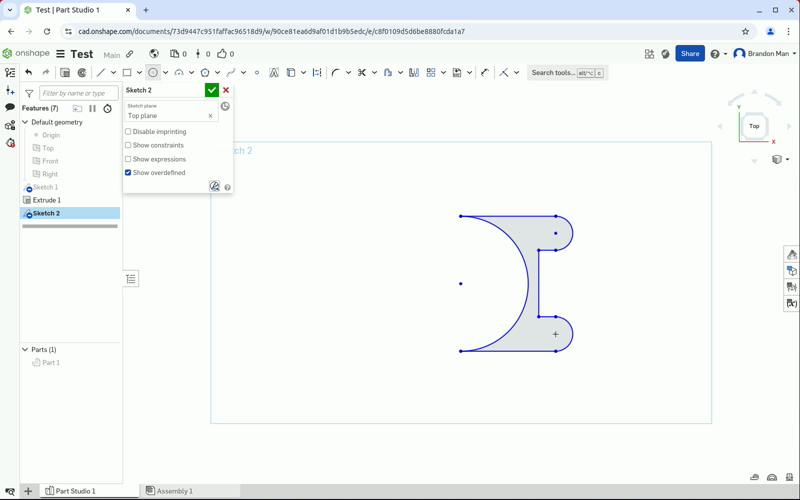
mouse_move(564, 333)
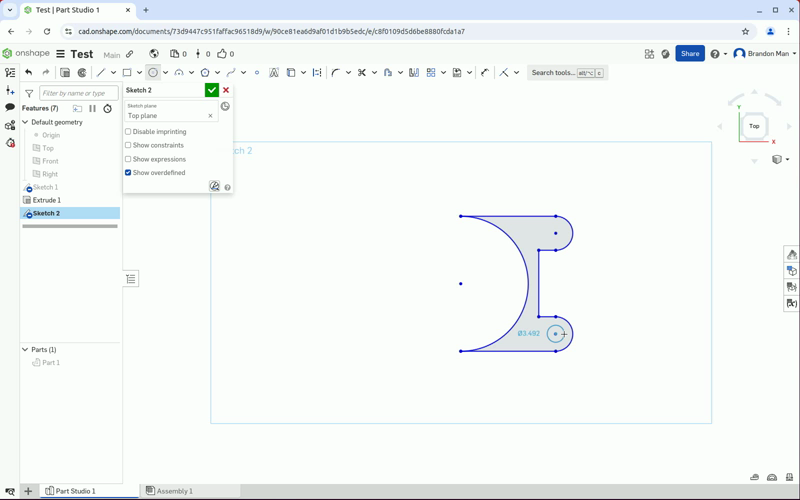
click(564, 333)
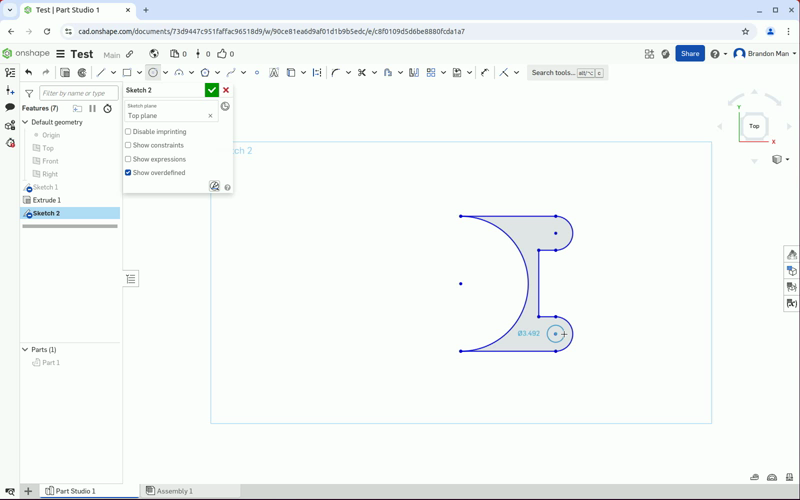
key(esc)
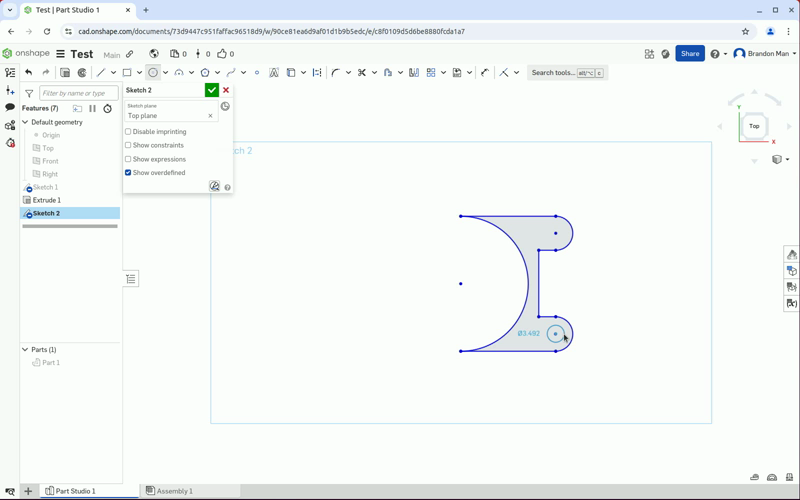
key(c)
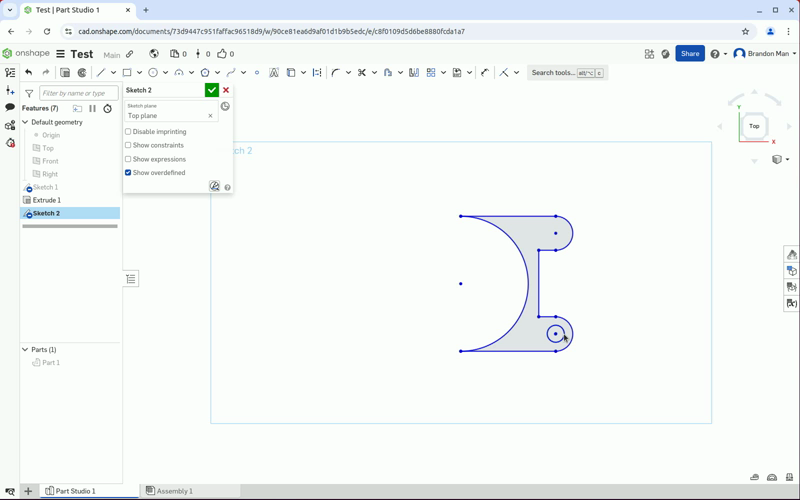
key_down(shift)
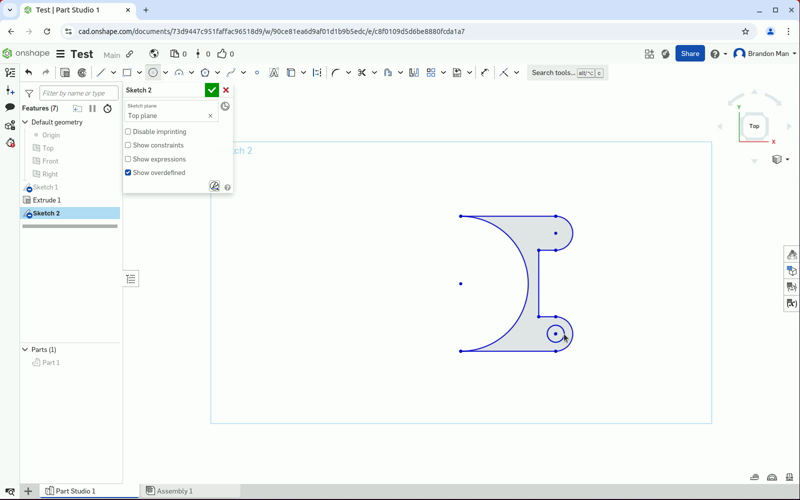
mouse_move(555, 233)
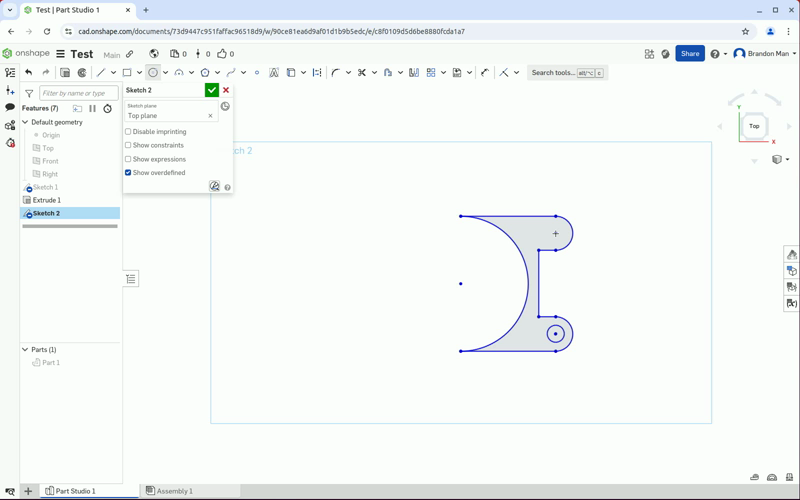
click(555, 233)
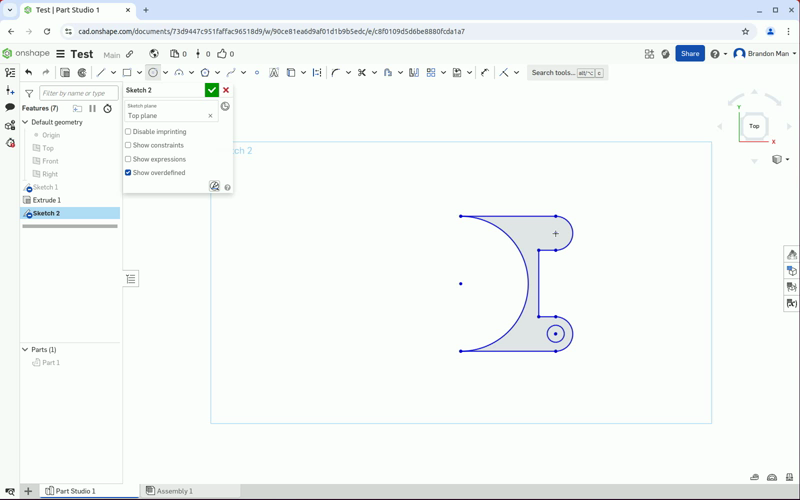
key_up(shift)
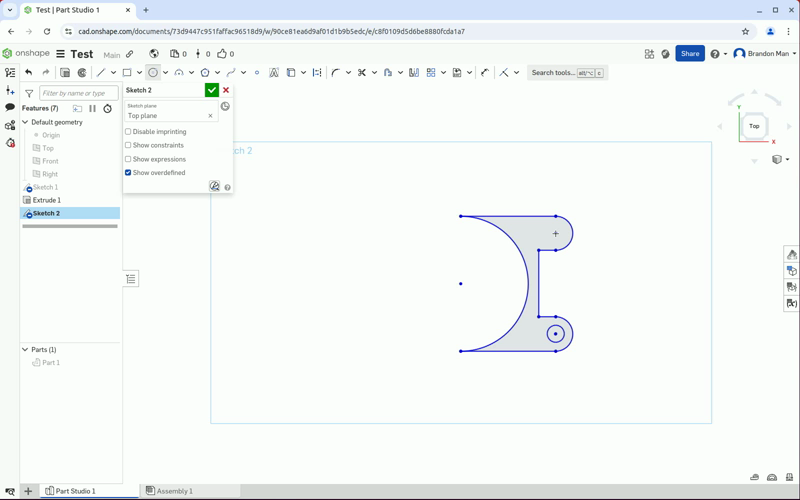
mouse_move(564, 233)
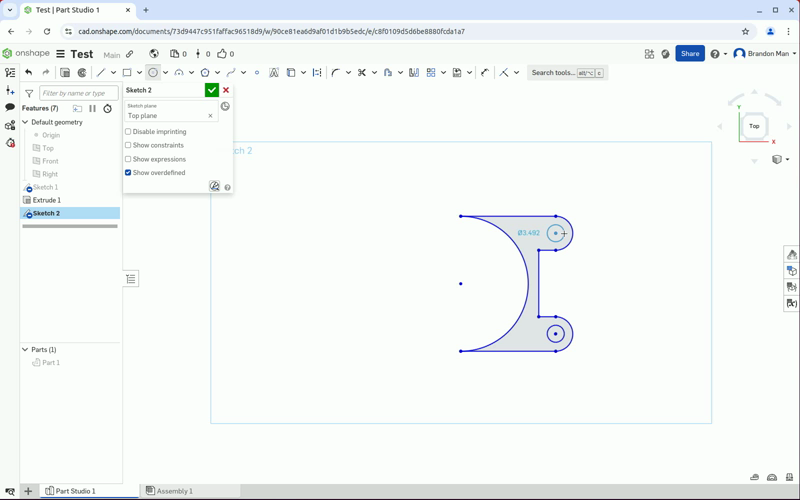
click(564, 233)
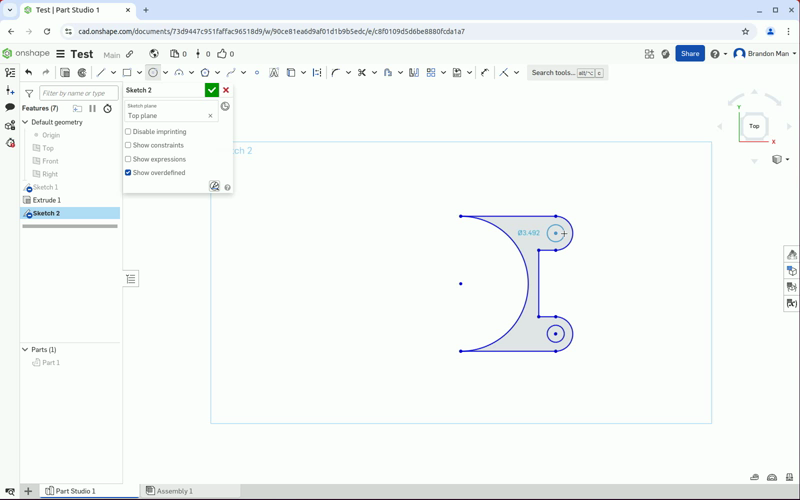
key(esc)
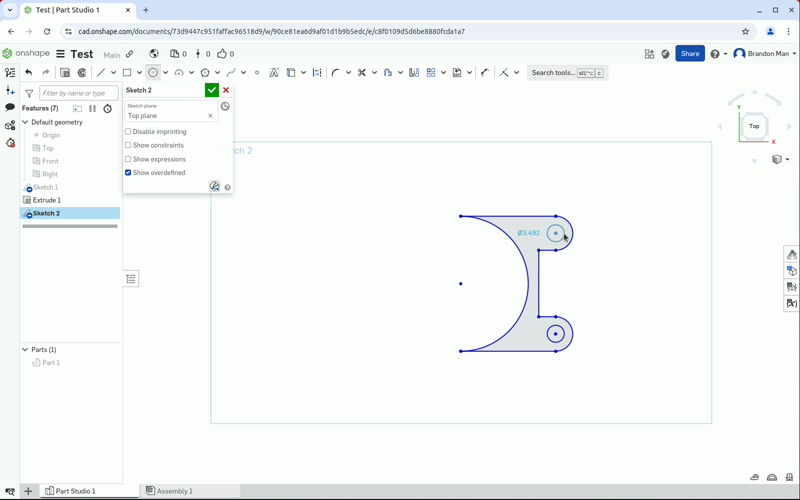
mouse_move(484, 322)
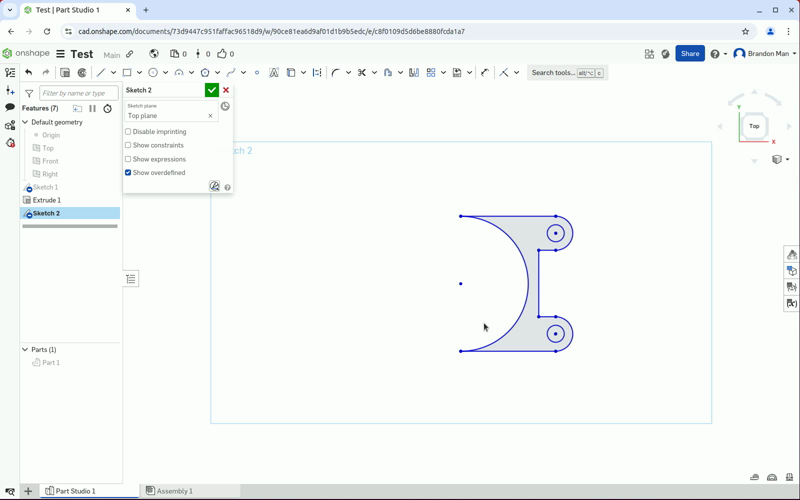
click(484, 322)
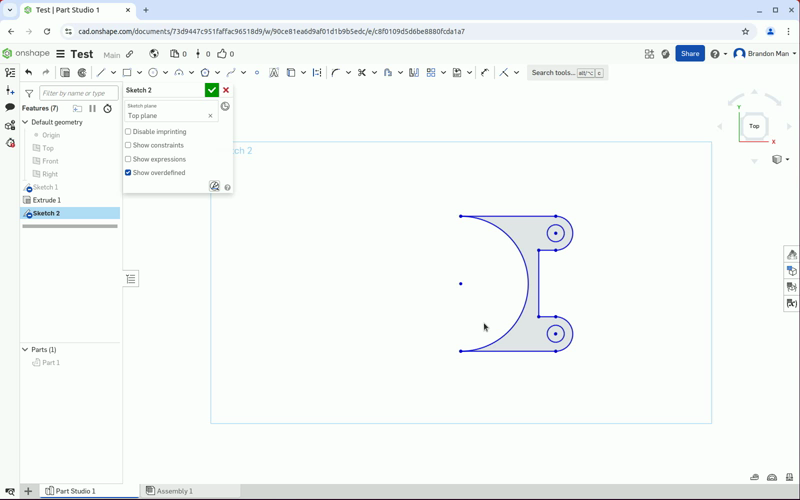
mouse_move(73, 352)
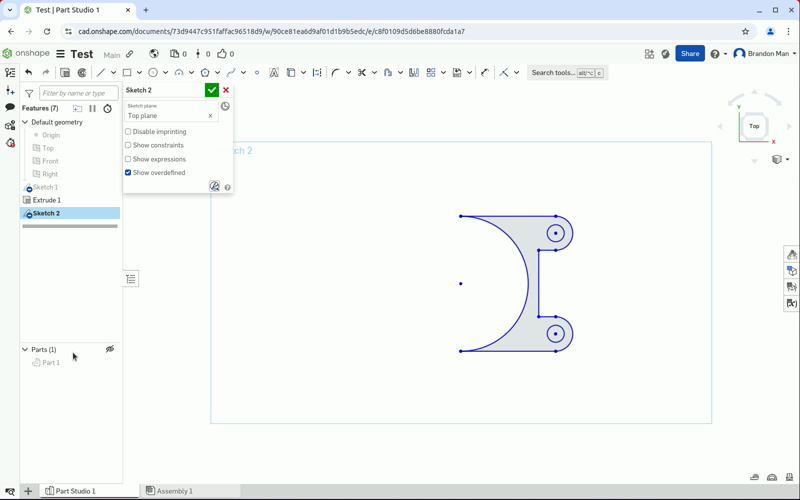
key(shift+y)
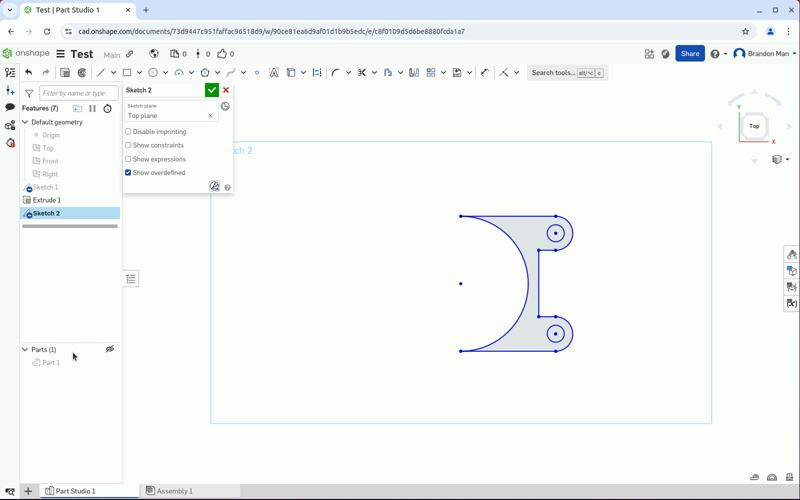
key(shift+e)
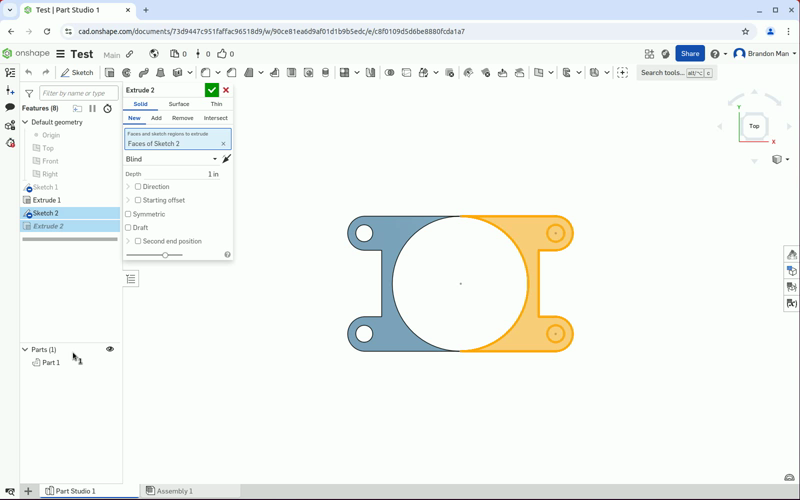
mouse_move(143, 106)
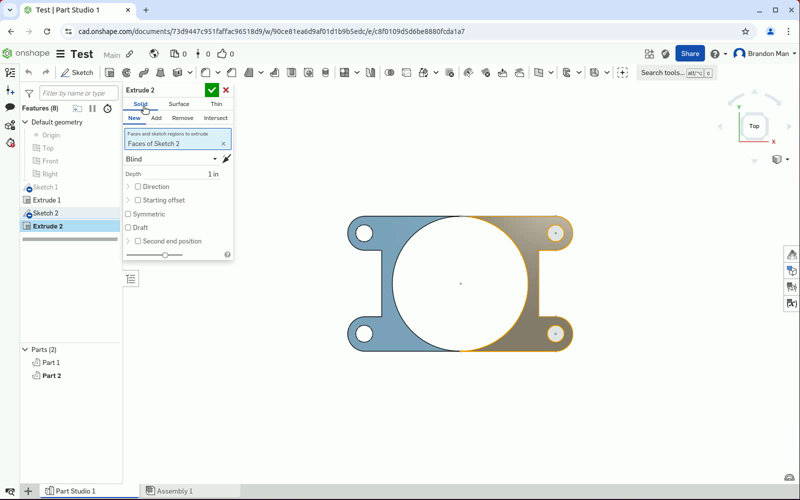
click(143, 106)
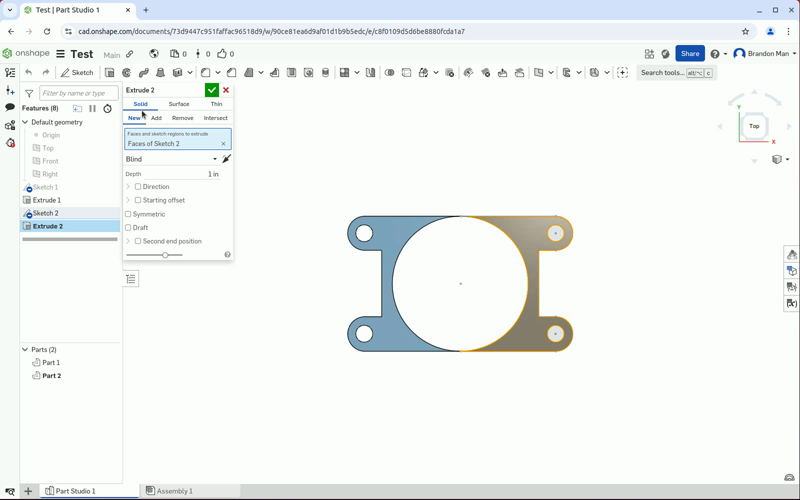
mouse_move(137, 120)
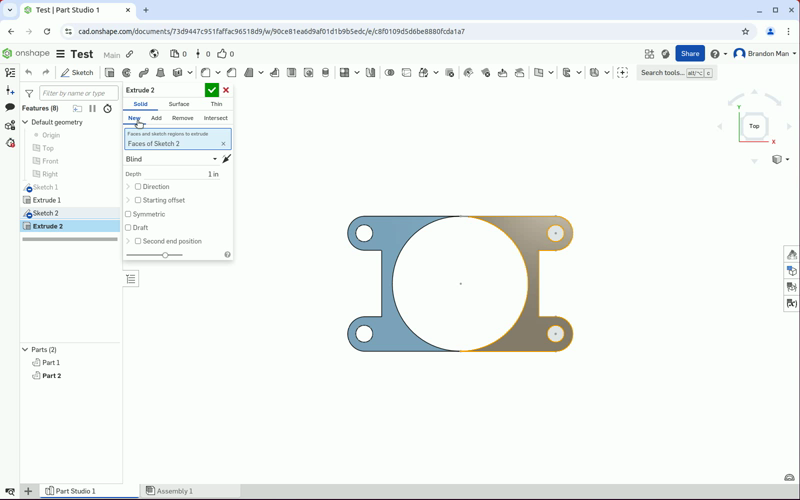
click(137, 120)
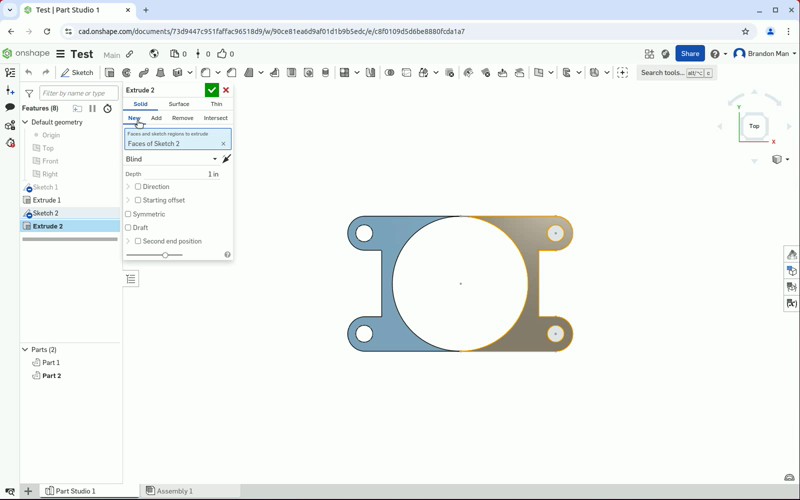
key(tab, 4)
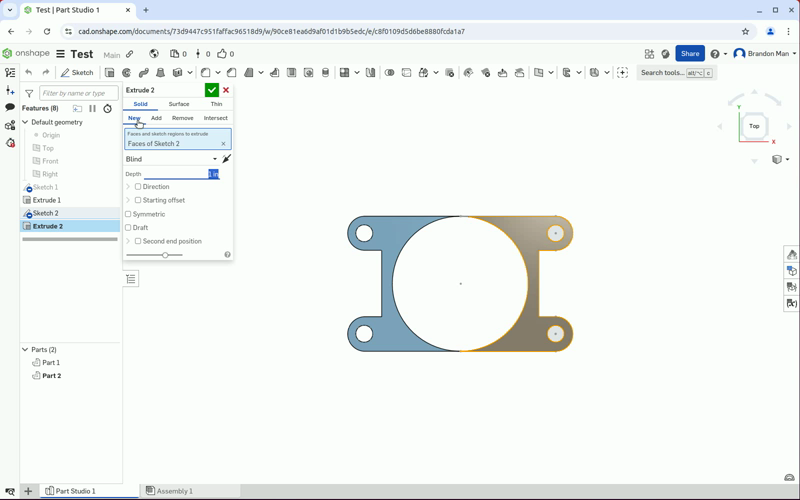
text(3.37)
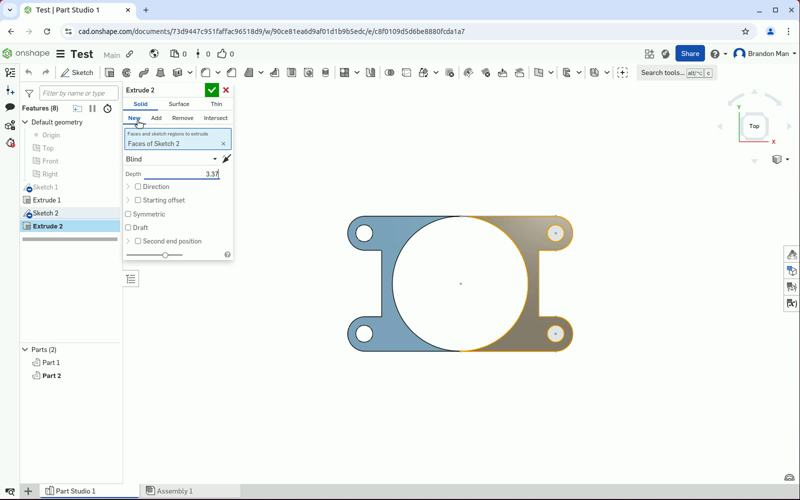
key(enter)
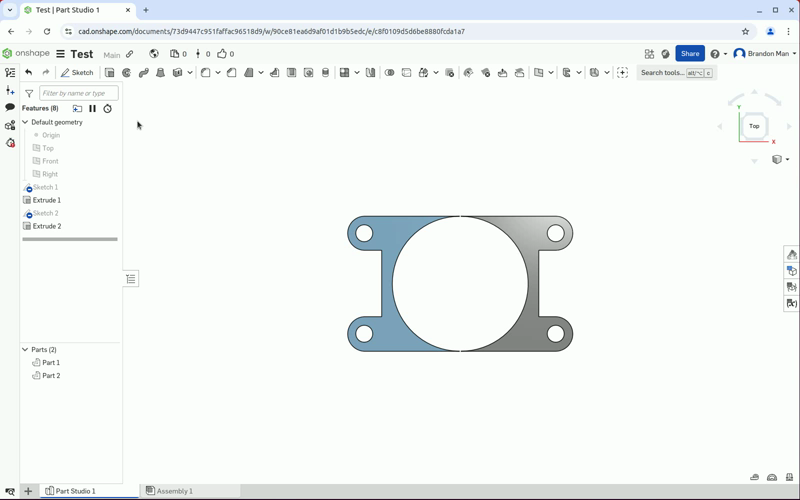
key(shift+h)
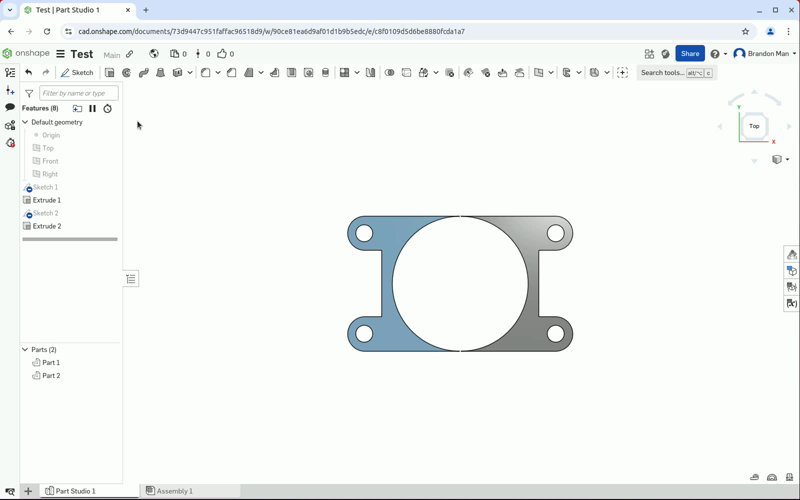
key(shift+h)
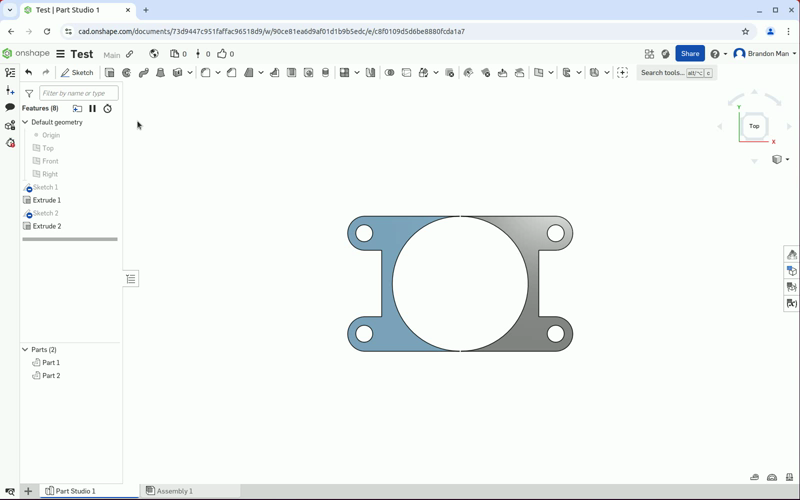
mouse_move(73, 189)
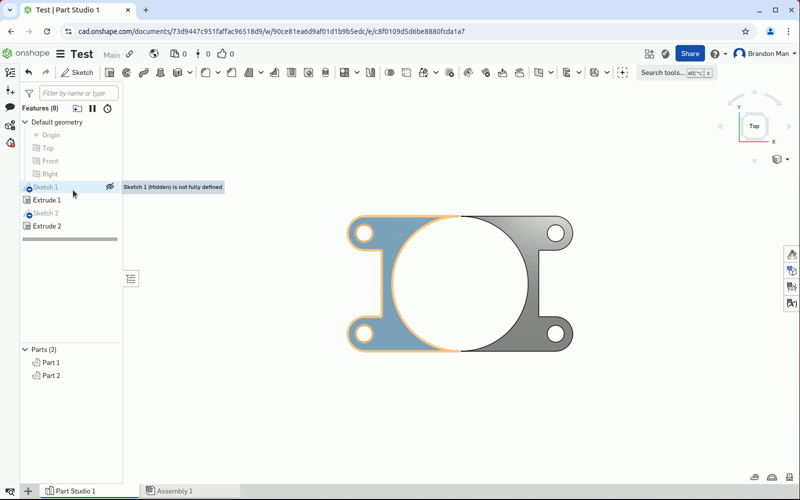
click(73, 189)
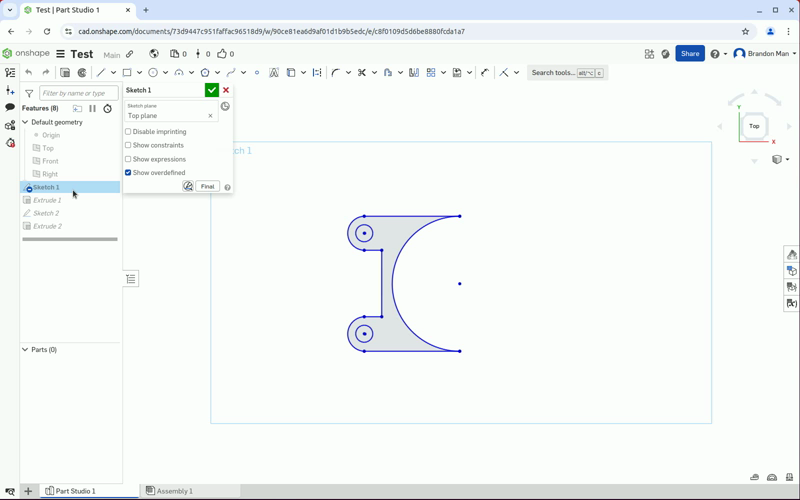
mouse_move(229, 92)
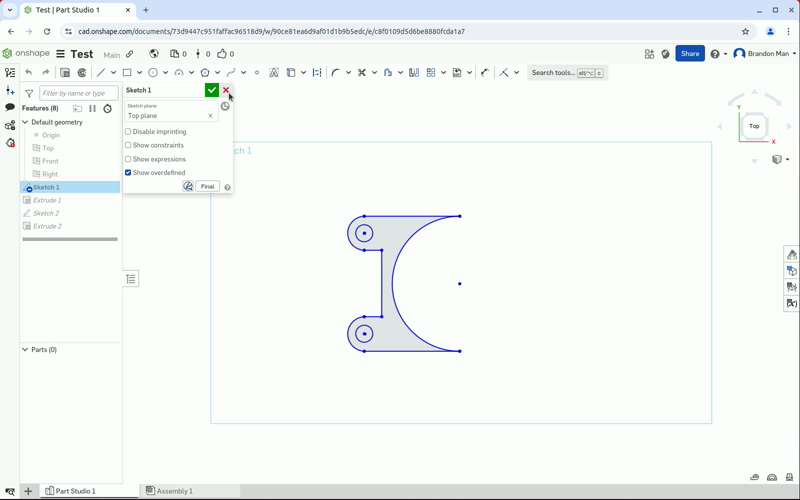
click(229, 92)
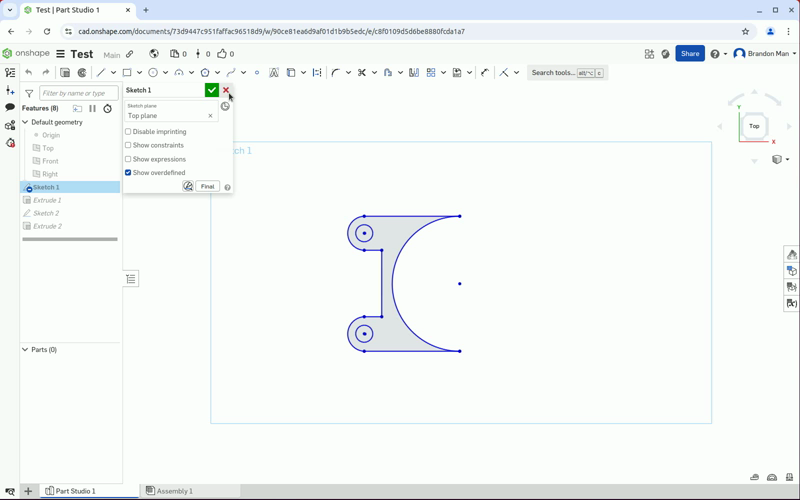
key(shift+s)
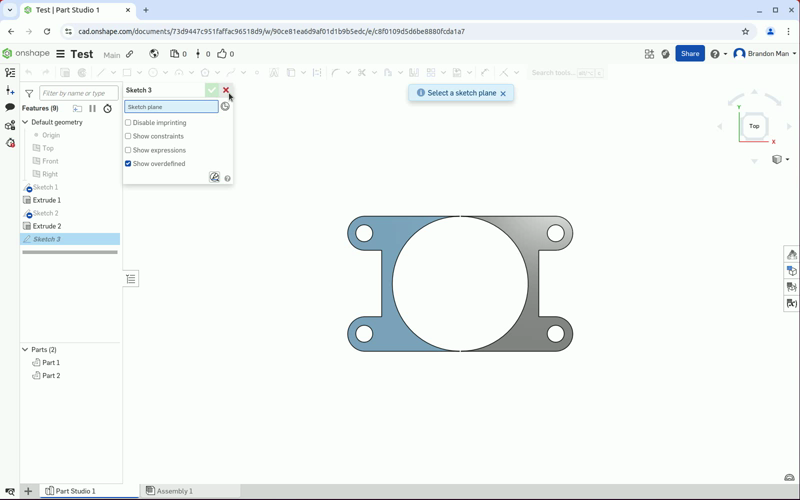
mouse_move(73, 150)
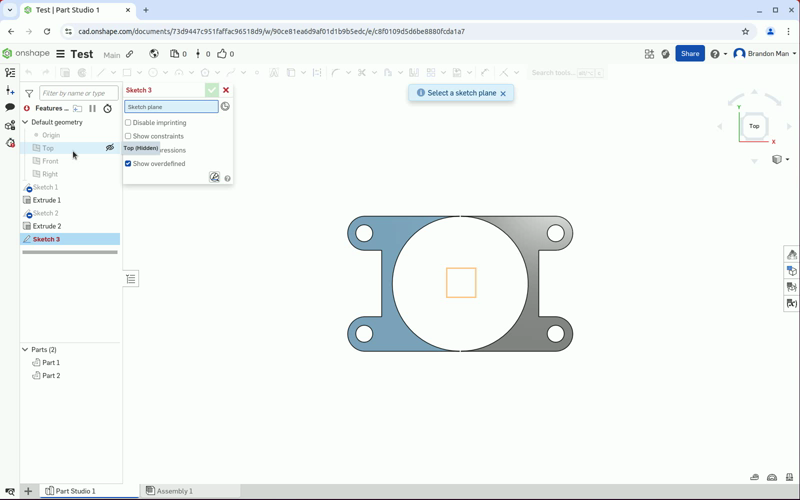
click(73, 150)
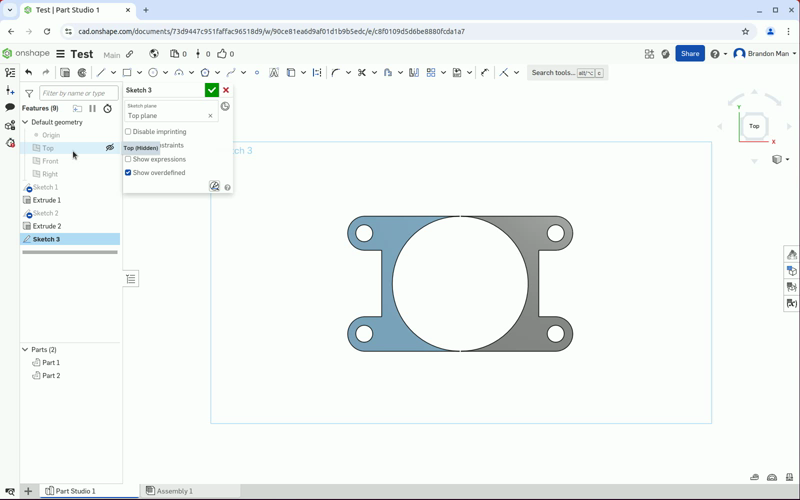
mouse_move(73, 352)
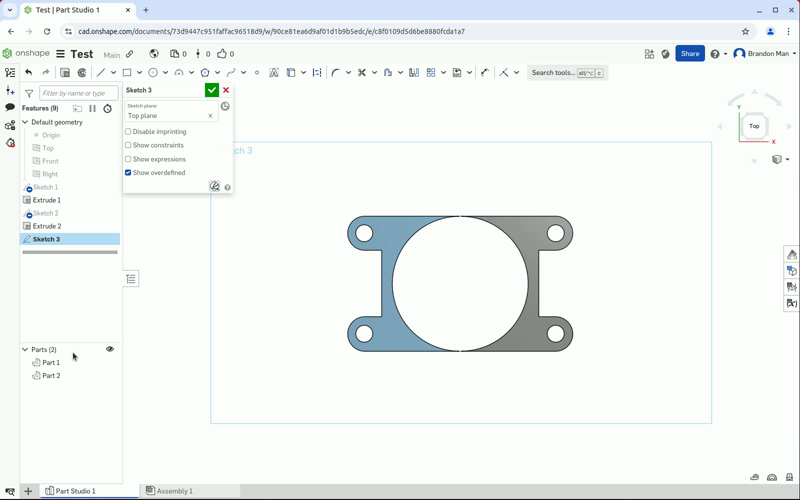
key(y)
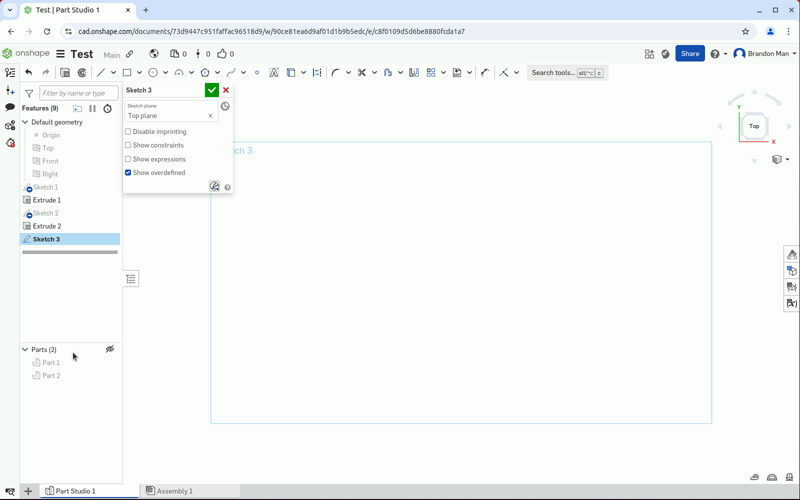
key(c)
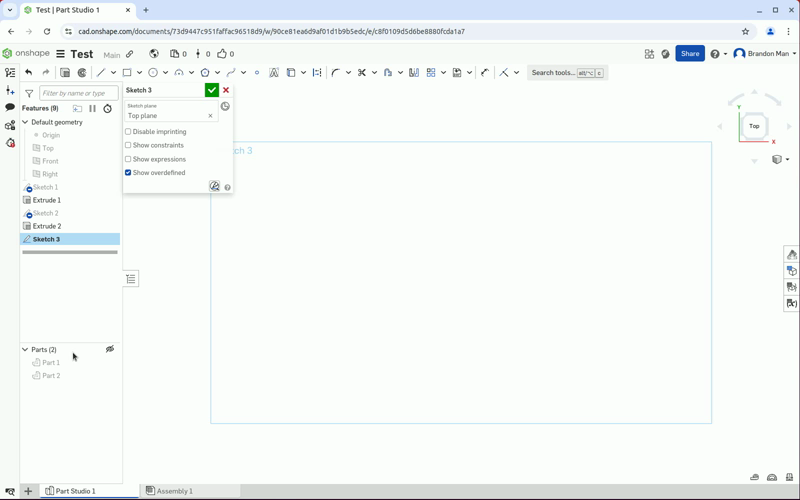
key_down(shift)
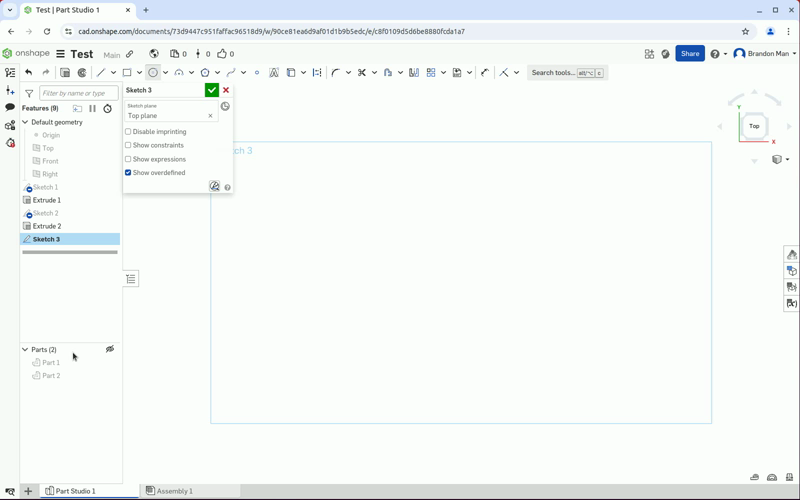
mouse_move(460, 282)
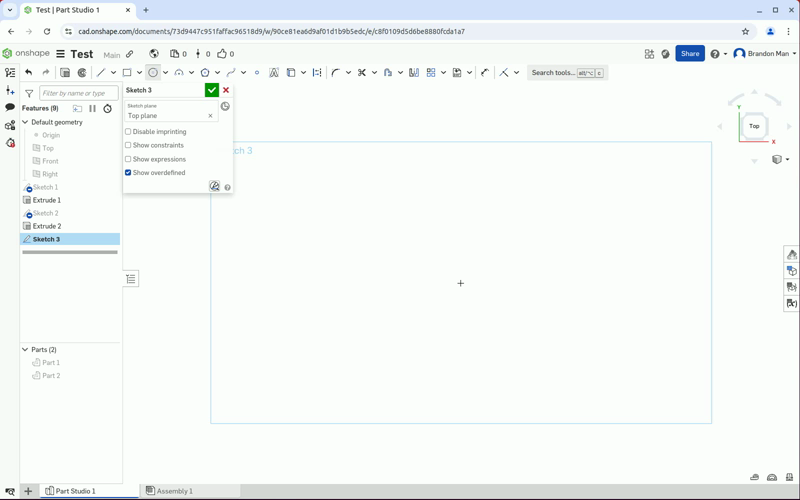
click(460, 282)
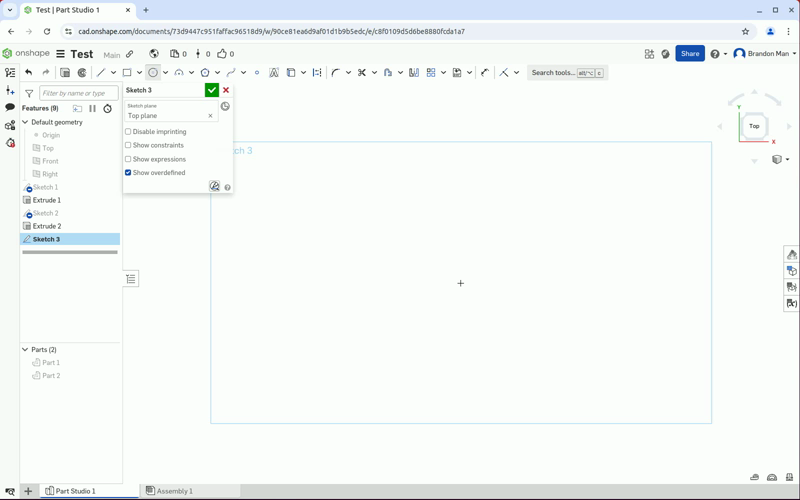
key_up(shift)
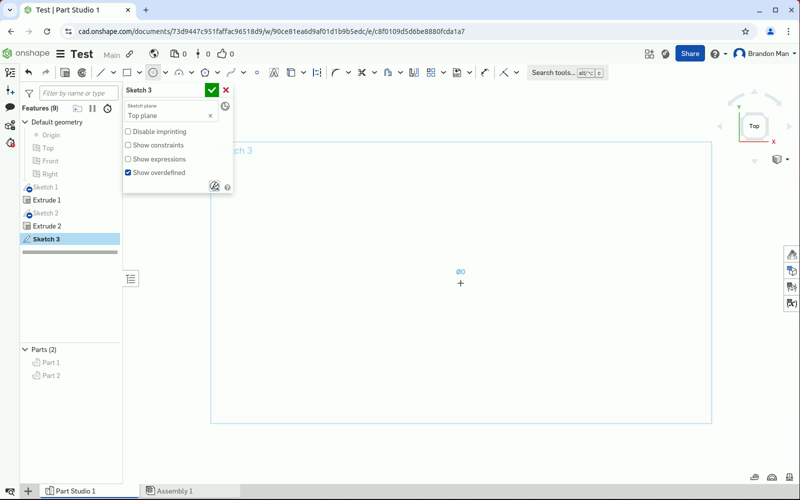
mouse_move(527, 282)
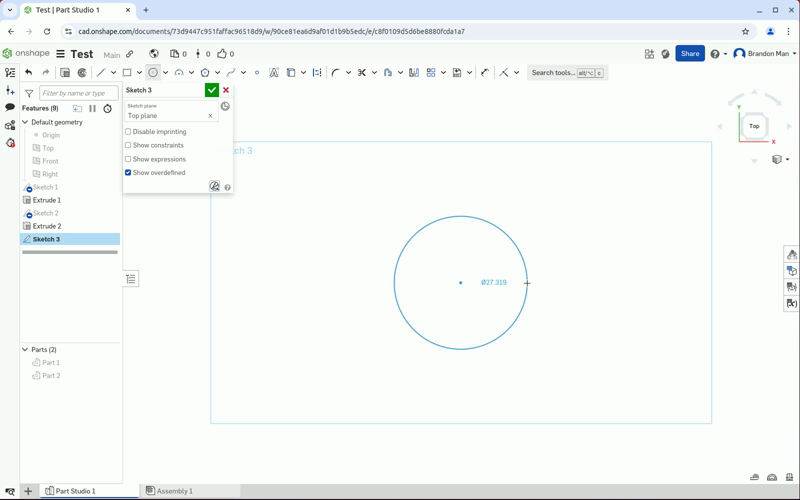
click(527, 282)
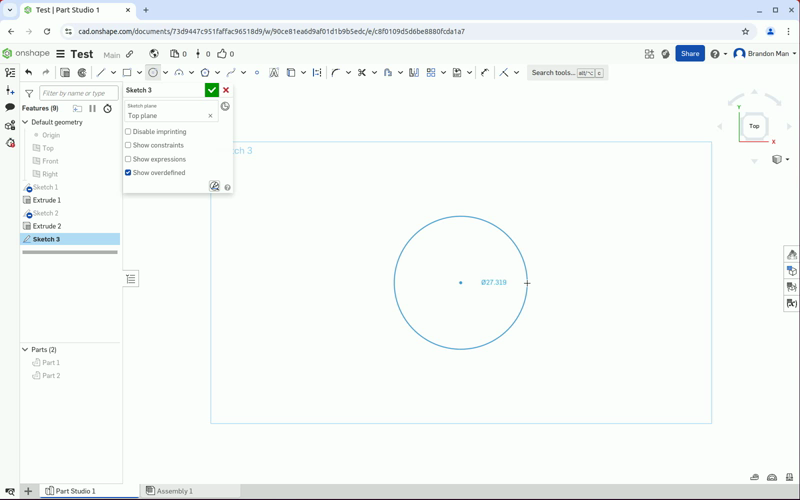
key(esc)
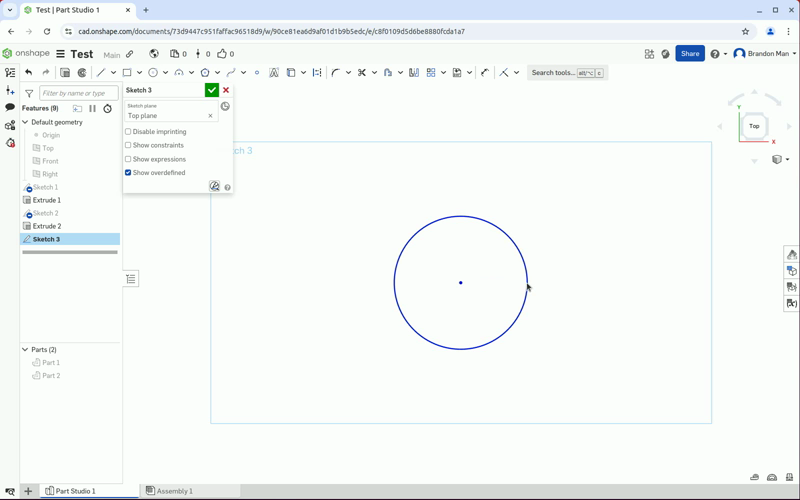
key(c)
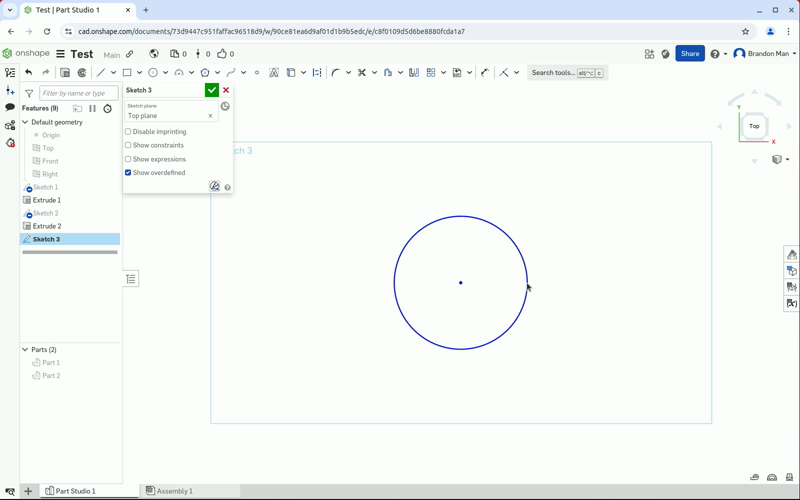
key_down(shift)
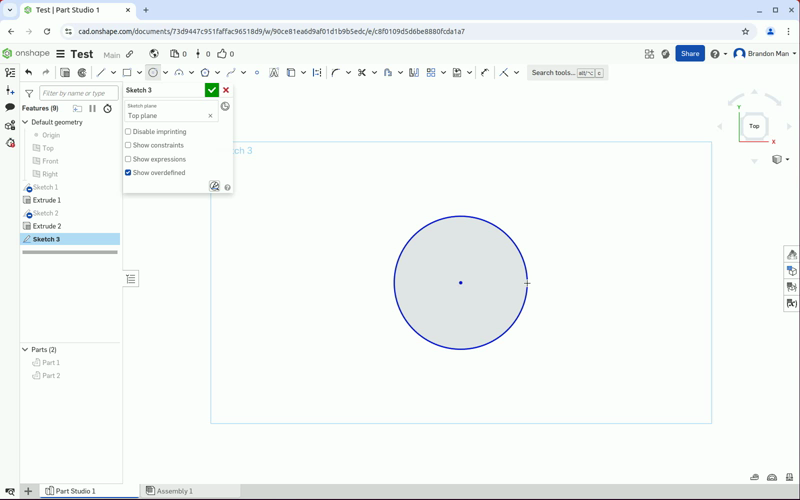
mouse_move(460, 282)
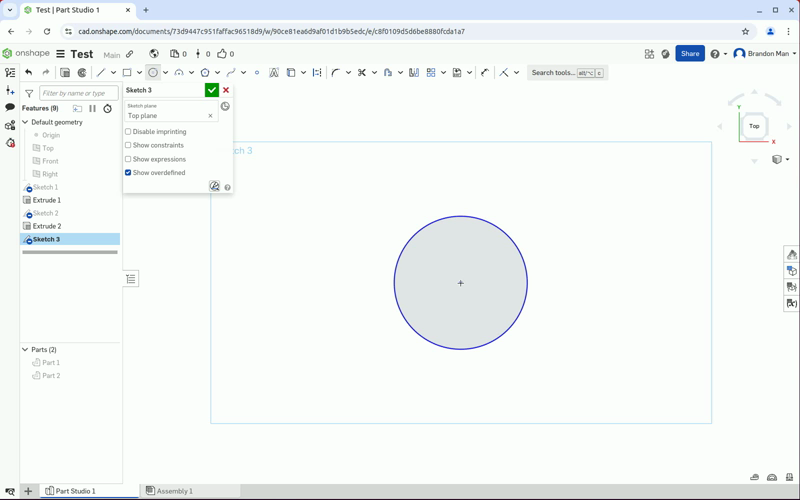
click(460, 282)
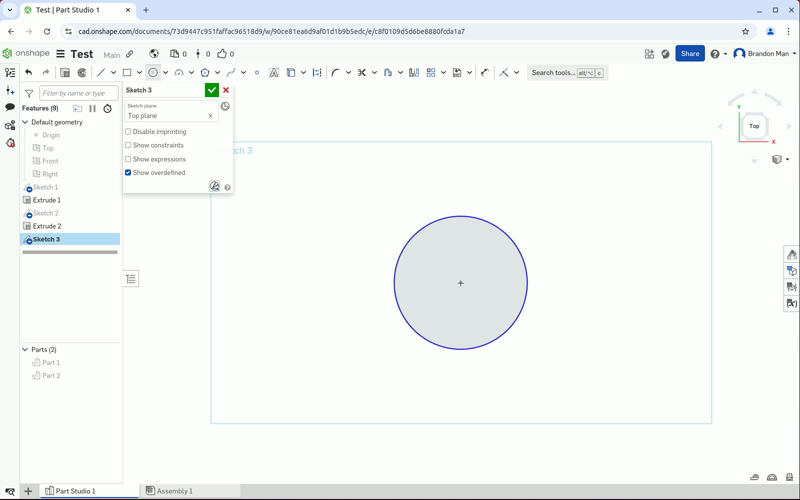
key_up(shift)
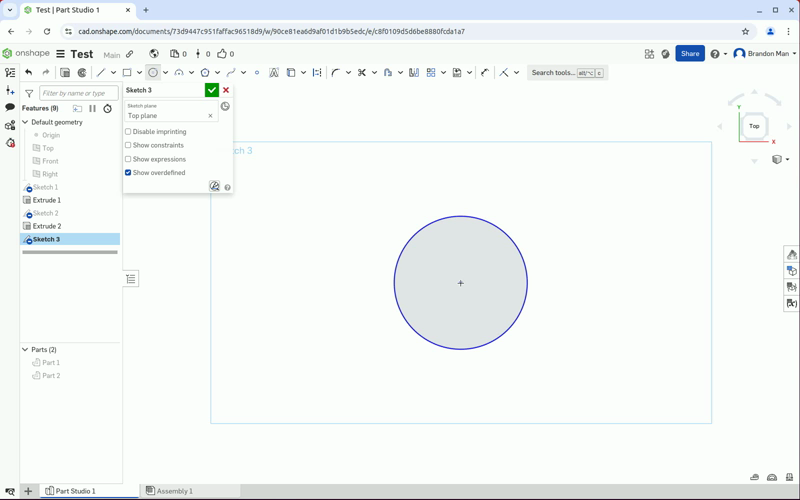
mouse_move(517, 282)
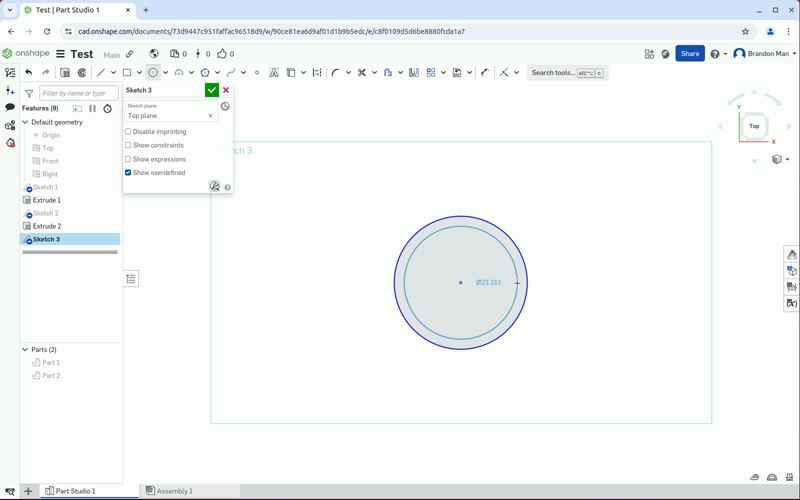
click(517, 282)
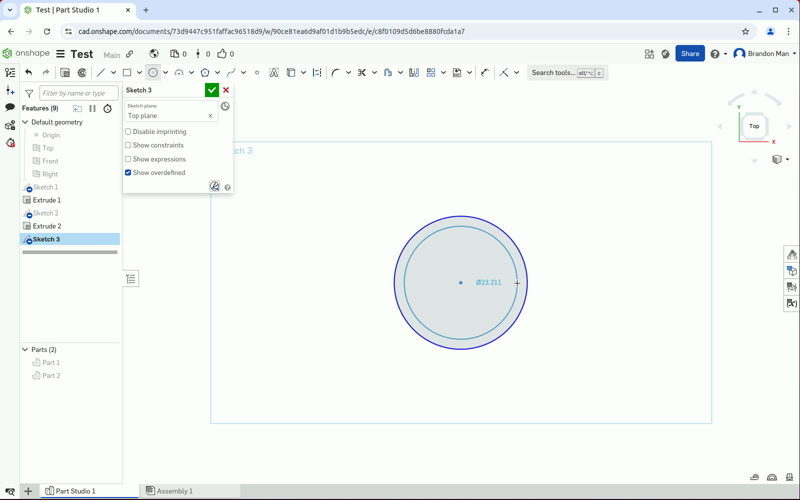
key(esc)
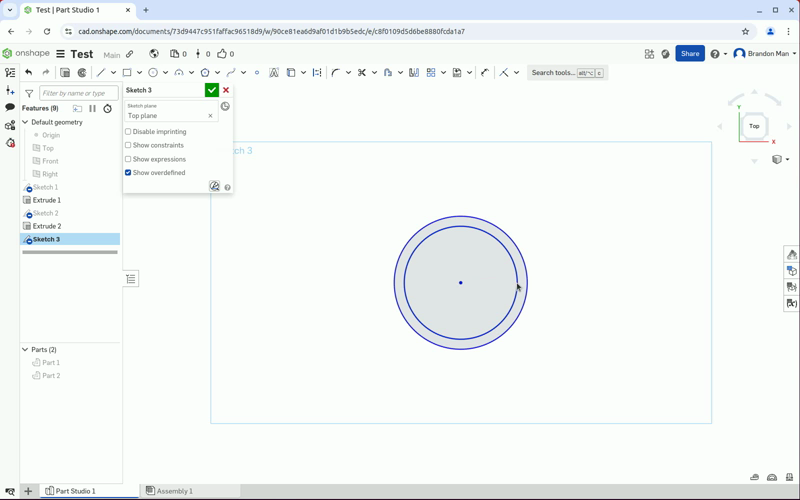
mouse_move(509, 319)
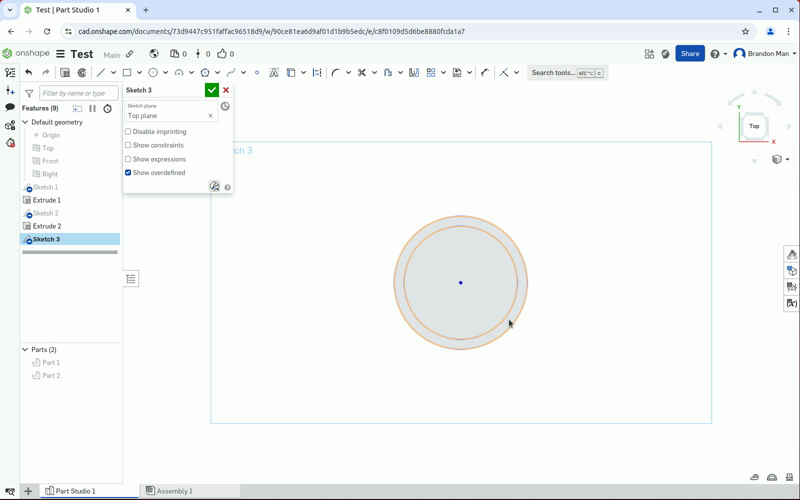
click(509, 319)
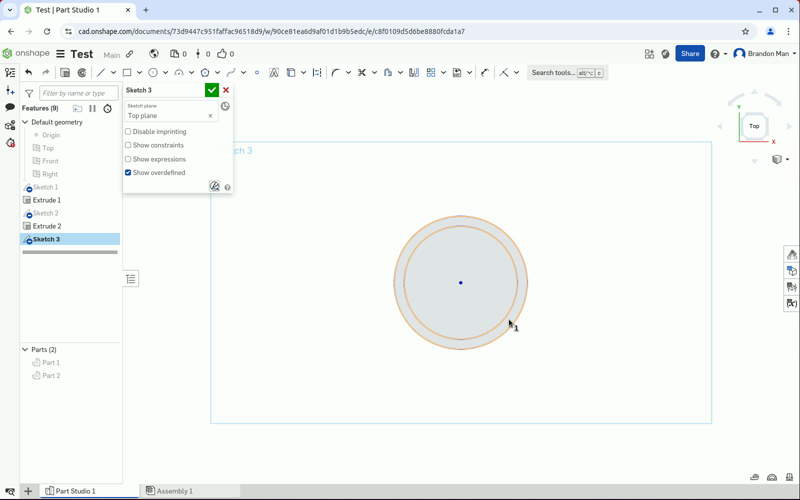
mouse_move(73, 352)
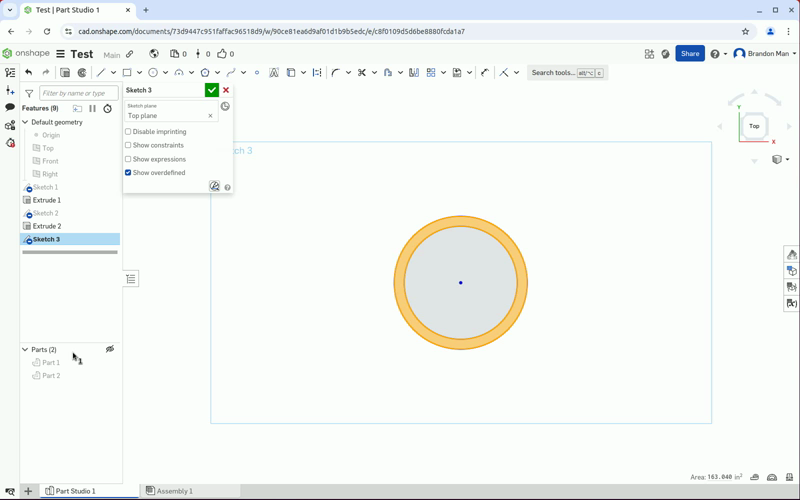
key(shift+y)
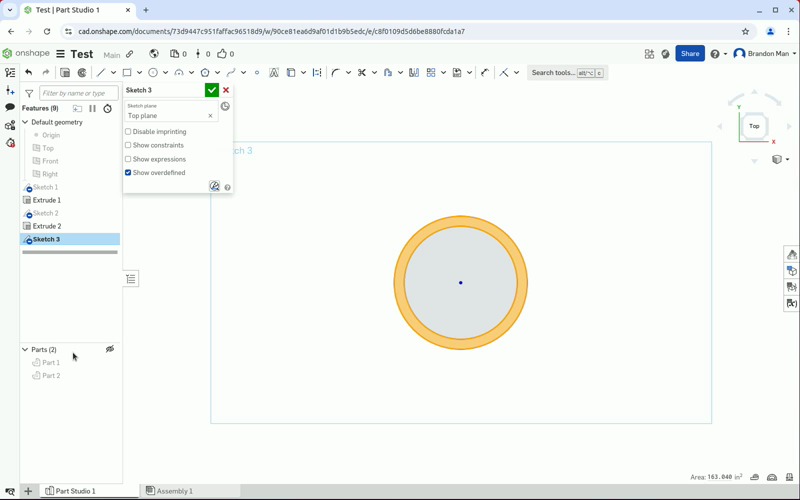
key(shift+e)
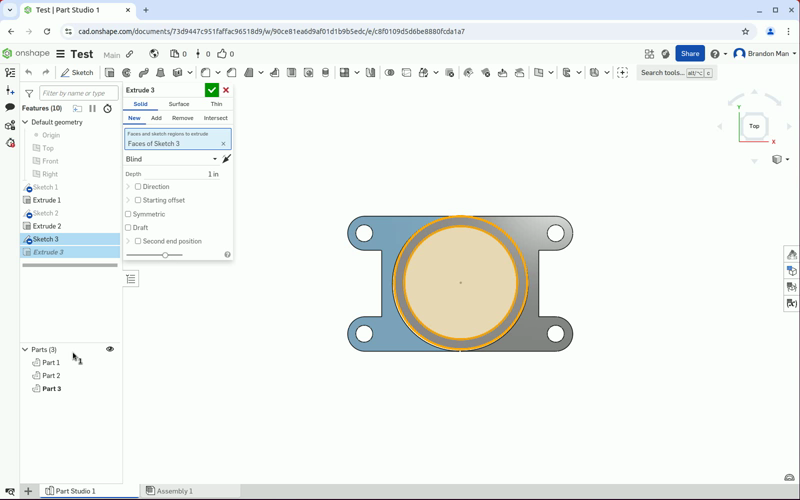
mouse_move(143, 106)
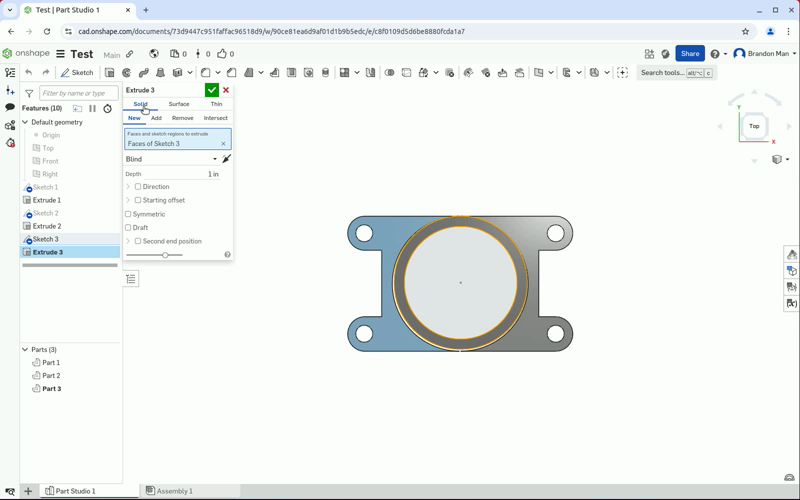
click(143, 106)
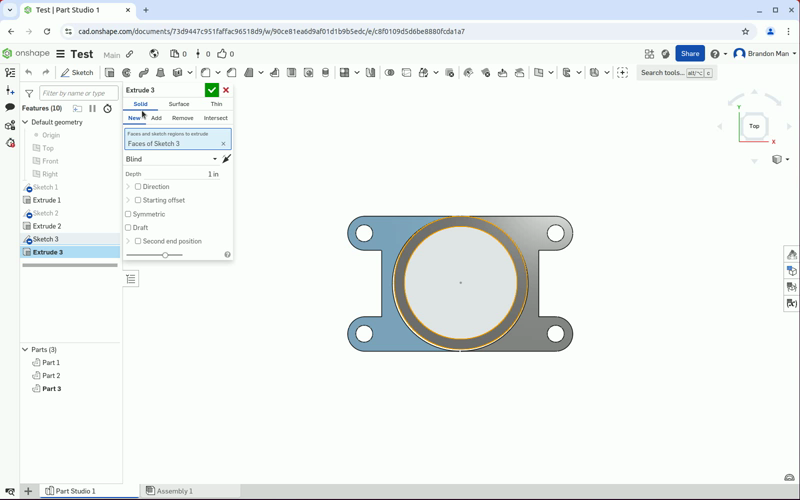
mouse_move(137, 120)
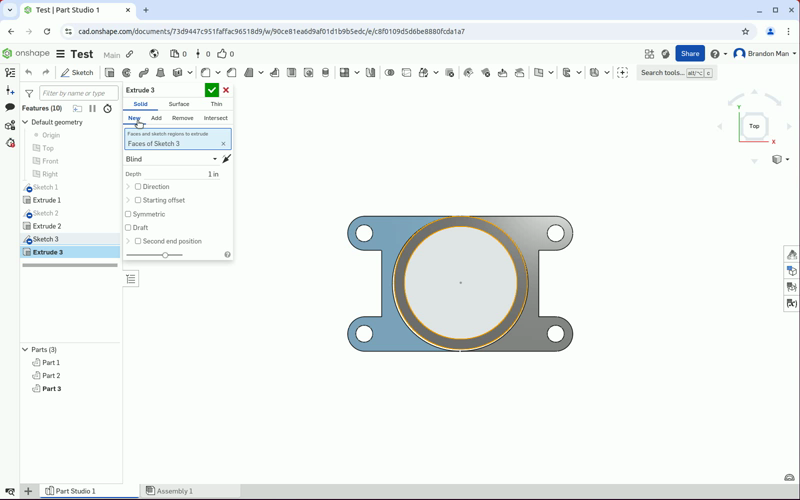
click(137, 120)
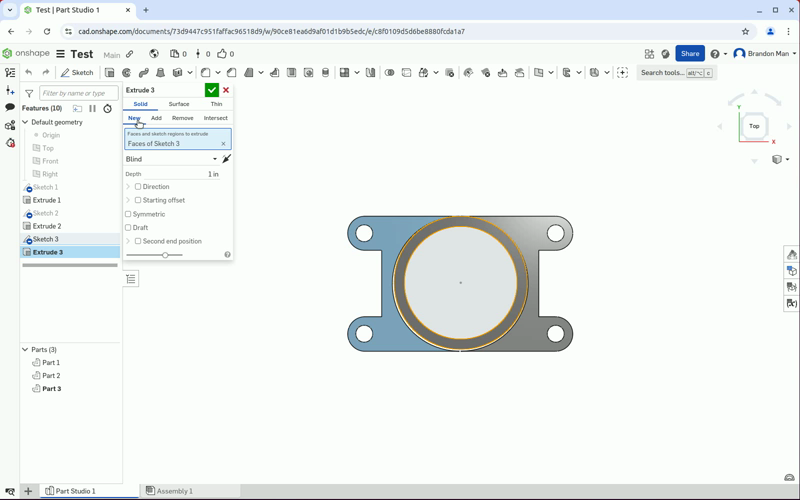
key(tab, 4)
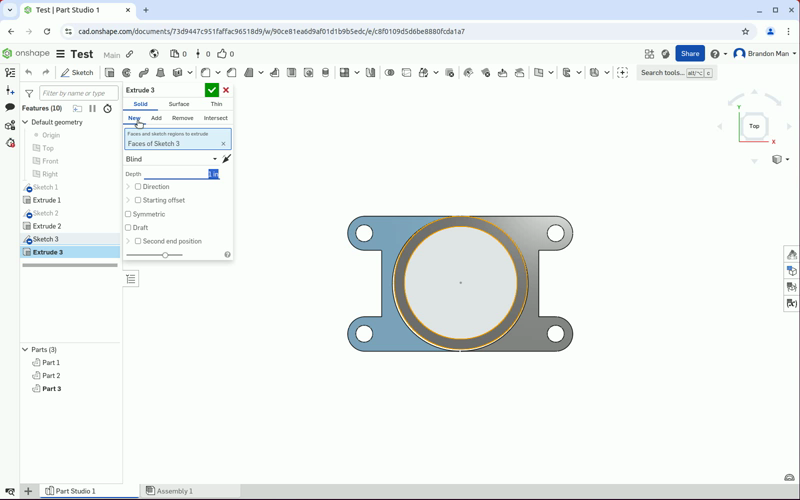
text(13.961)
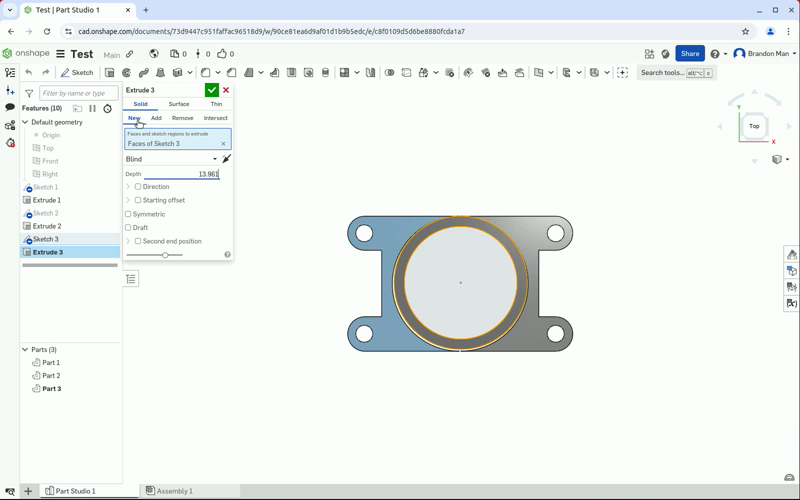
key(enter)
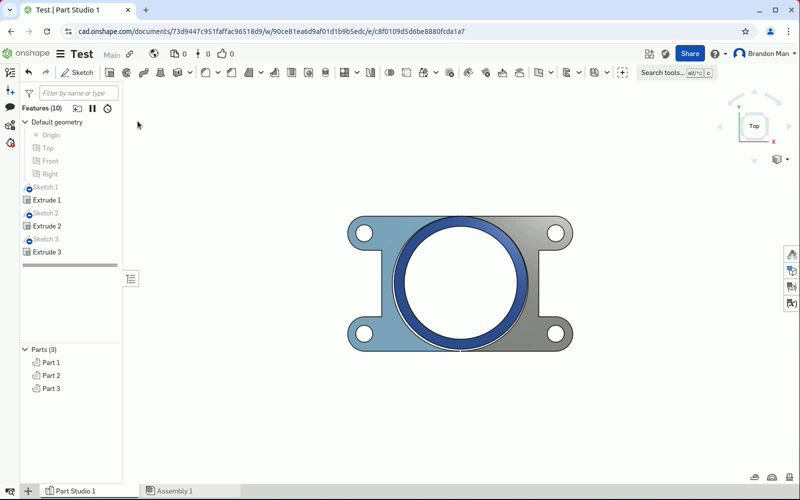
key(shift+h)
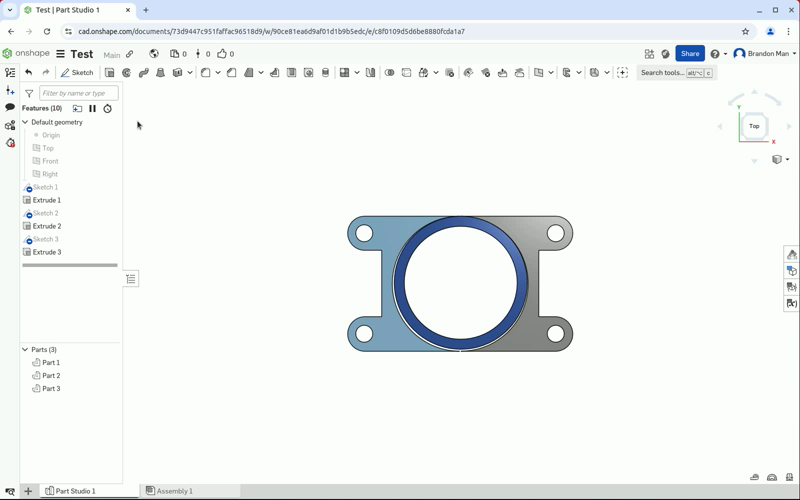
key(shift+h)
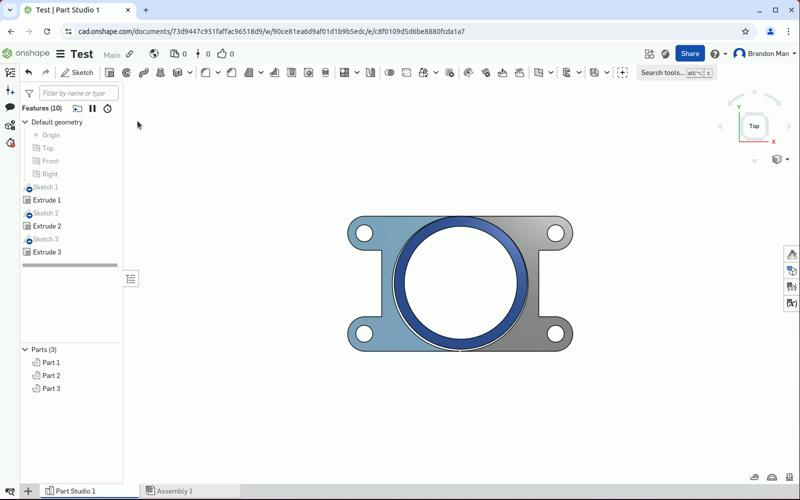
mouse_move(73, 189)
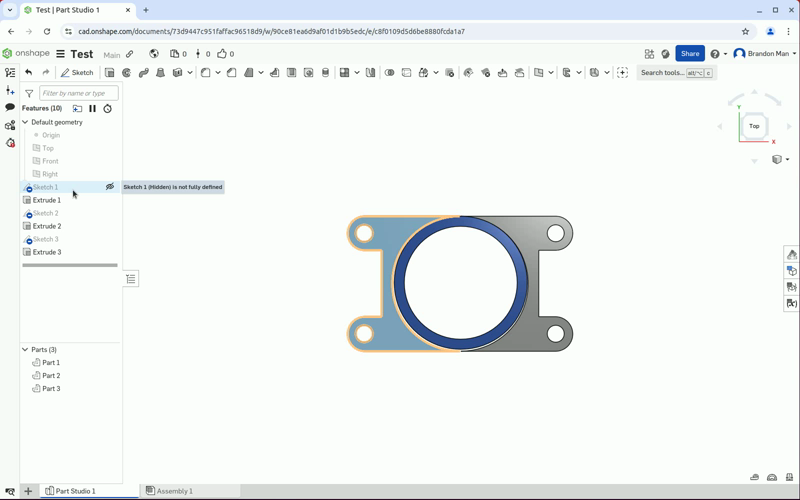
click(73, 189)
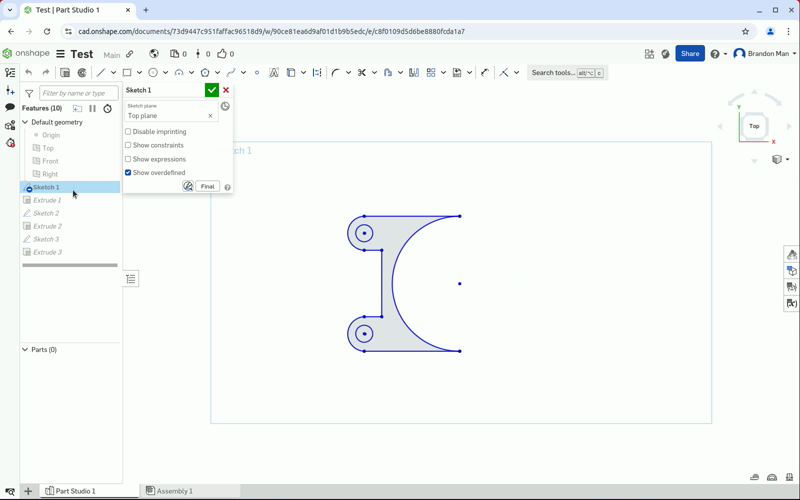
mouse_move(229, 92)
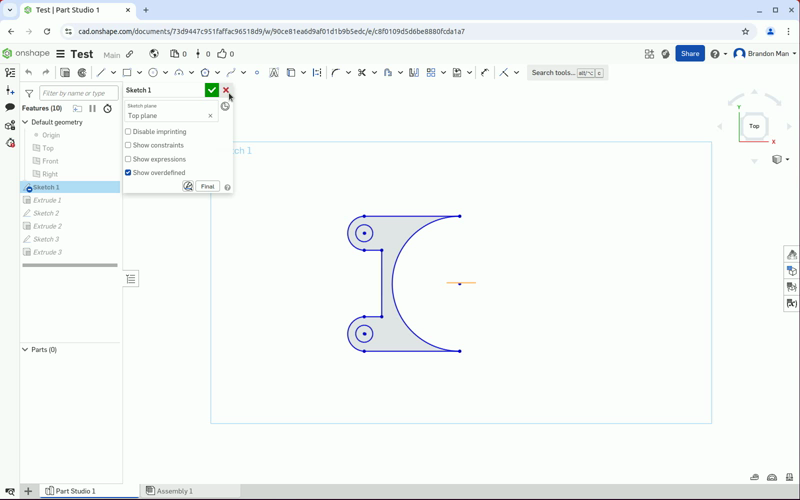
click(229, 92)
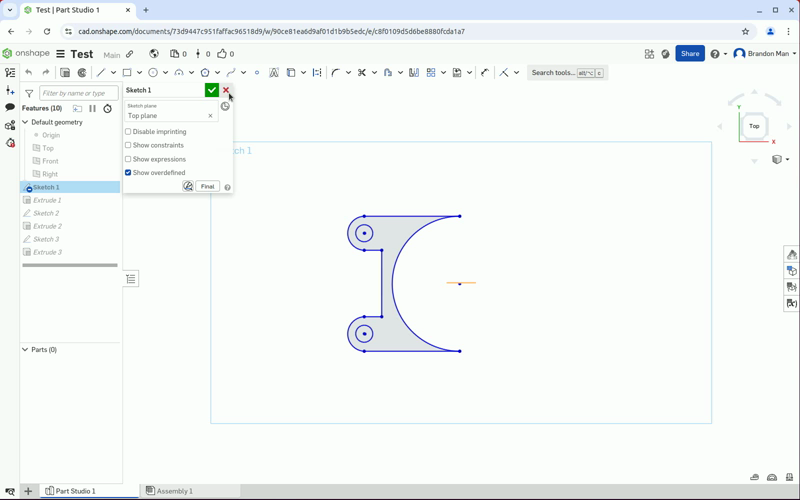
key(shift+s)
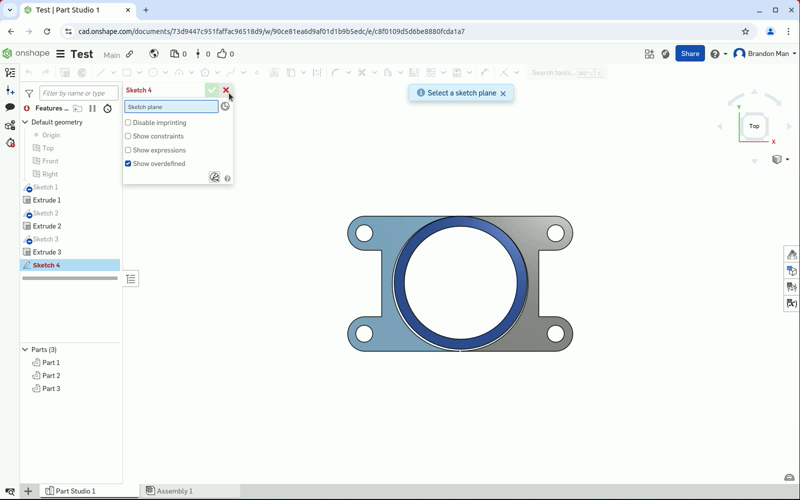
mouse_move(73, 150)
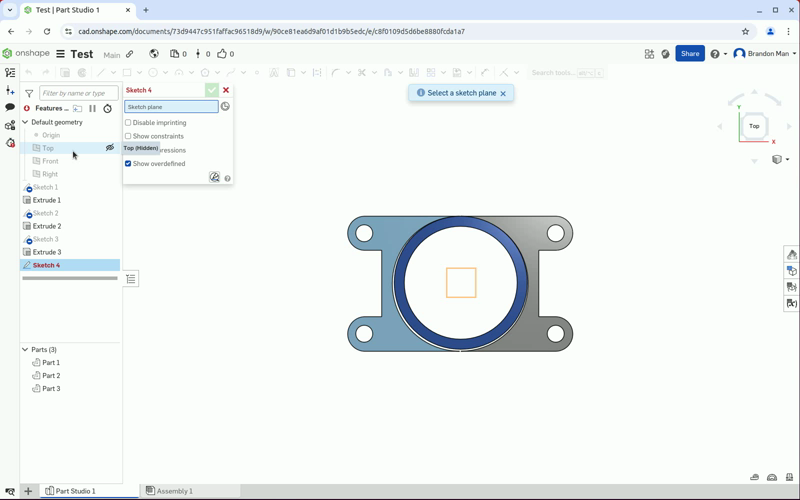
click(73, 150)
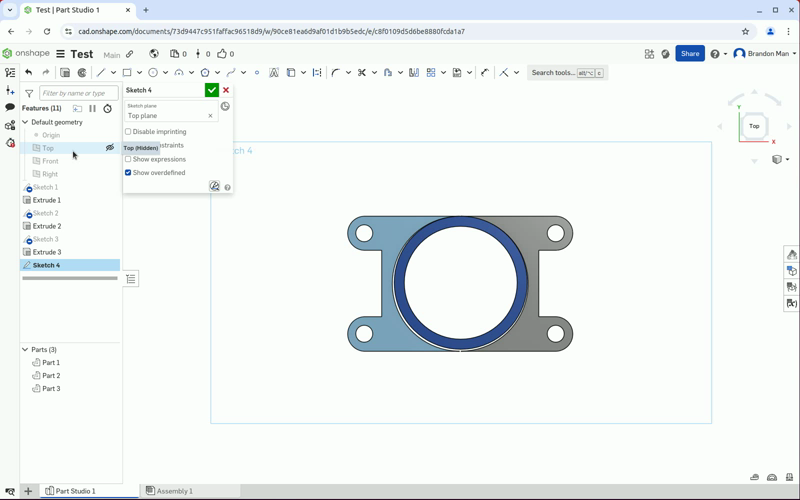
mouse_move(73, 352)
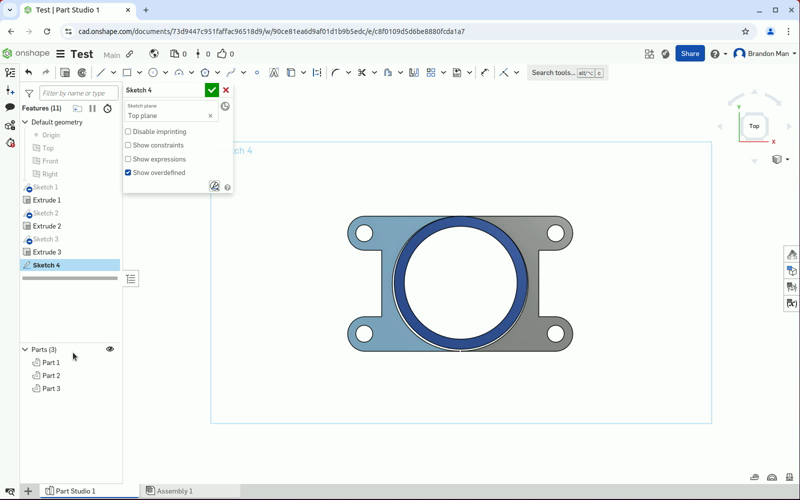
key(y)
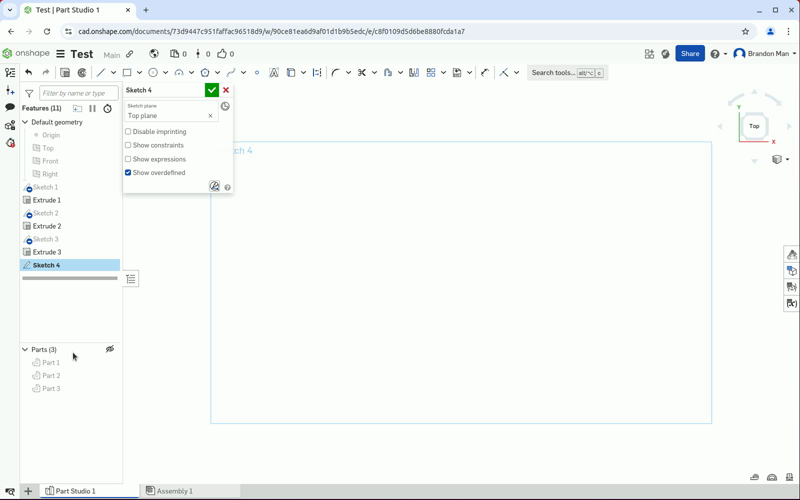
key(c)
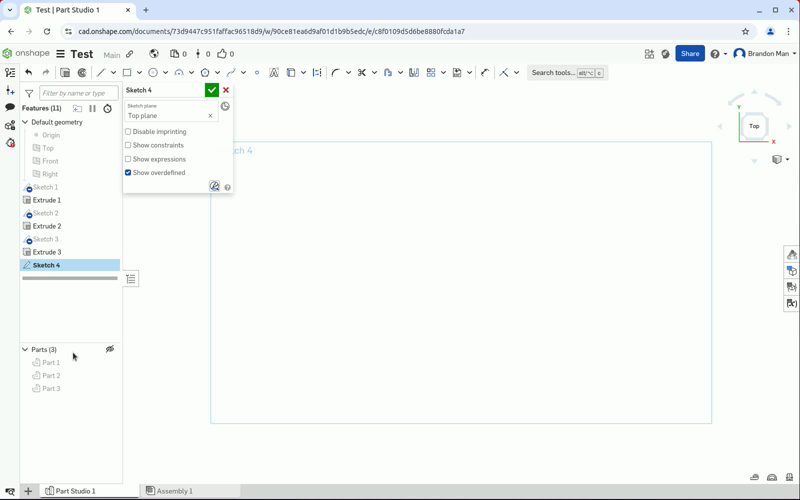
key_down(shift)
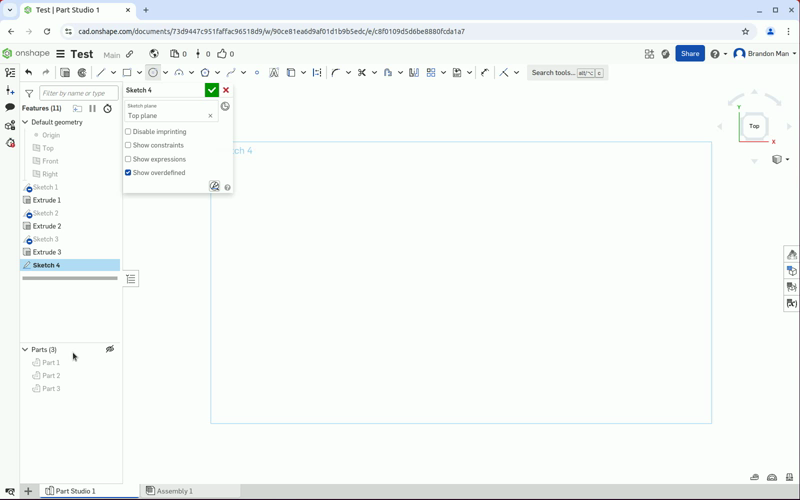
mouse_move(461, 282)
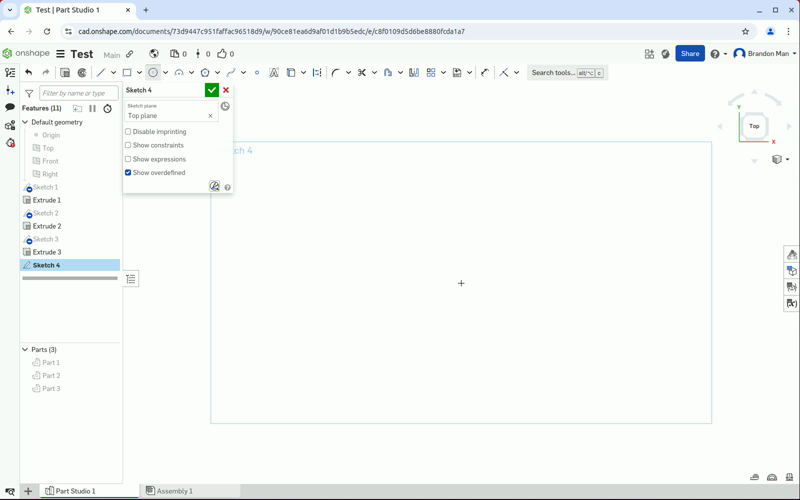
click(461, 282)
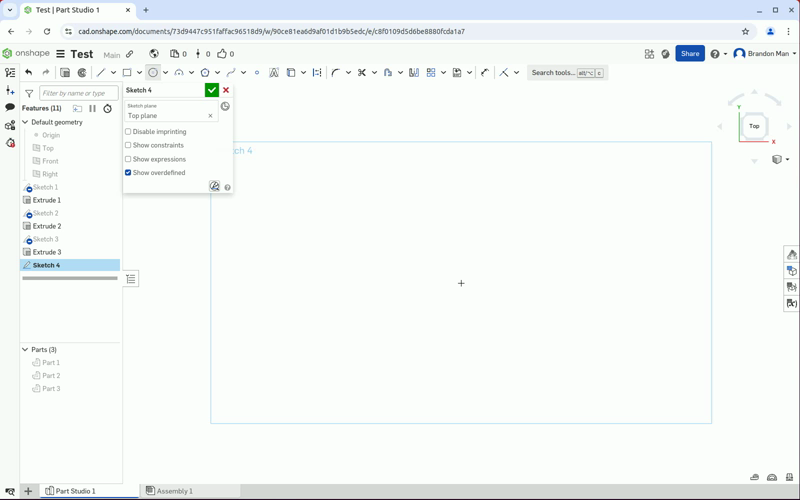
key_up(shift)
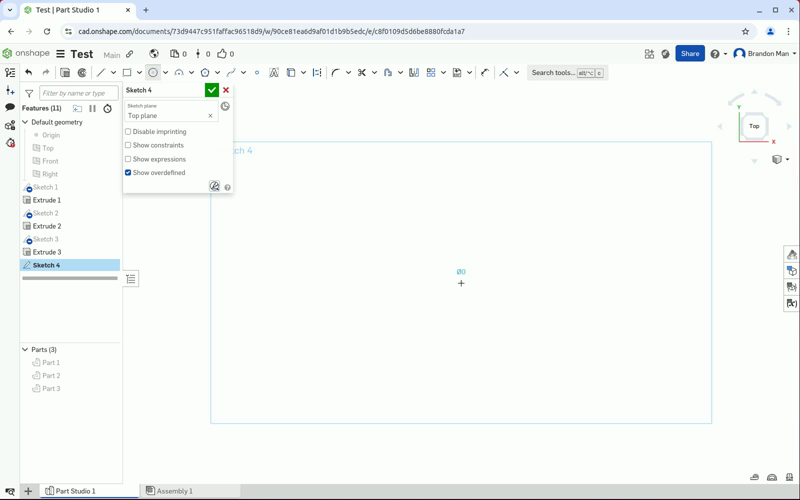
mouse_move(518, 282)
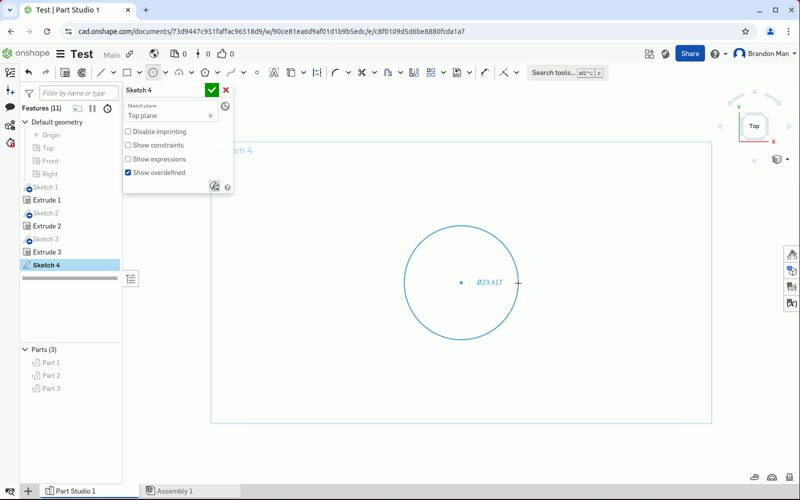
click(518, 282)
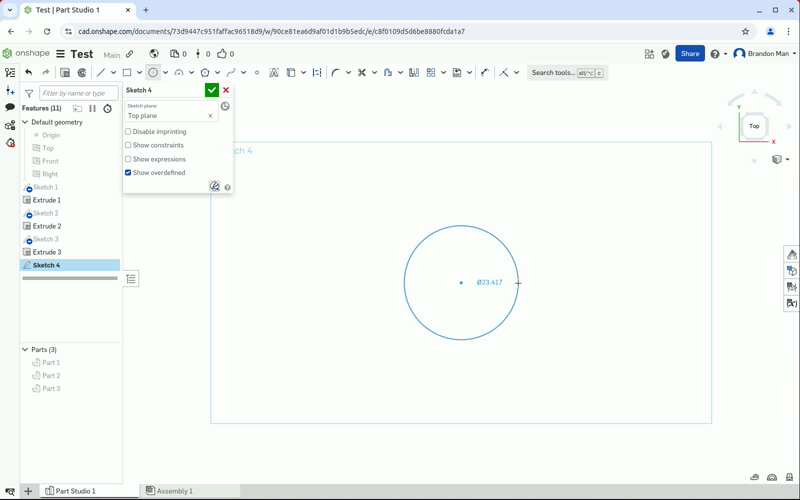
key(esc)
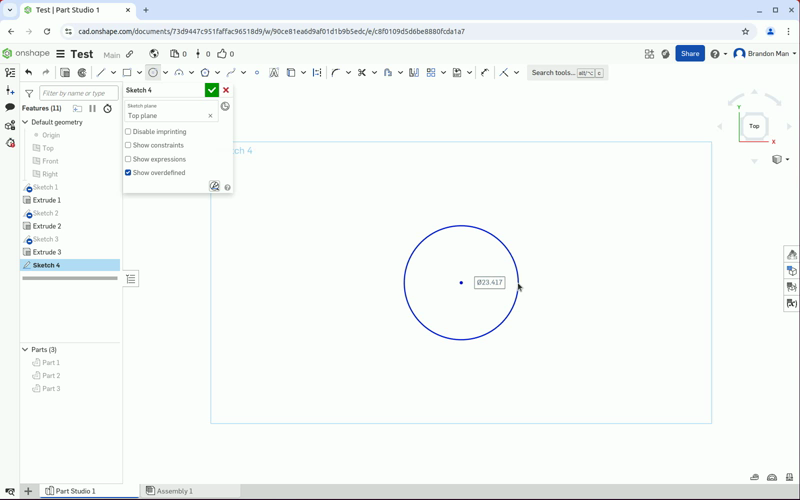
key(c)
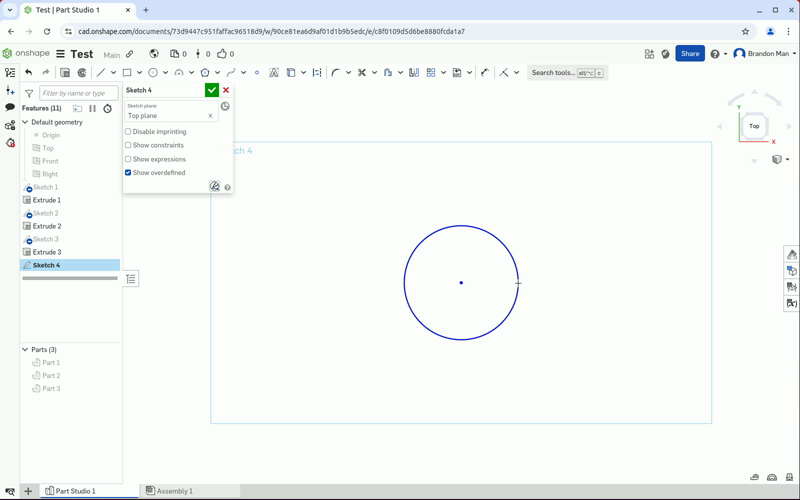
key_down(shift)
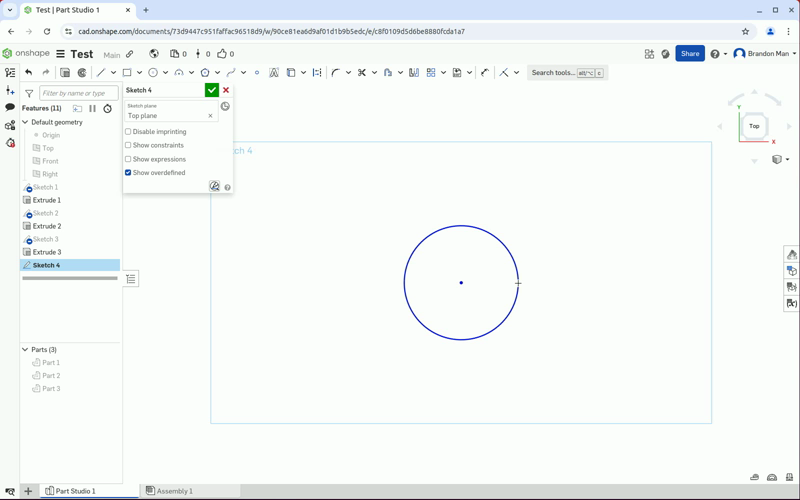
mouse_move(461, 282)
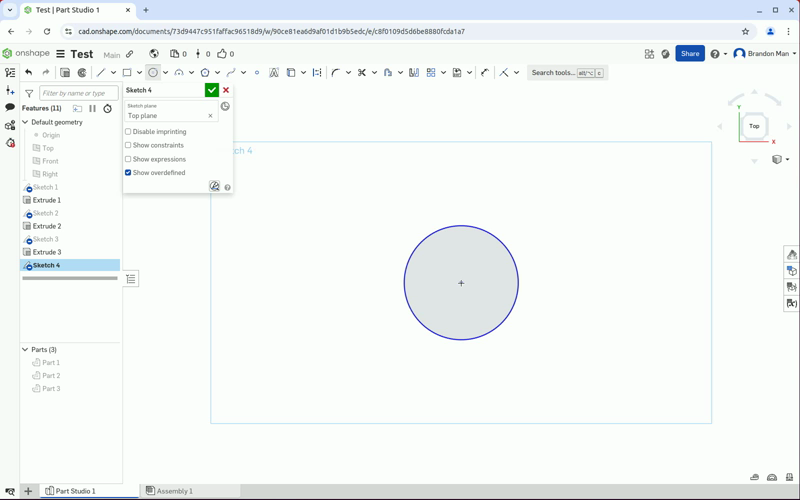
click(461, 282)
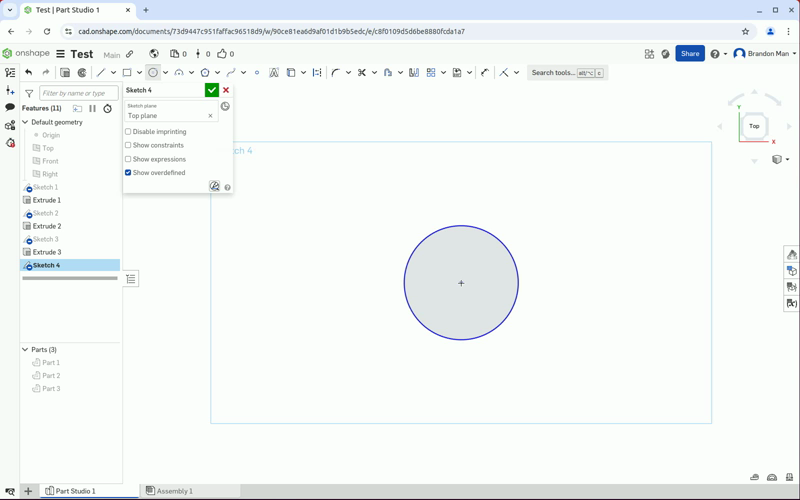
key_up(shift)
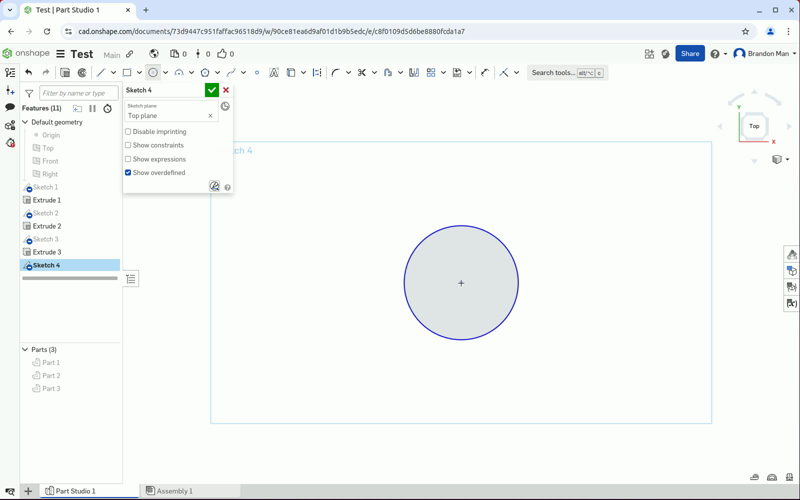
mouse_move(489, 282)
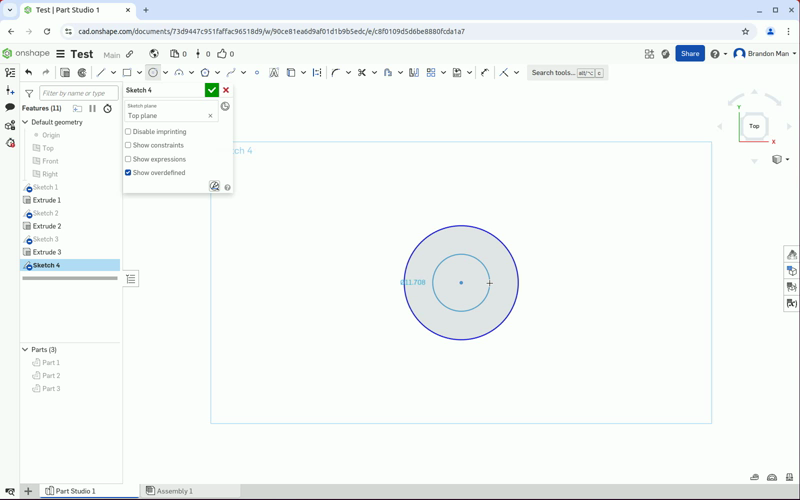
click(489, 282)
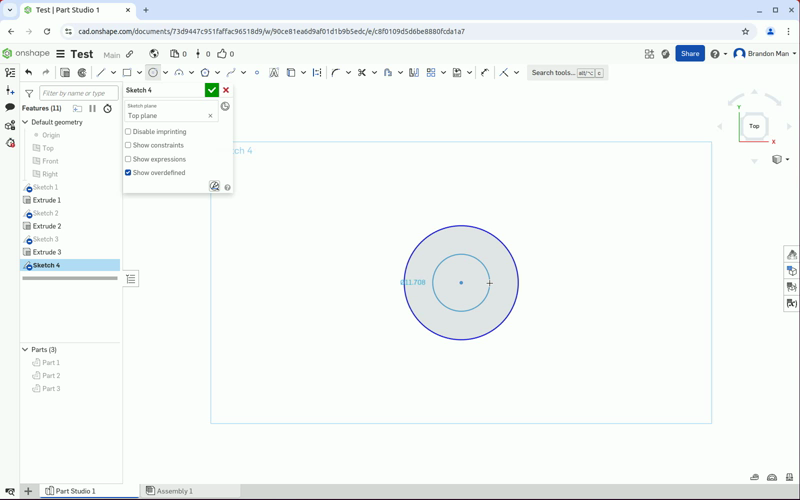
key(esc)
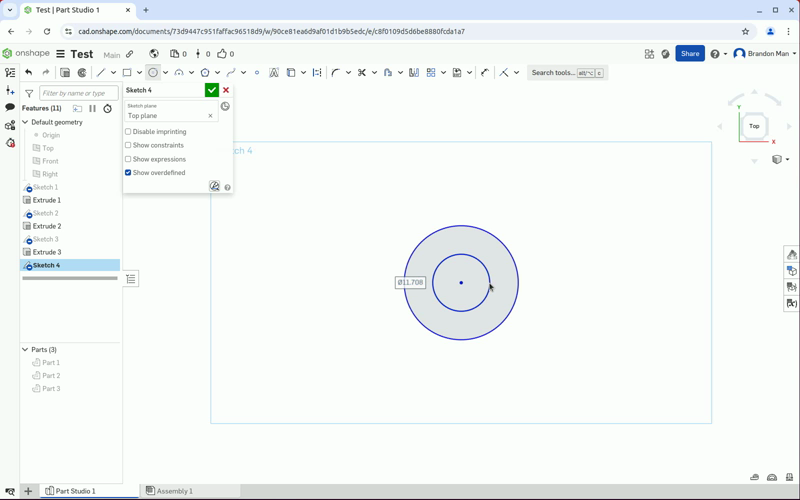
mouse_move(426, 258)
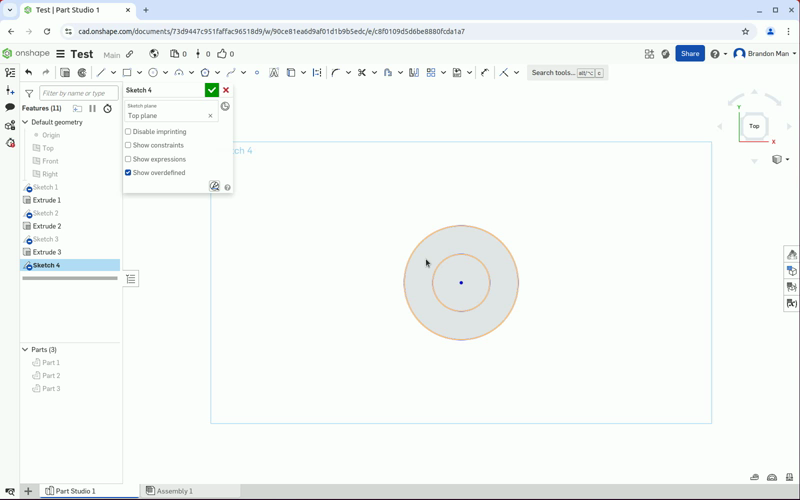
click(426, 258)
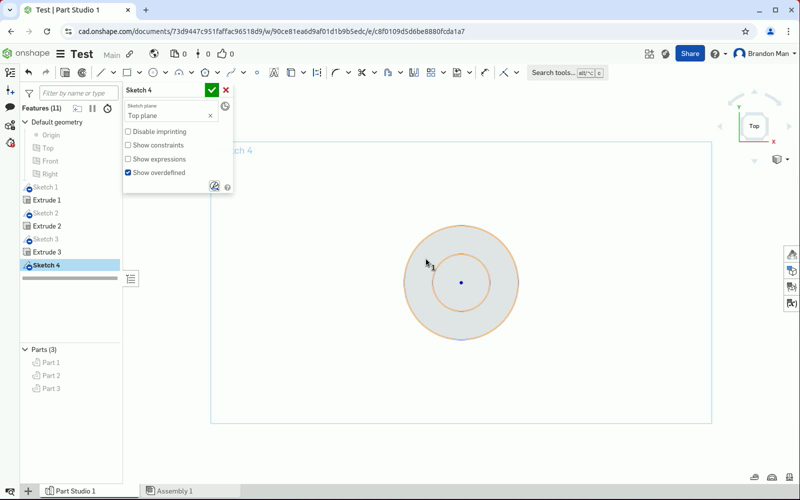
mouse_move(73, 352)
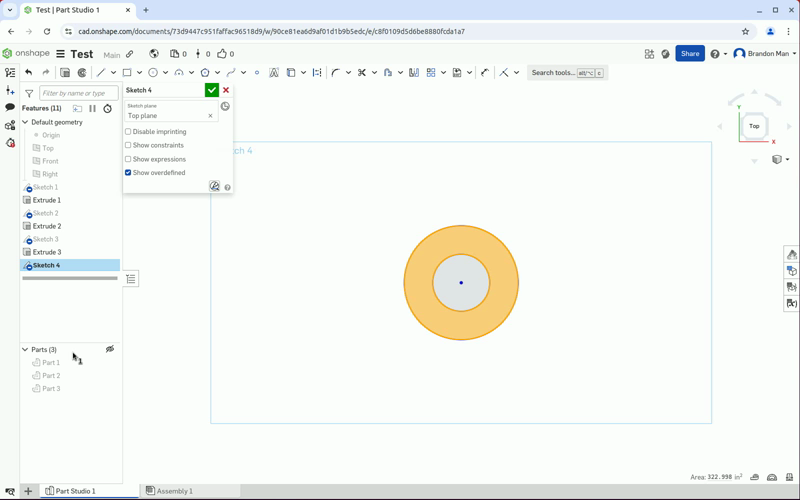
key(shift+y)
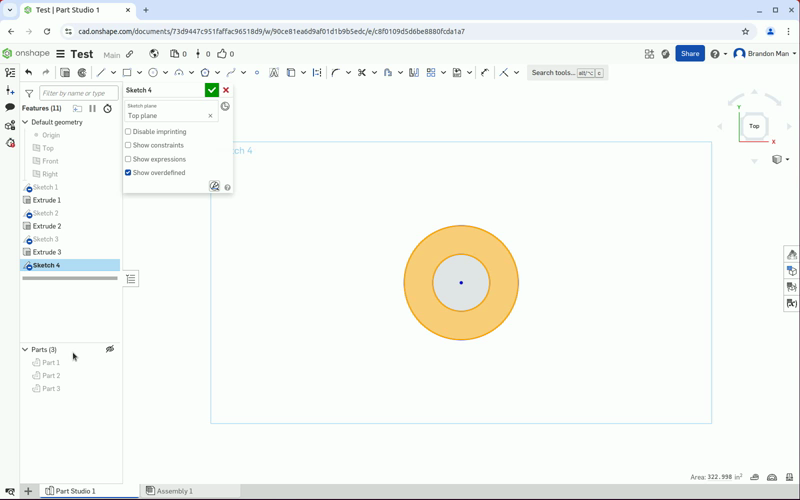
key(shift+e)
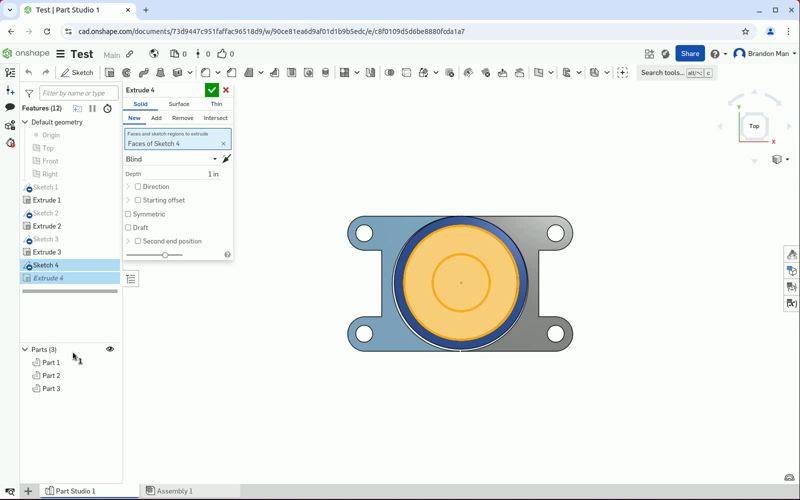
mouse_move(143, 106)
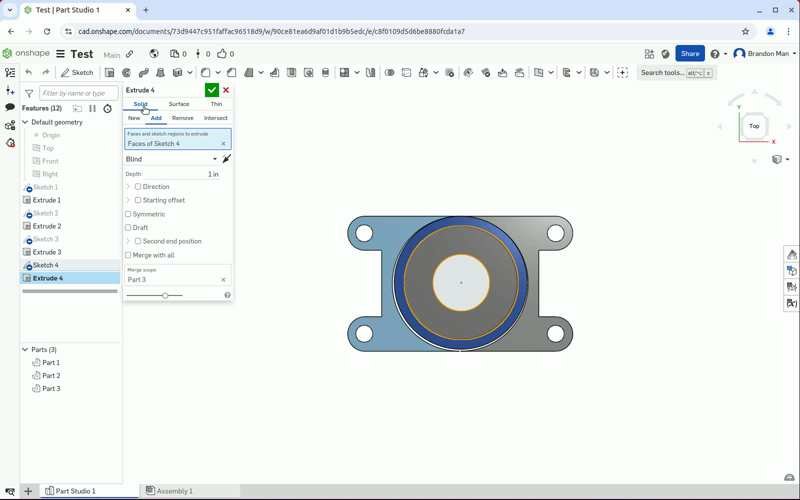
click(143, 106)
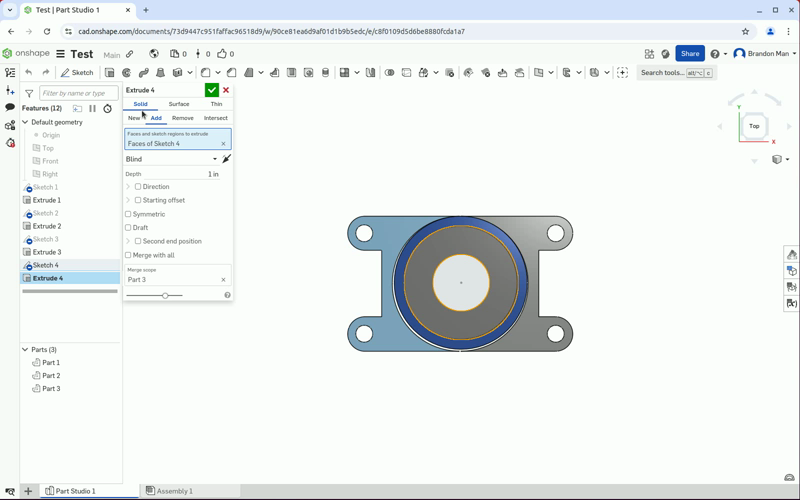
mouse_move(137, 120)
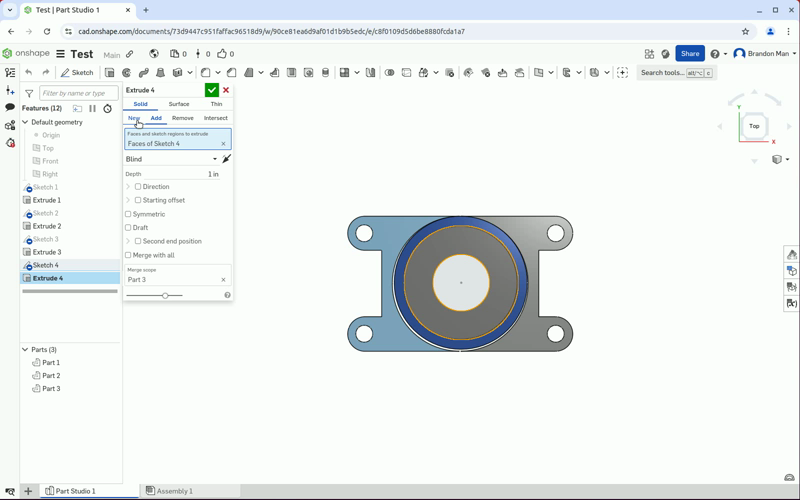
click(137, 120)
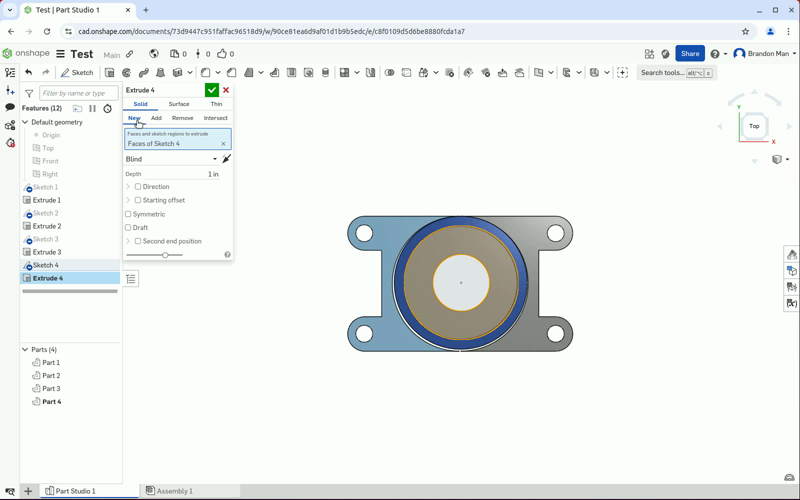
key(tab, 4)
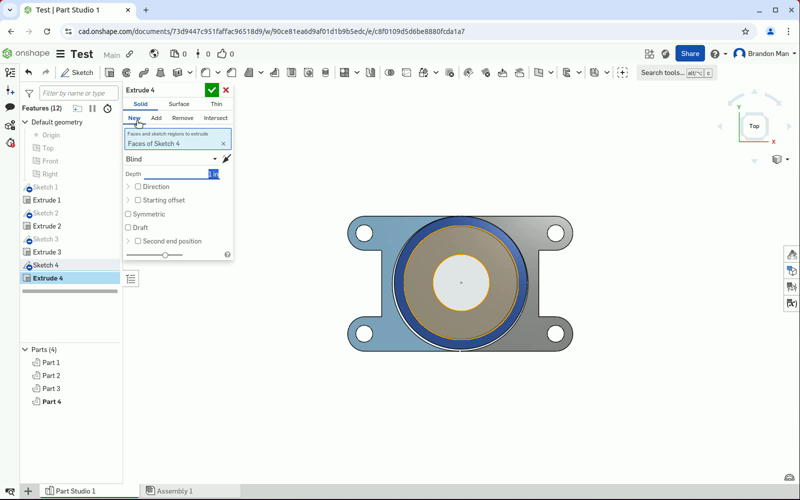
text(3.37)
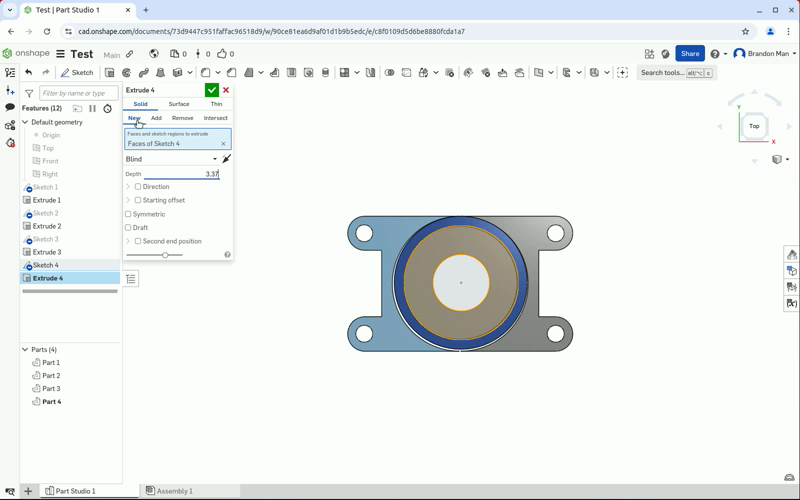
key(enter)
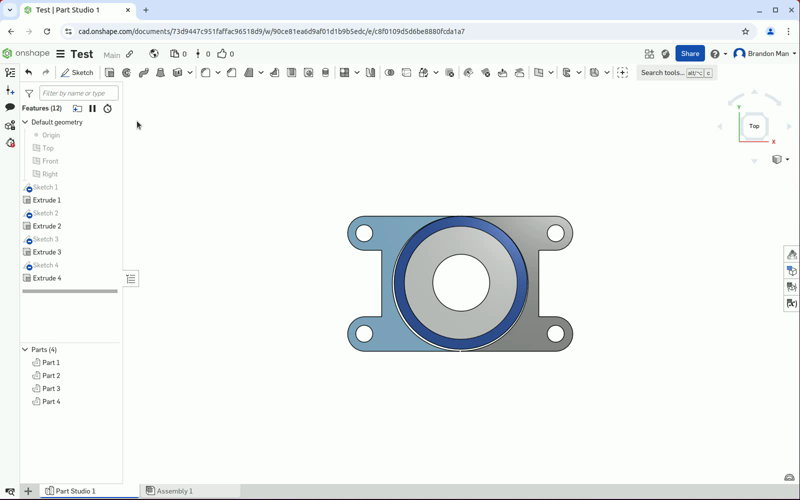
key(shift+h)
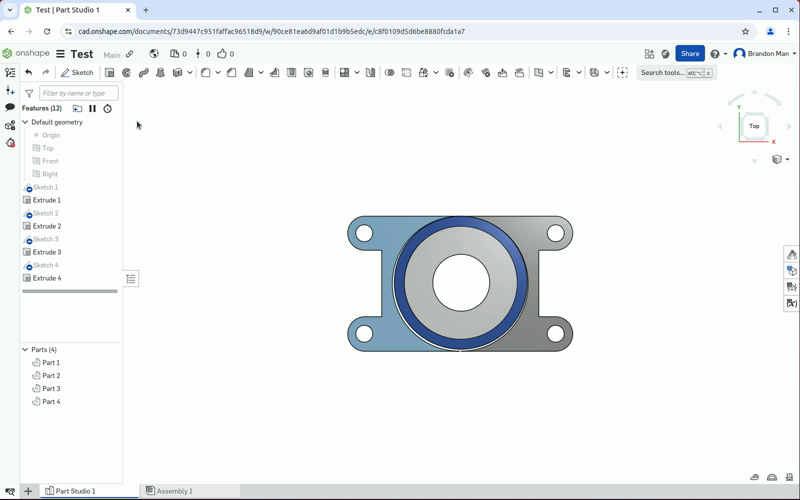
key(shift+h)
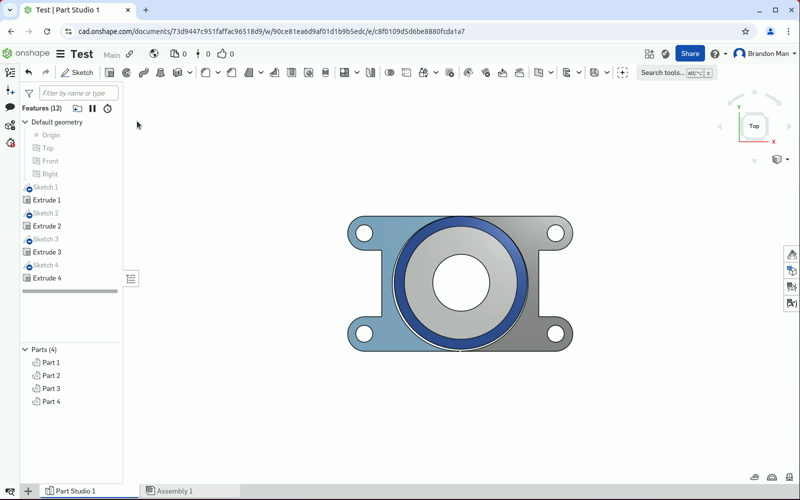
mouse_move(73, 189)
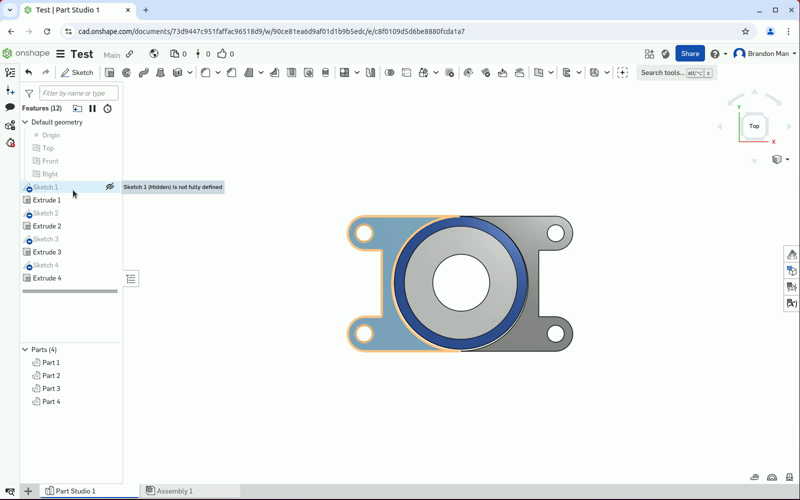
click(73, 189)
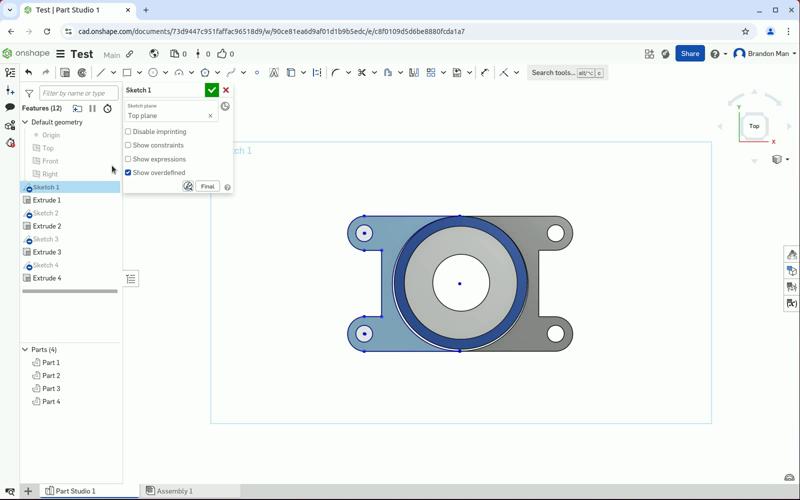
mouse_move(229, 92)
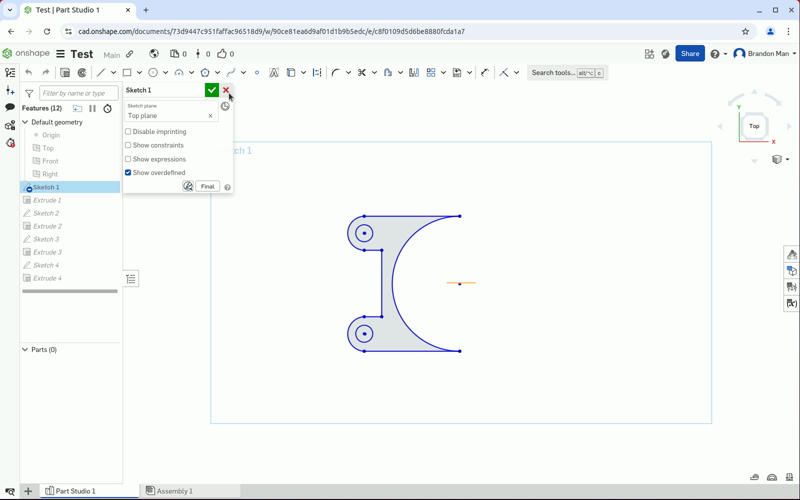
click(229, 92)
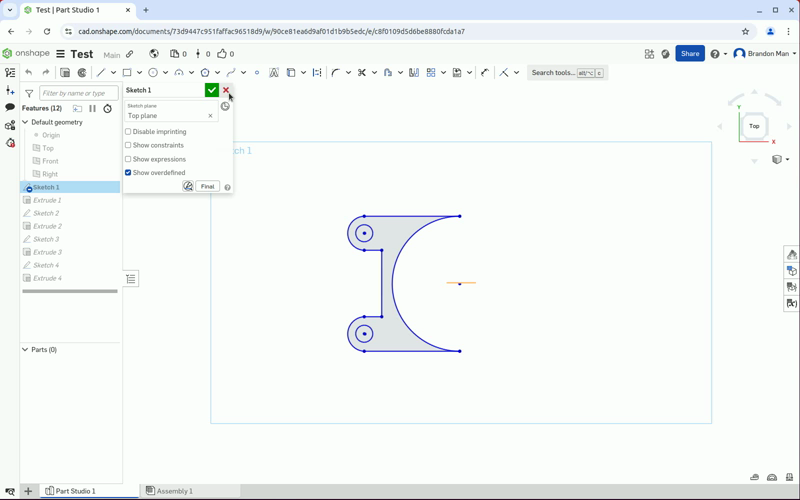
key(shift+s)
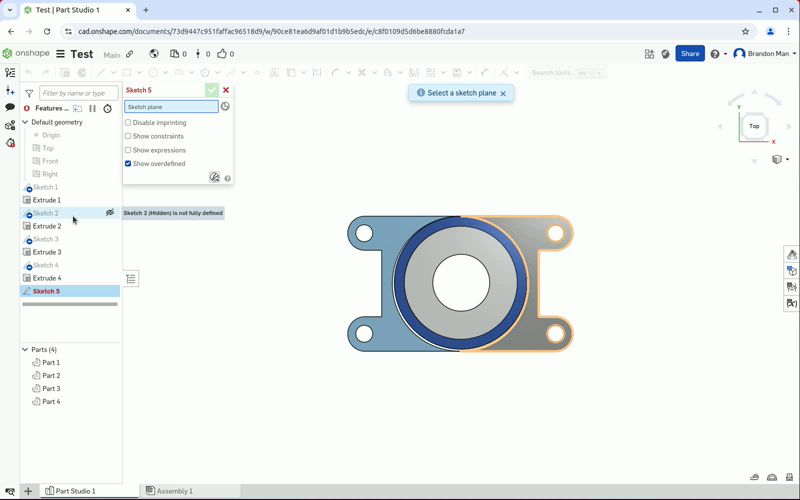
scroll(3)
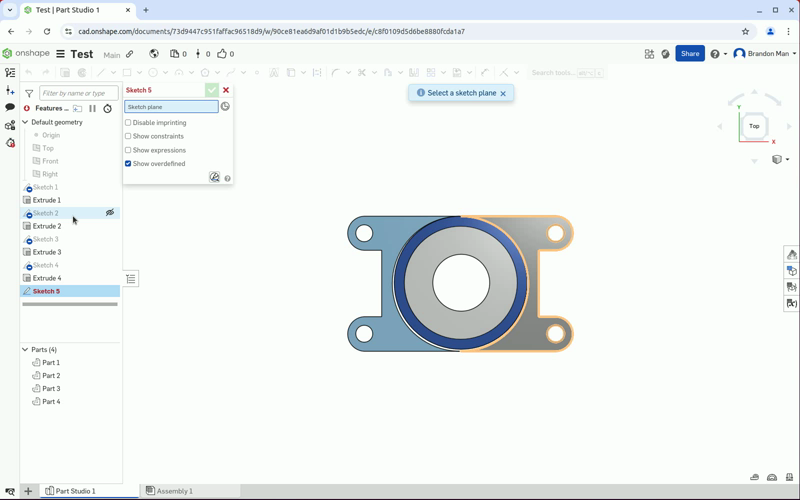
mouse_move(73, 150)
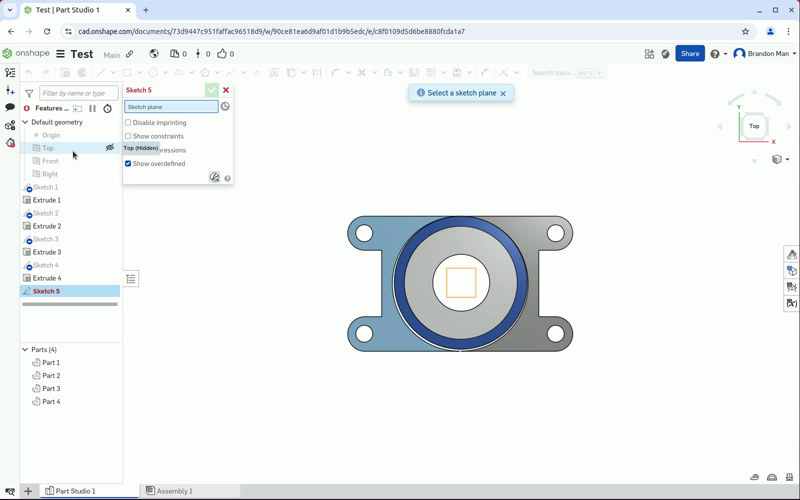
click(73, 150)
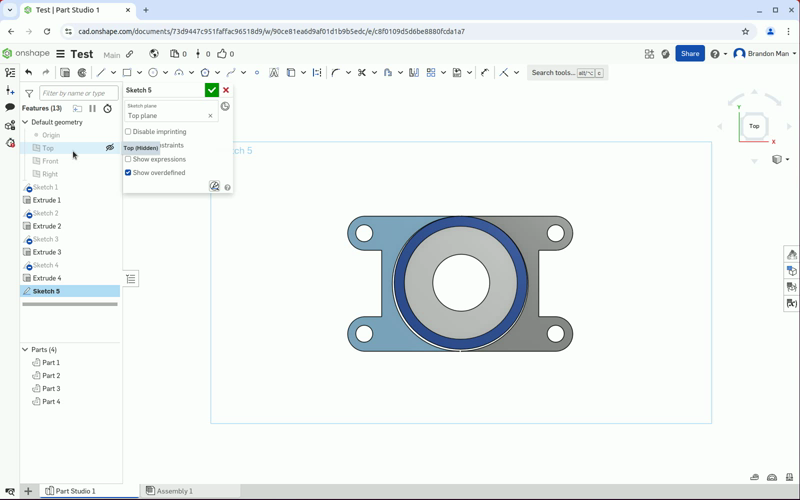
mouse_move(73, 352)
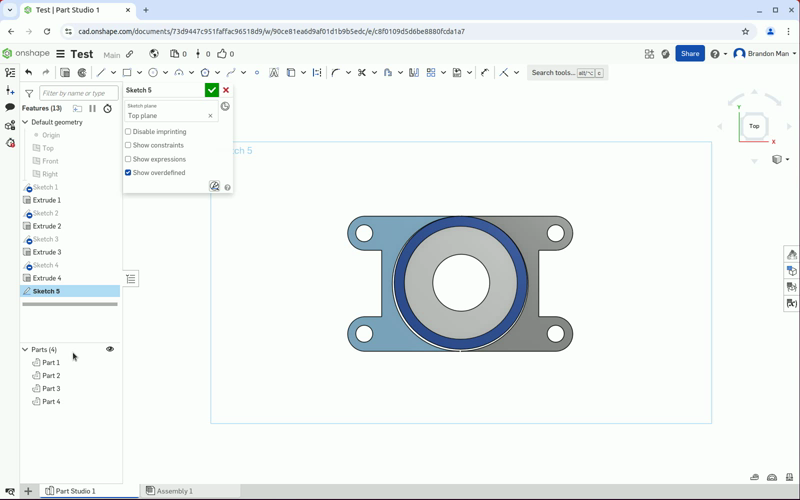
key(y)
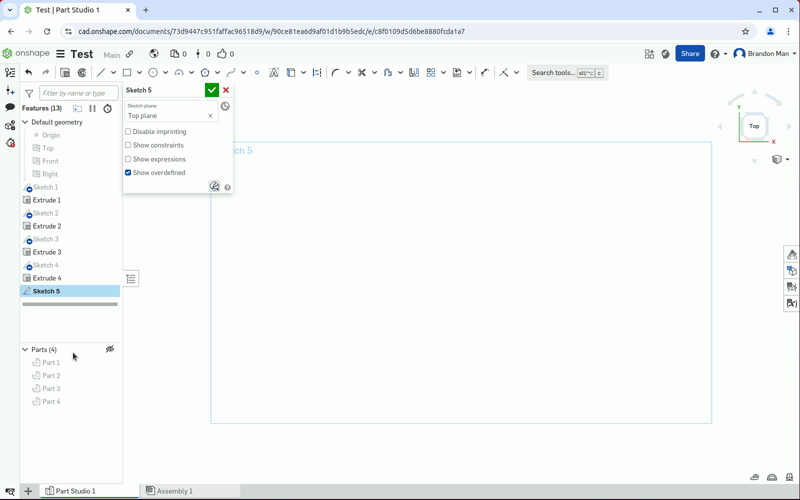
key(c)
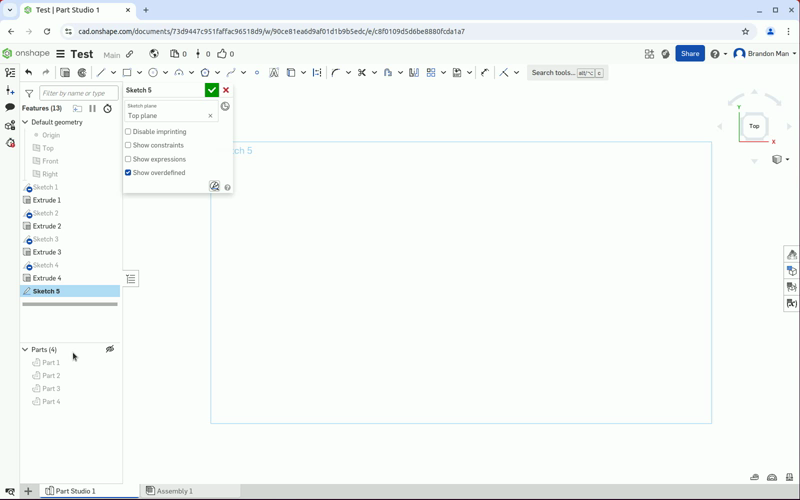
key_down(shift)
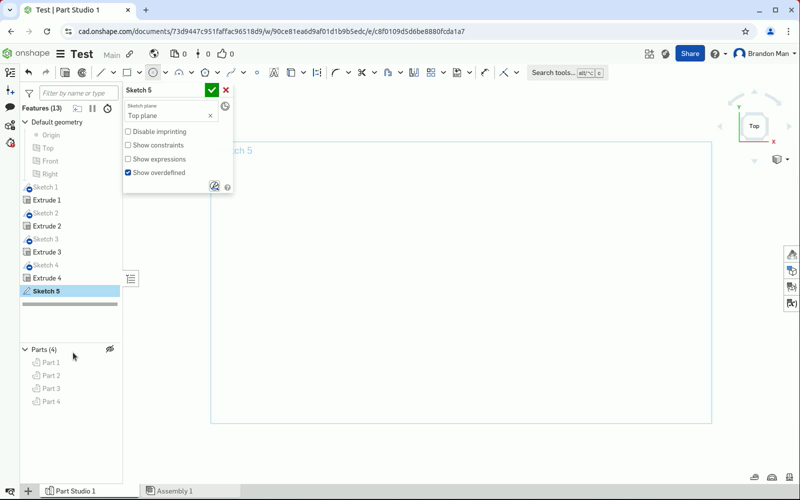
mouse_move(461, 282)
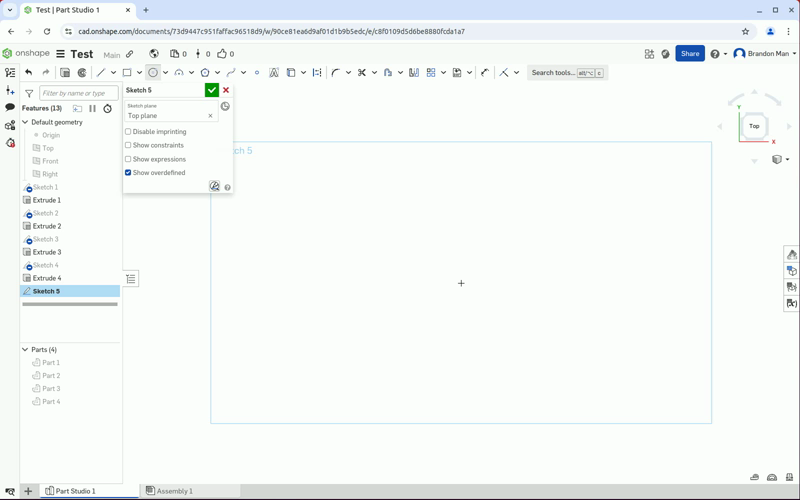
click(461, 282)
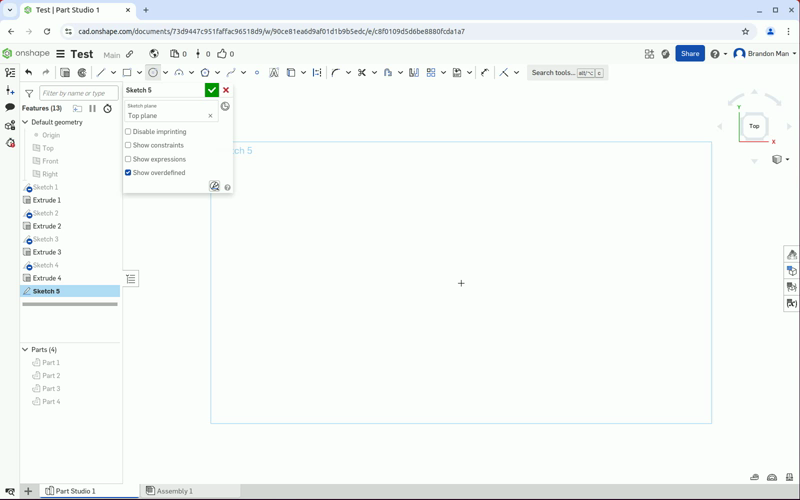
key_up(shift)
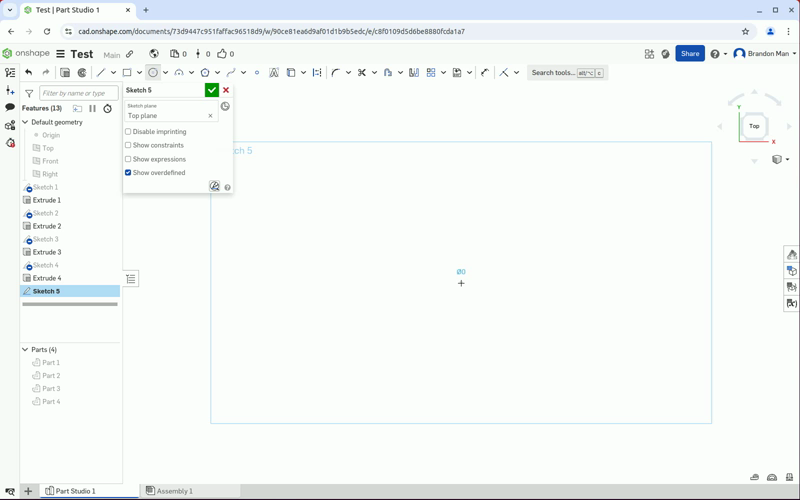
mouse_move(490, 282)
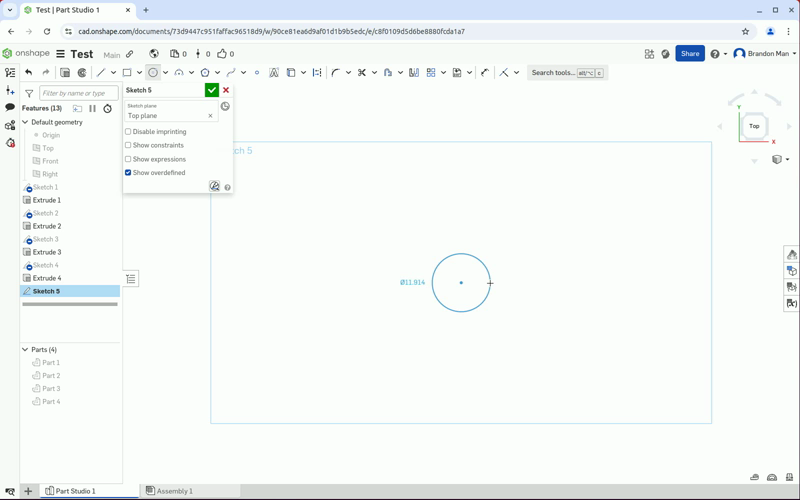
click(490, 282)
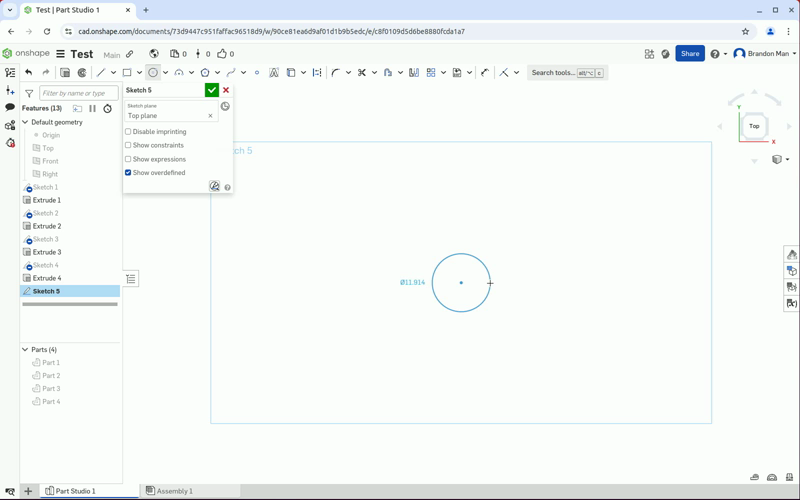
key(esc)
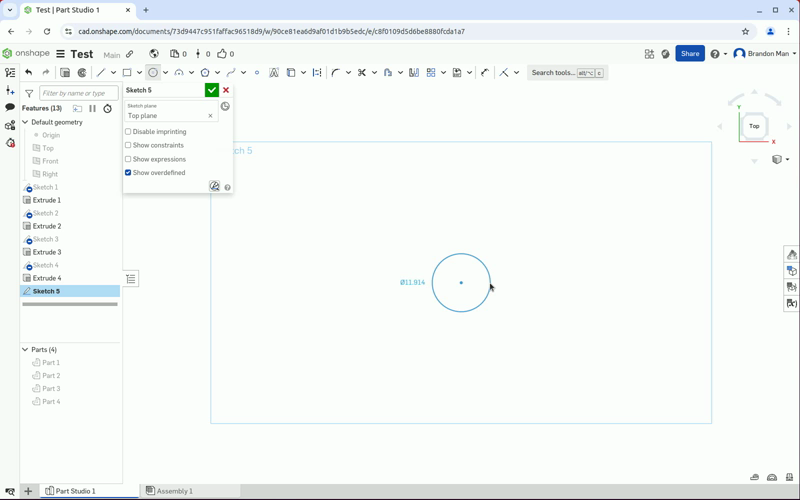
key(c)
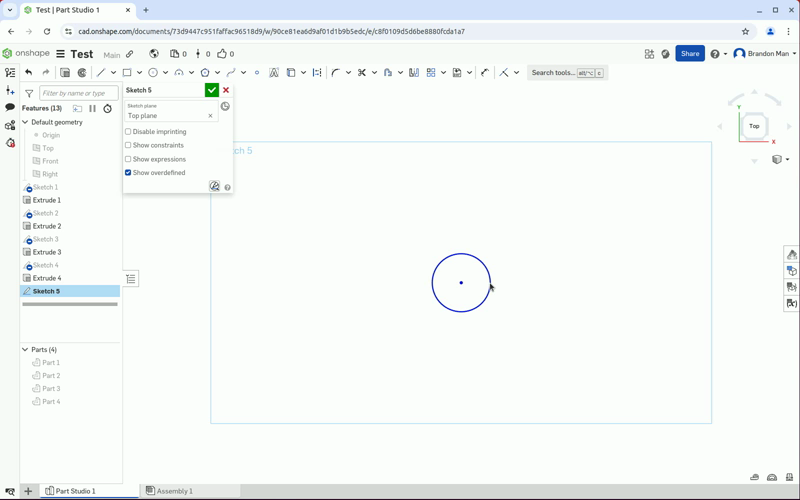
key_down(shift)
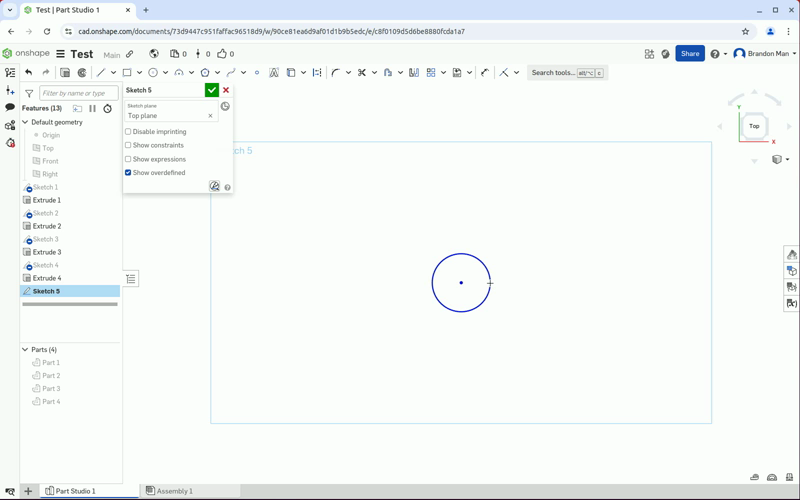
mouse_move(461, 282)
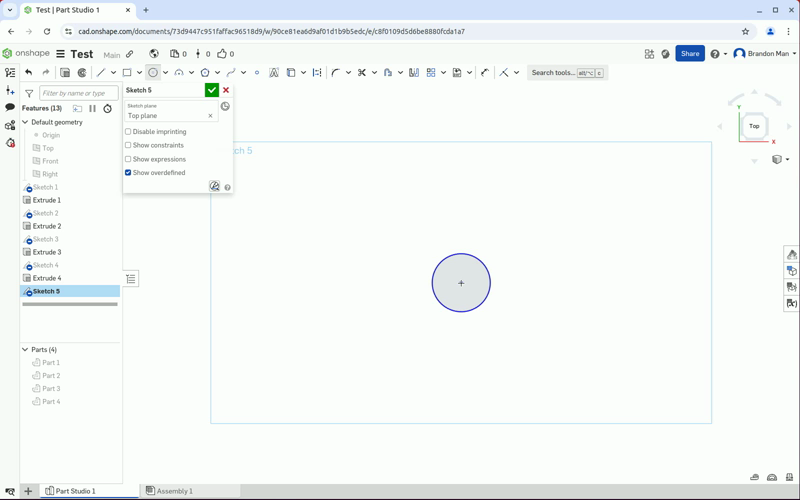
click(461, 282)
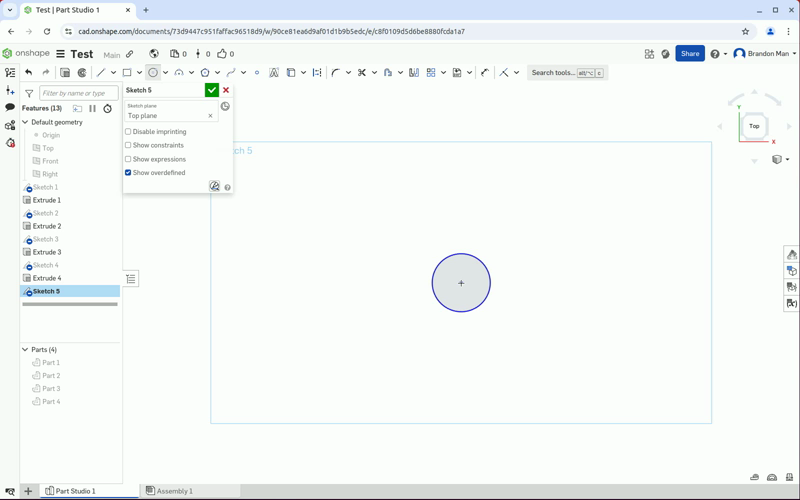
key_up(shift)
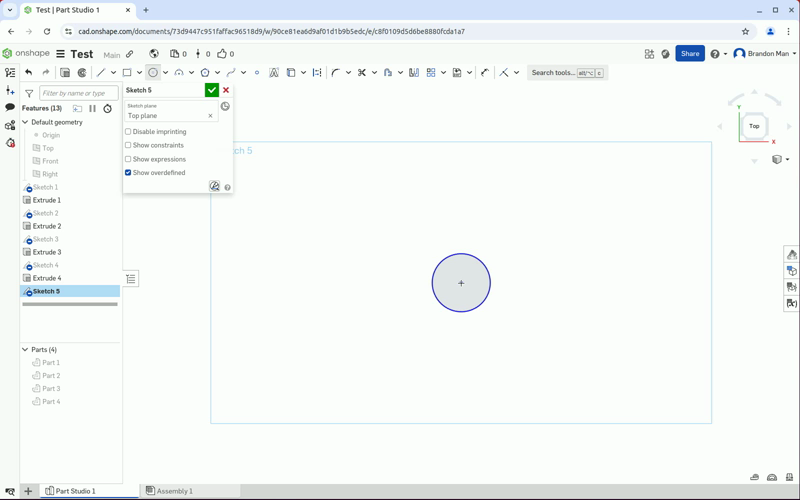
mouse_move(478, 282)
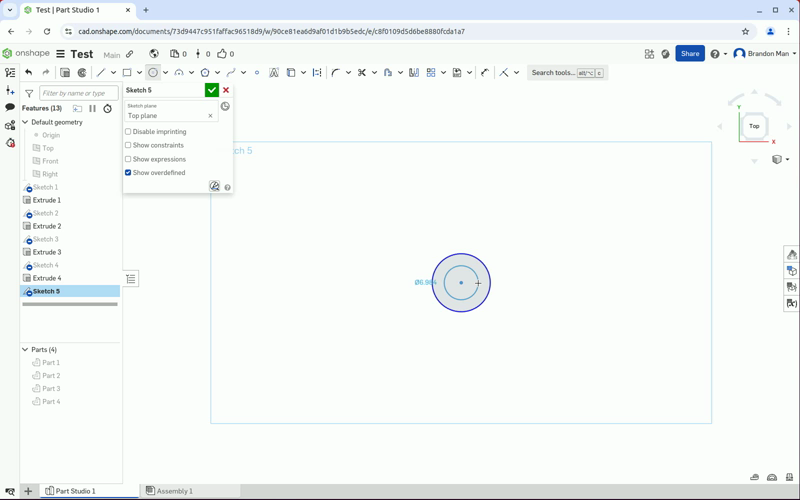
click(478, 282)
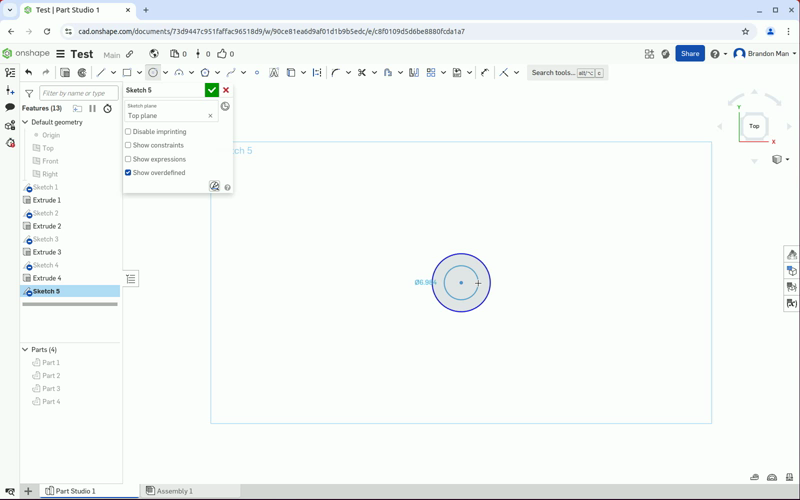
key(esc)
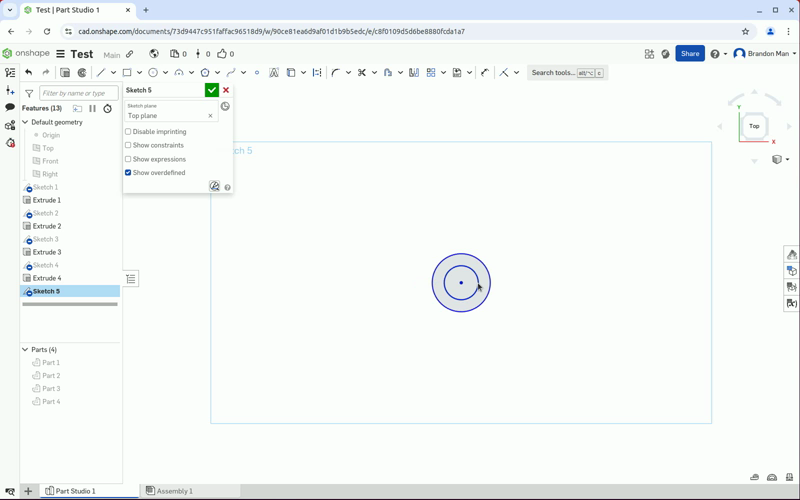
mouse_move(448, 305)
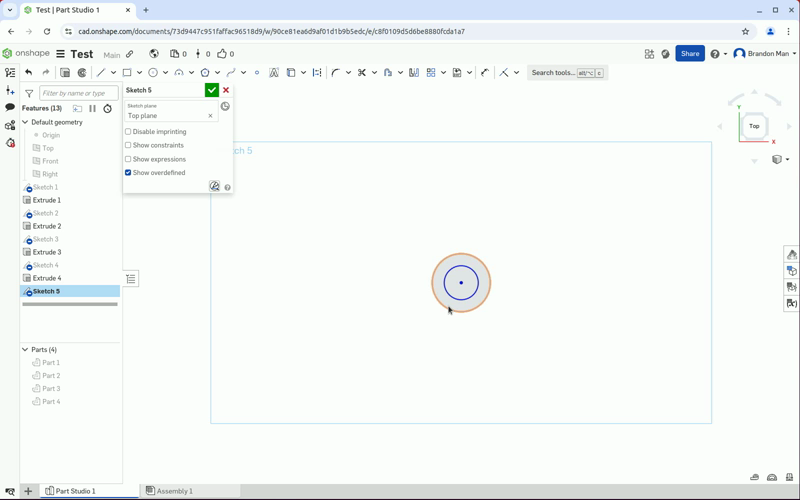
scroll(6)
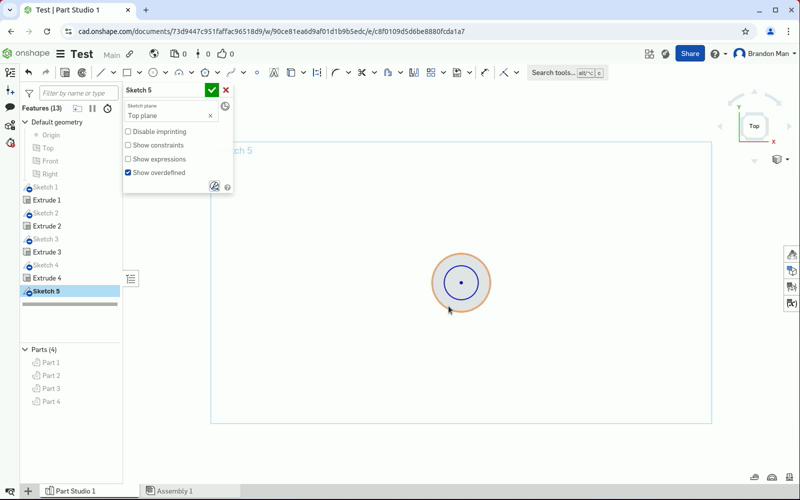
scroll(6)
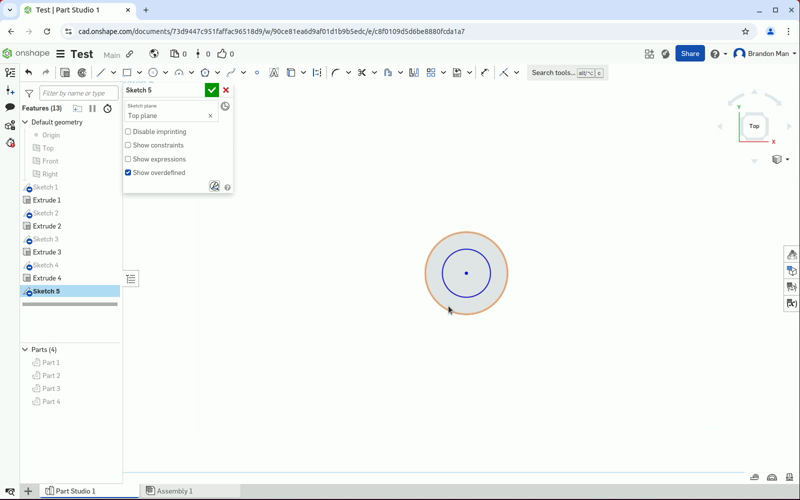
scroll(6)
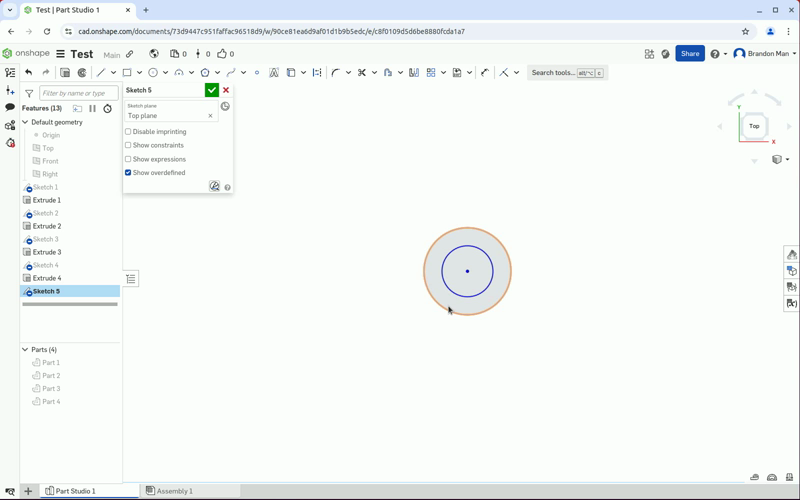
scroll(6)
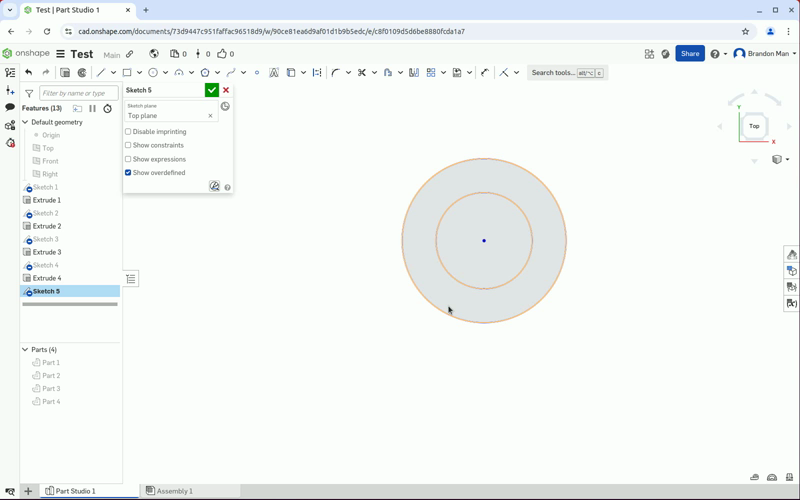
scroll(6)
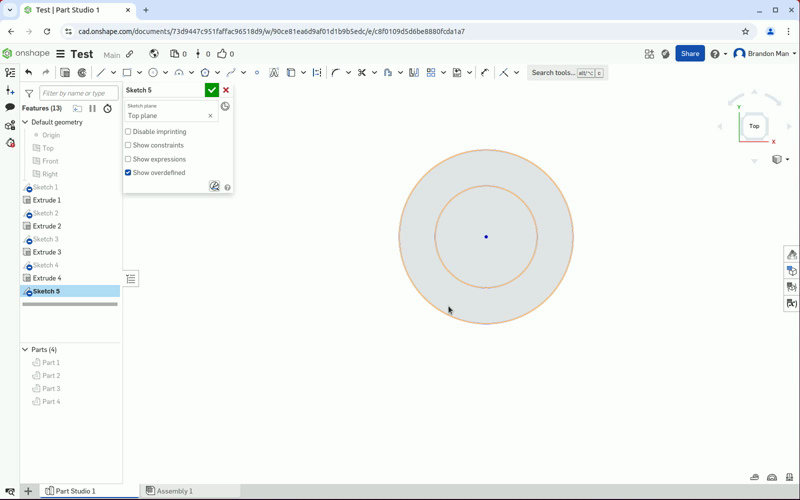
scroll(6)
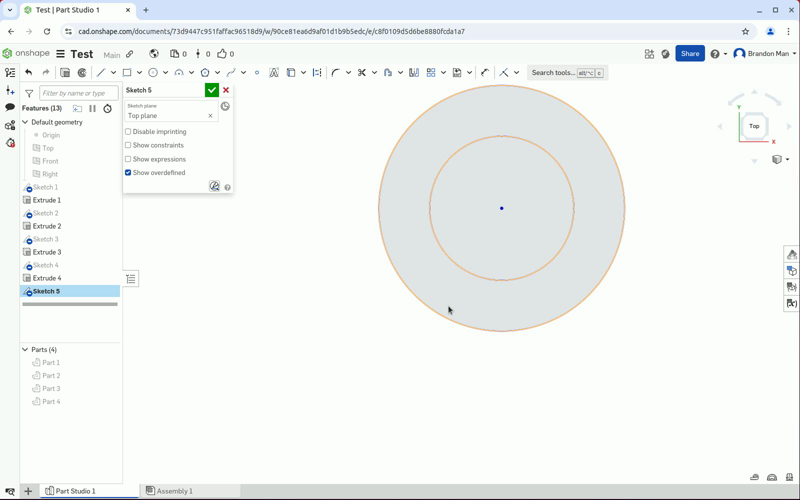
scroll(6)
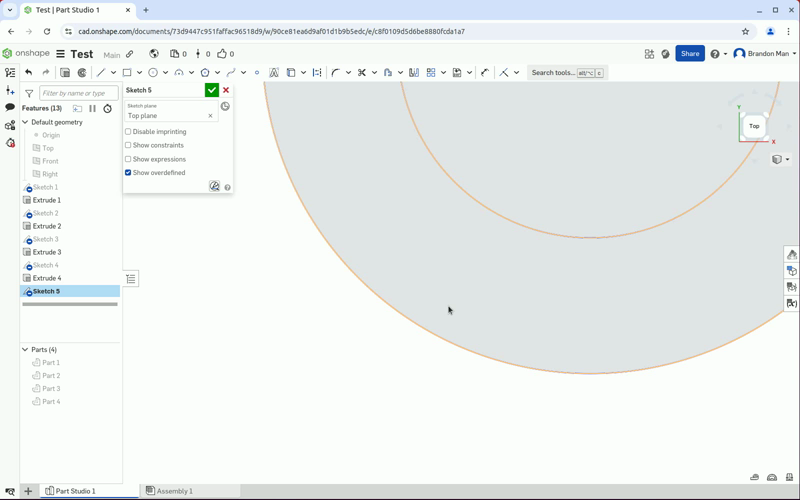
click(448, 305)
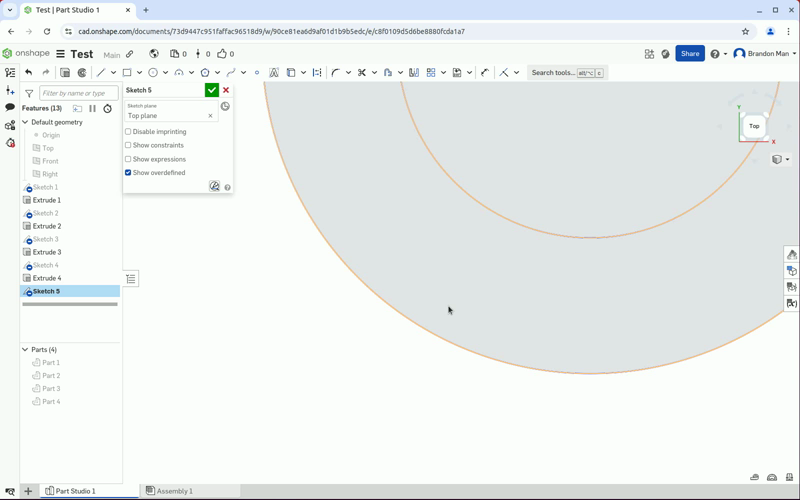
scroll(-6)
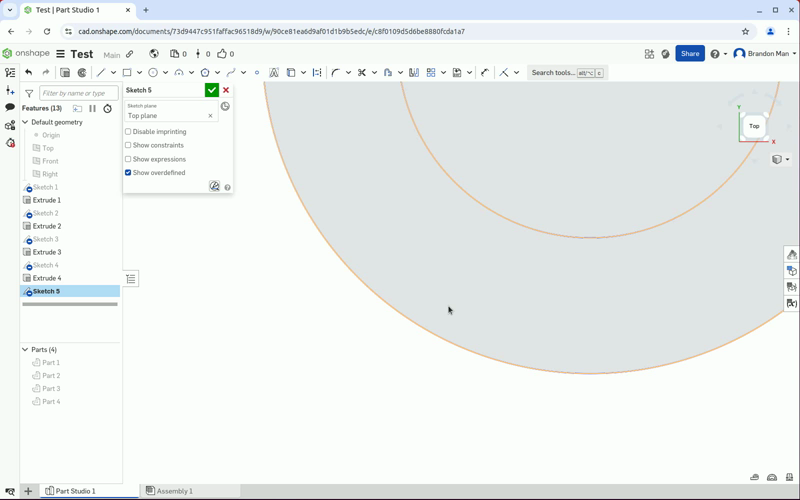
scroll(-6)
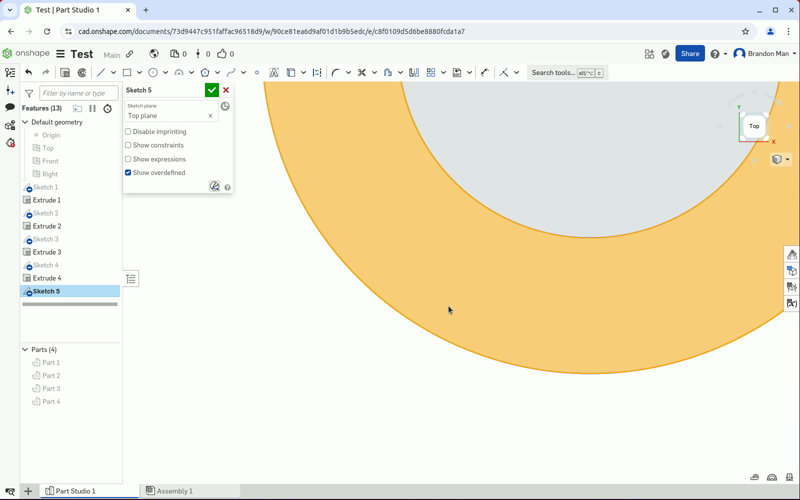
scroll(-6)
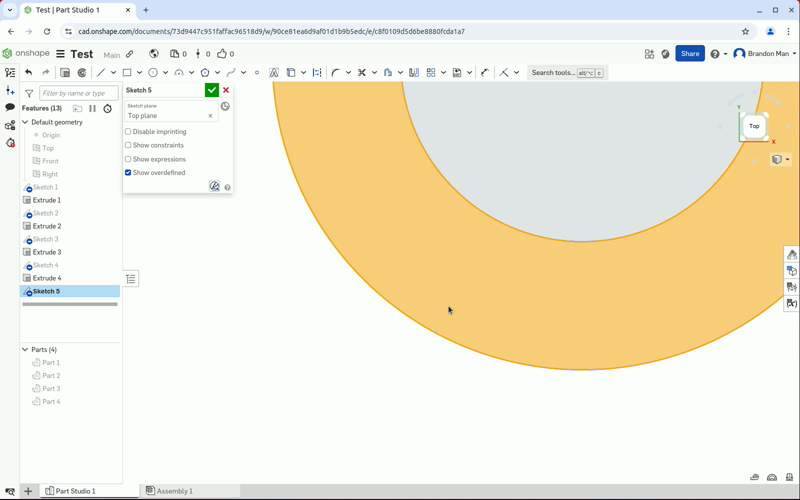
scroll(-6)
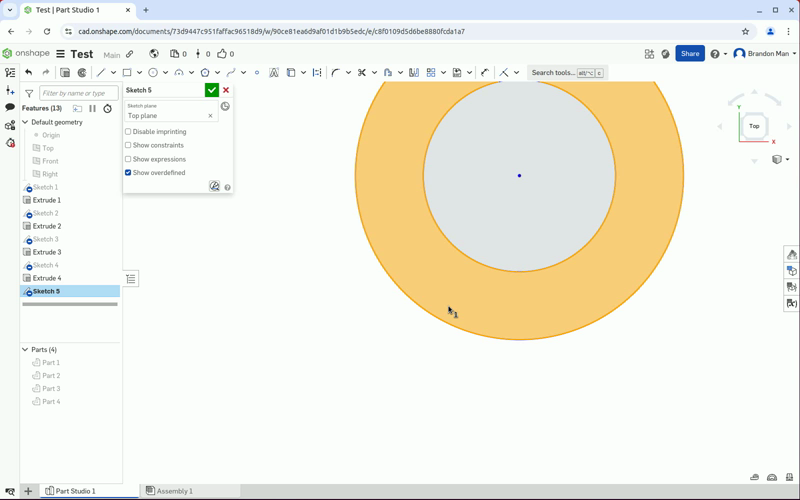
scroll(-6)
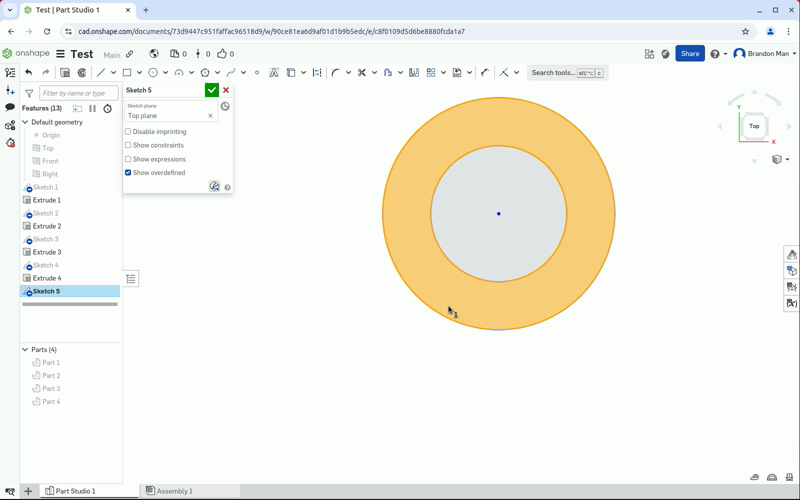
scroll(-6)
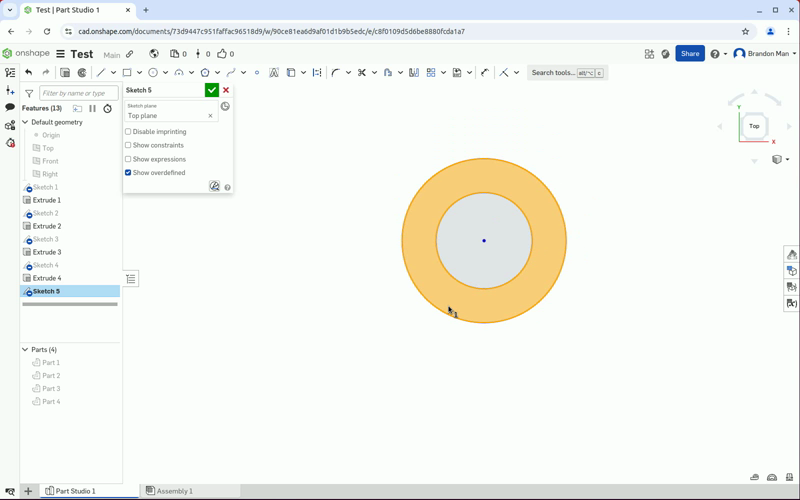
scroll(-6)
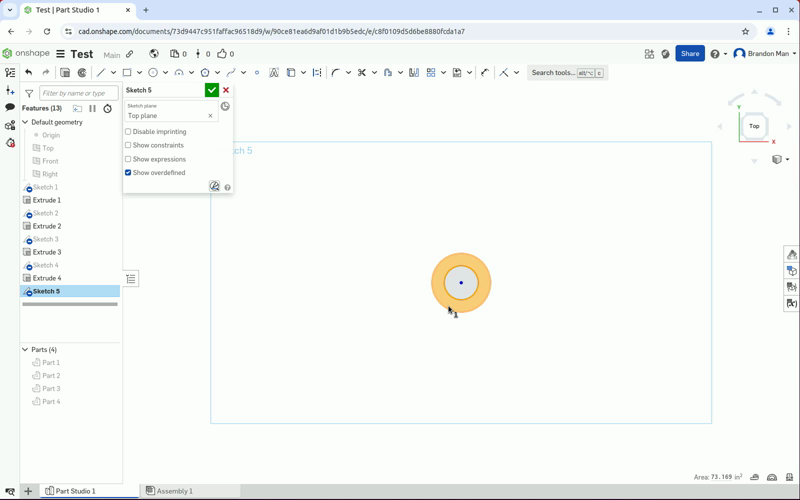
mouse_move(73, 352)
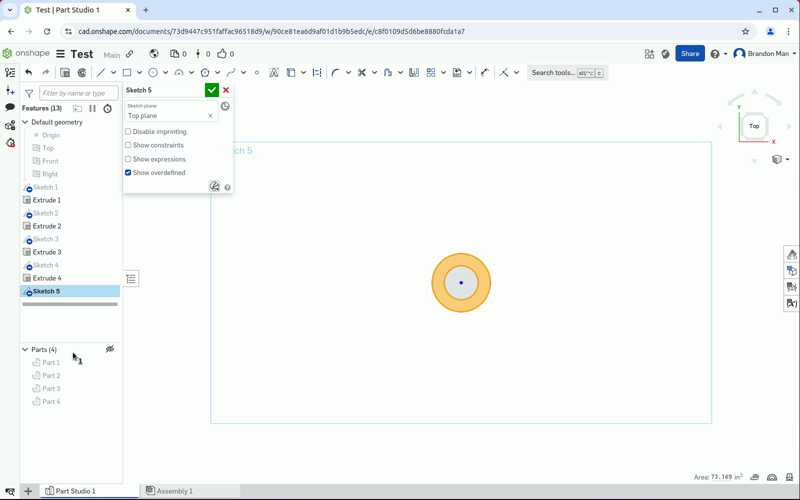
key(shift+y)
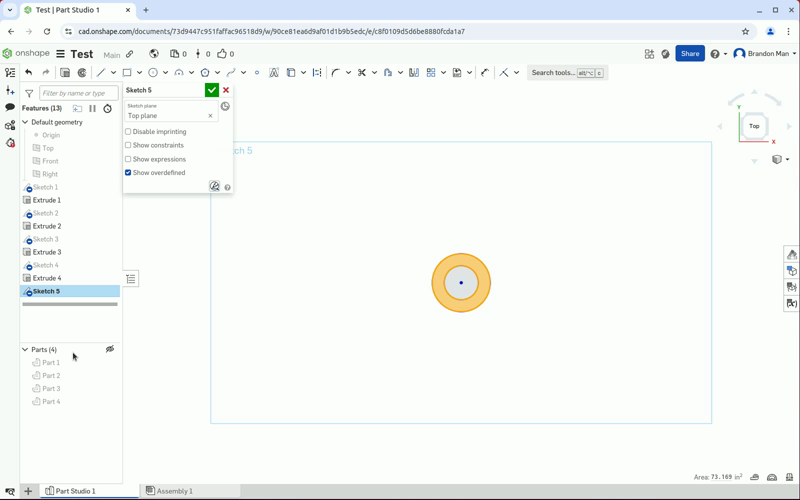
key(shift+e)
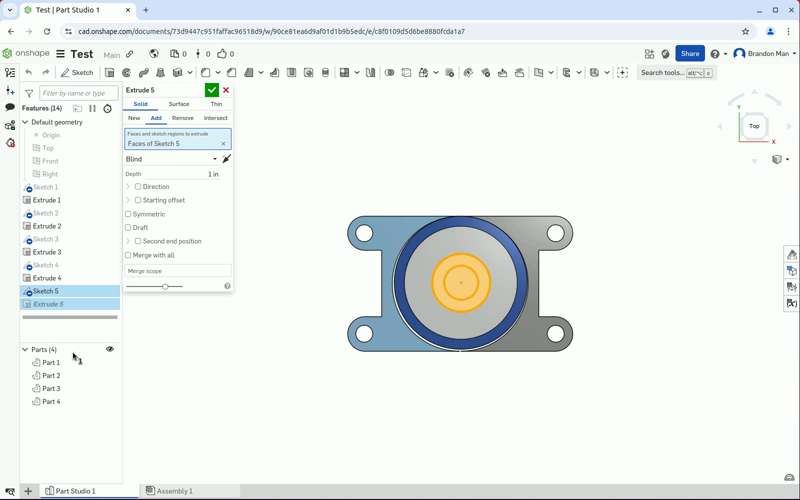
mouse_move(143, 106)
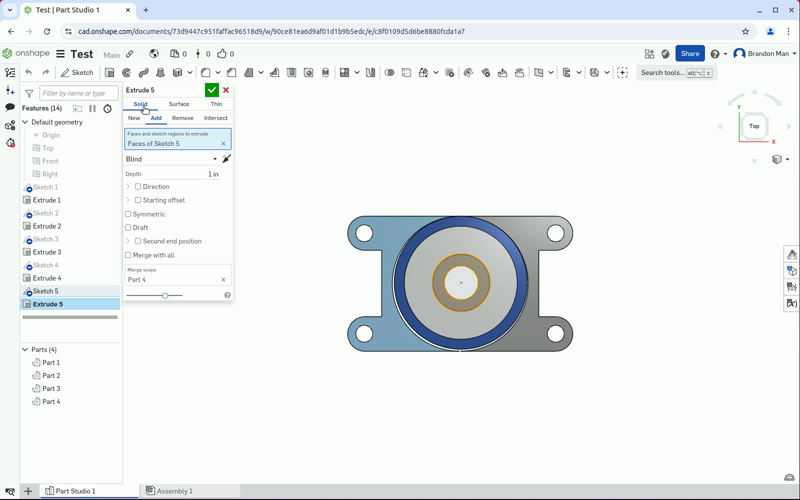
click(143, 106)
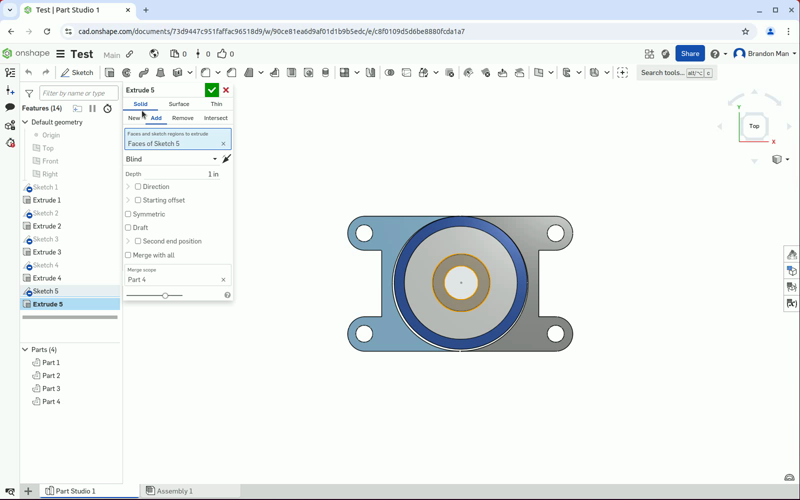
mouse_move(137, 120)
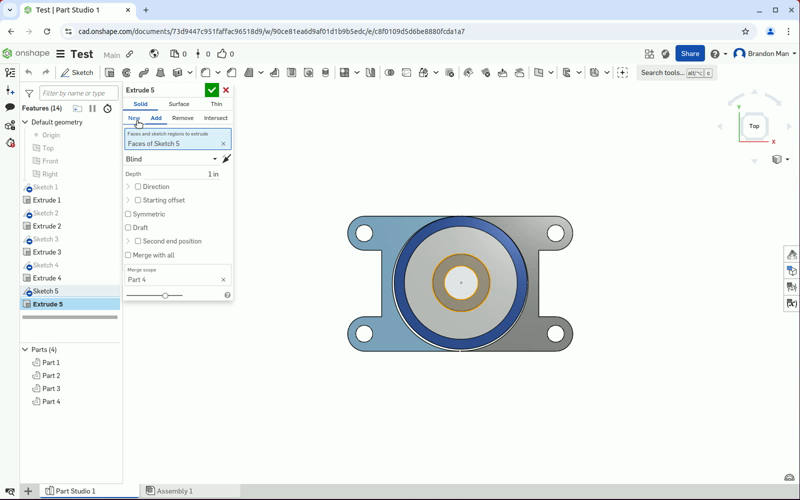
click(137, 120)
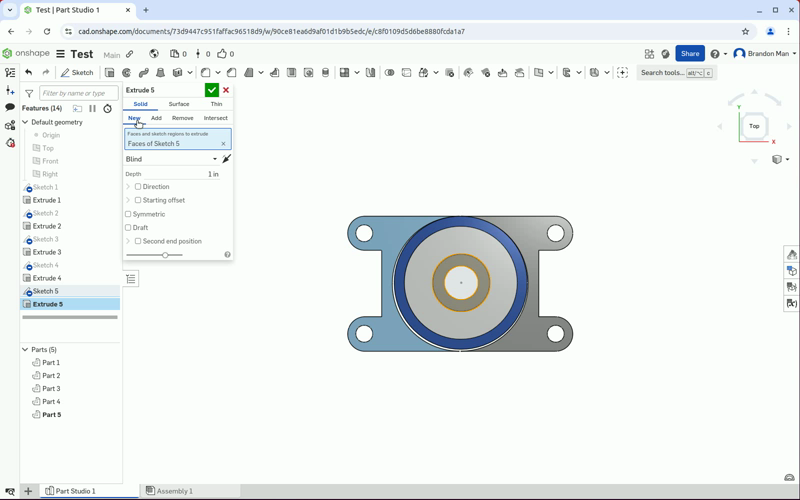
key(tab, 4)
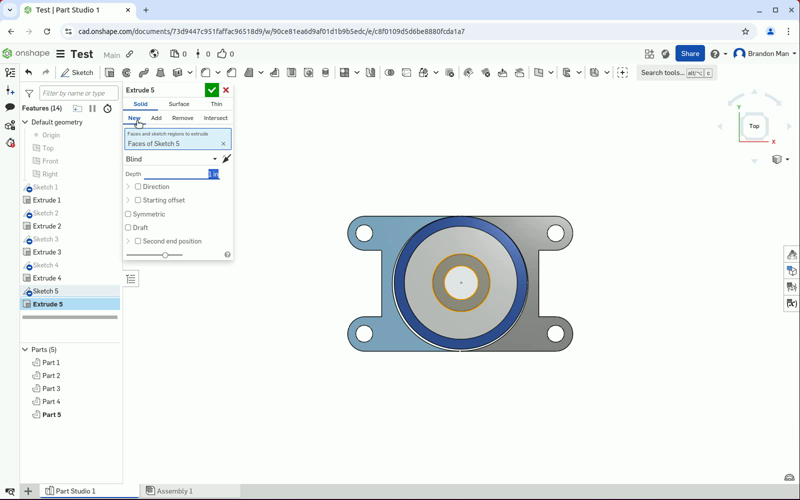
text(9.147)
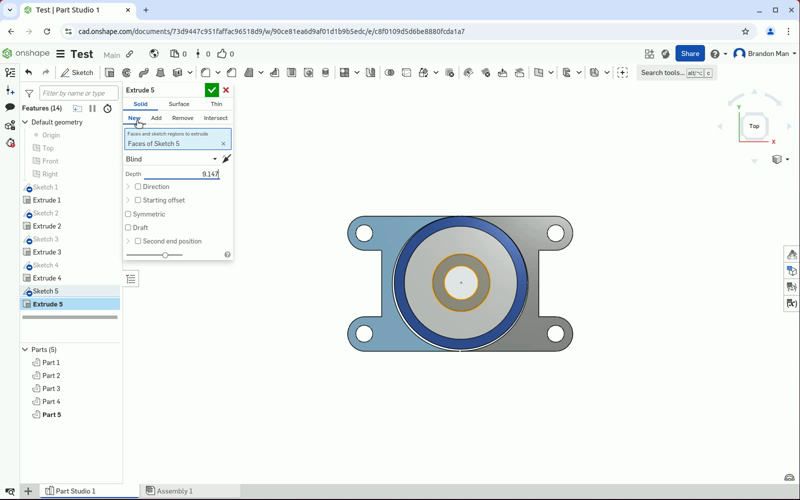
key(enter)
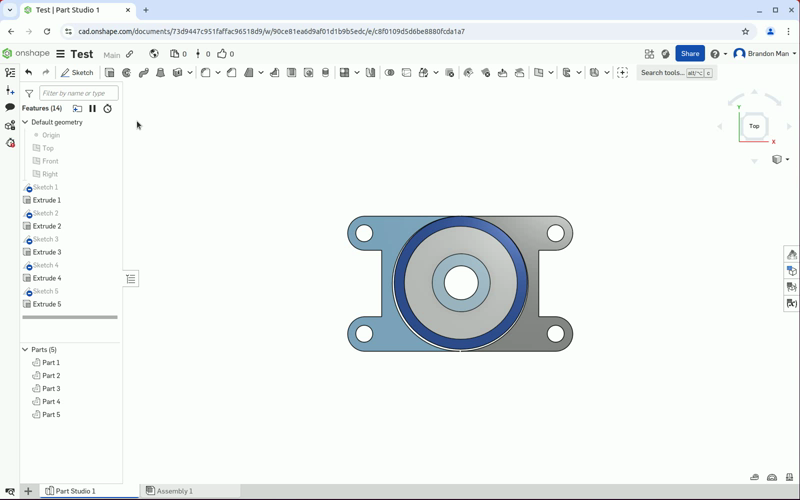
key(shift+h)
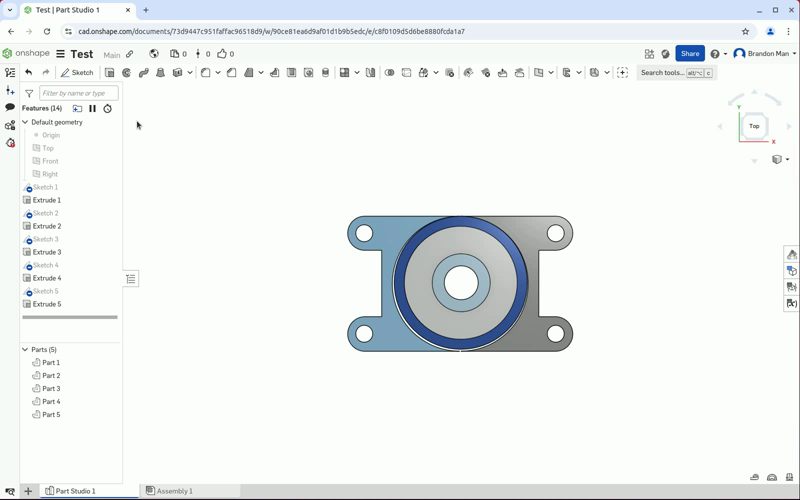
key(shift+h)
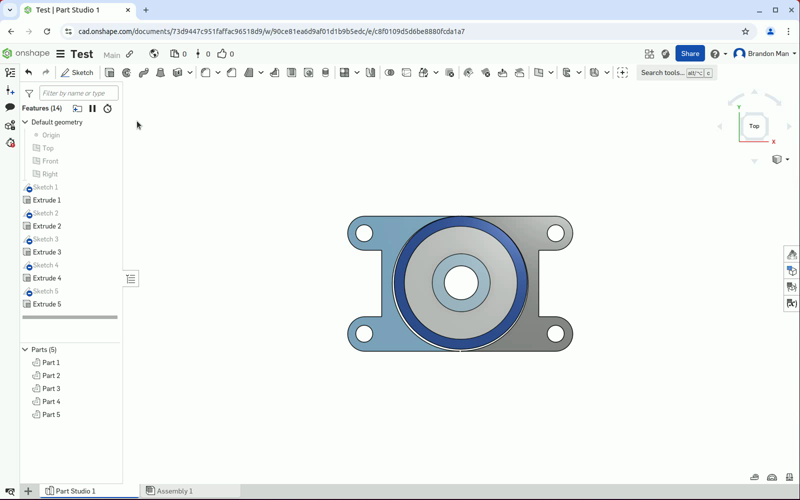
mouse_move(73, 189)
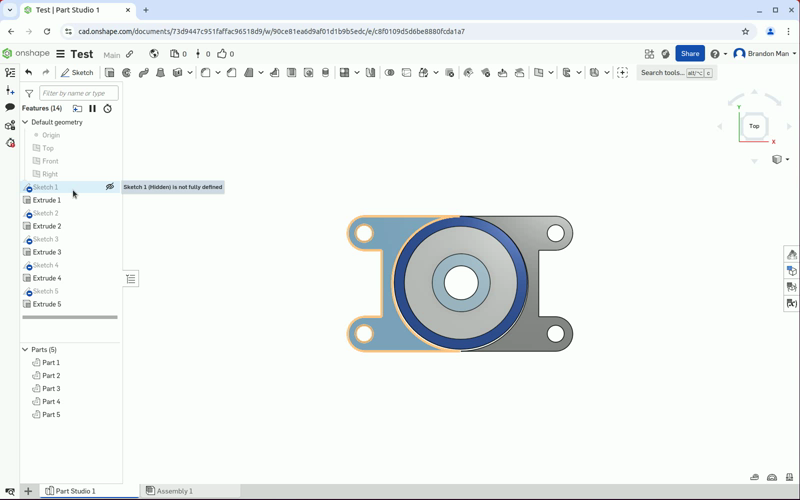
click(73, 189)
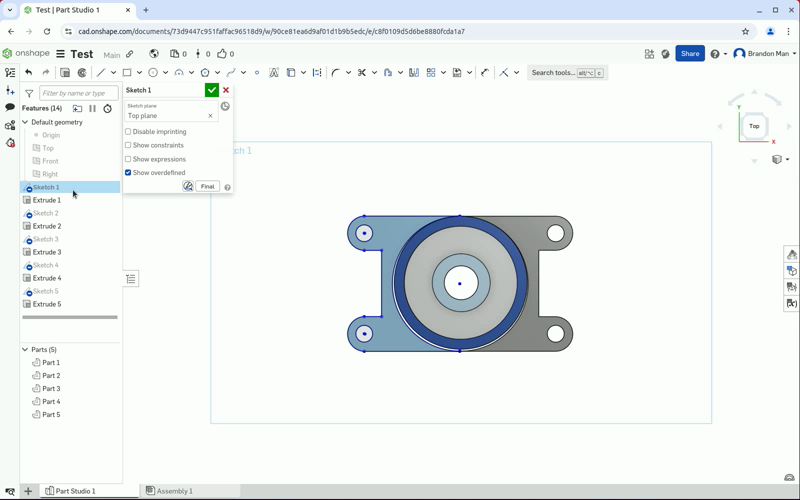
mouse_move(229, 92)
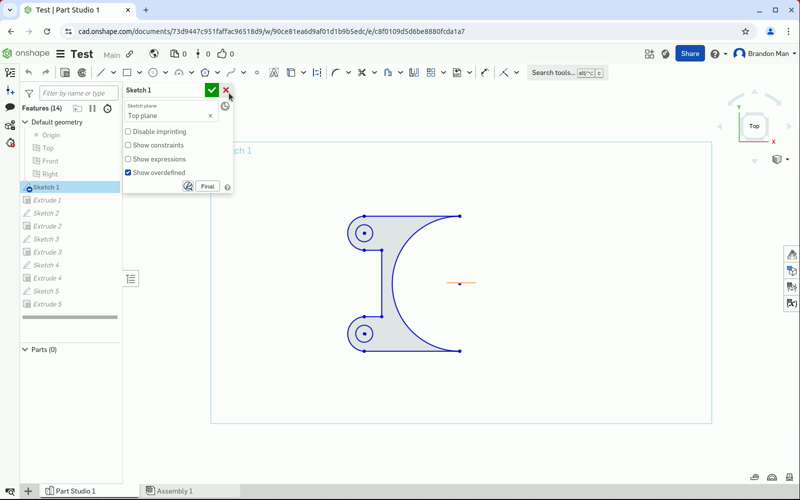
click(229, 92)
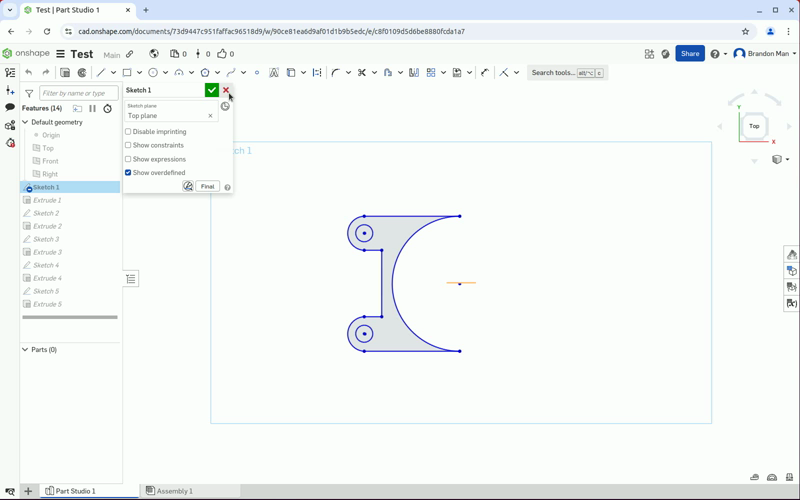
key(shift+s)
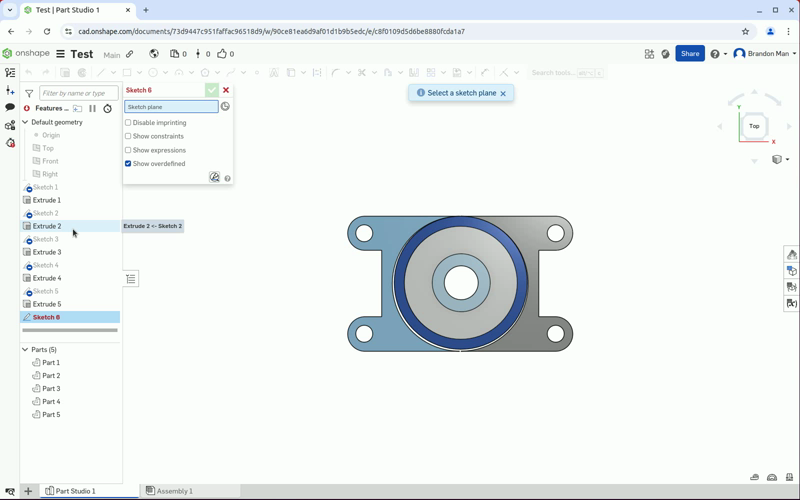
scroll(3)
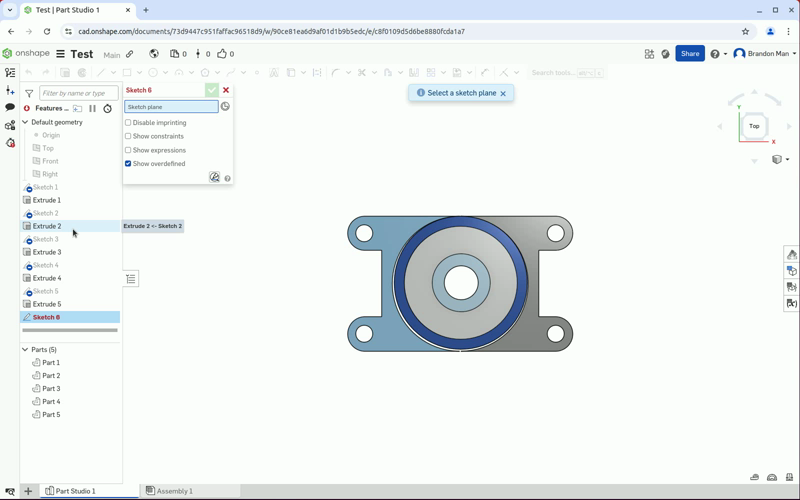
mouse_move(73, 150)
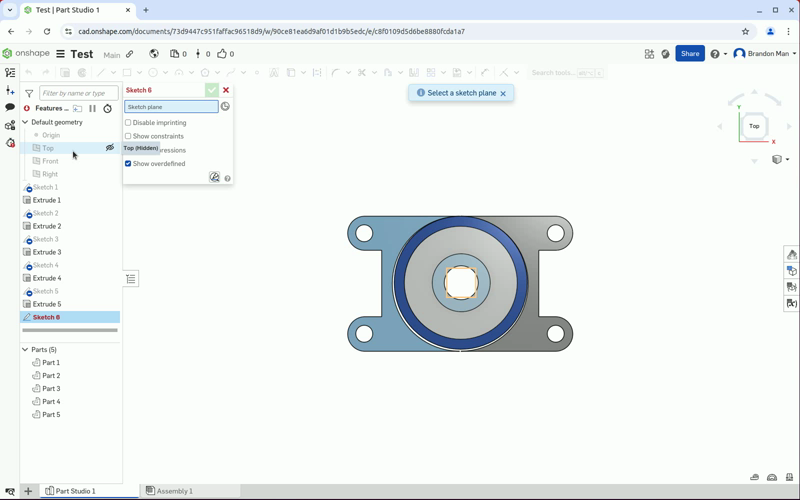
click(73, 150)
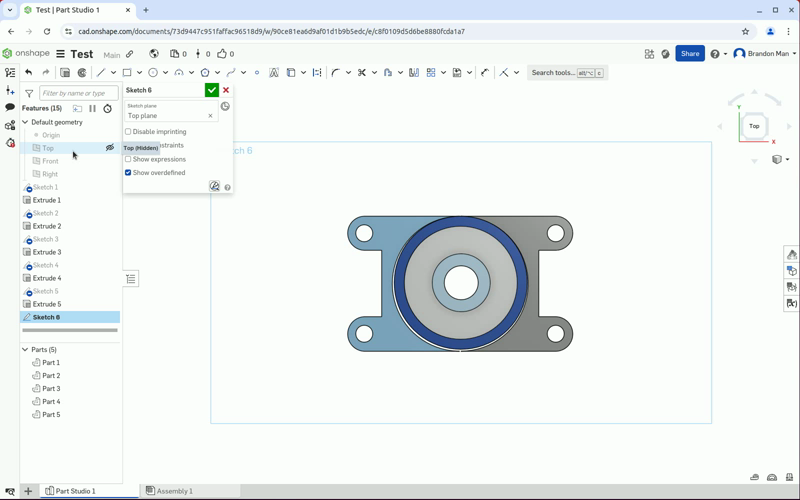
mouse_move(73, 352)
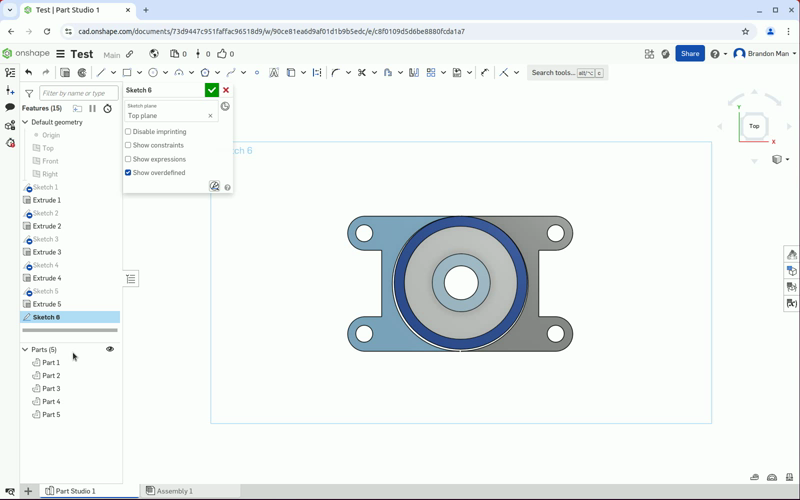
key(y)
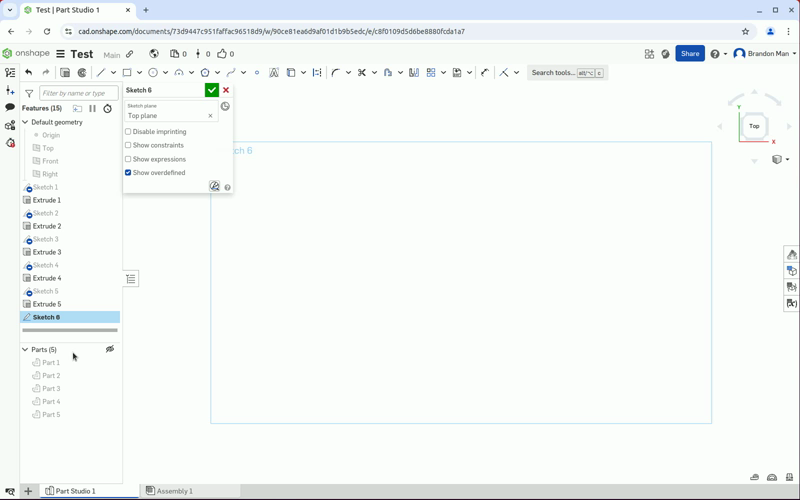
key(c)
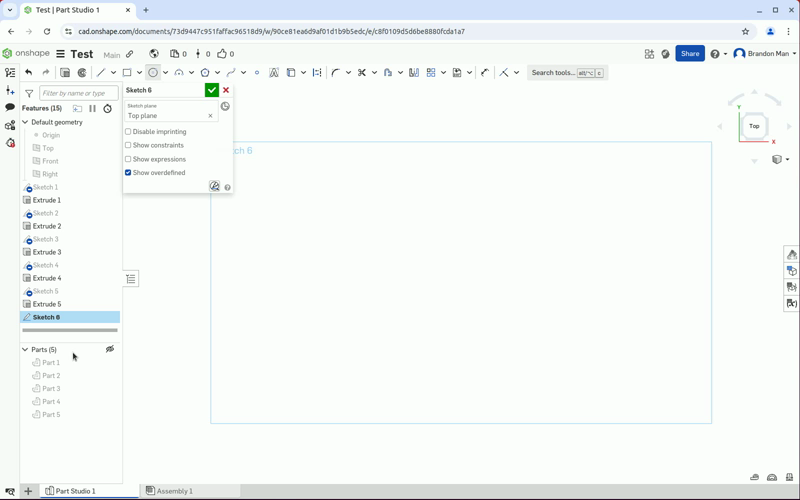
key_down(shift)
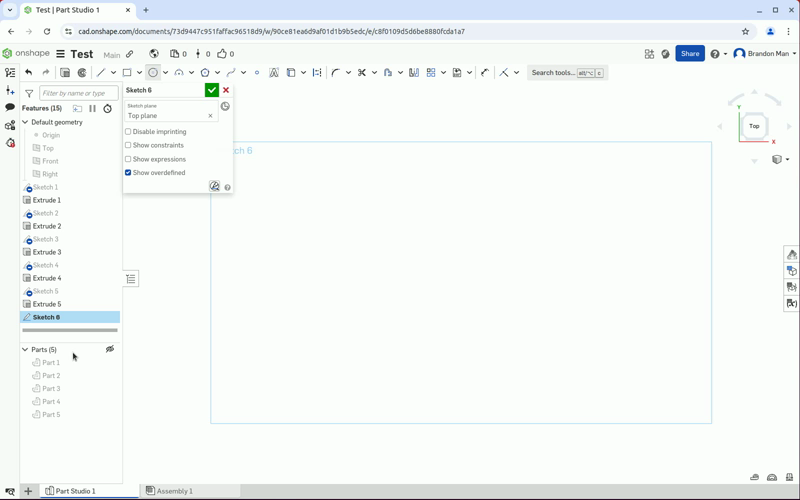
mouse_move(461, 282)
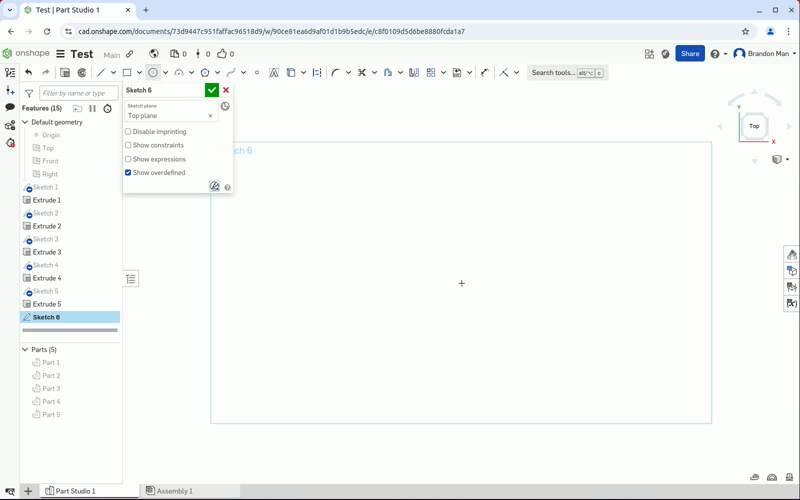
click(461, 282)
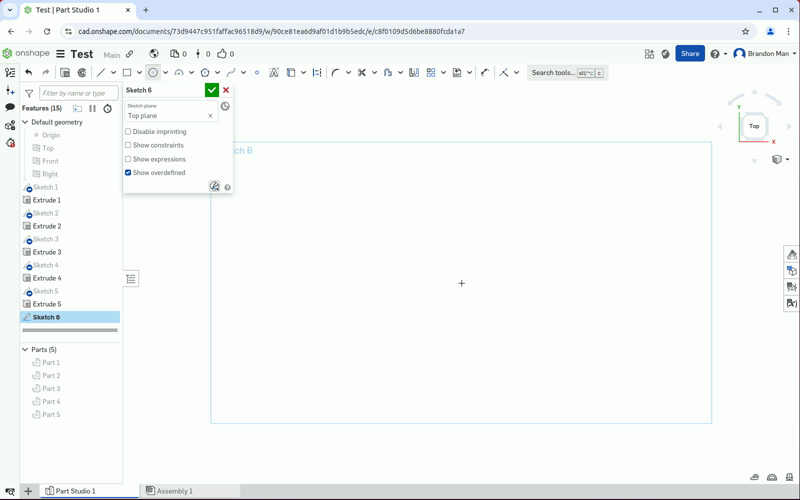
key_up(shift)
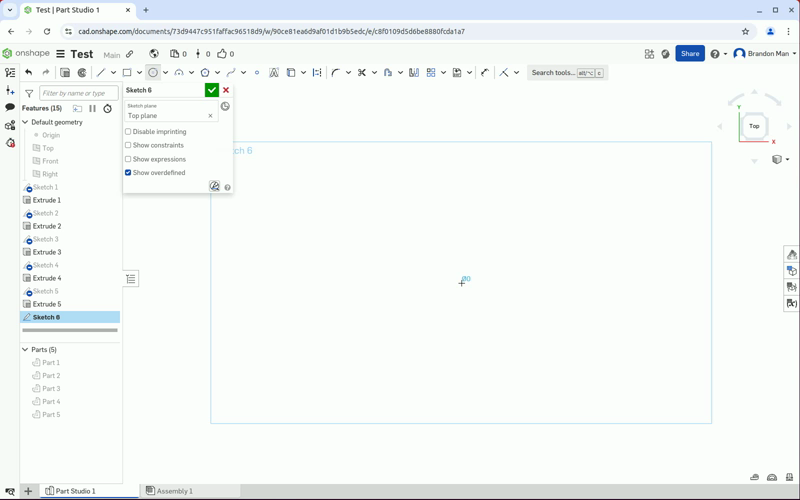
mouse_move(479, 282)
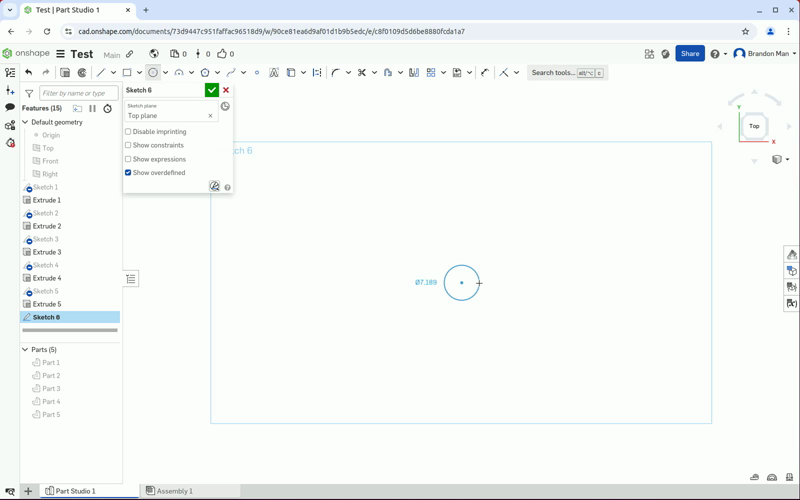
click(479, 282)
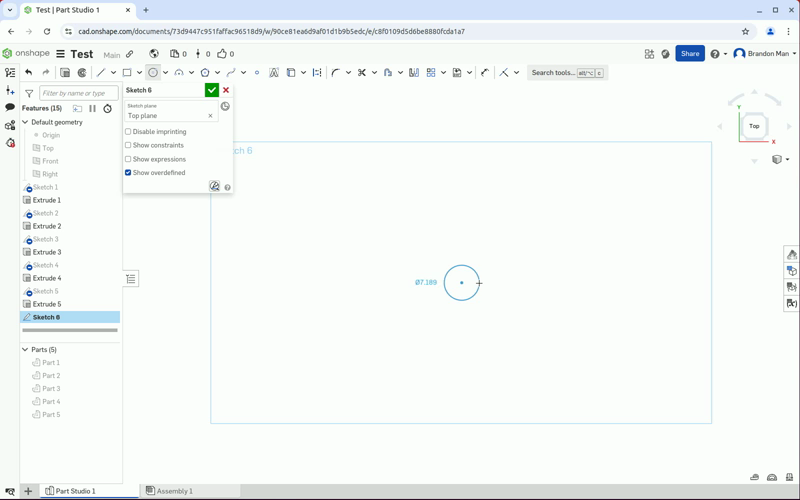
key(esc)
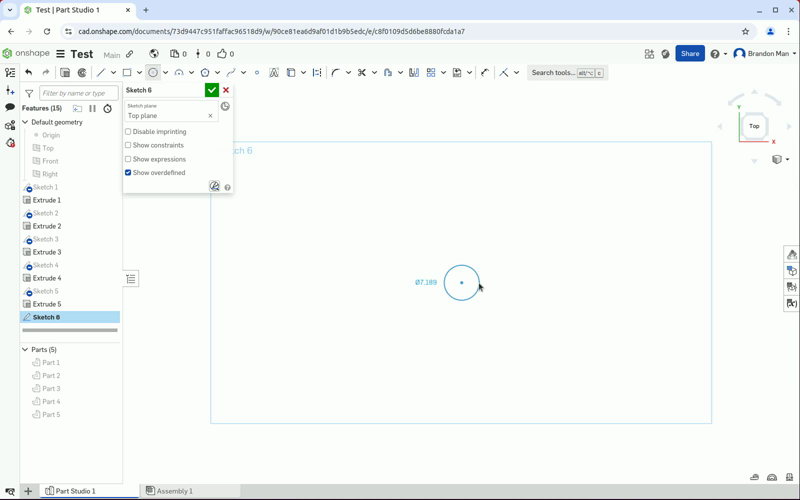
key(c)
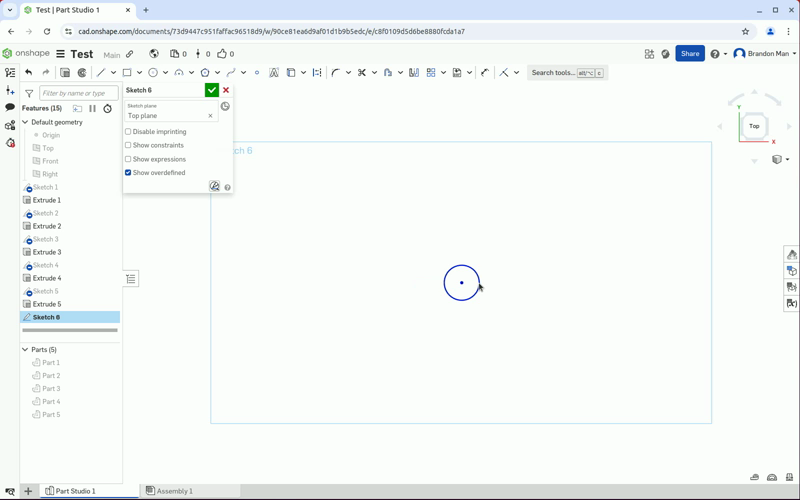
key_down(shift)
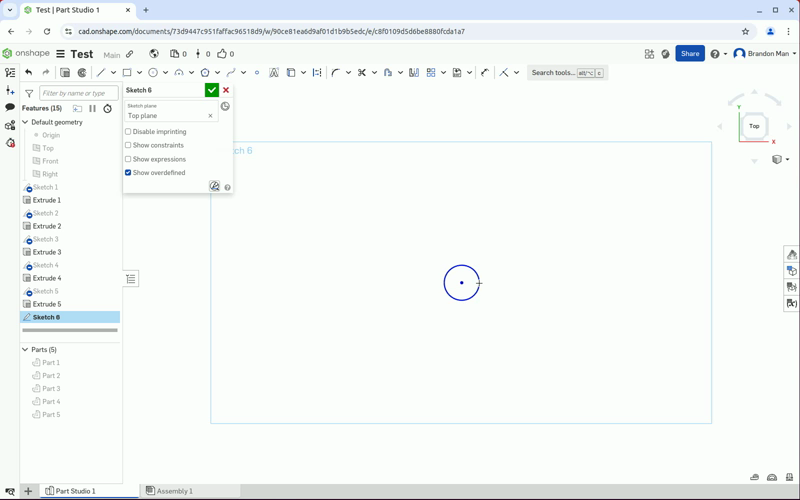
mouse_move(461, 282)
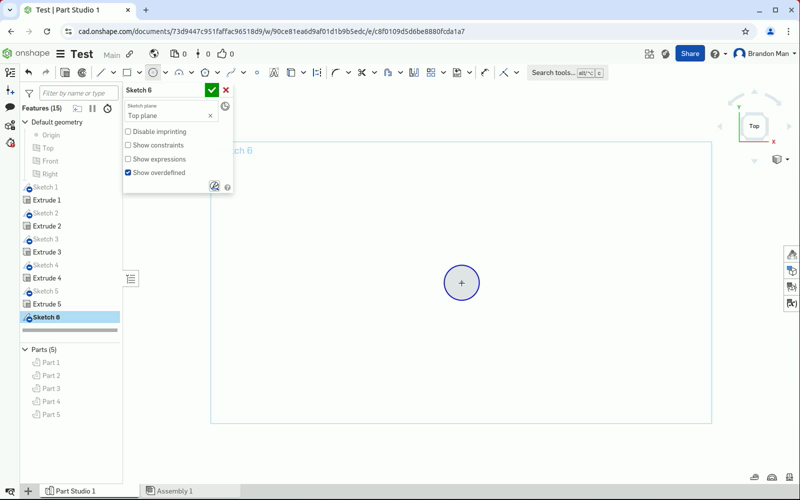
click(461, 282)
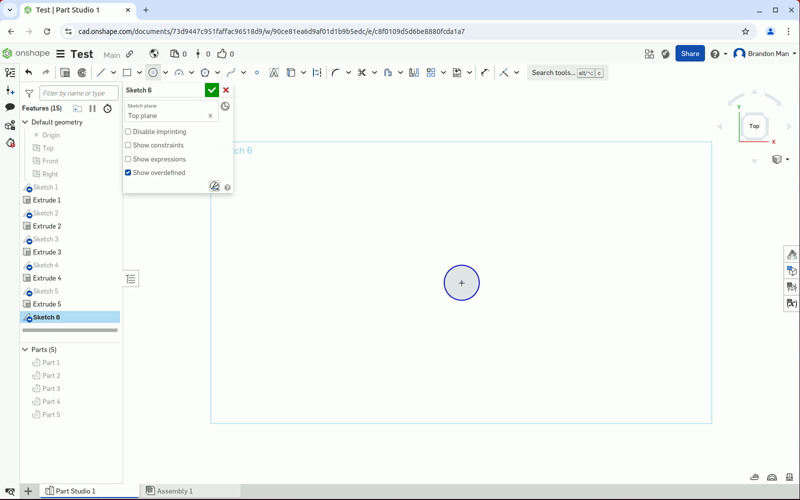
key_up(shift)
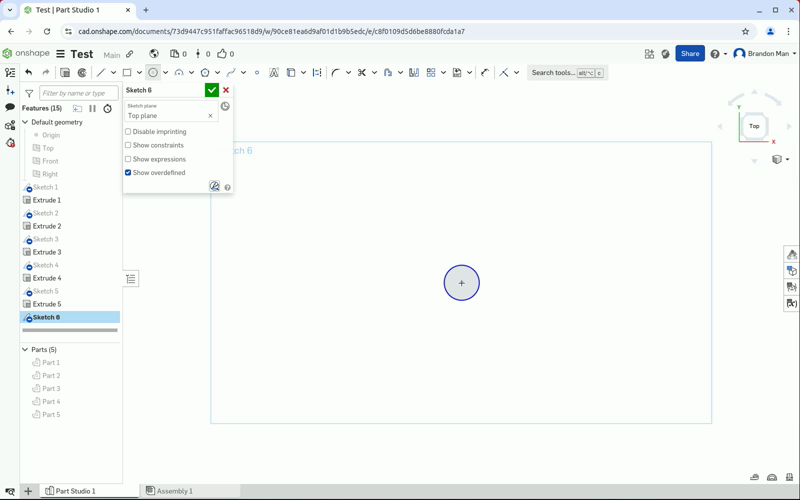
mouse_move(467, 282)
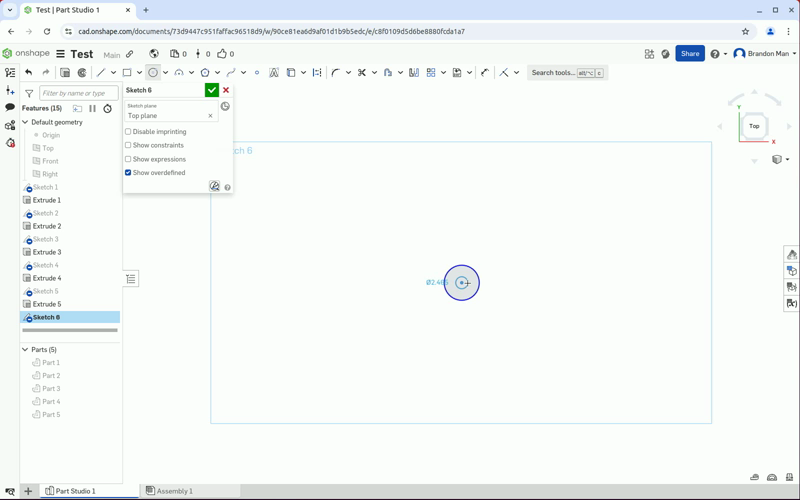
click(467, 282)
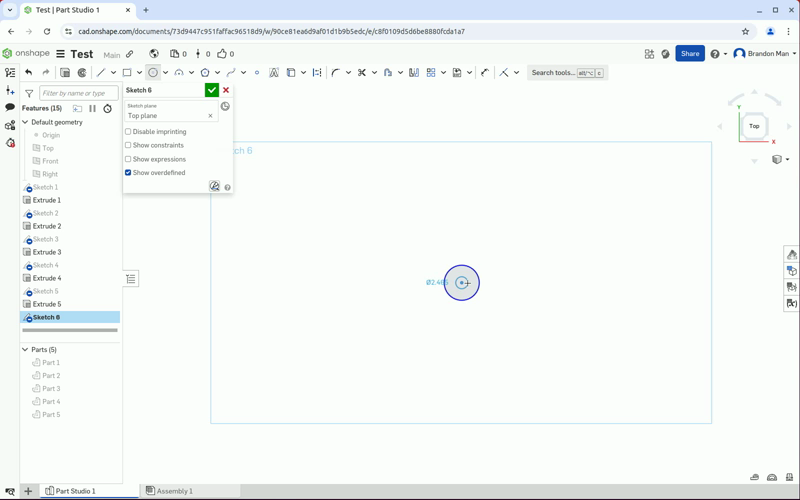
key(esc)
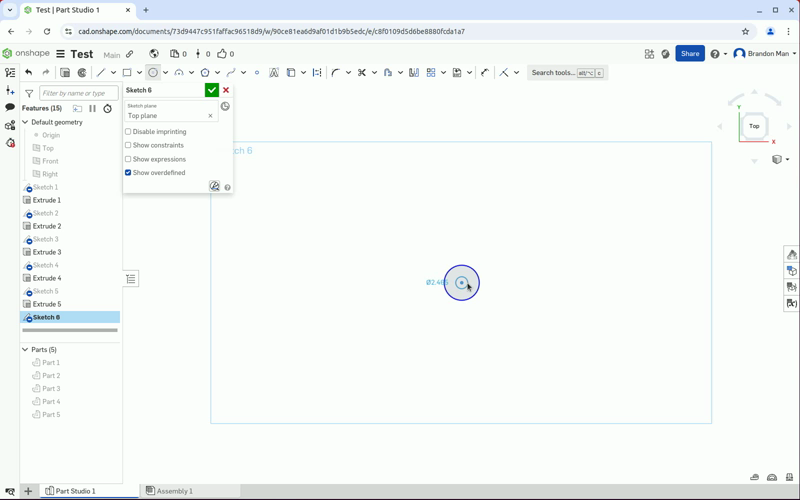
mouse_move(471, 291)
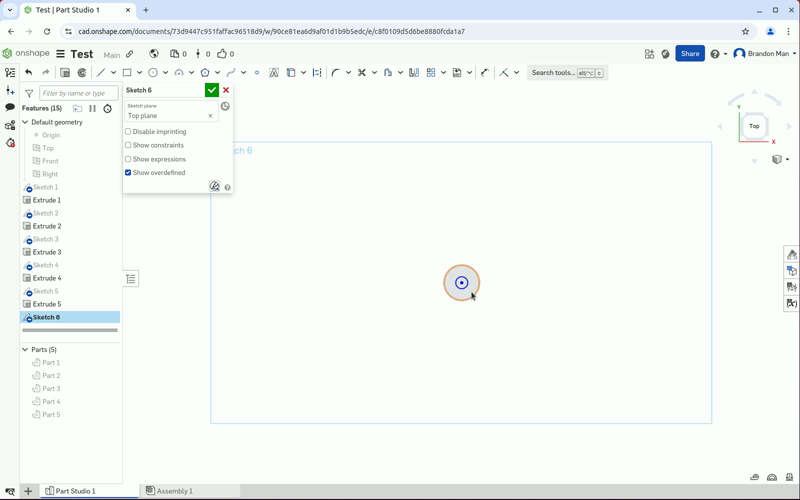
scroll(6)
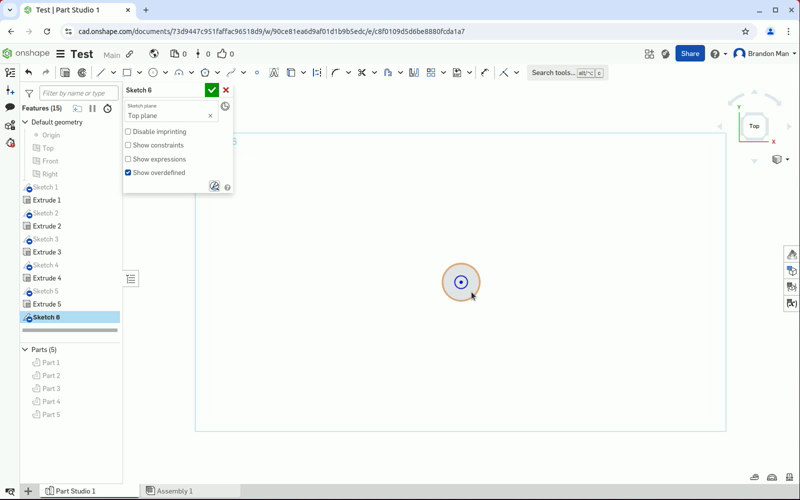
scroll(6)
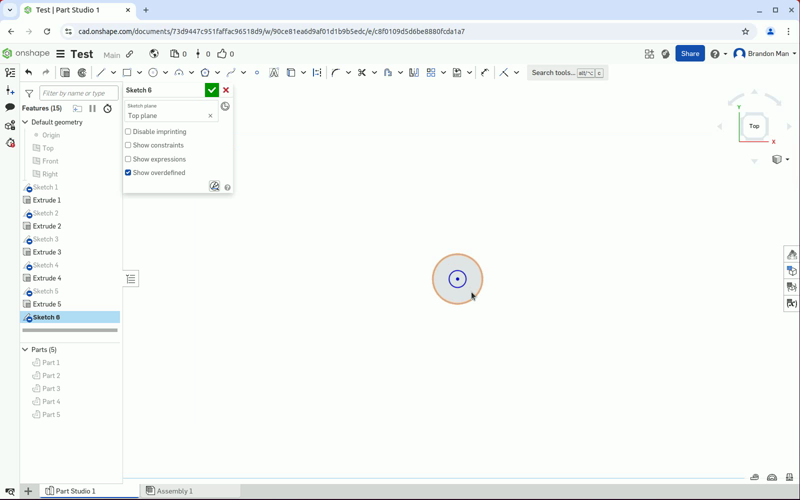
scroll(6)
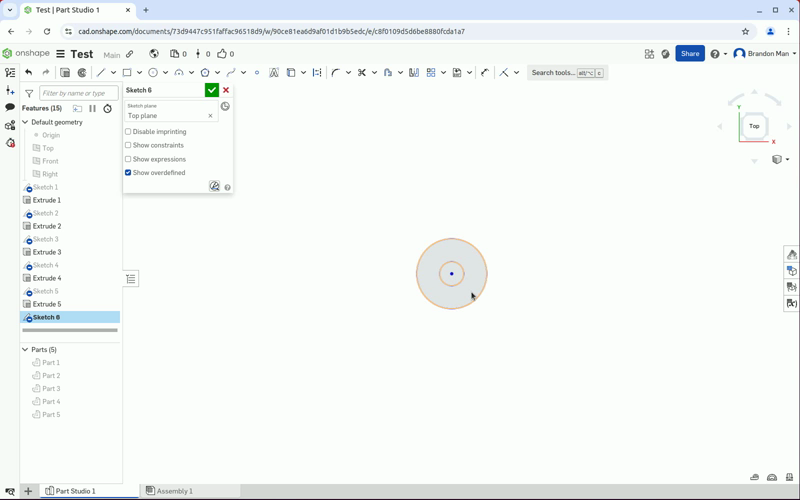
scroll(6)
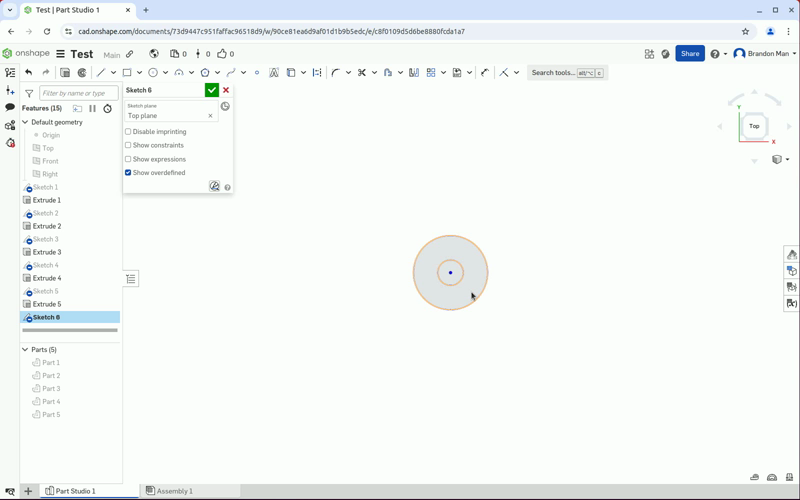
scroll(6)
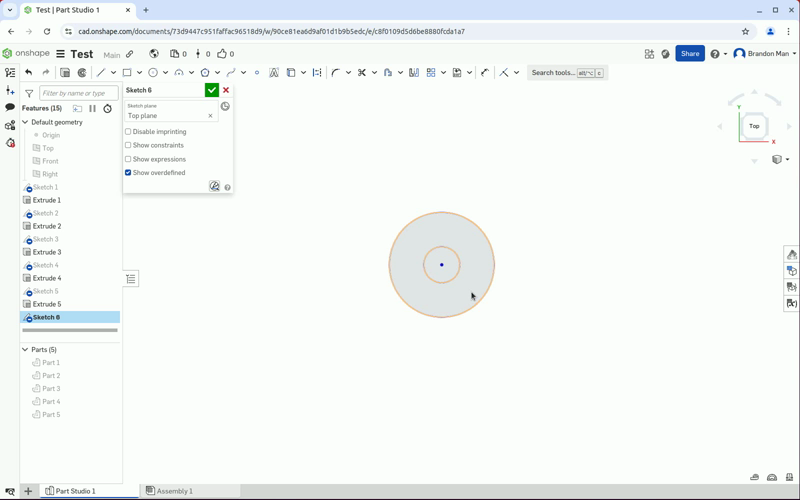
scroll(6)
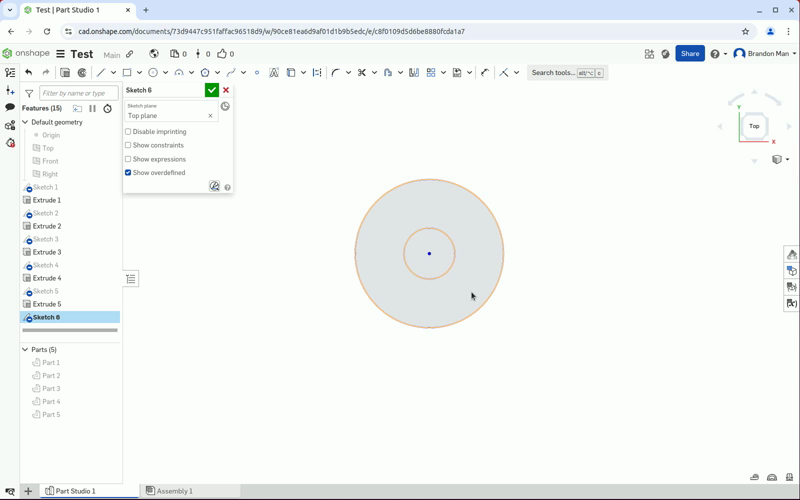
scroll(6)
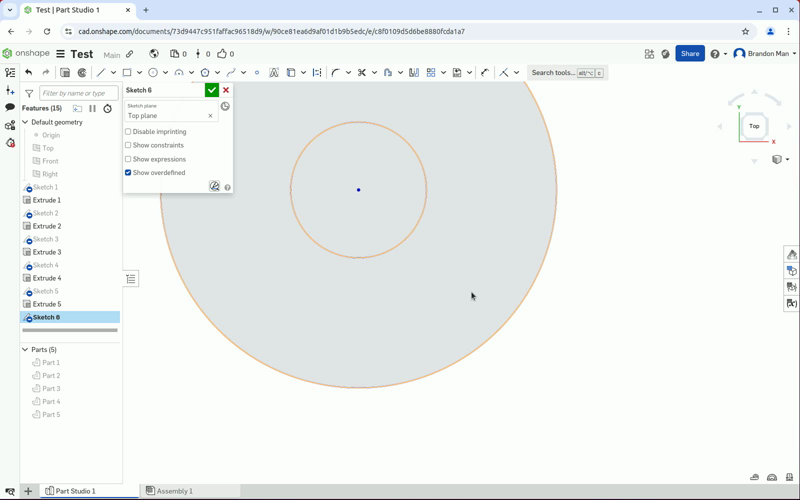
click(471, 291)
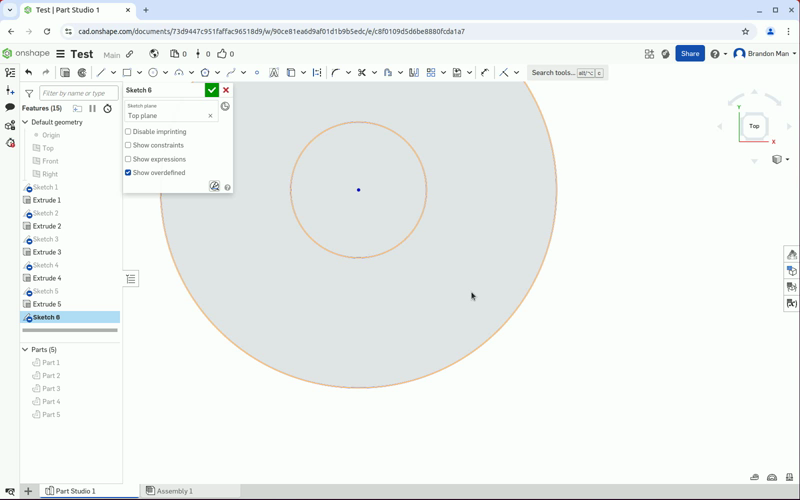
scroll(-6)
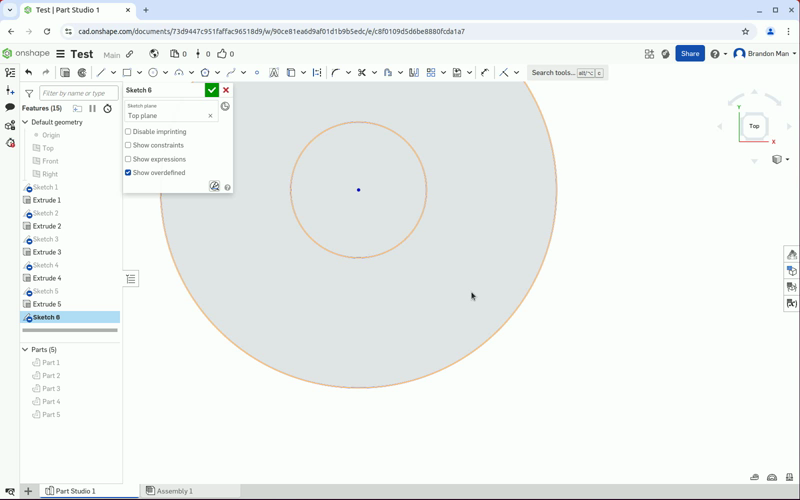
scroll(-6)
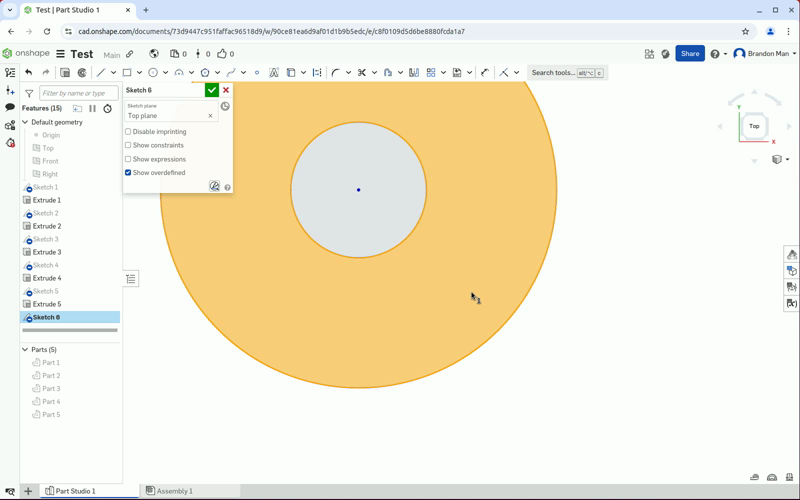
scroll(-6)
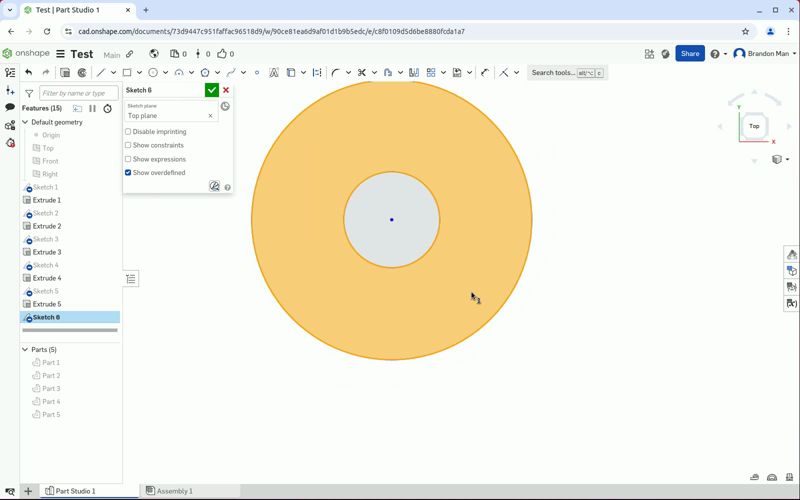
scroll(-6)
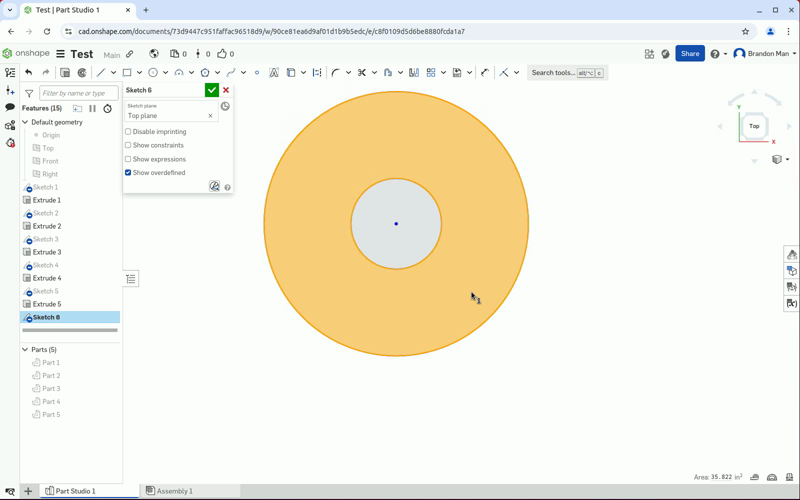
scroll(-6)
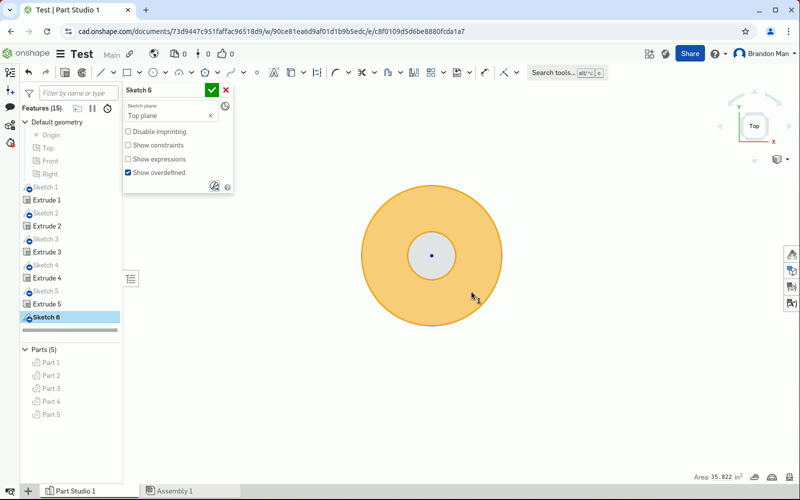
scroll(-6)
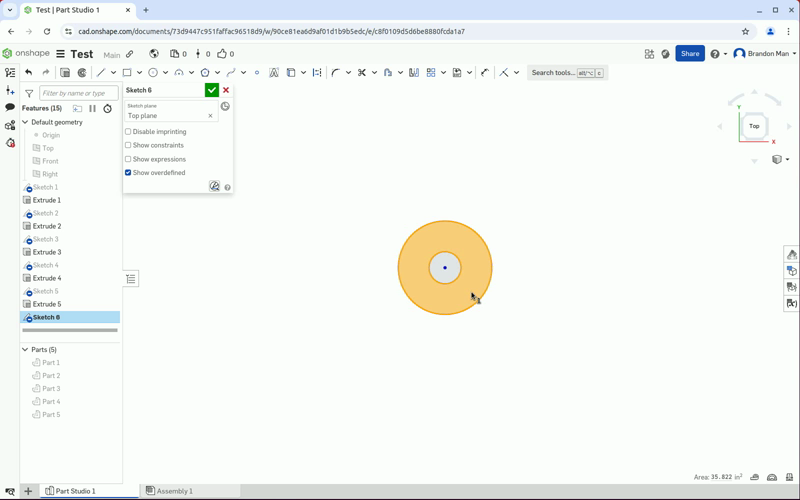
scroll(-6)
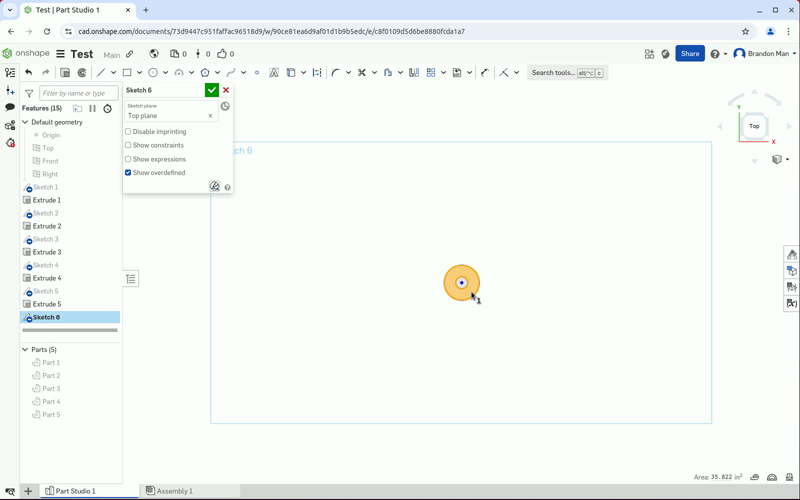
mouse_move(73, 352)
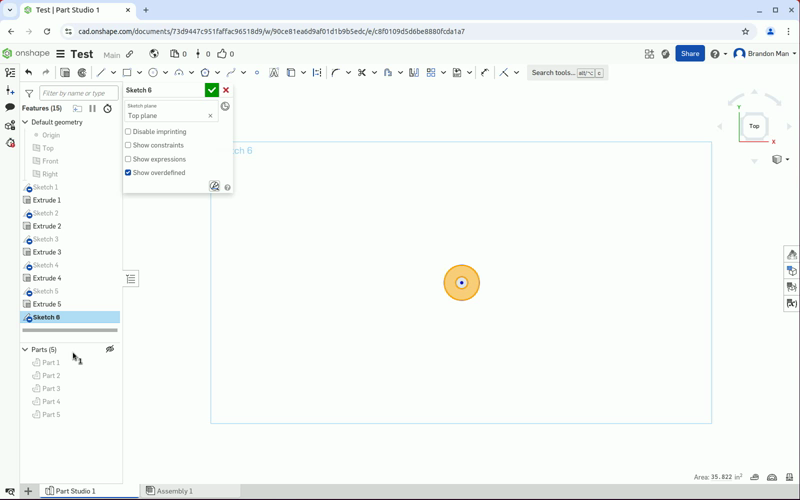
key(shift+y)
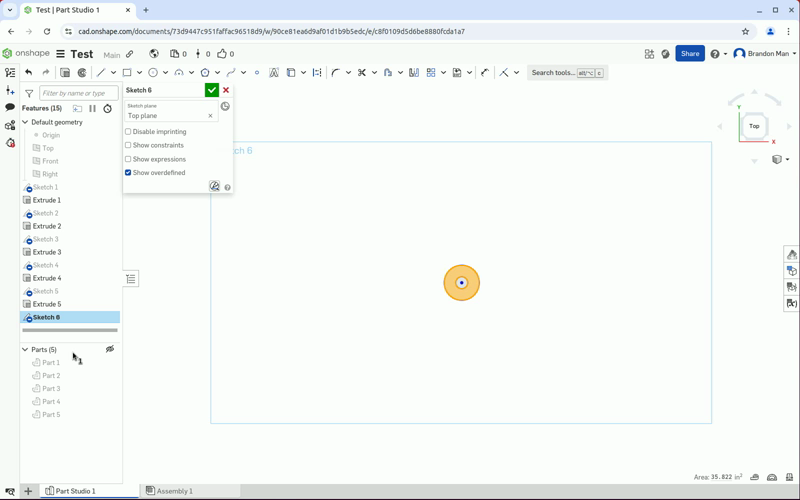
key(shift+e)
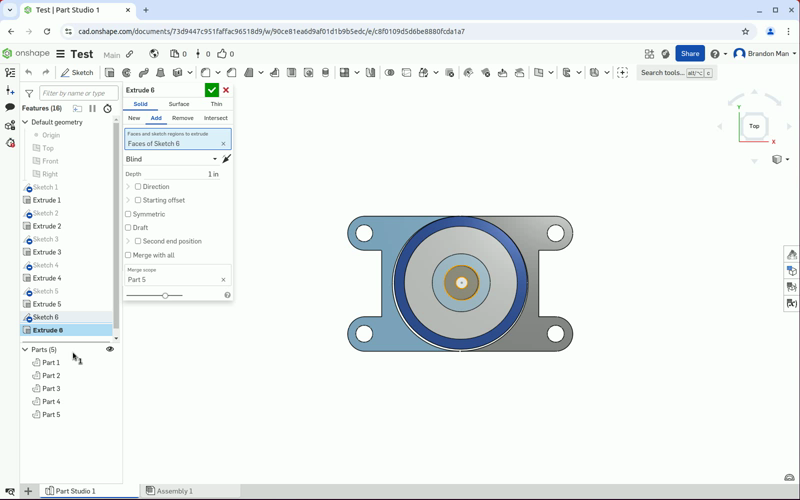
mouse_move(143, 106)
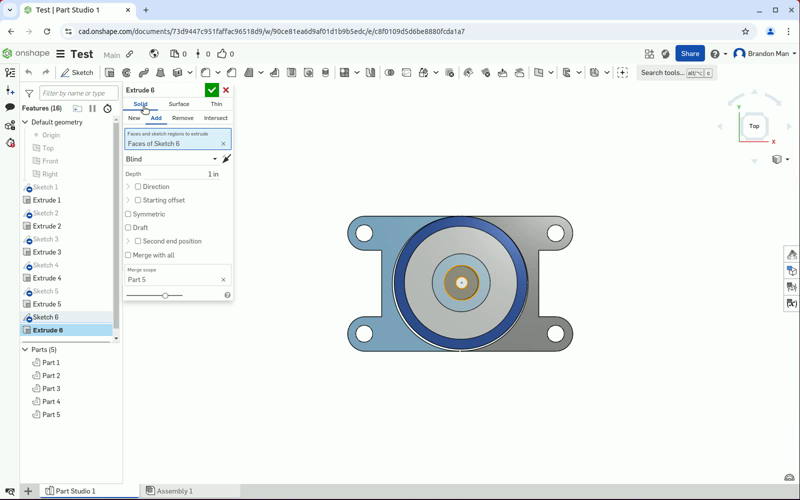
click(143, 106)
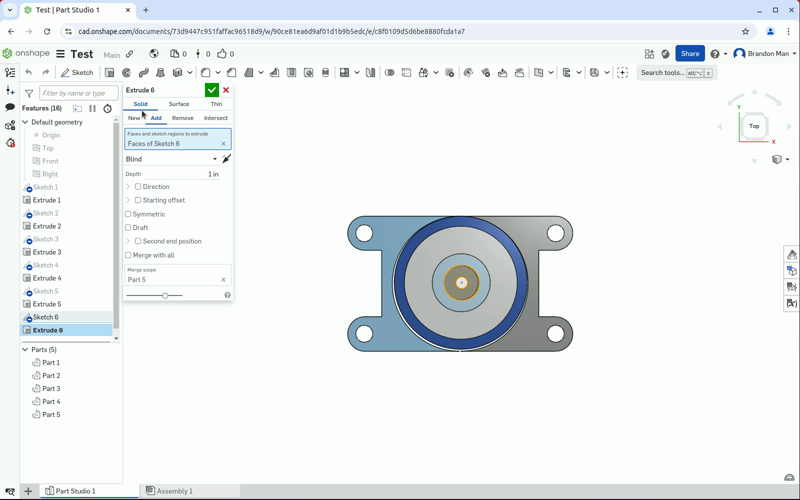
mouse_move(137, 120)
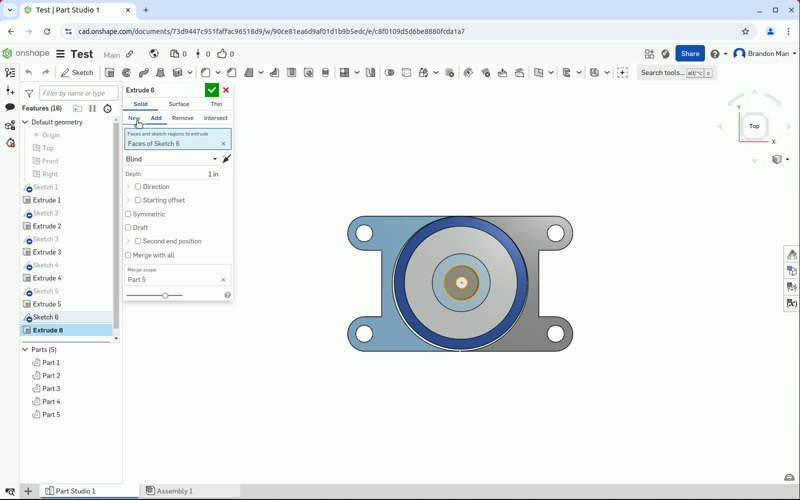
click(137, 120)
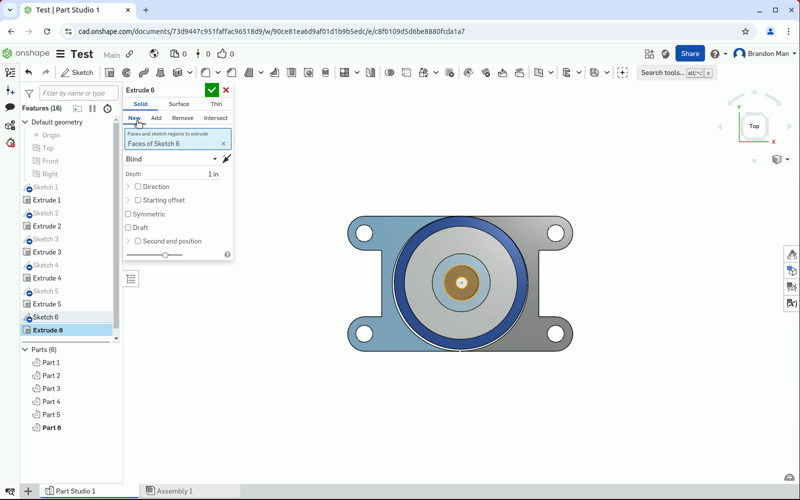
key(tab, 4)
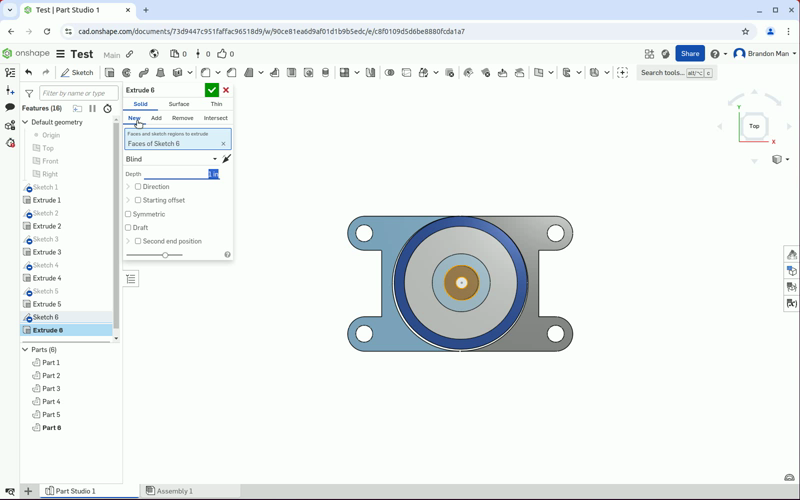
text(6.981)
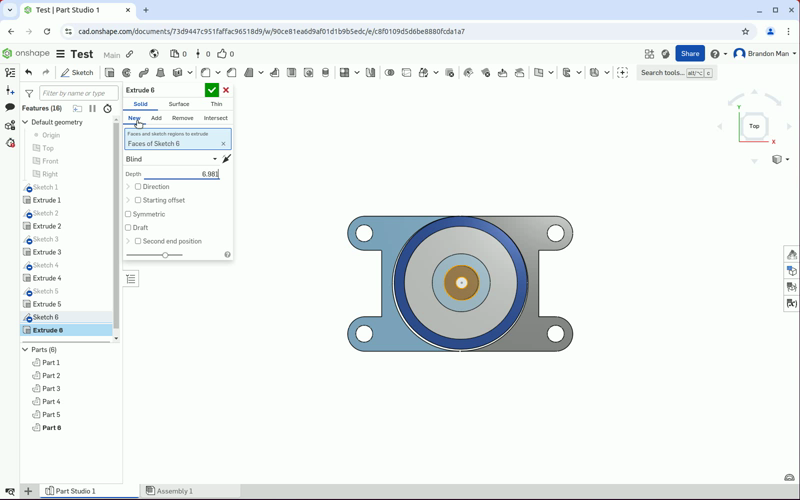
key(enter)
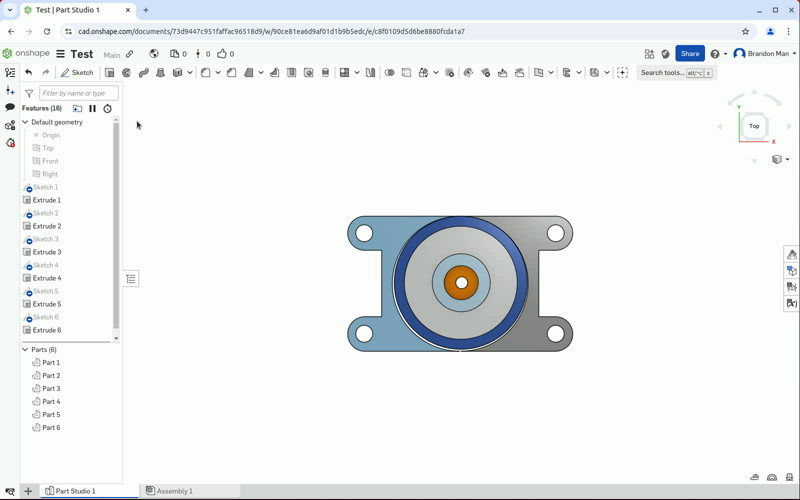
key(shift+h)
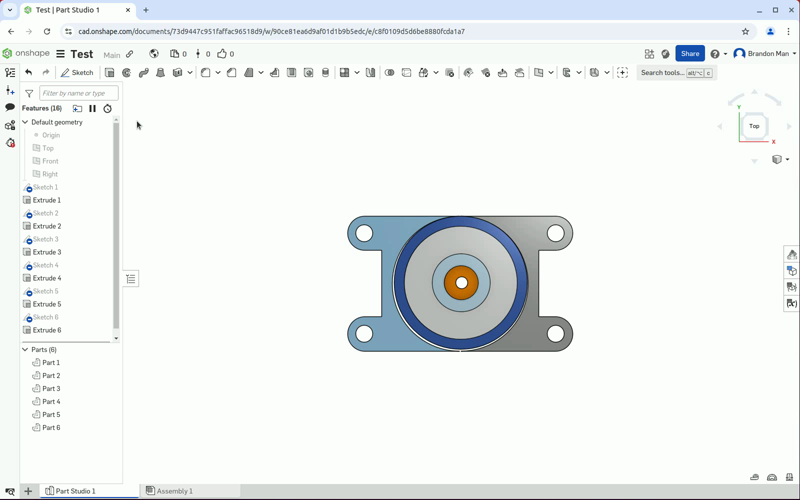
key(shift+h)
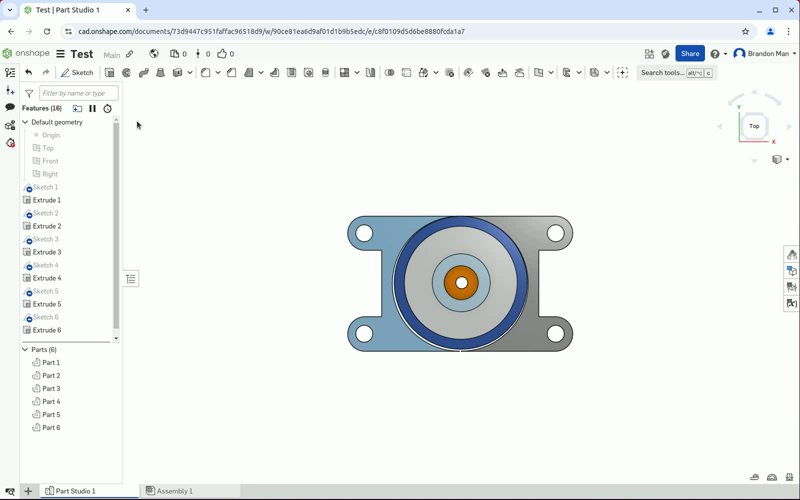
key(shift+7)
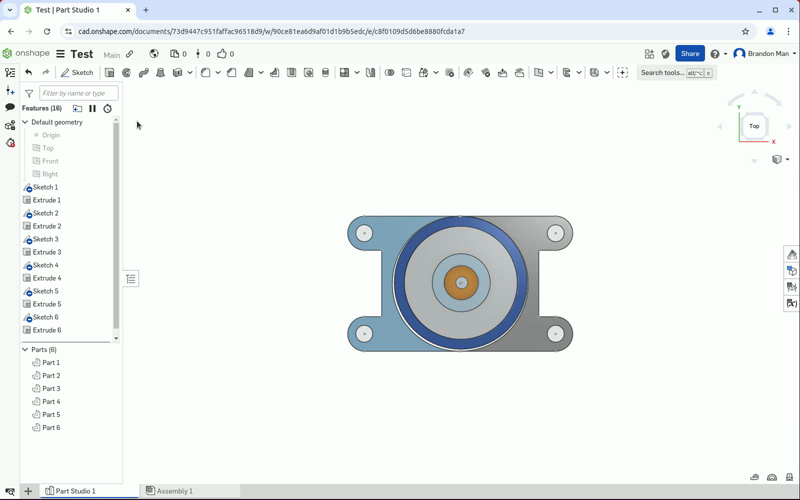
key(up, 3)
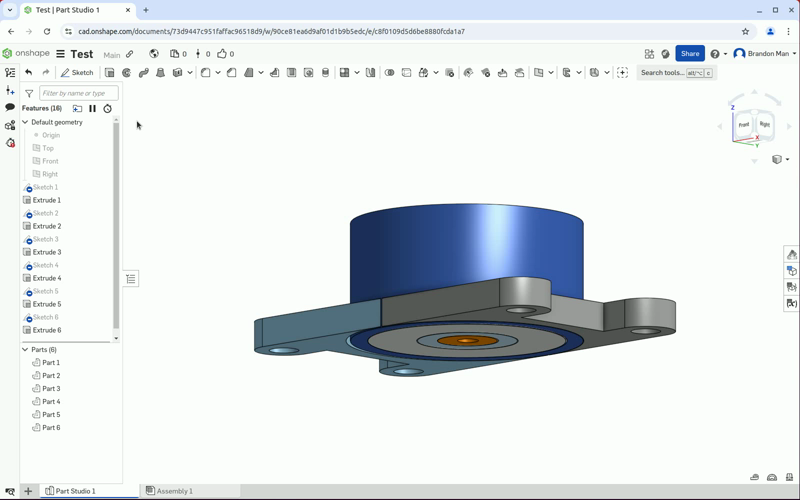
key(left, 3)
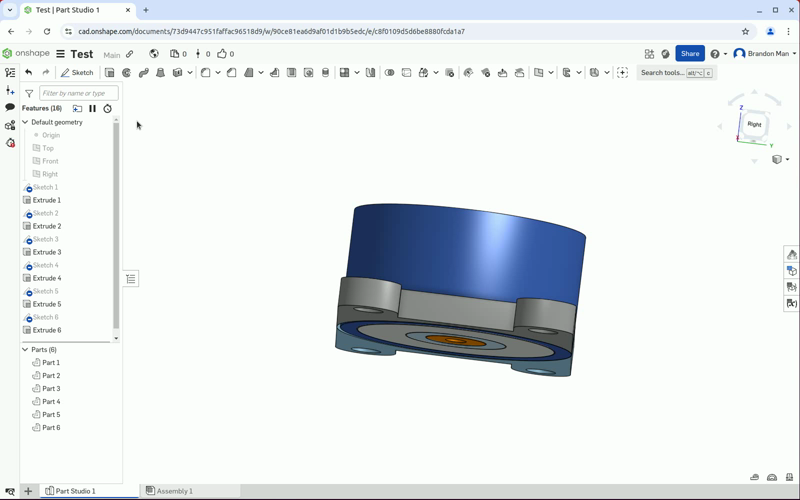
key(right, 3)
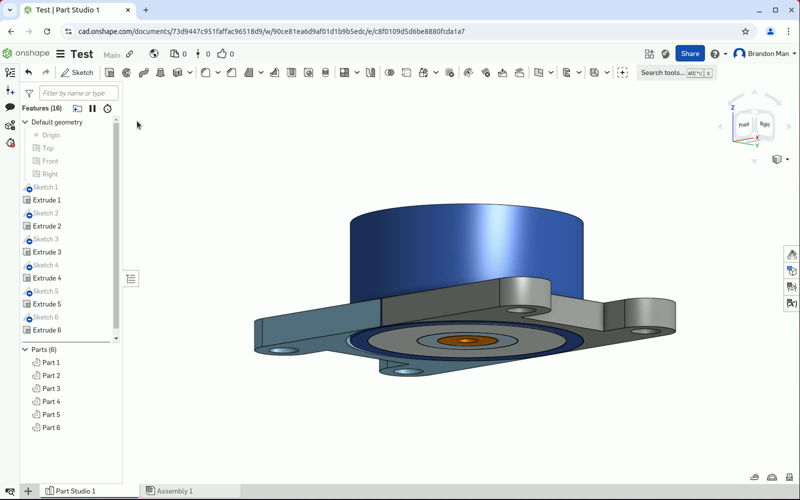
key(down, 3)
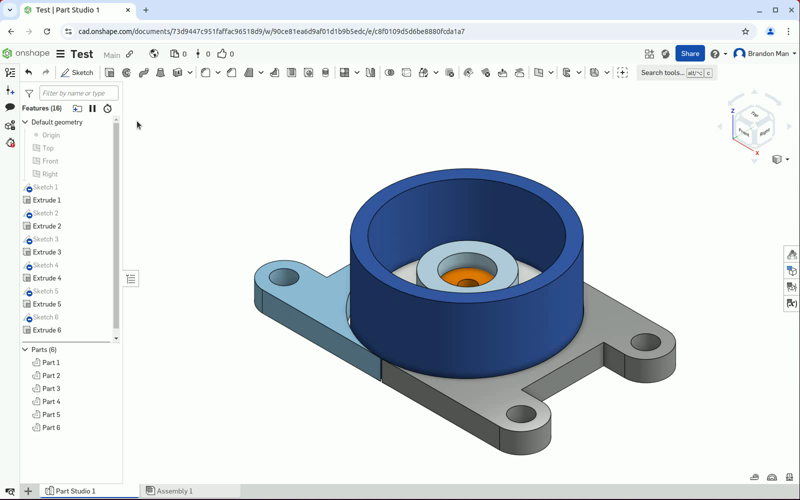
mouse_move(69, 189)
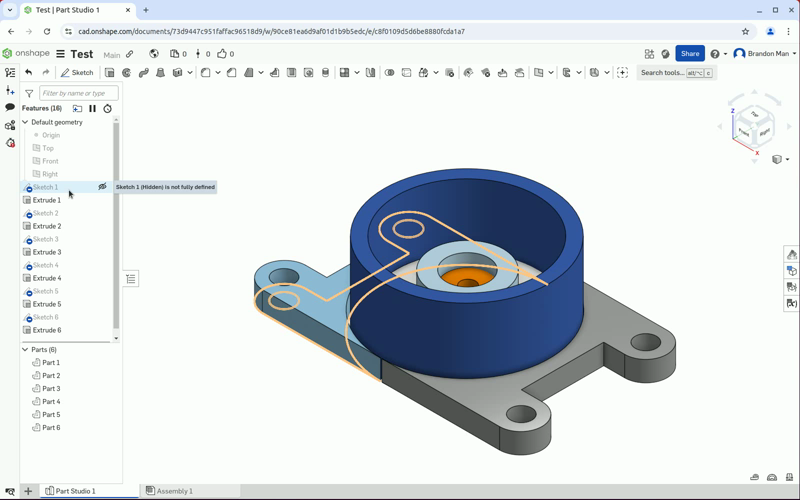
click(69, 189)